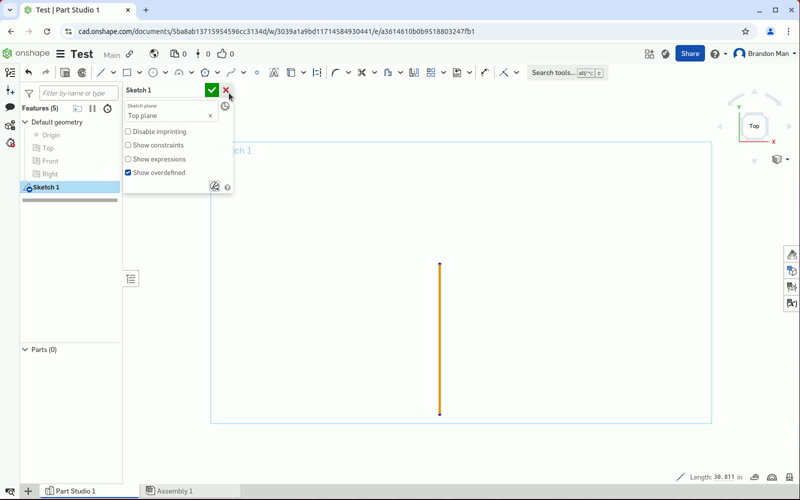
key(shift+h)
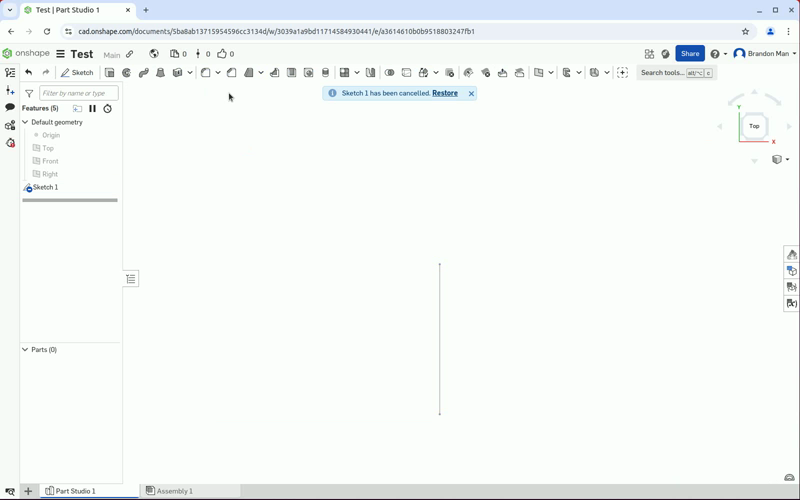
key(shift+s)
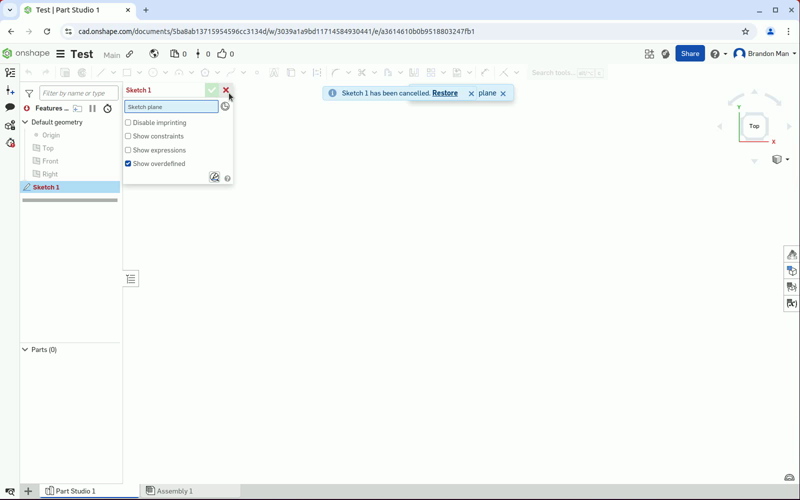
mouse_move(73, 150)
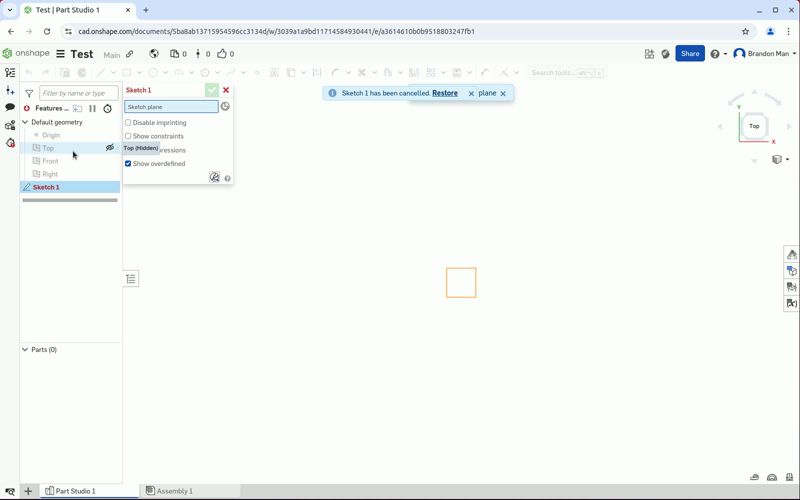
click(73, 150)
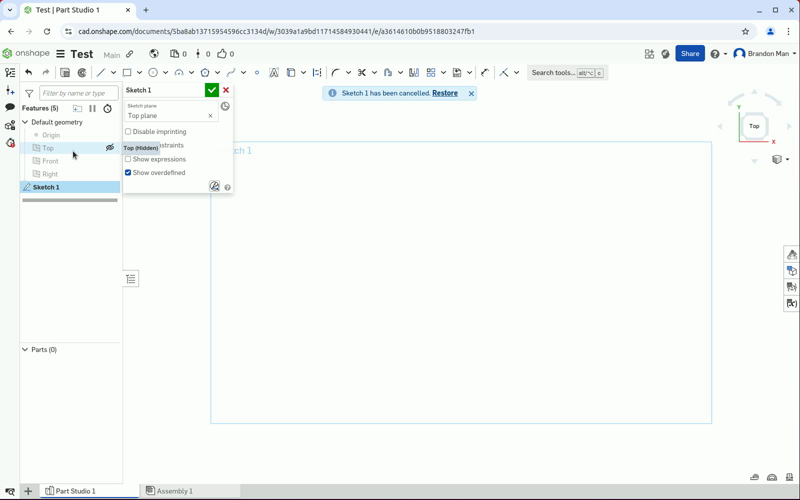
mouse_move(73, 352)
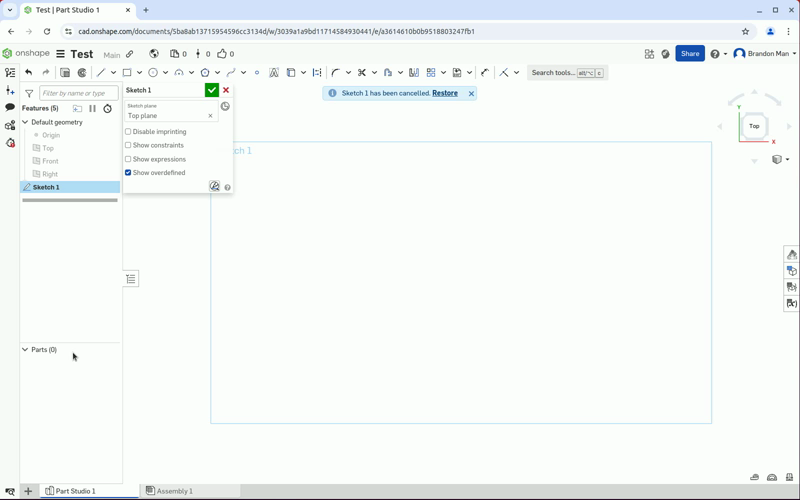
key(y)
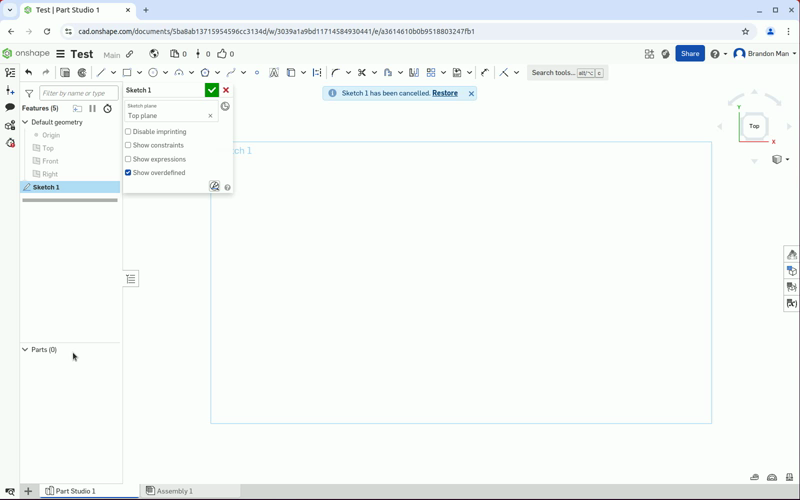
key(l)
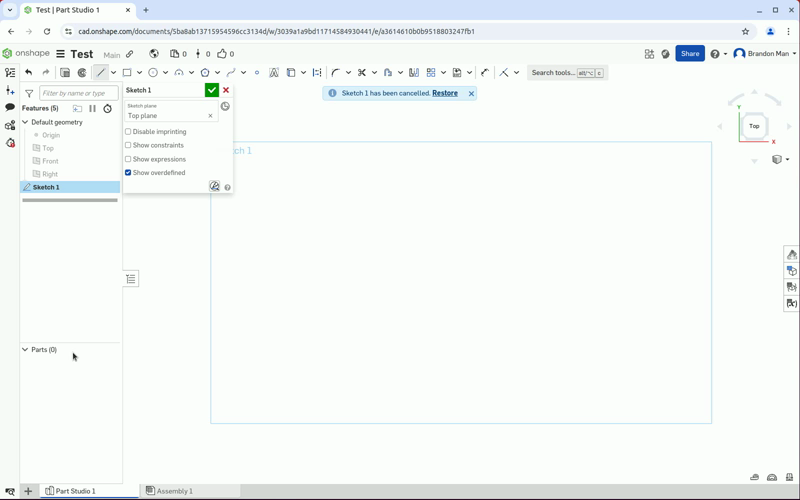
key_down(shift)
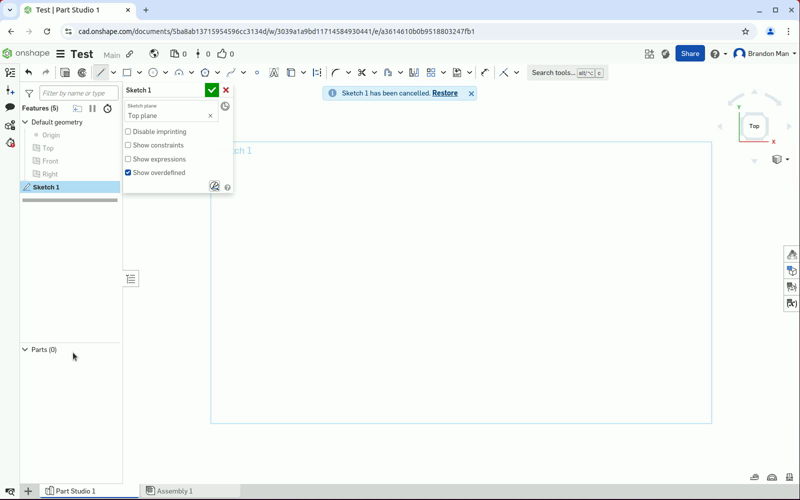
mouse_move(351, 335)
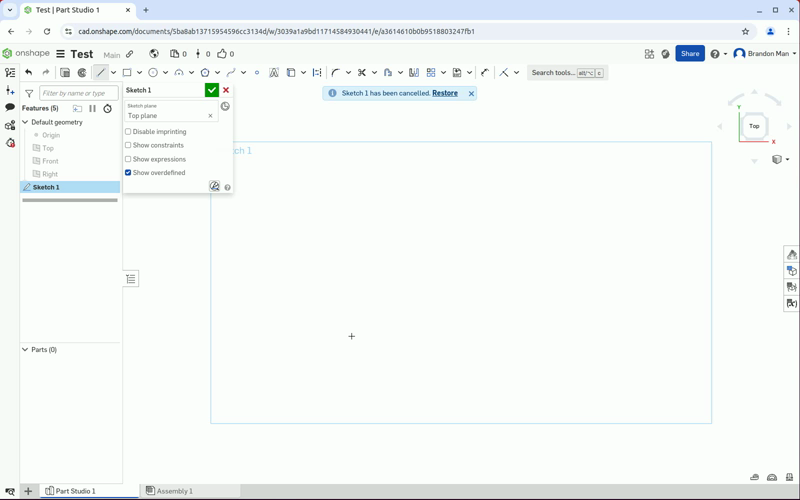
click(351, 335)
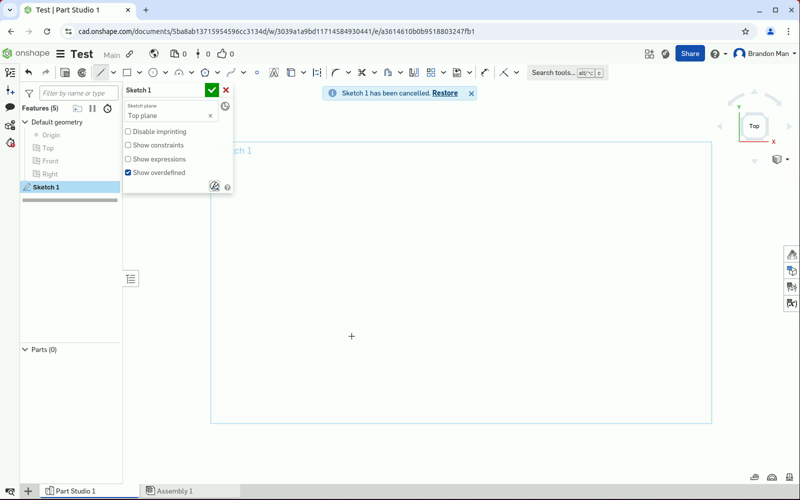
key_up(shift)
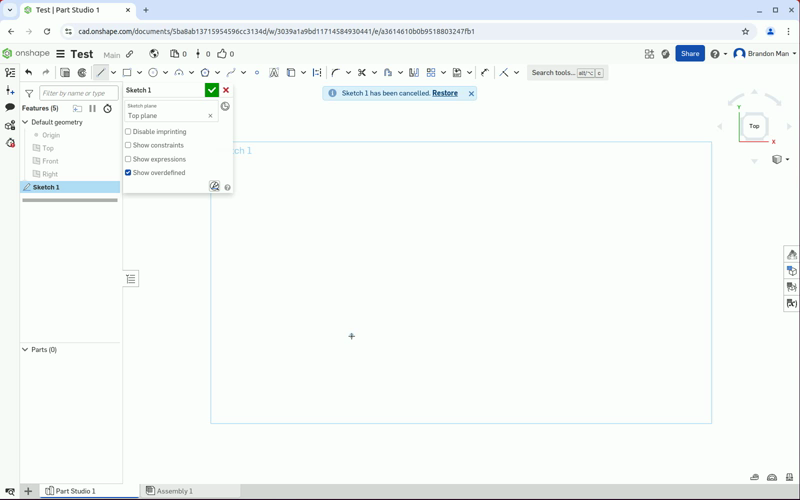
key_down(shift)
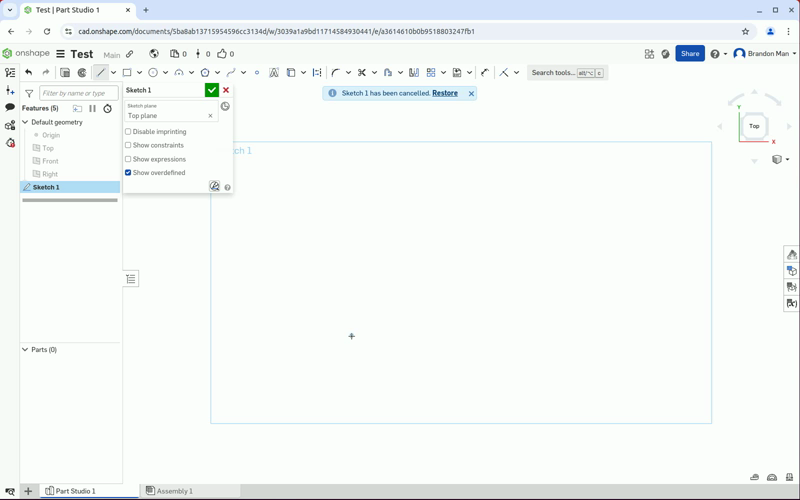
mouse_move(569, 335)
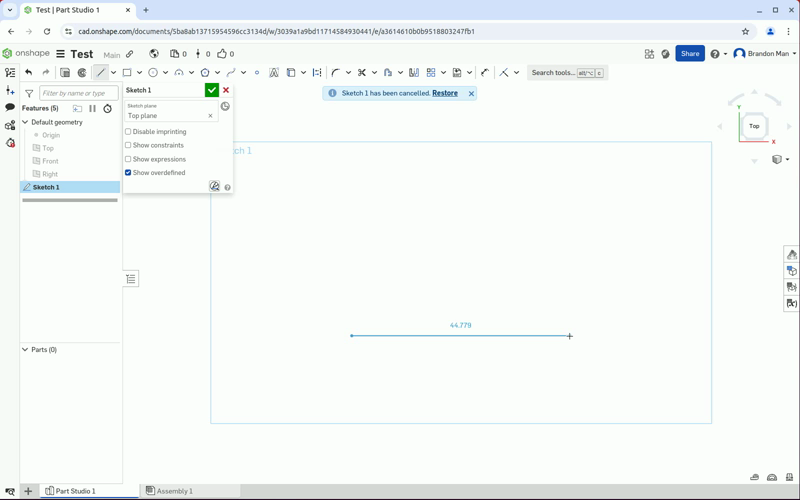
click(569, 335)
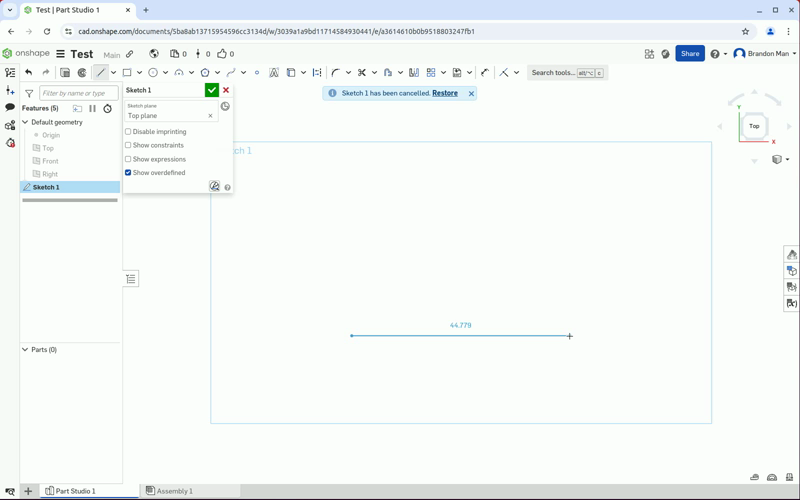
key_up(shift)
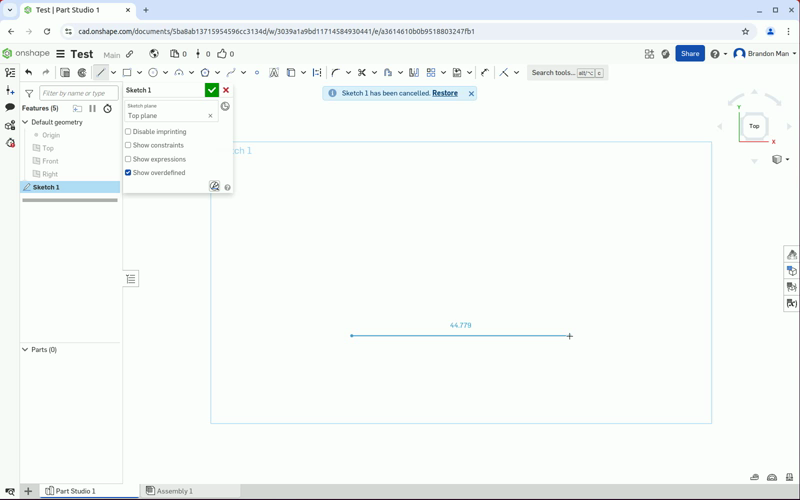
key_down(shift)
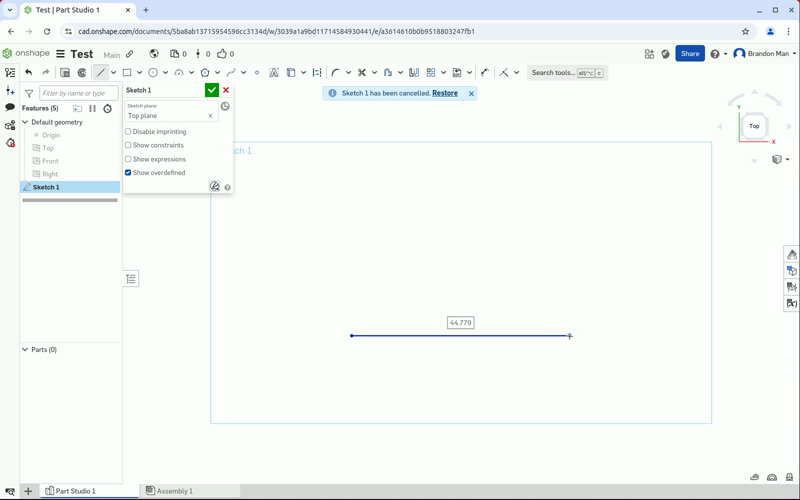
mouse_move(569, 230)
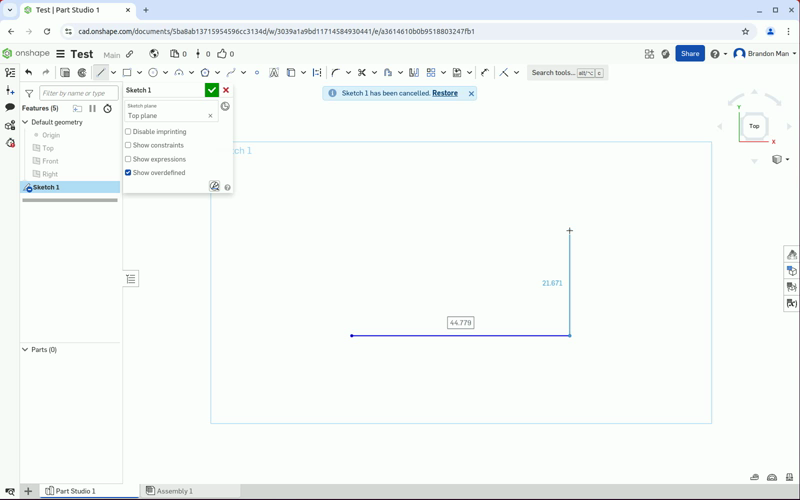
click(569, 230)
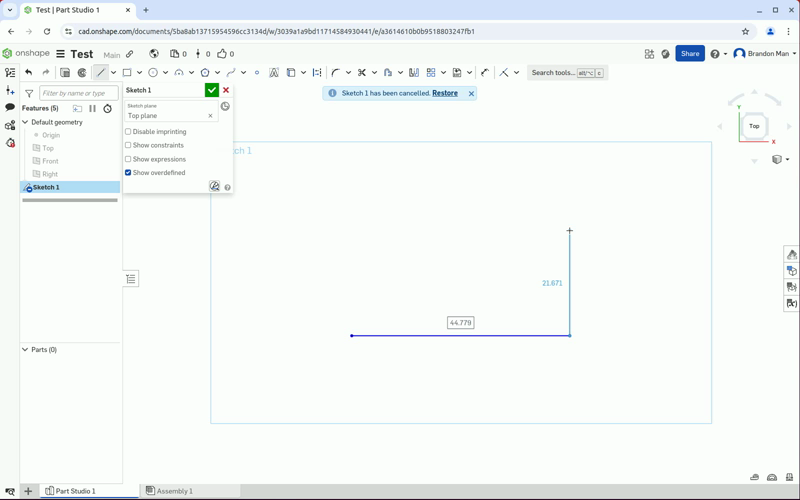
key_up(shift)
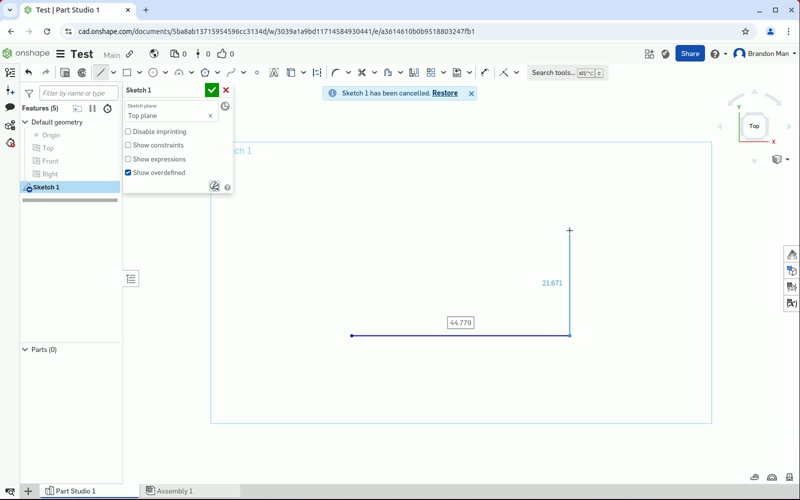
key_down(shift)
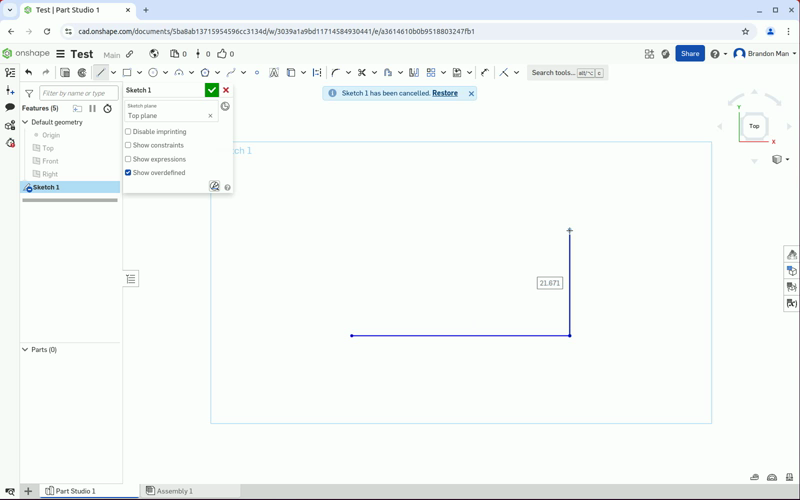
mouse_move(351, 230)
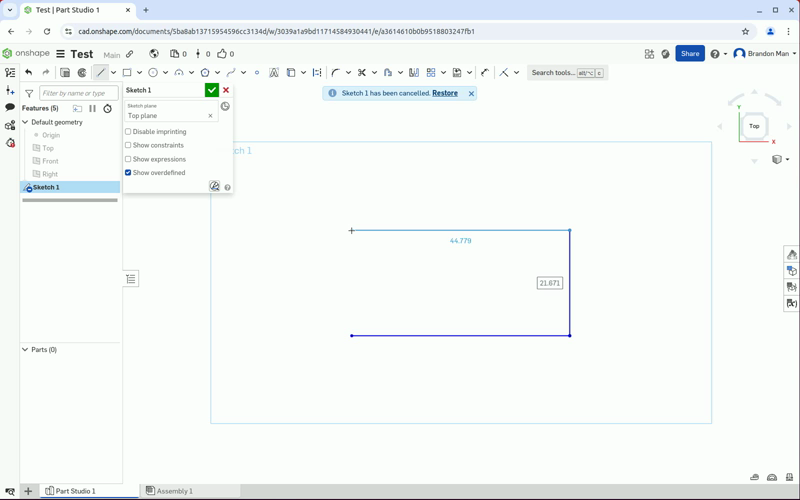
click(351, 230)
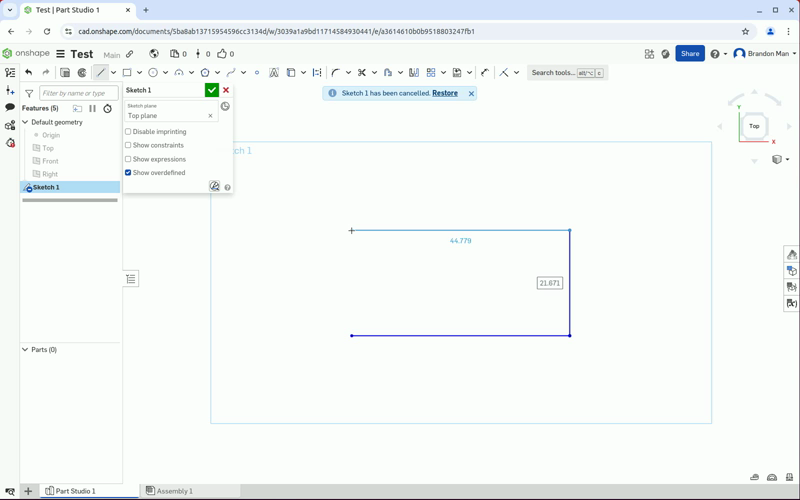
key_up(shift)
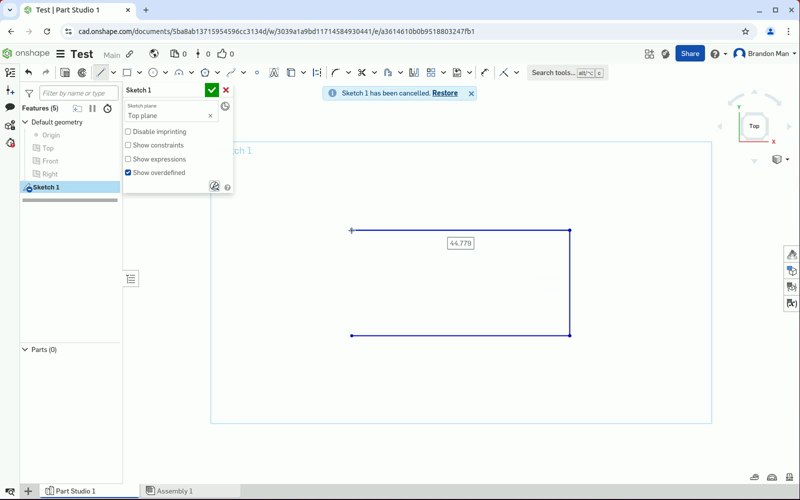
key_down(shift)
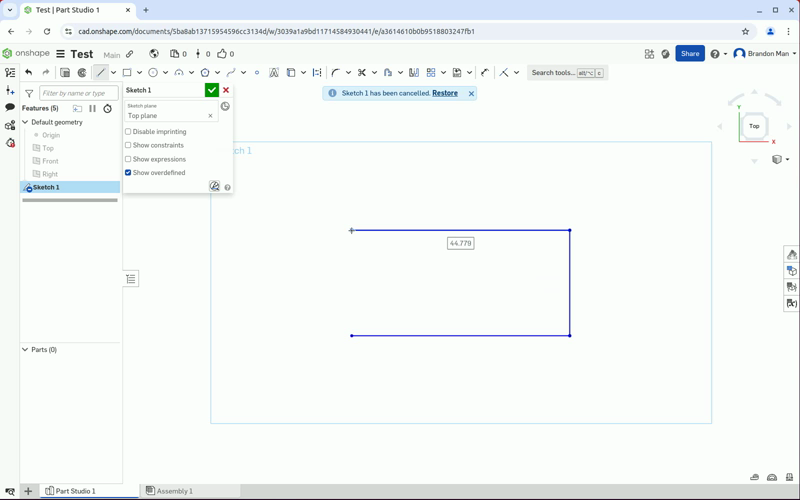
mouse_move(351, 335)
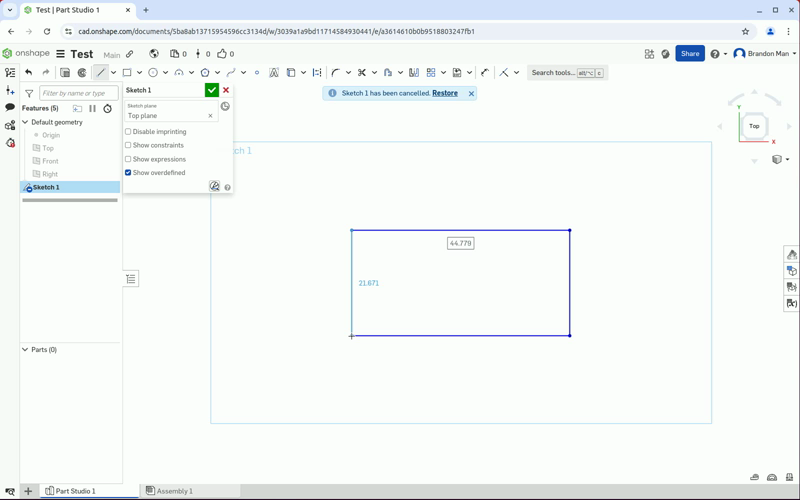
key_up(shift)
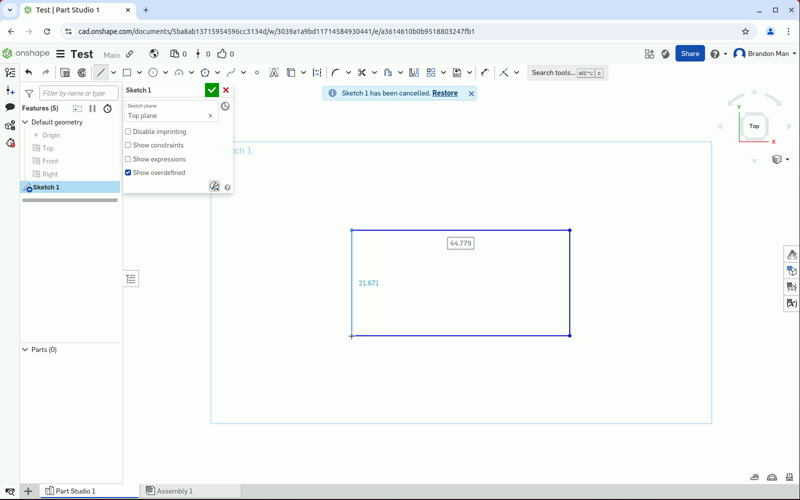
click(351, 335)
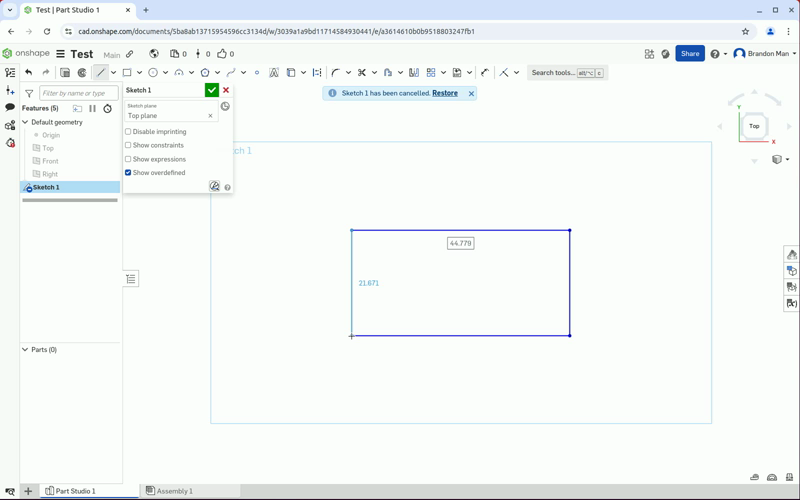
key(esc)
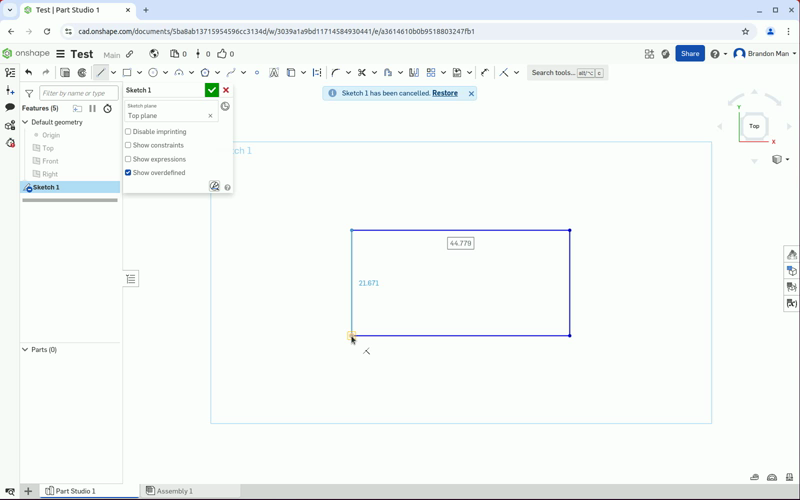
mouse_move(487, 309)
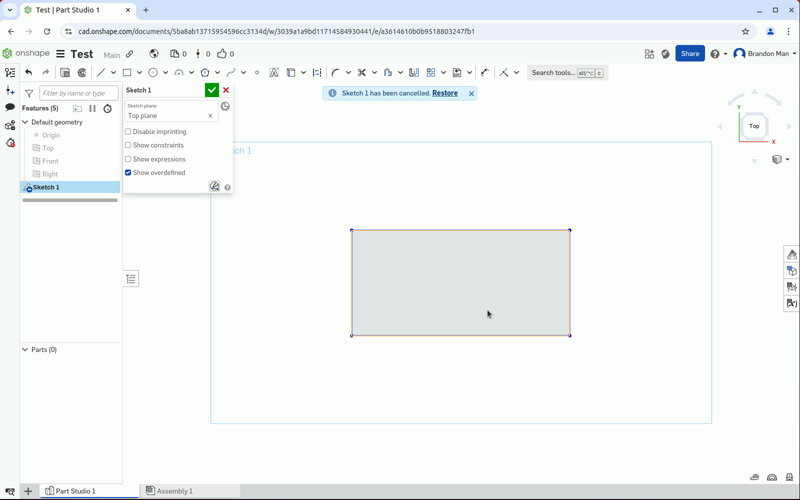
click(487, 309)
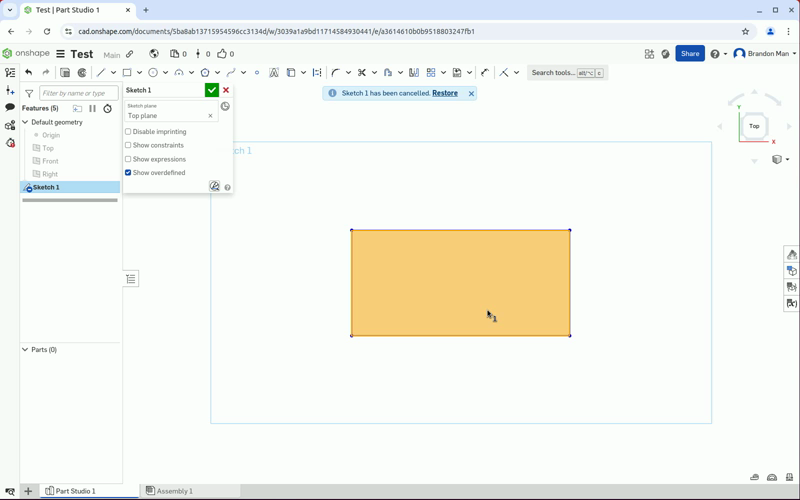
mouse_move(73, 352)
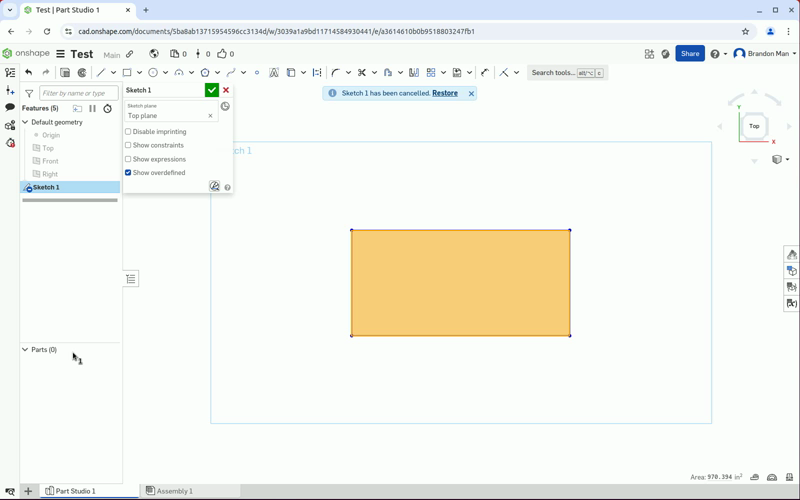
key(shift+y)
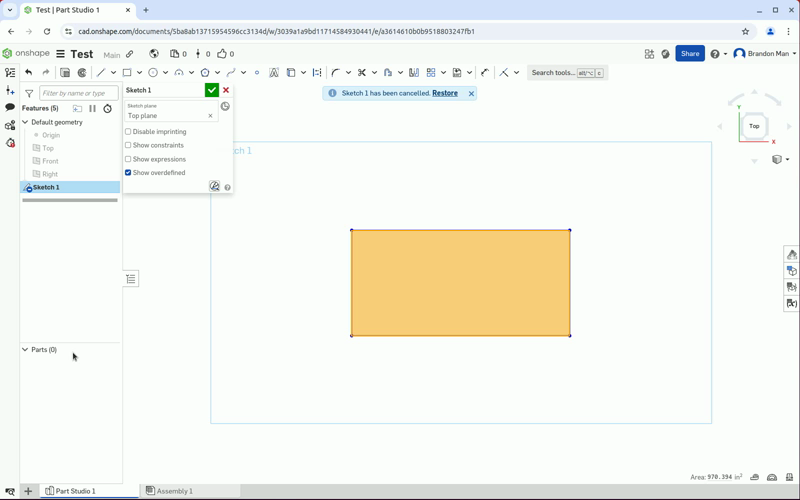
key(shift+e)
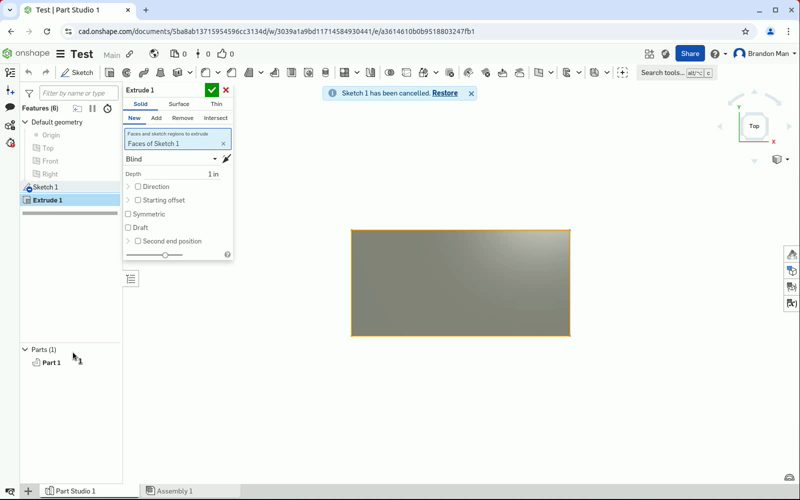
mouse_move(143, 106)
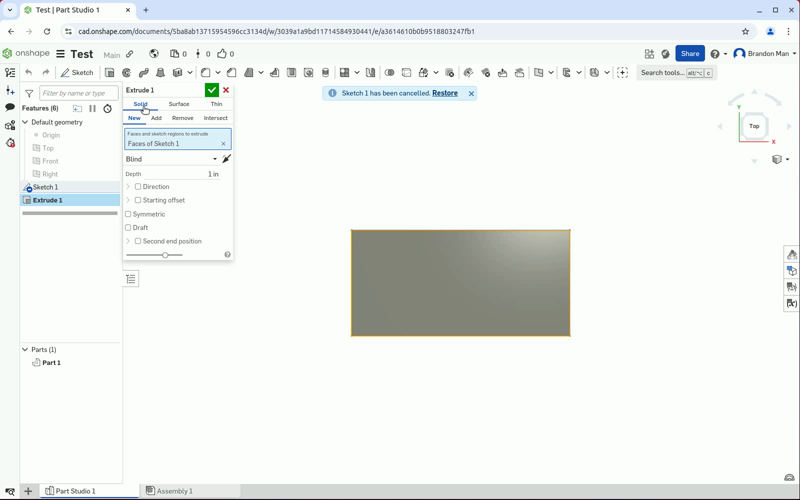
click(143, 106)
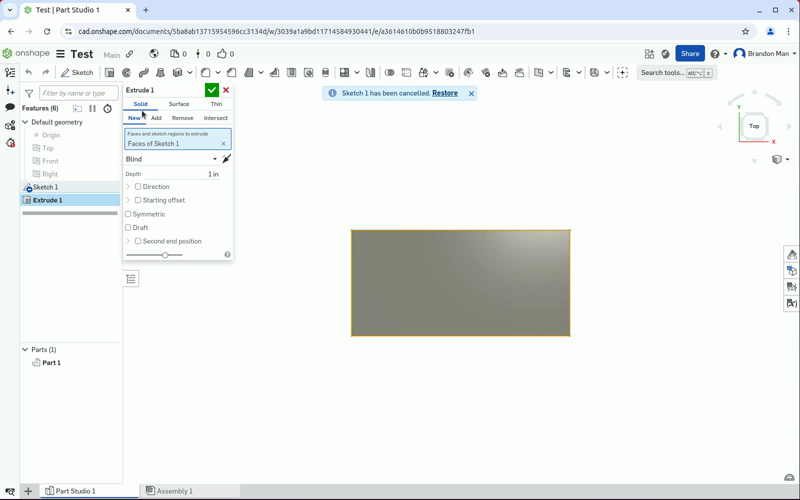
mouse_move(137, 120)
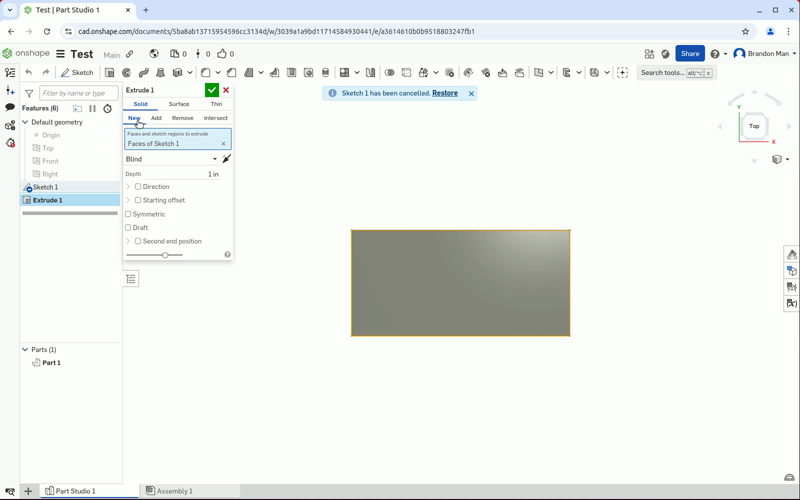
click(137, 120)
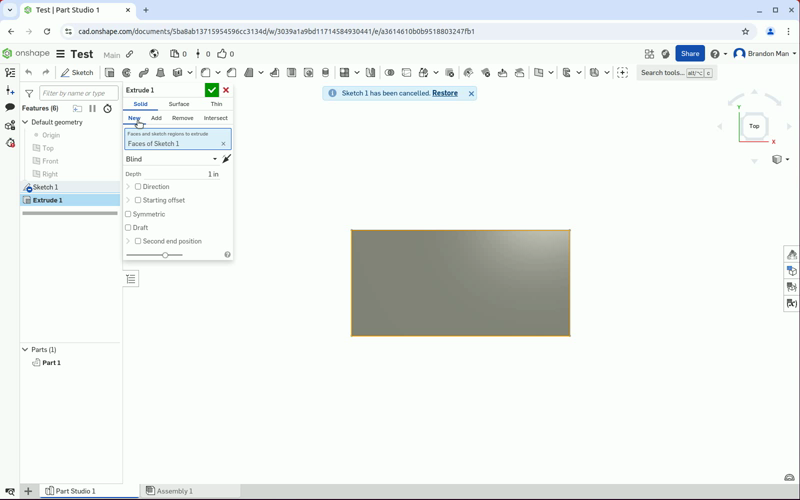
key(tab, 4)
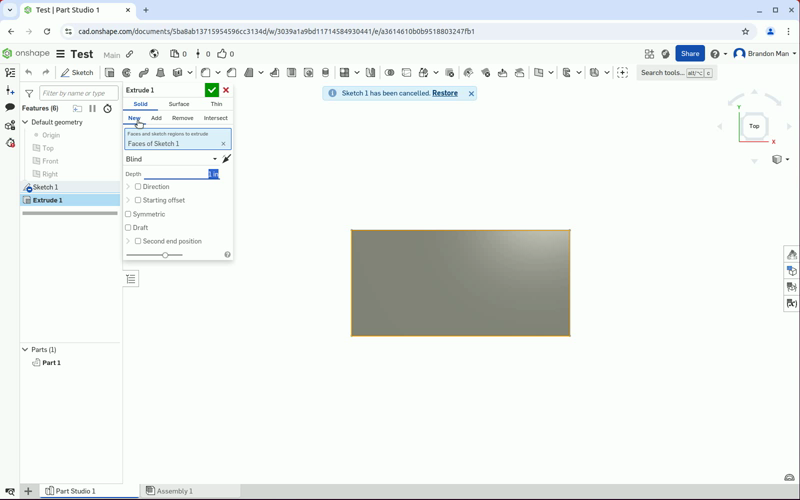
text(4.574)
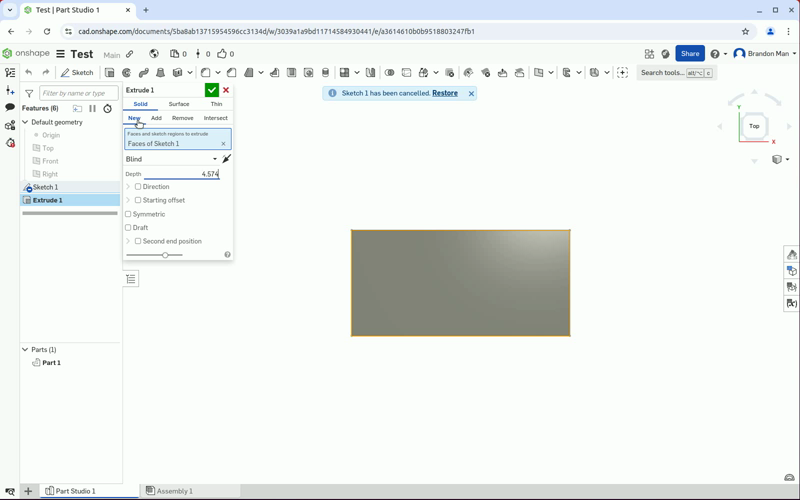
key(enter)
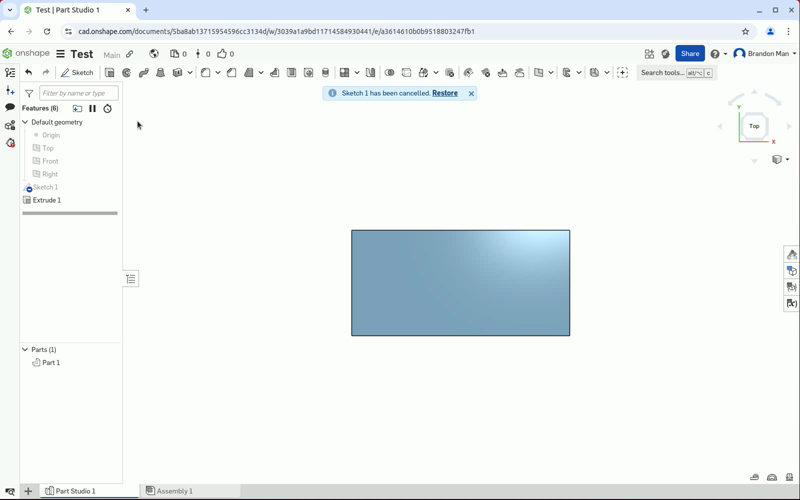
key(shift+h)
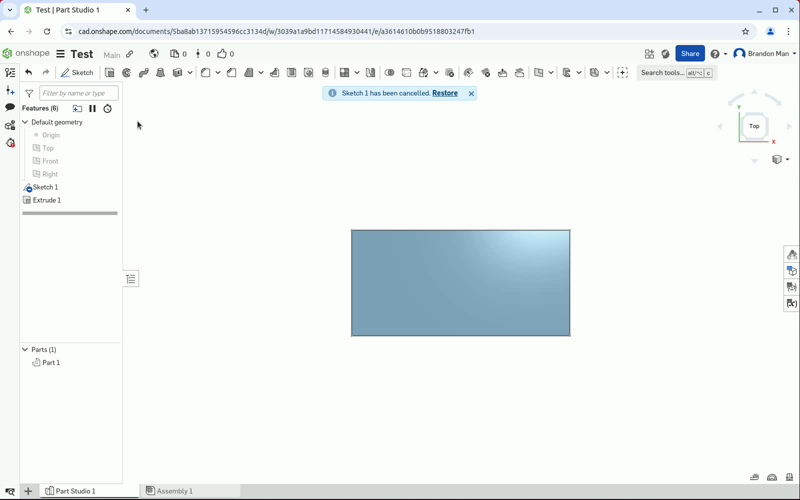
key(shift+h)
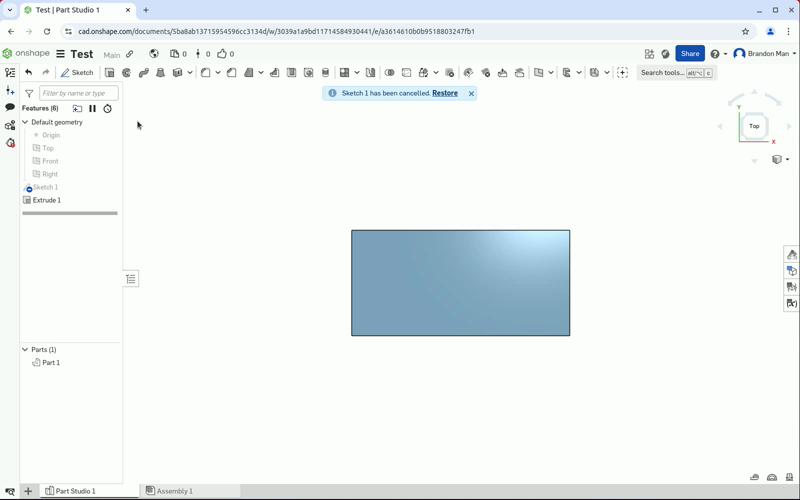
mouse_move(73, 189)
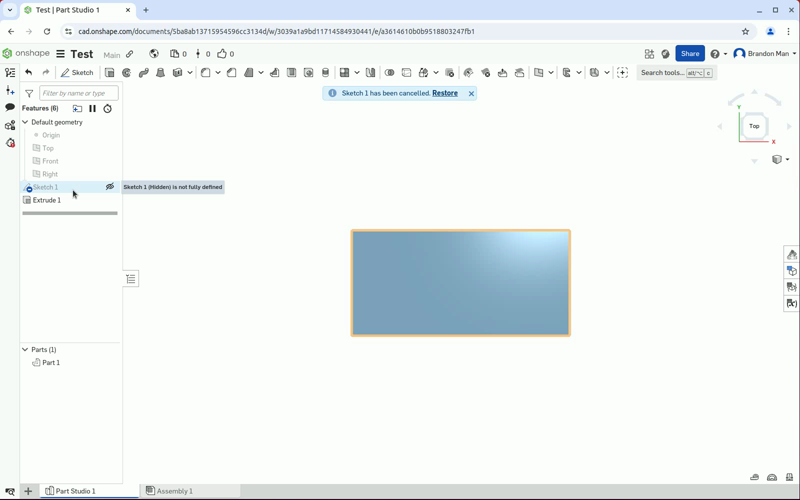
click(73, 189)
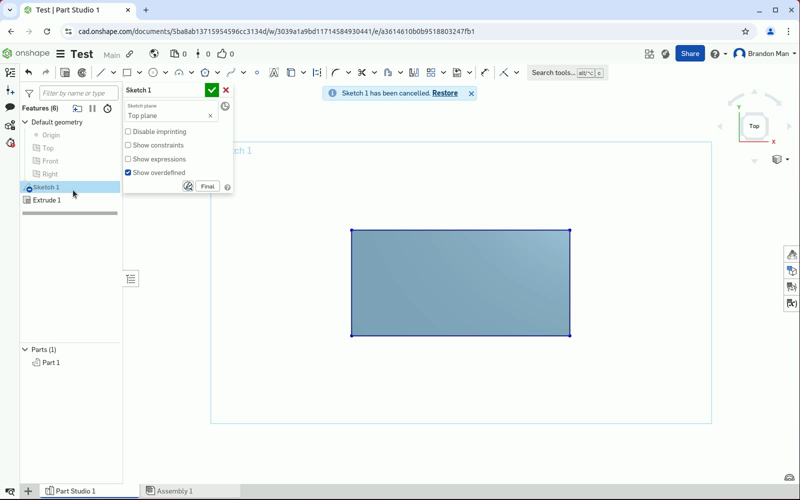
mouse_move(229, 92)
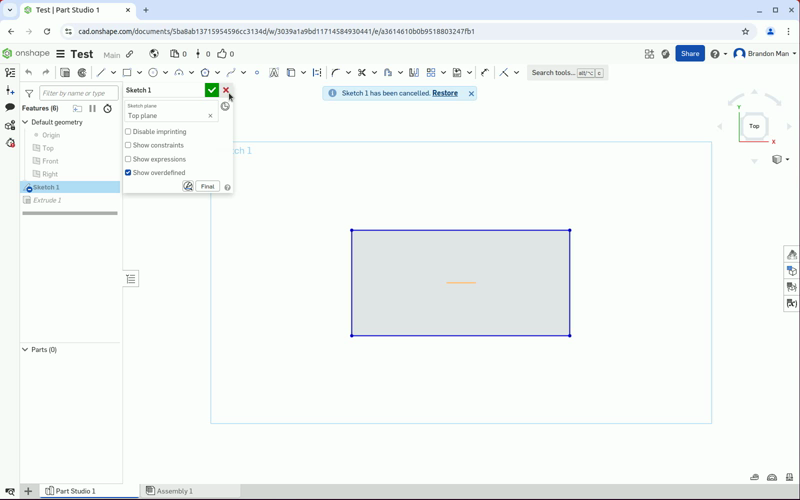
click(229, 92)
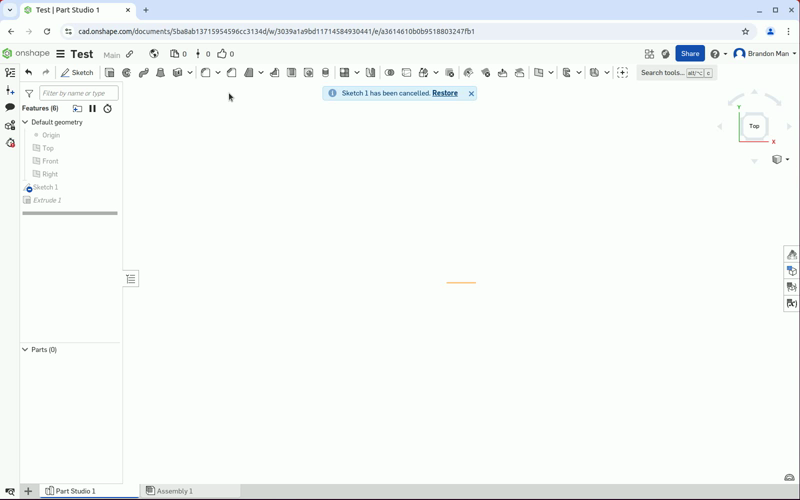
mouse_move(73, 352)
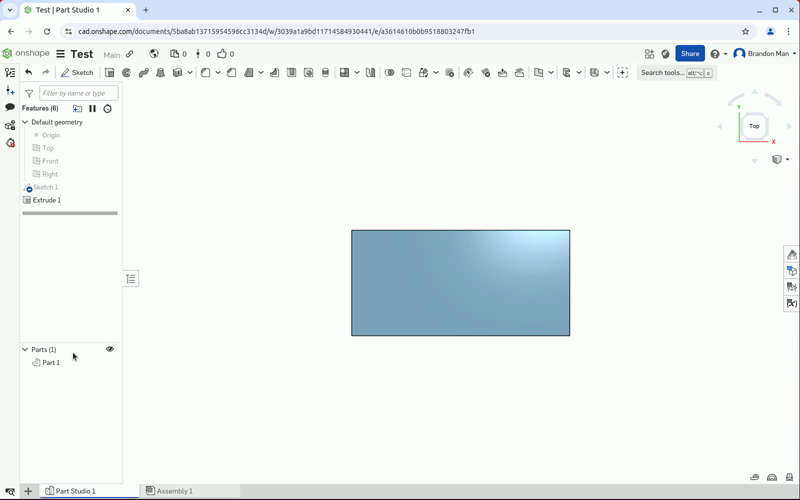
key(y)
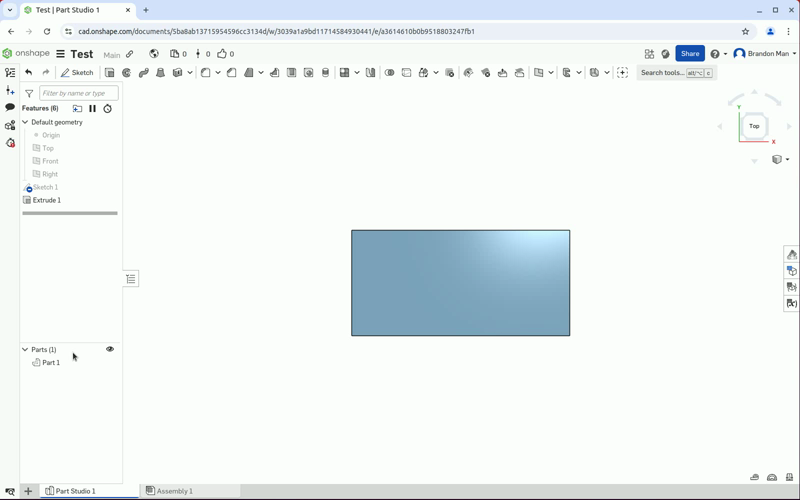
key(shift+p)
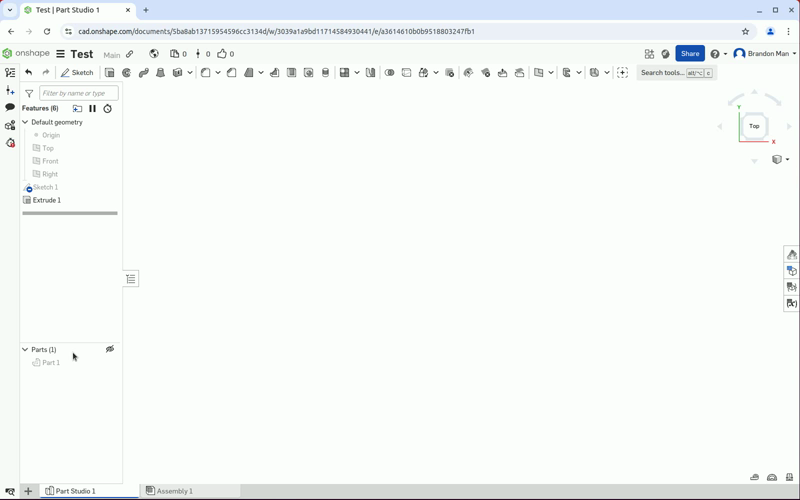
key(space)
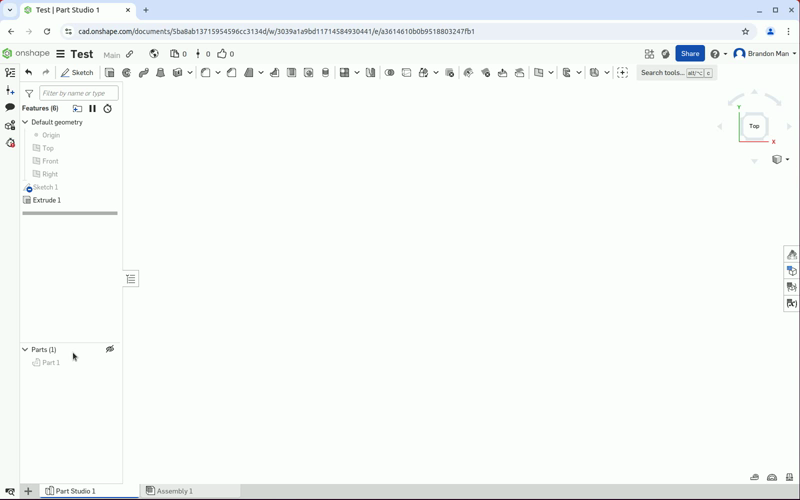
key_down(shift)
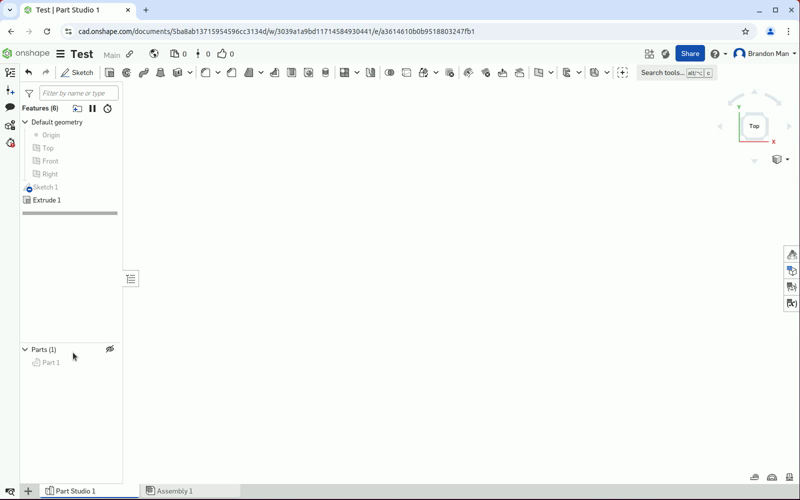
key(up)
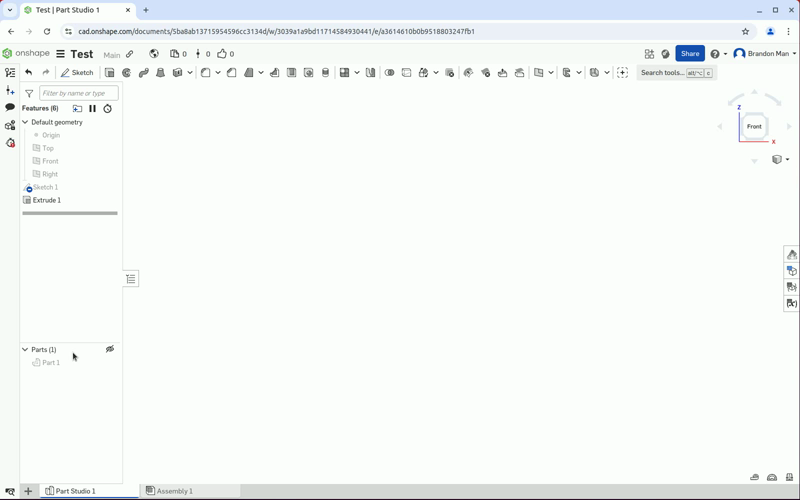
key_up(shift)
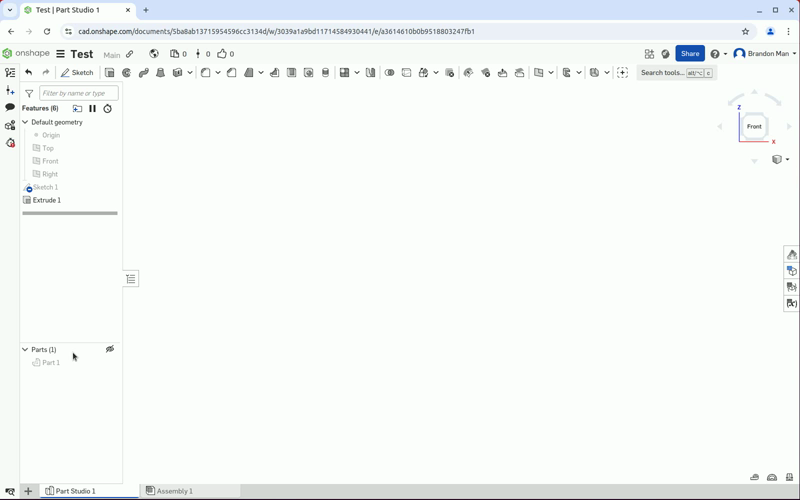
key(space)
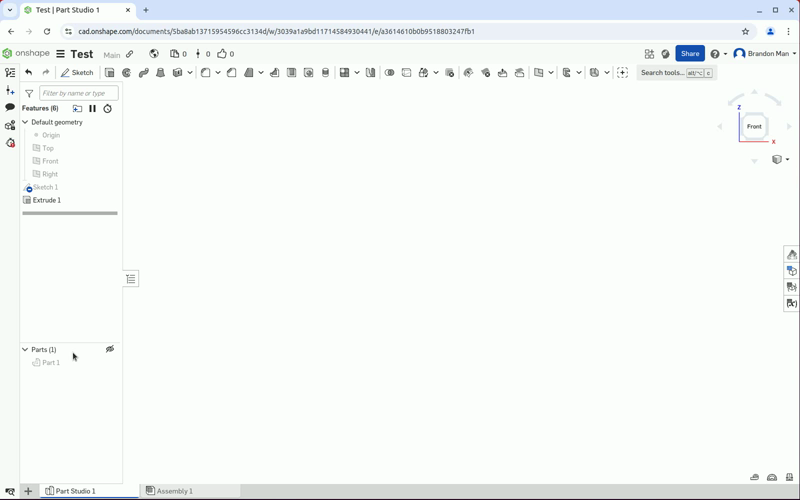
key_down(shift)
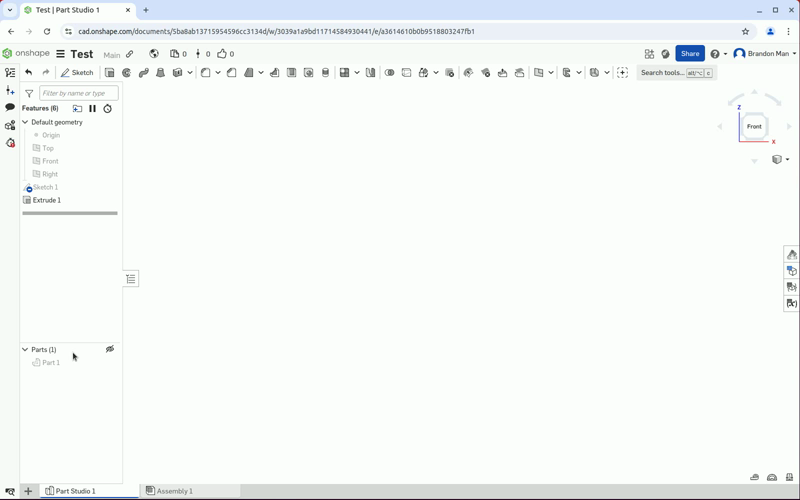
key(left)
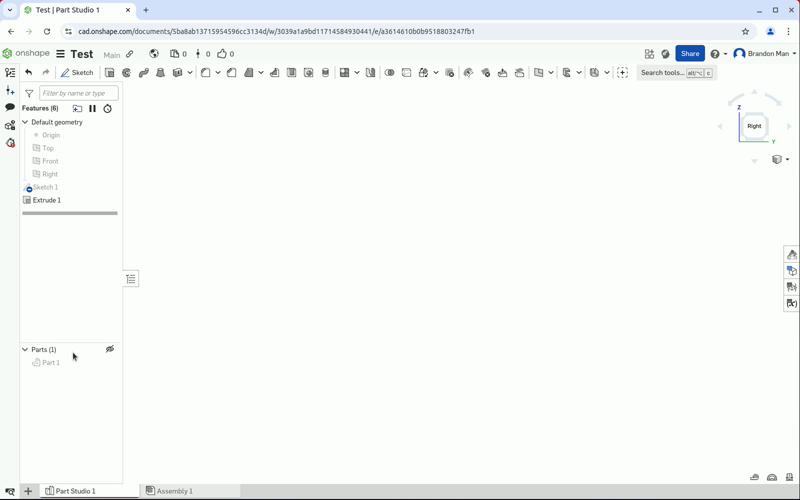
key_up(shift)
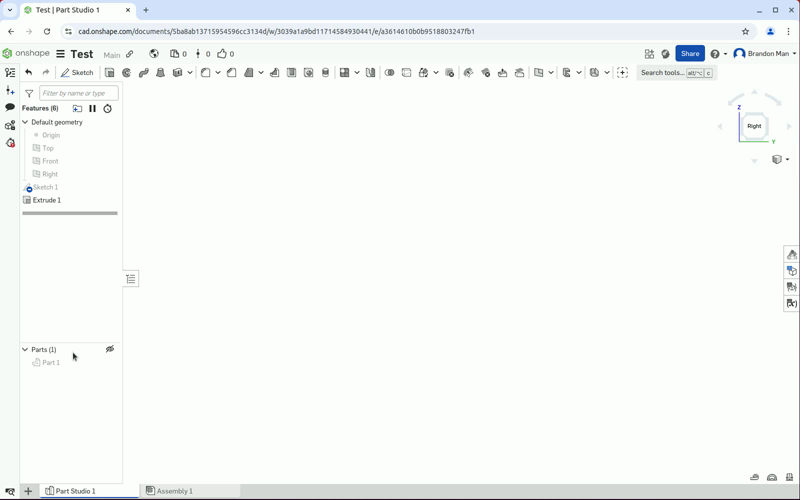
mouse_move(73, 352)
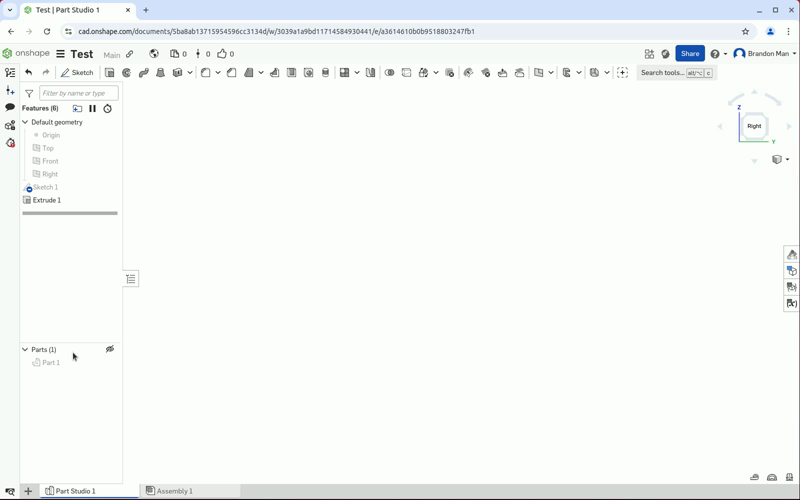
key(shift+y)
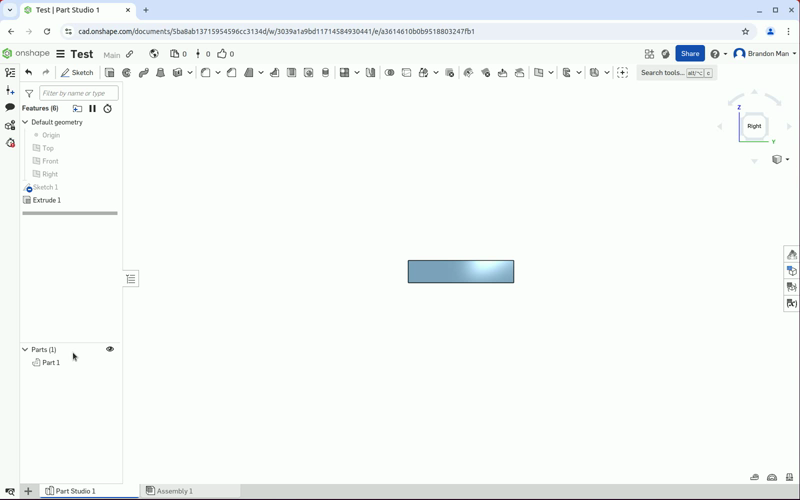
mouse_move(541, 75)
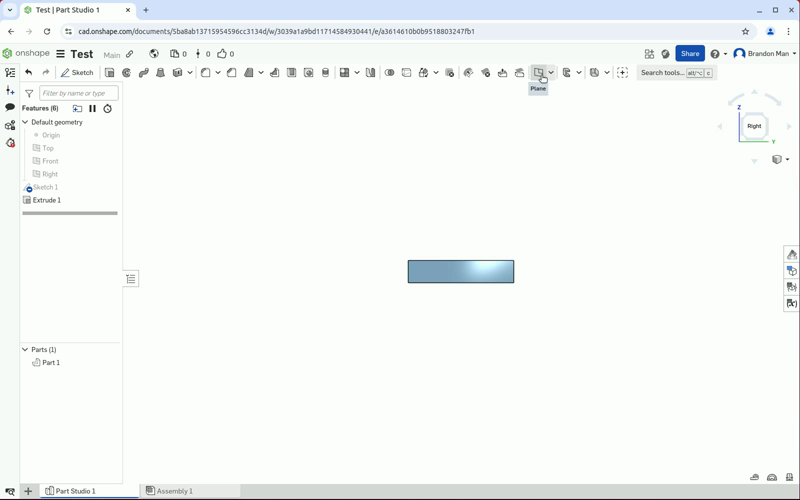
click(541, 75)
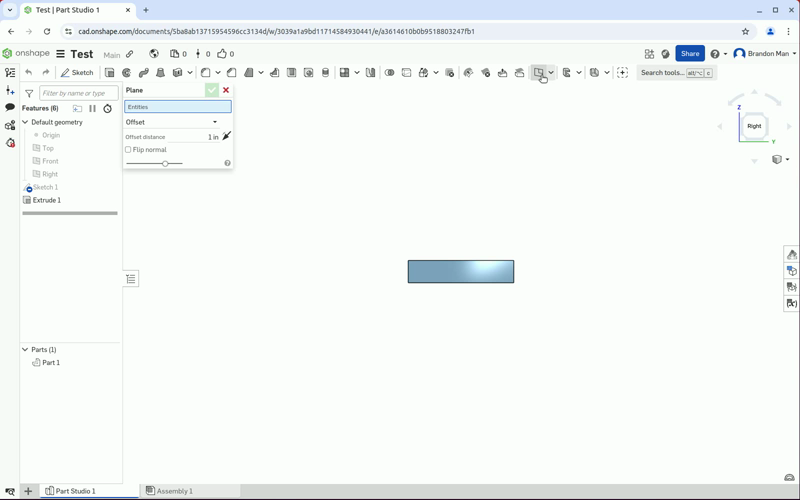
mouse_move(73, 176)
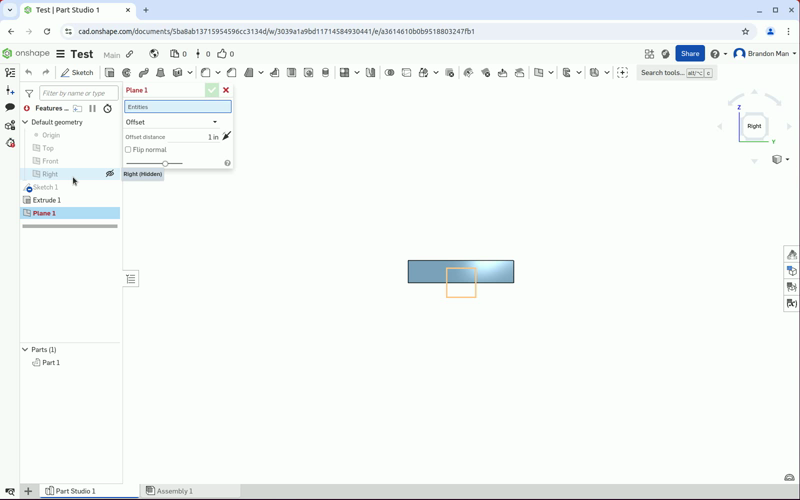
click(73, 176)
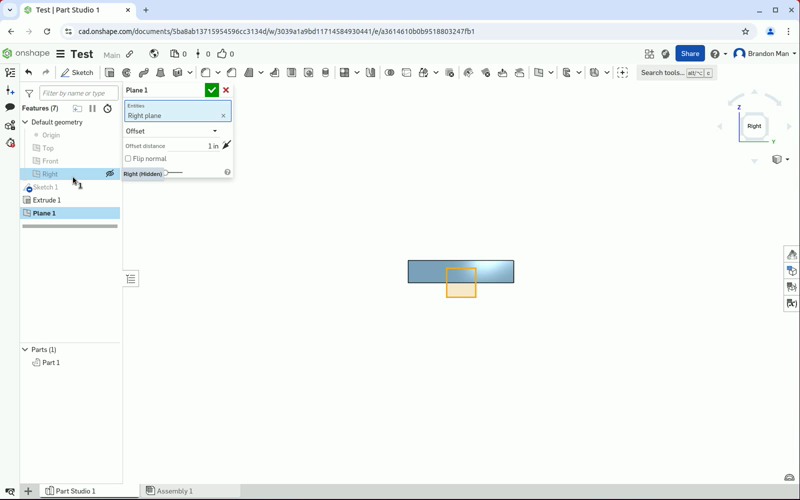
key(tab, 2)
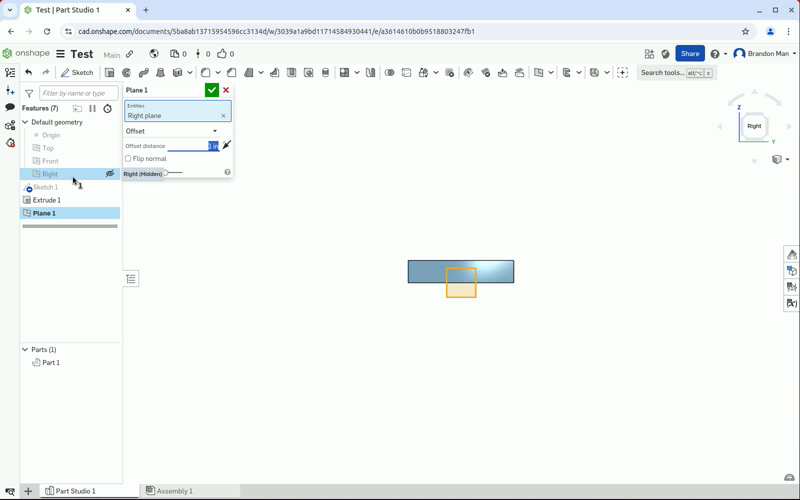
text(22.4)
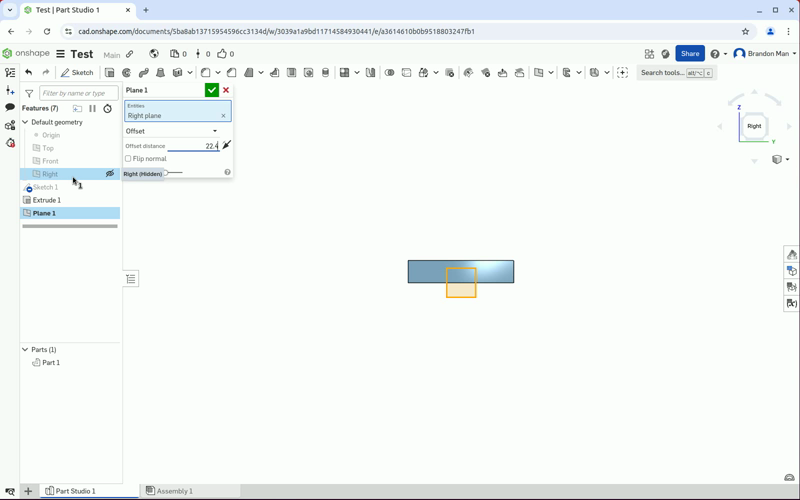
key(enter, 2)
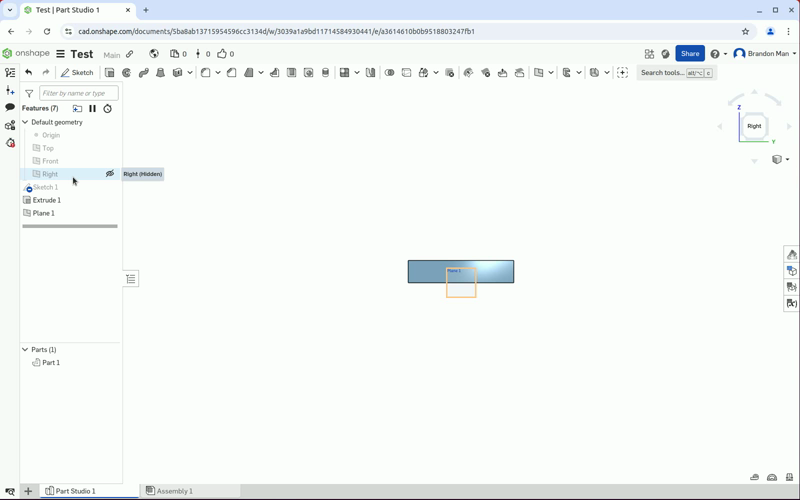
key(shift+s)
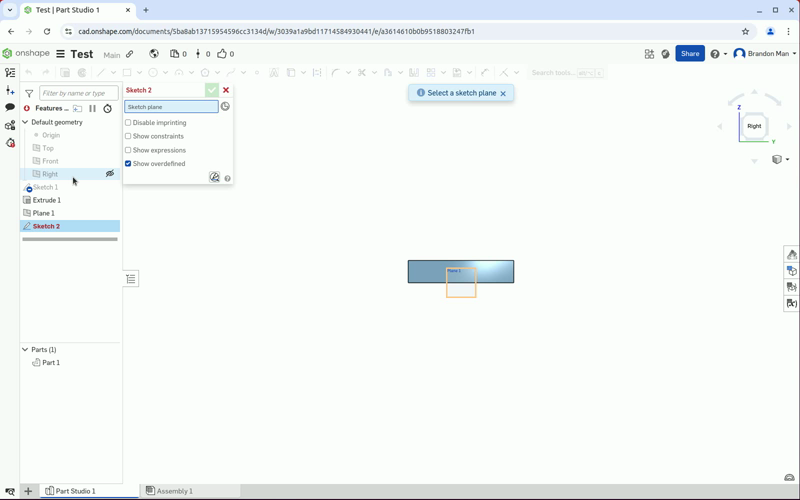
mouse_move(73, 215)
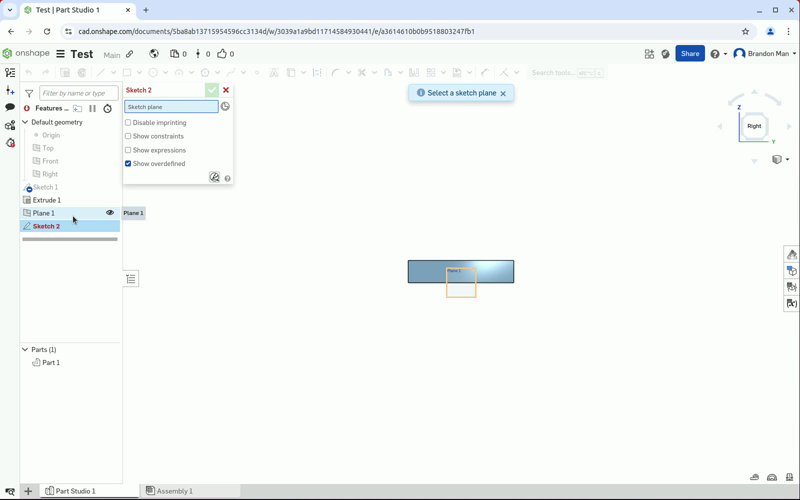
click(73, 215)
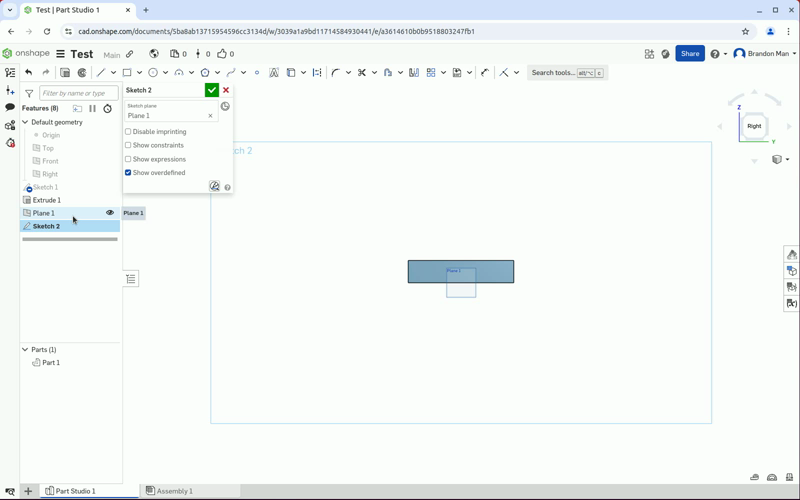
mouse_move(73, 352)
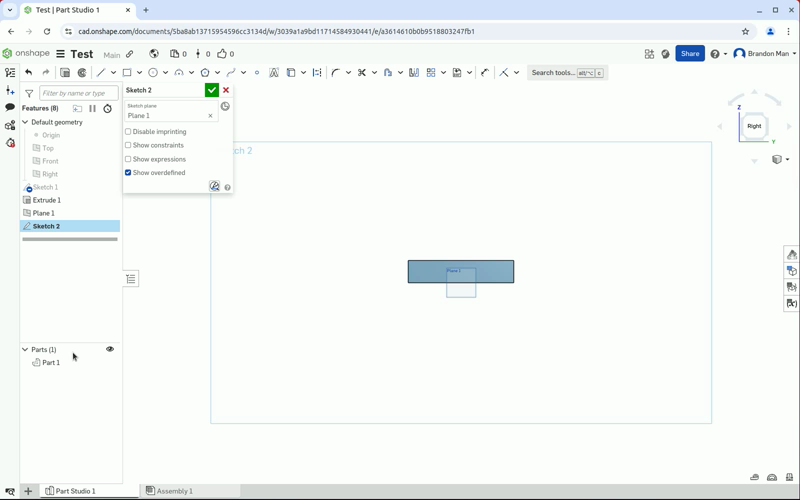
key(y)
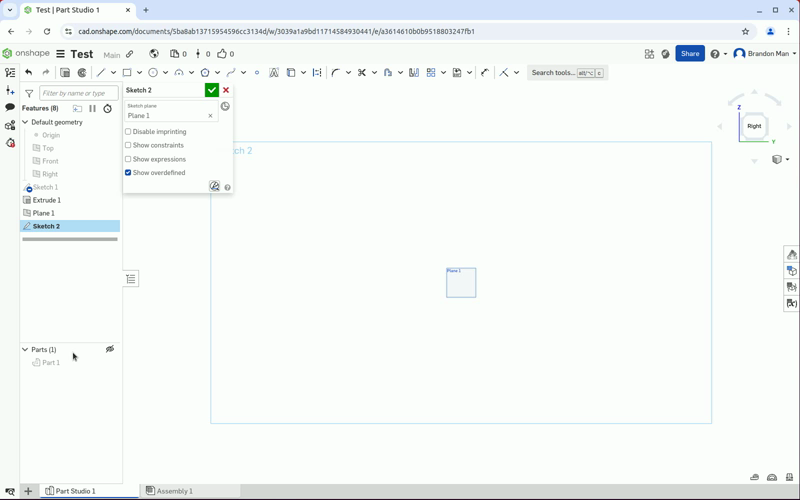
key(l)
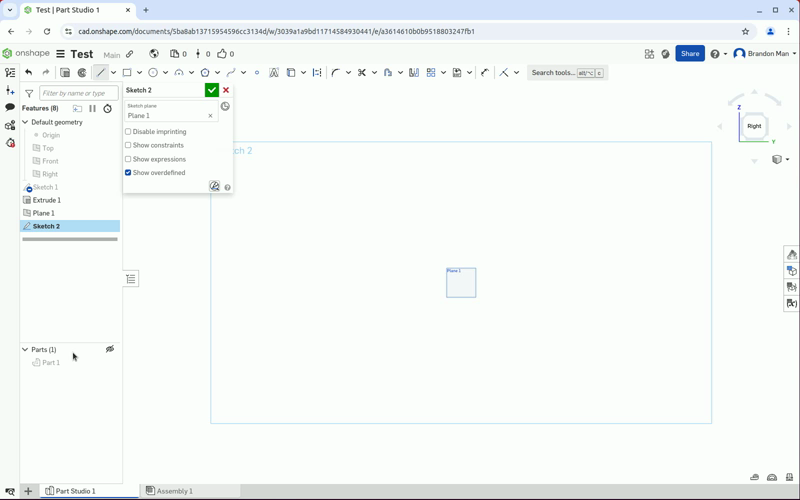
key_down(shift)
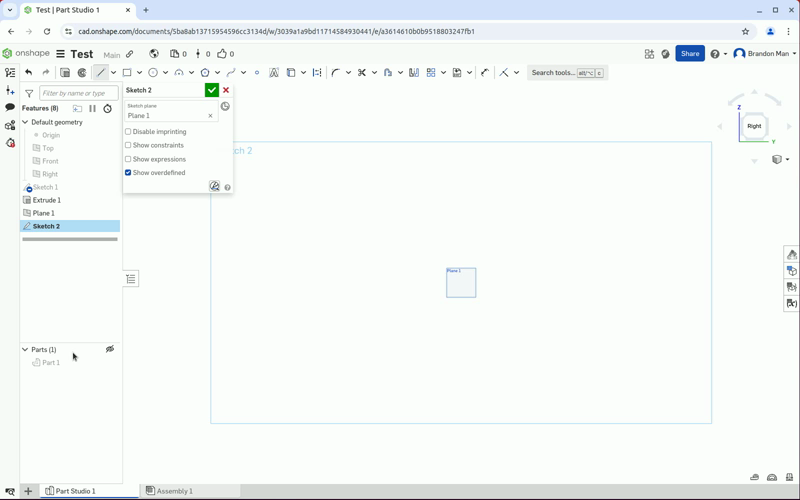
mouse_move(407, 282)
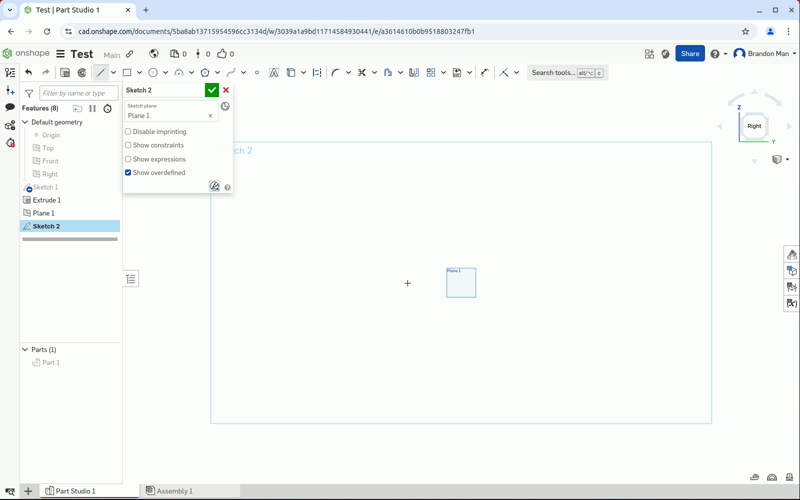
click(407, 282)
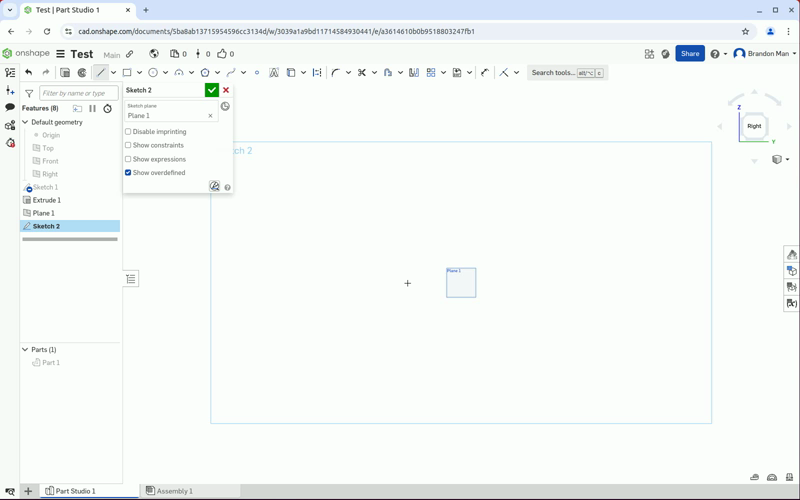
key_up(shift)
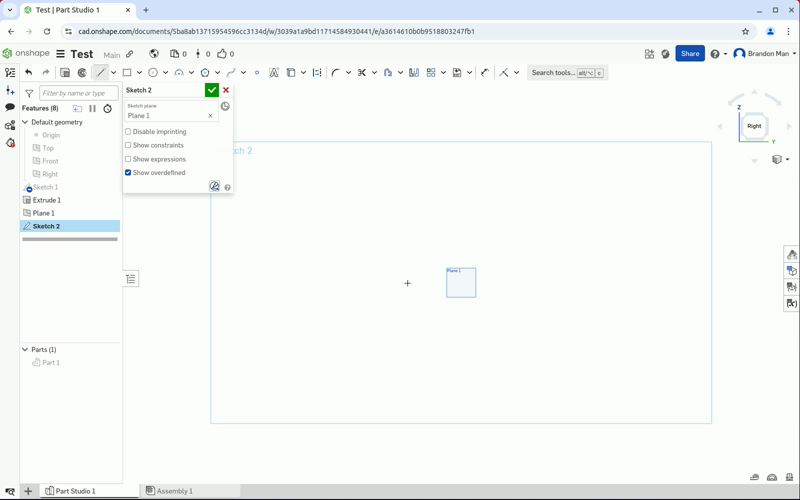
key_down(shift)
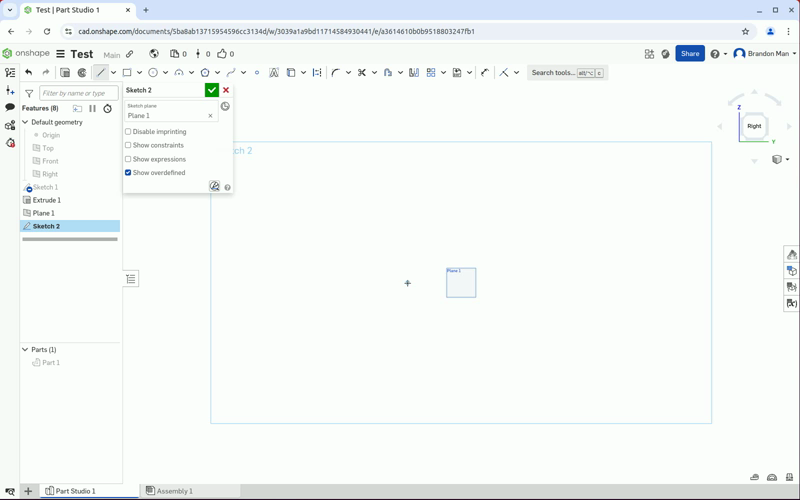
mouse_move(513, 282)
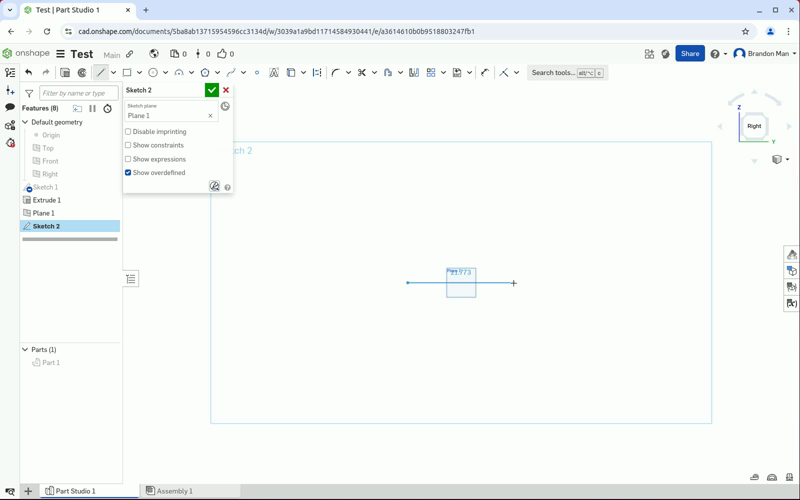
click(513, 282)
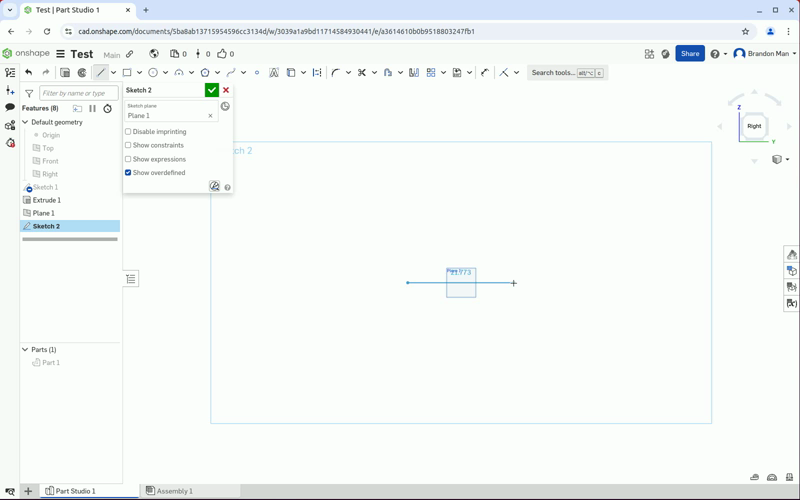
key_up(shift)
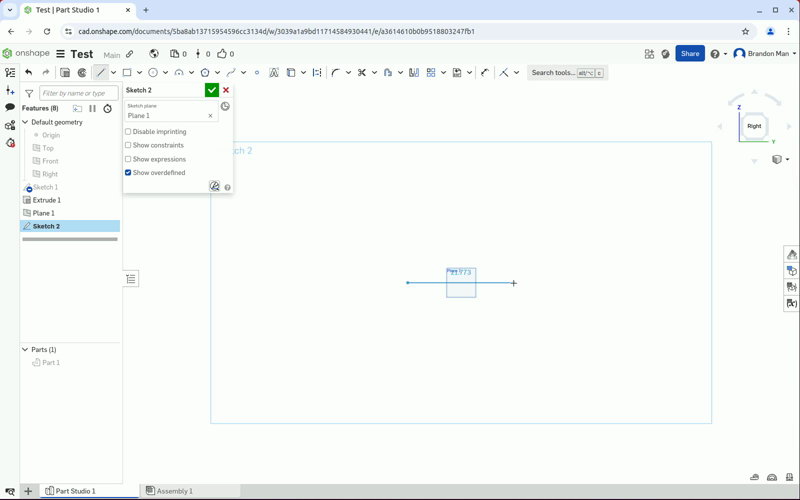
key_down(shift)
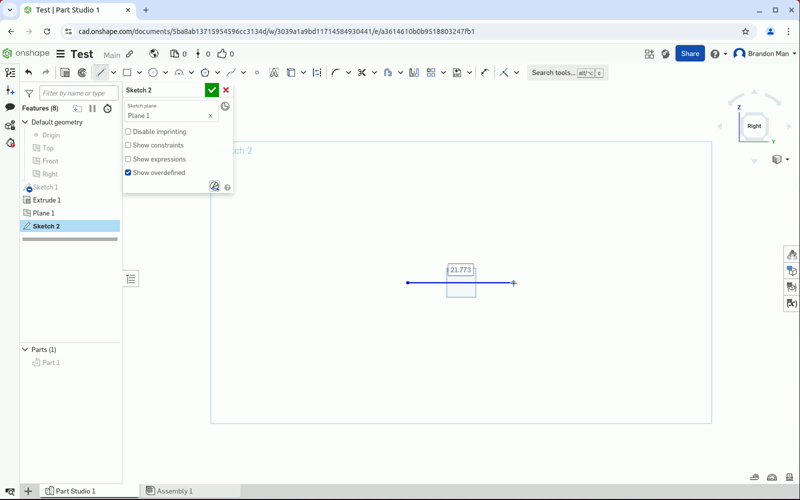
mouse_move(543, 282)
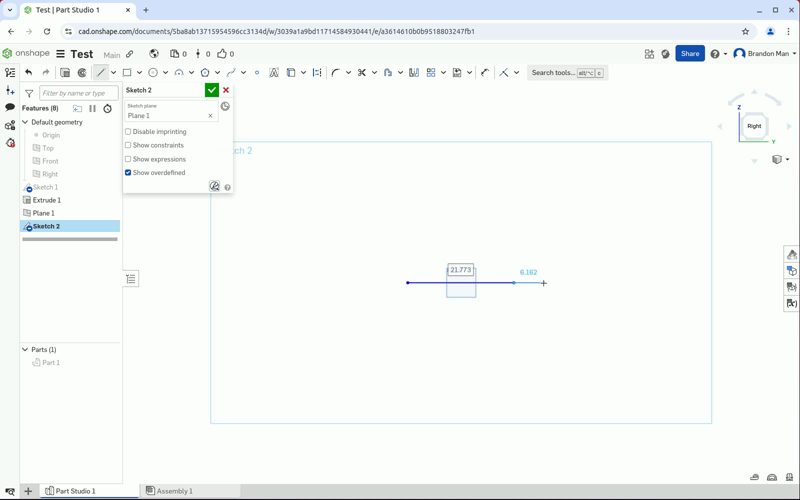
mouse_move(513, 260)
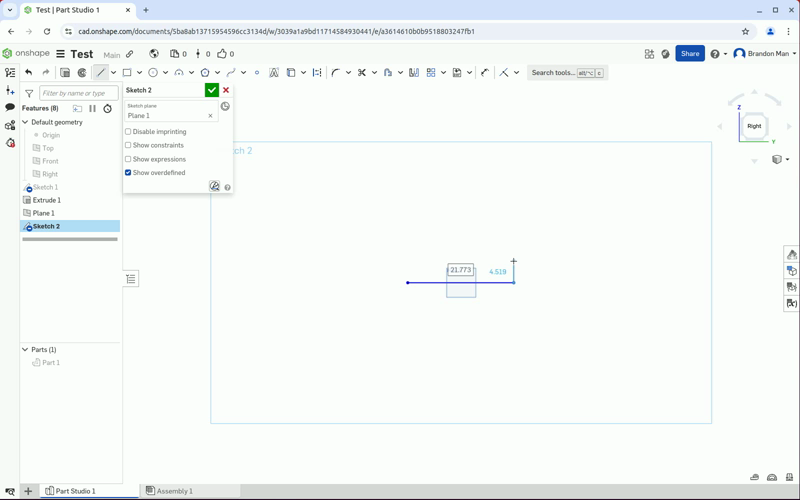
click(513, 260)
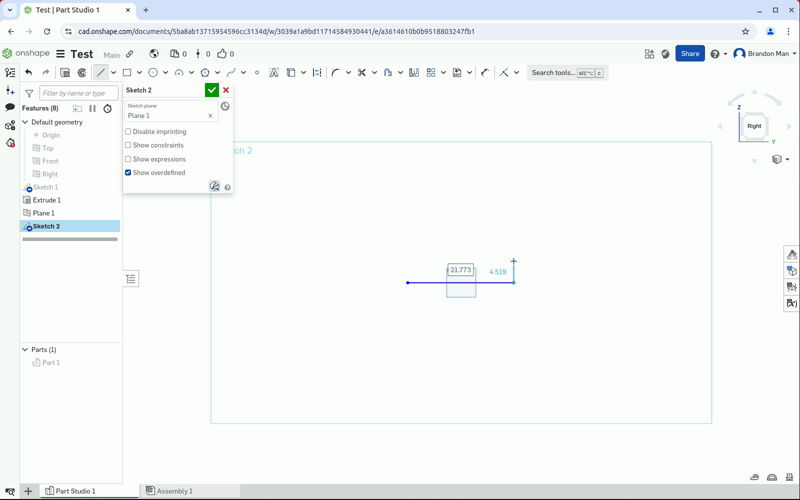
key_up(shift)
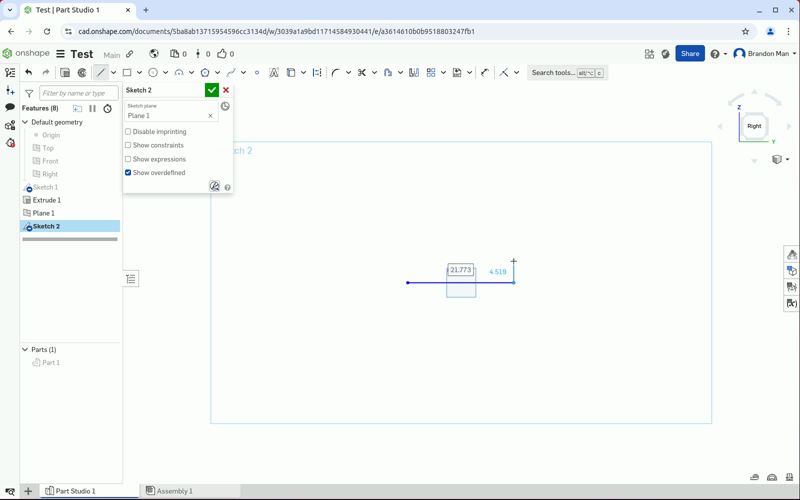
key_down(shift)
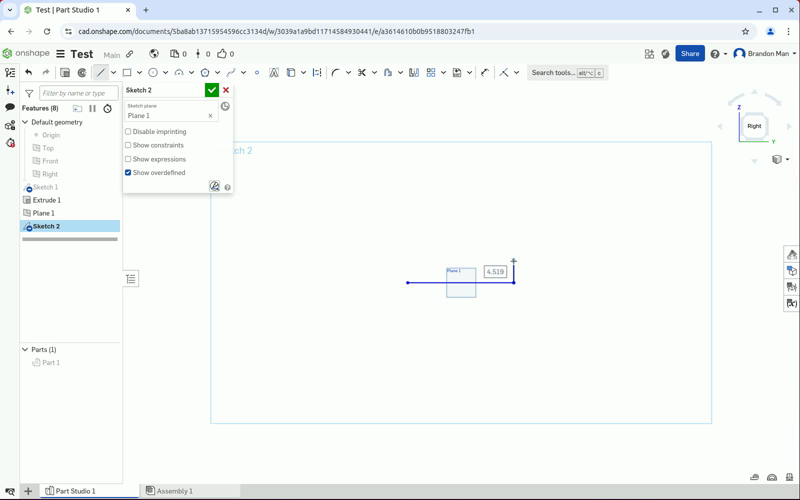
mouse_move(407, 260)
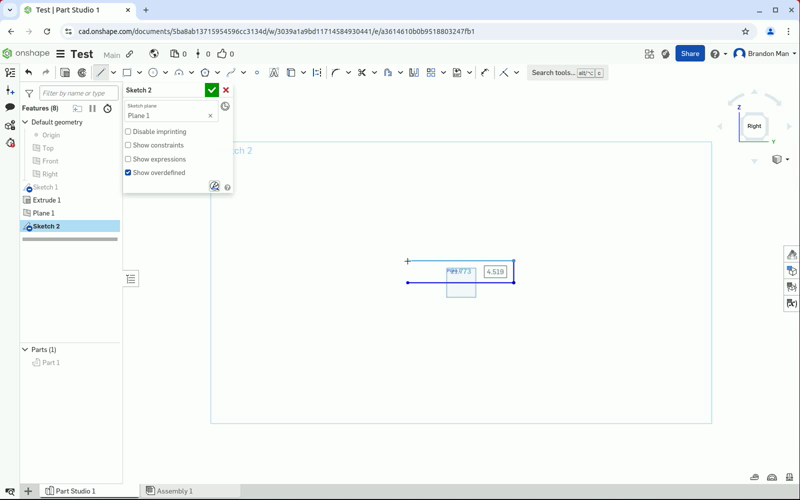
click(407, 260)
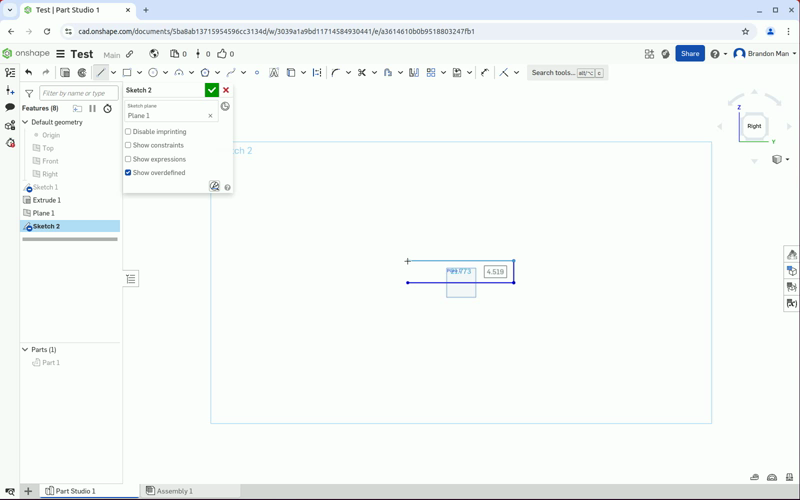
key_up(shift)
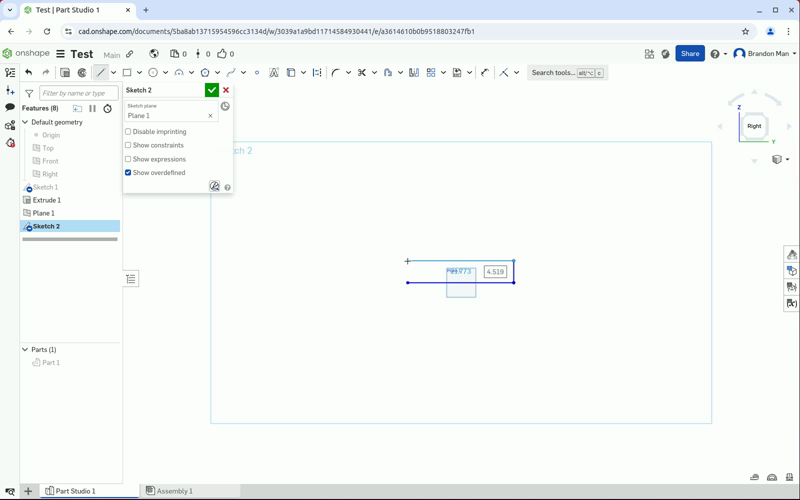
mouse_move(437, 260)
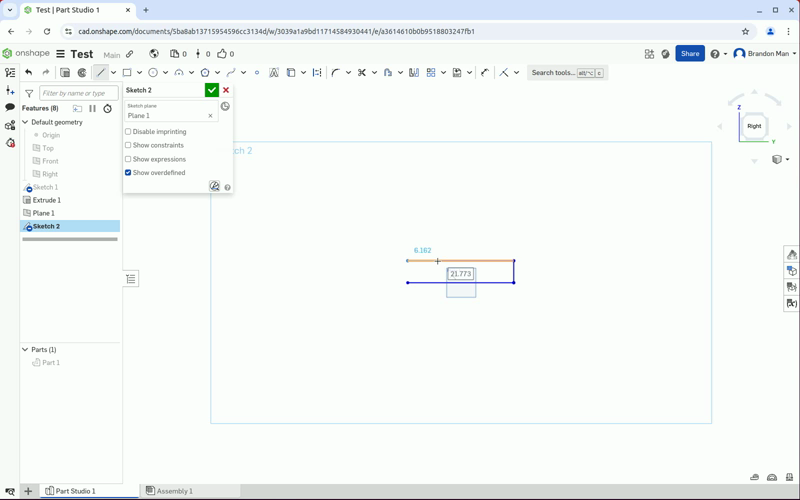
key_down(shift)
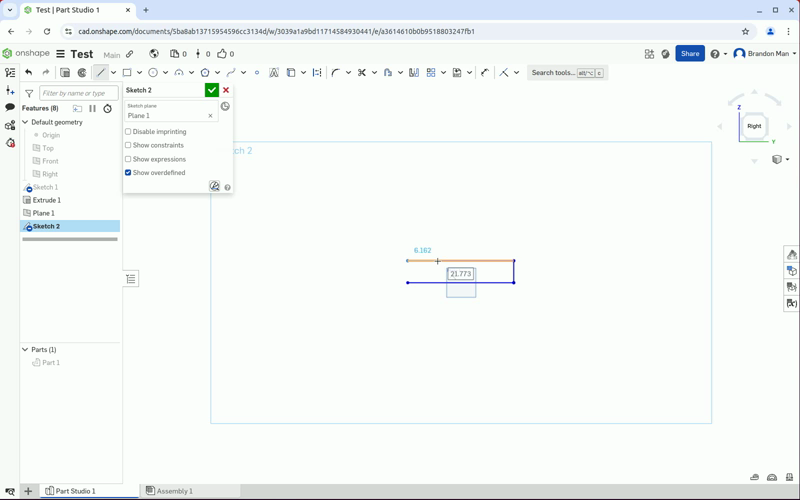
mouse_move(407, 282)
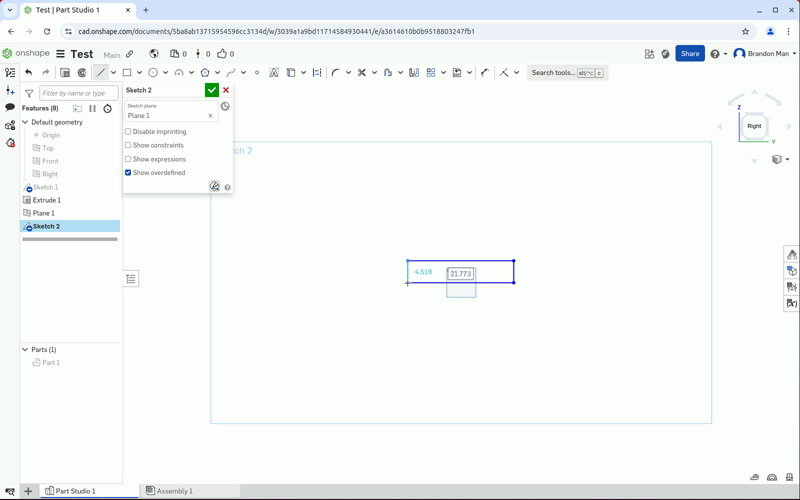
key_up(shift)
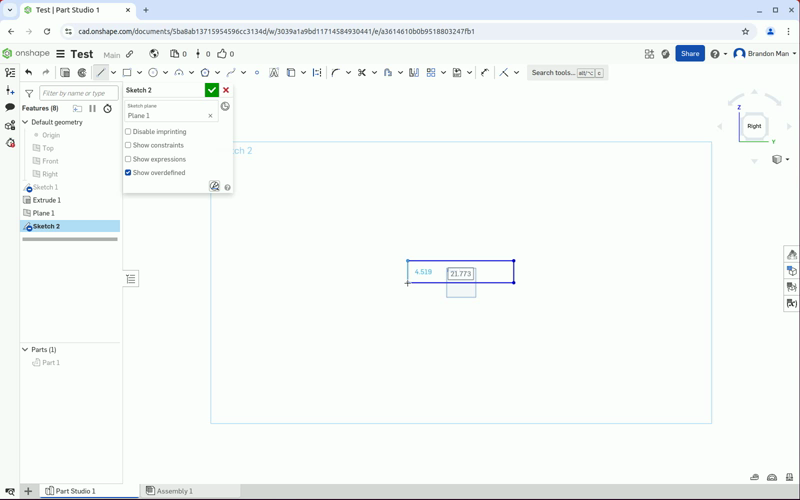
click(407, 282)
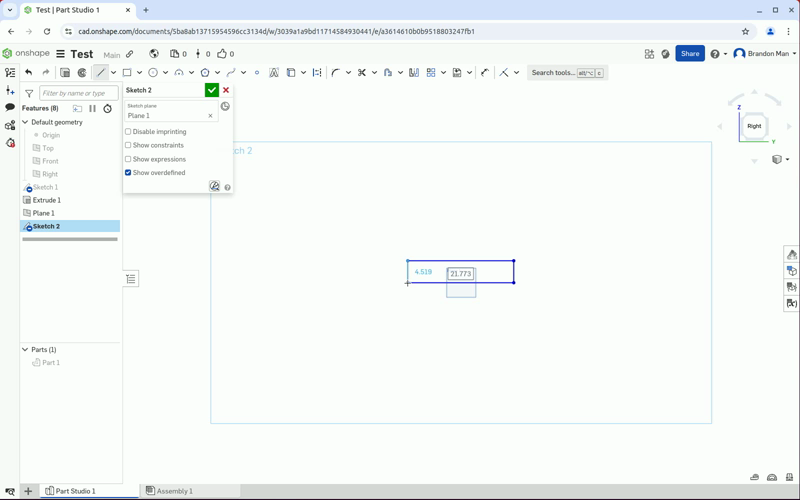
key(esc)
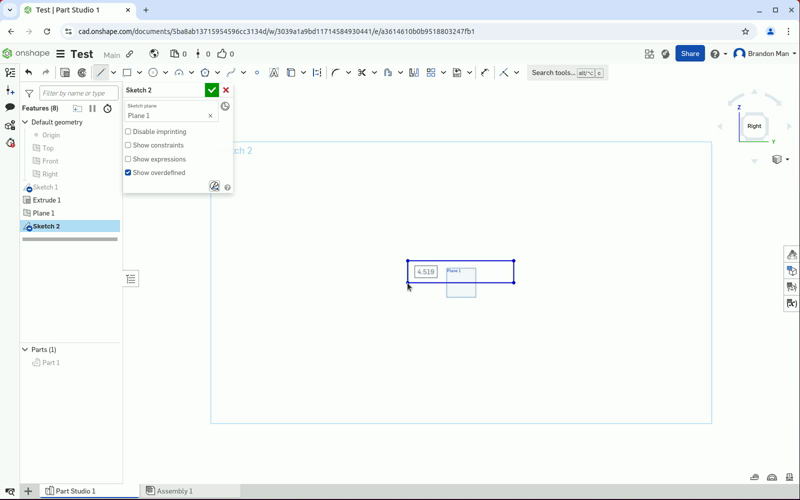
mouse_move(482, 264)
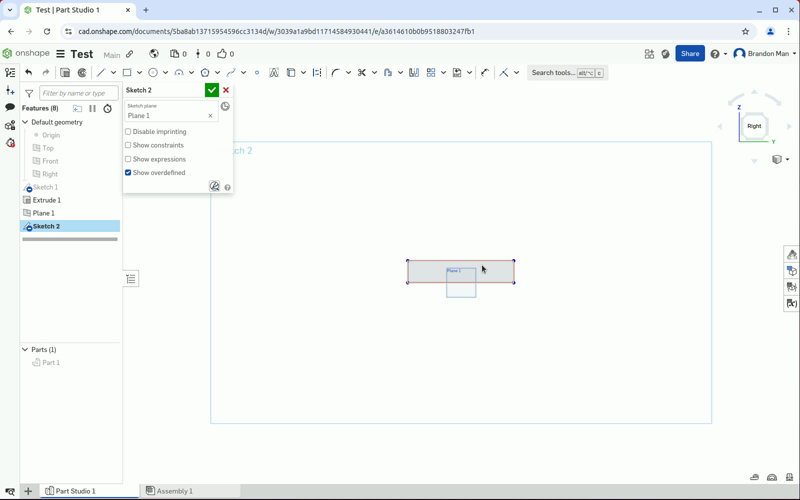
click(482, 264)
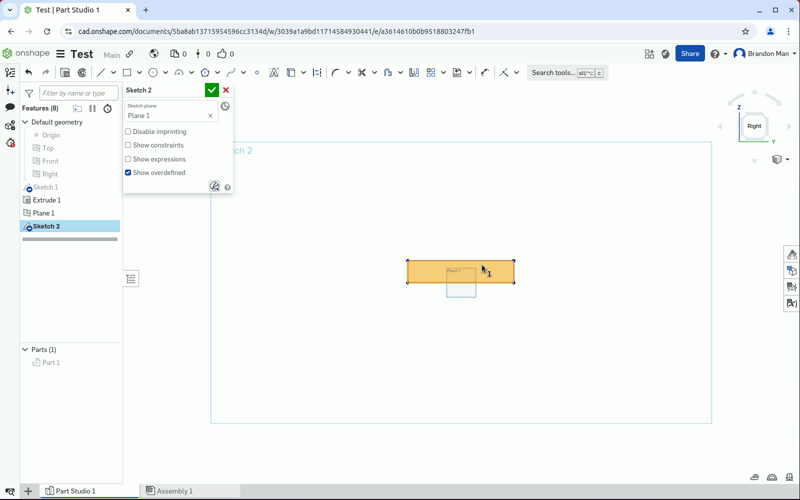
mouse_move(73, 352)
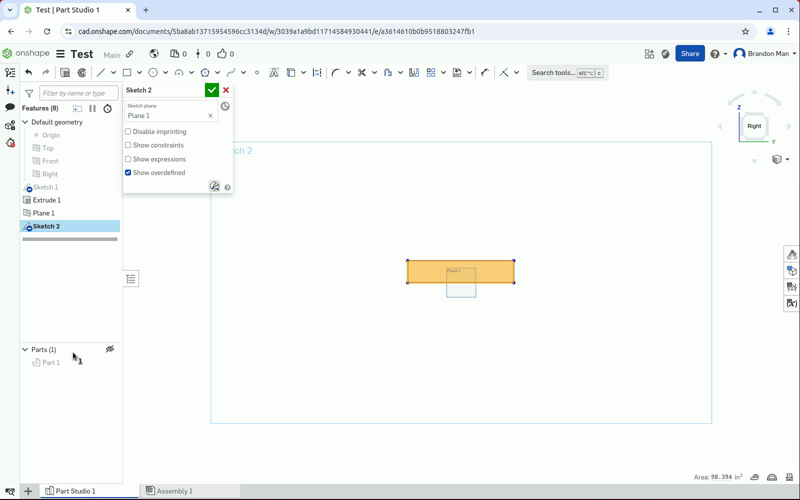
key(shift+y)
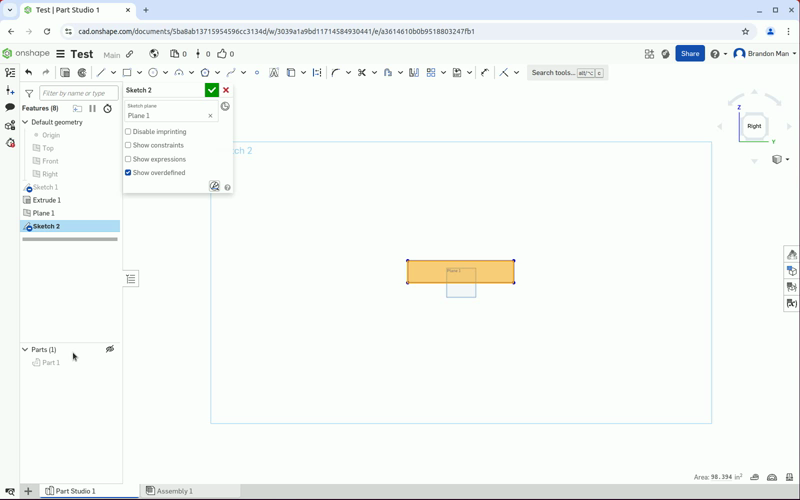
key(shift+e)
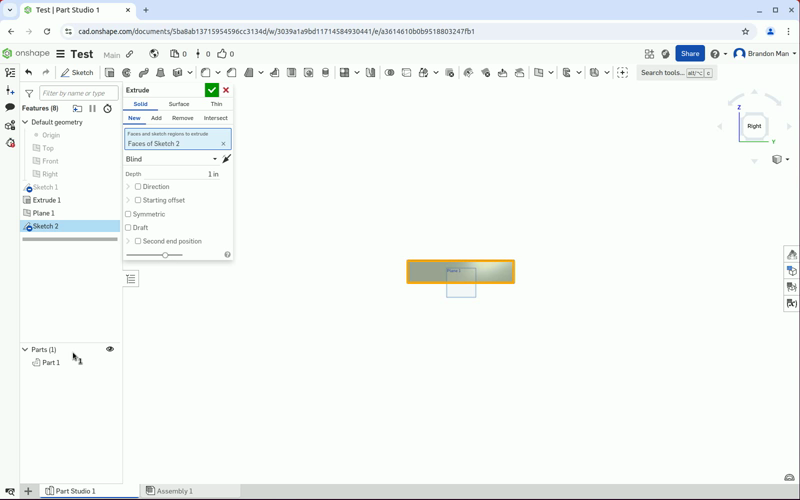
mouse_move(143, 106)
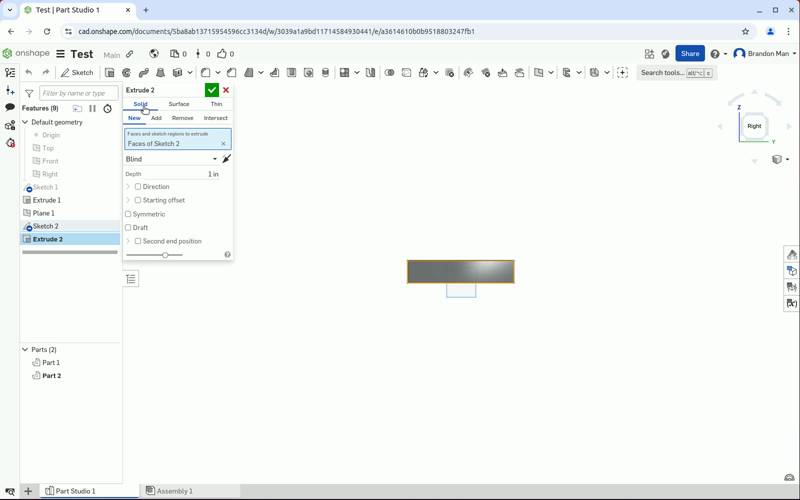
click(143, 106)
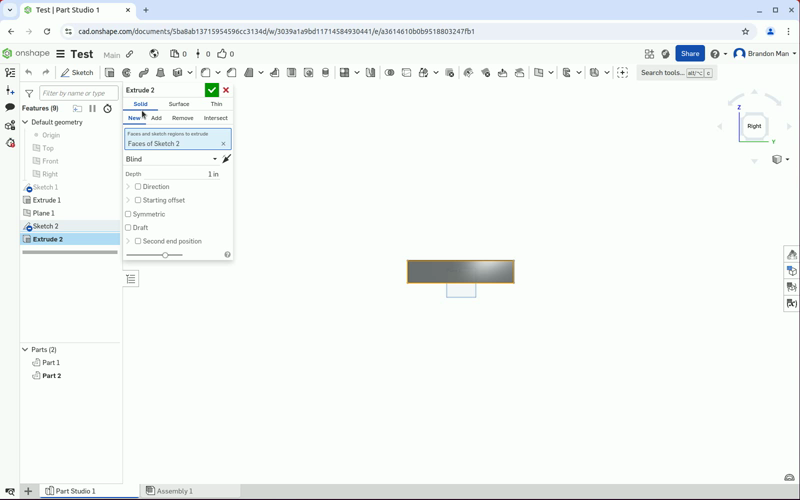
mouse_move(137, 120)
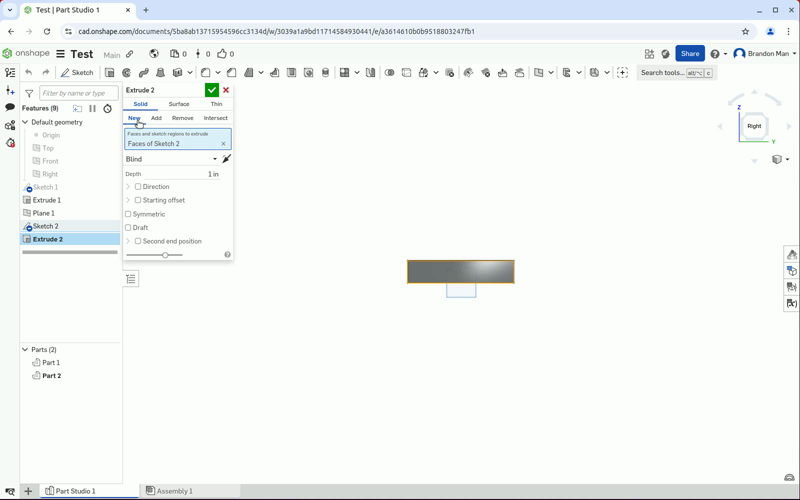
click(137, 120)
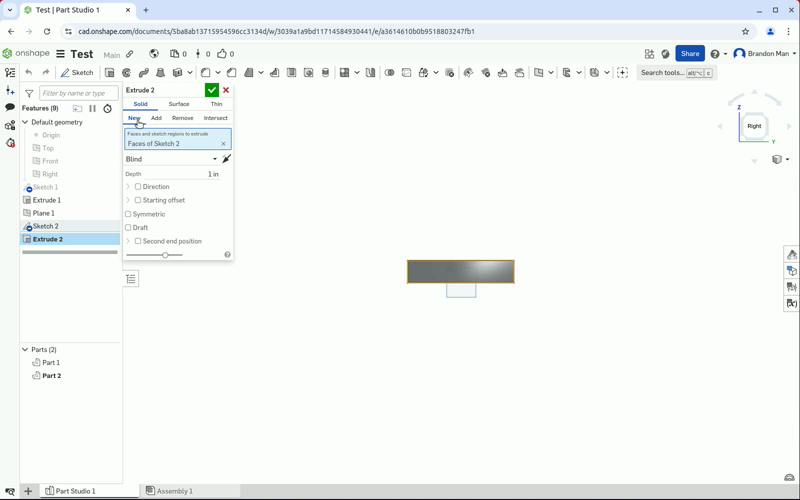
key(tab, 4)
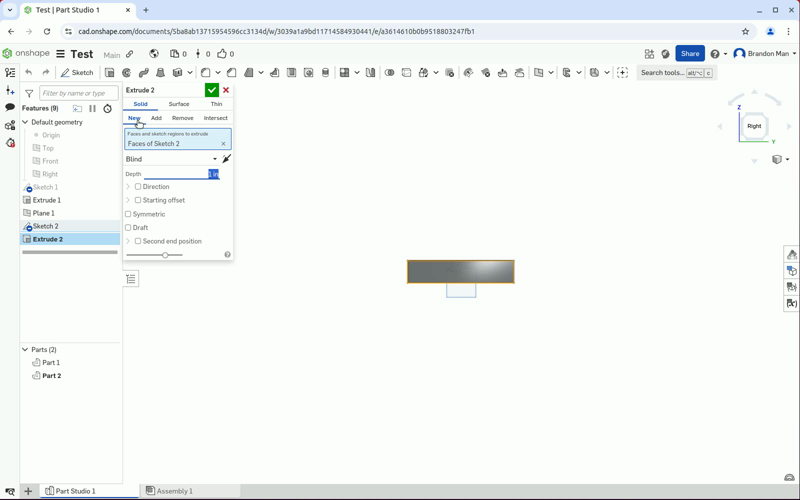
text(0.722)
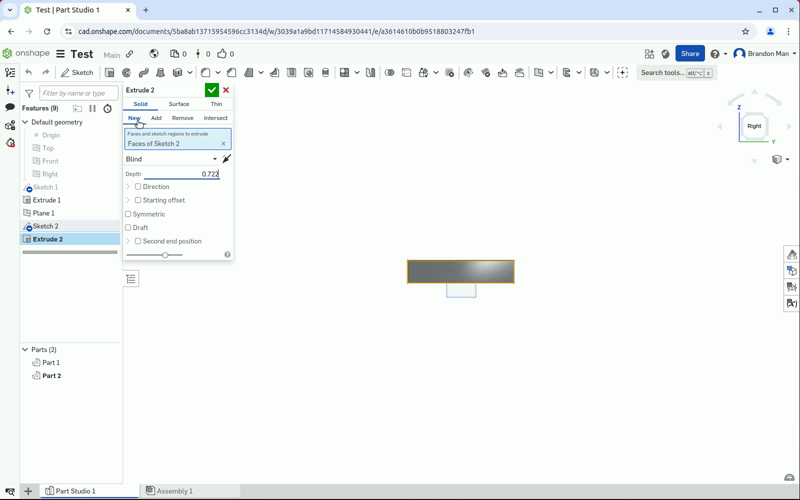
key(enter)
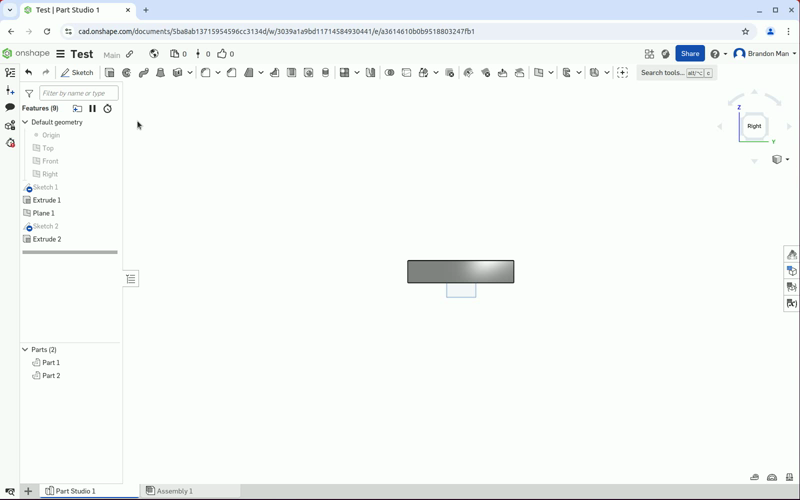
key(shift+h)
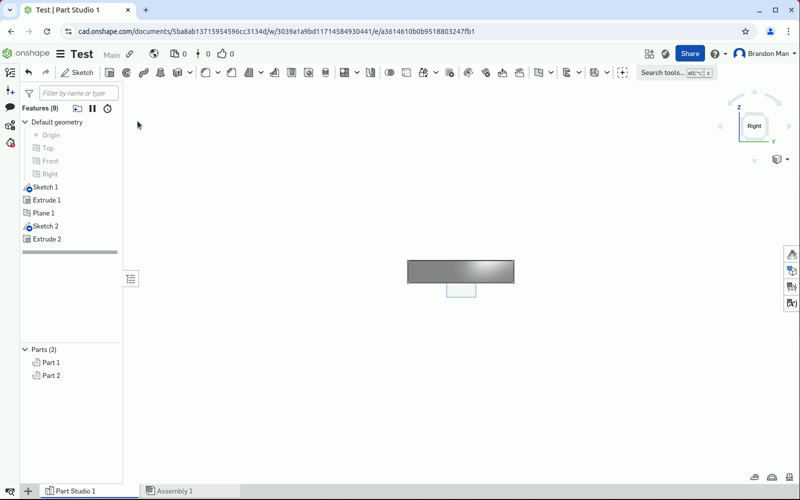
key(shift+h)
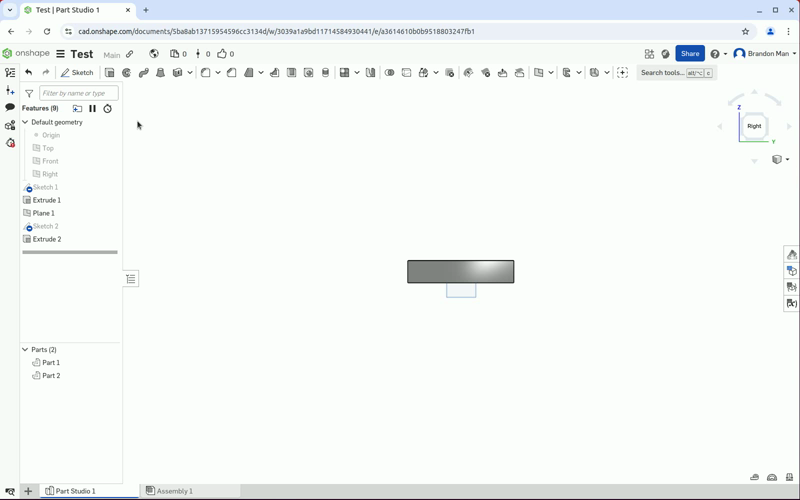
mouse_move(73, 189)
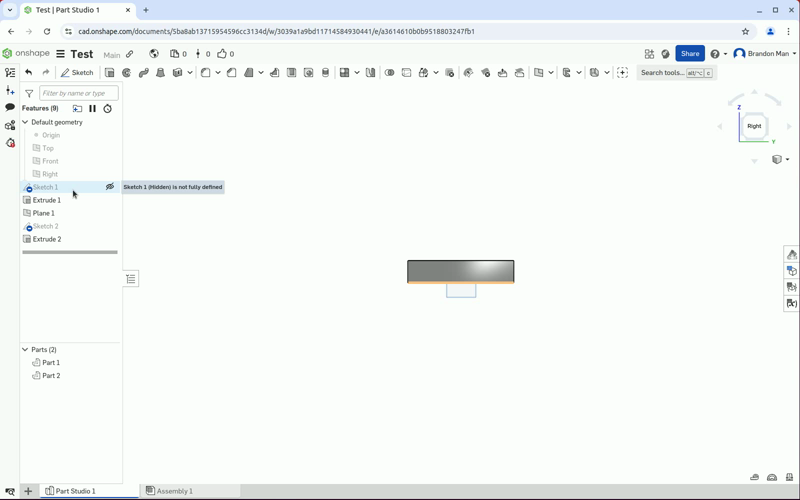
click(73, 189)
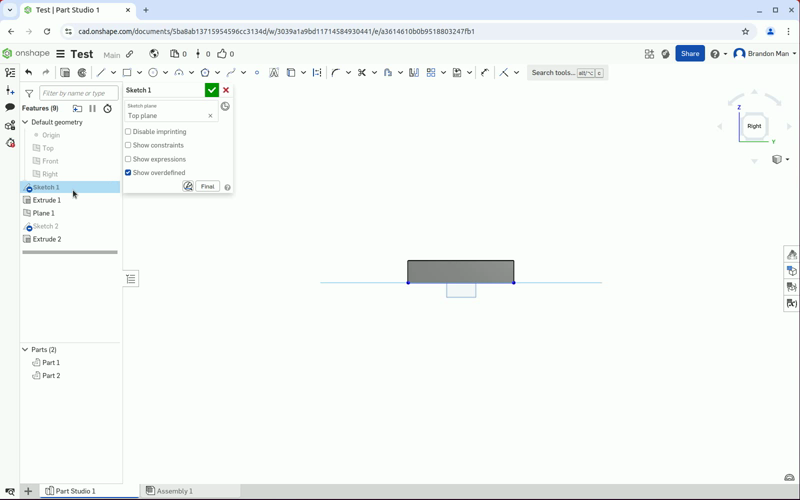
mouse_move(229, 92)
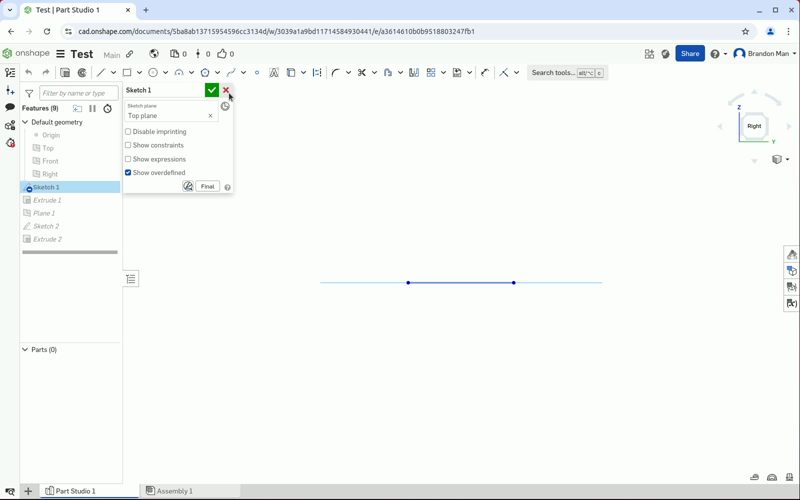
click(229, 92)
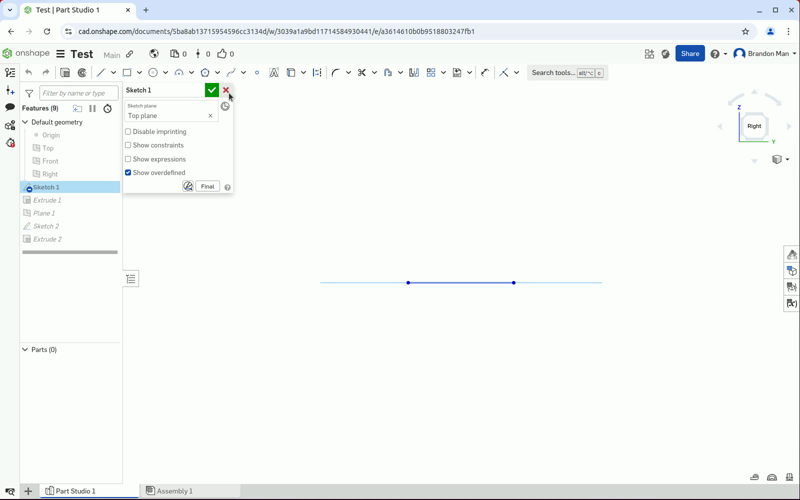
key(shift+s)
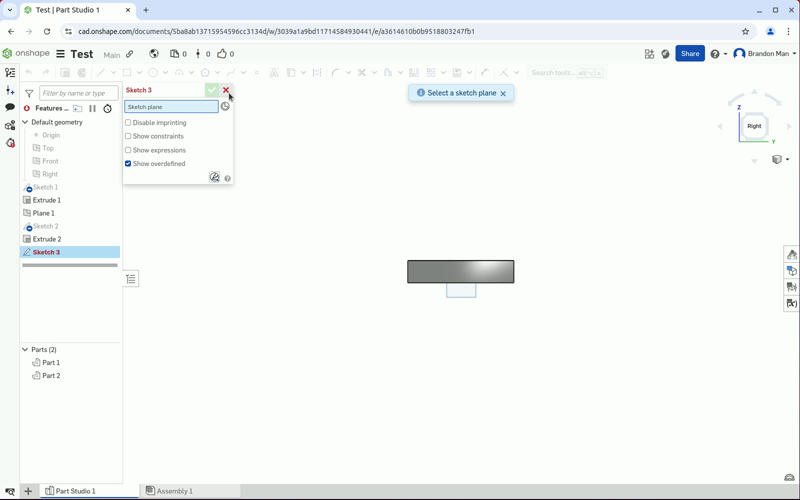
mouse_move(73, 215)
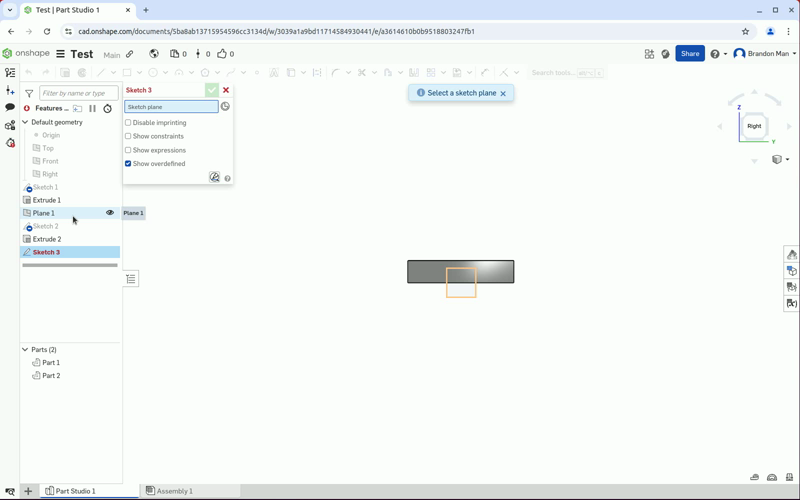
click(73, 215)
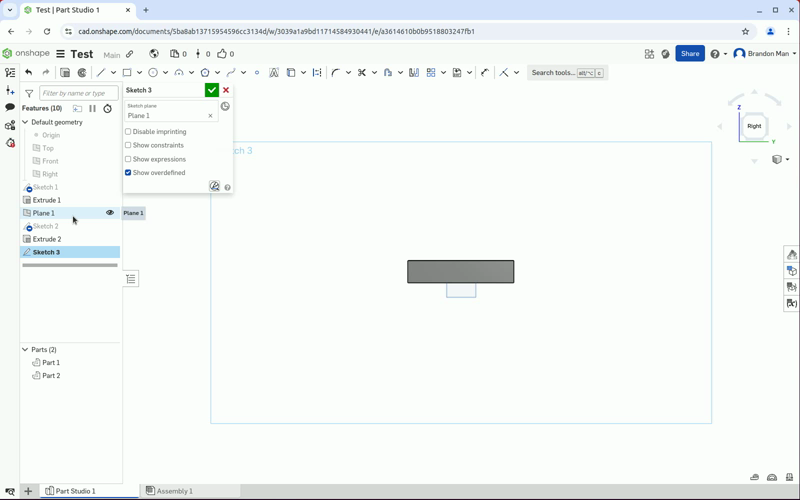
mouse_move(73, 352)
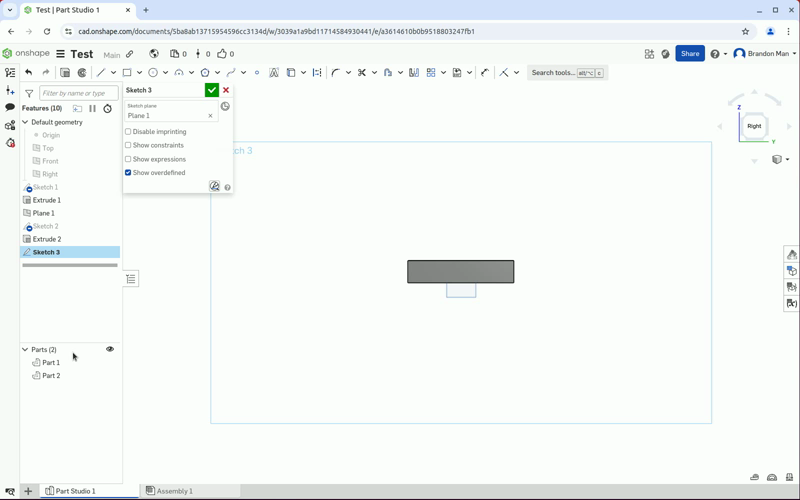
key(y)
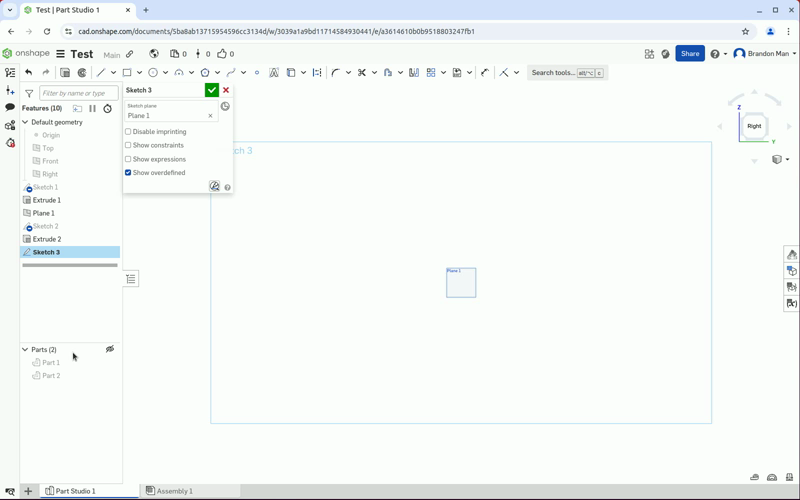
key(l)
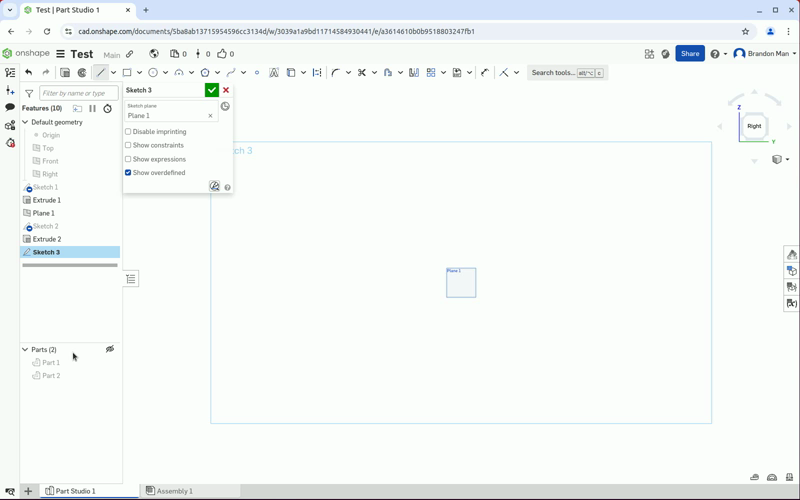
key_down(shift)
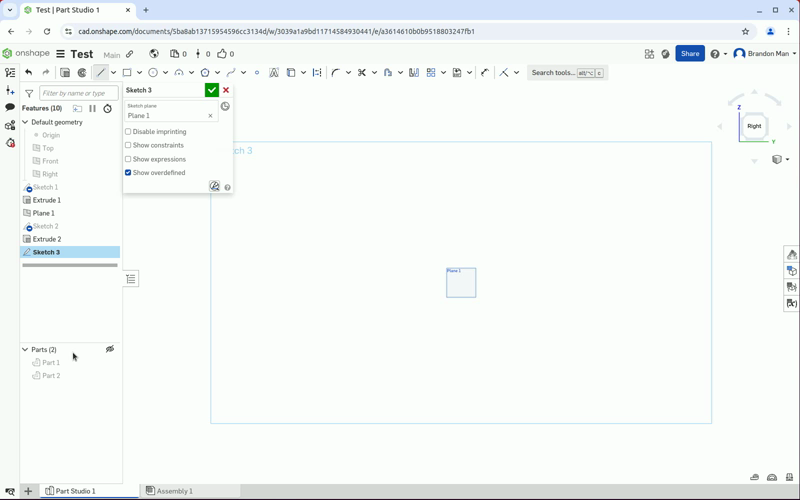
mouse_move(407, 260)
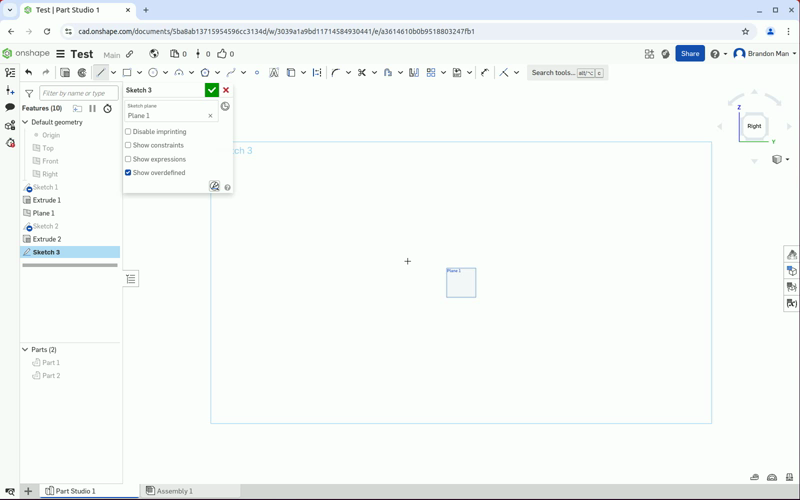
click(407, 260)
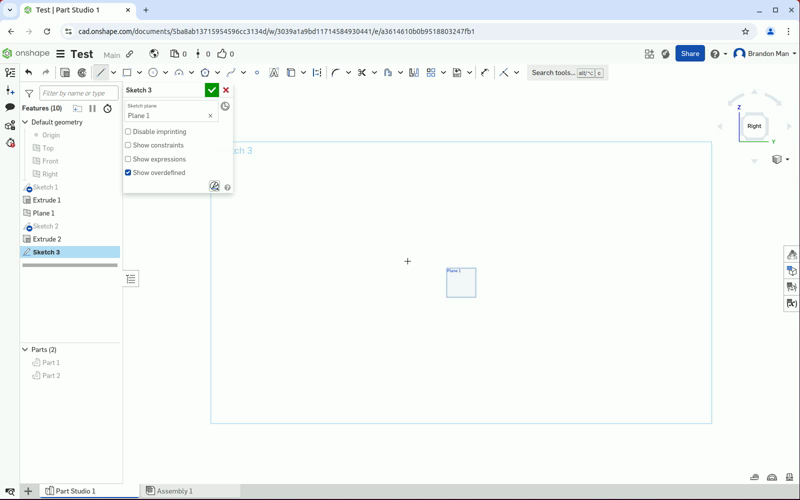
key_up(shift)
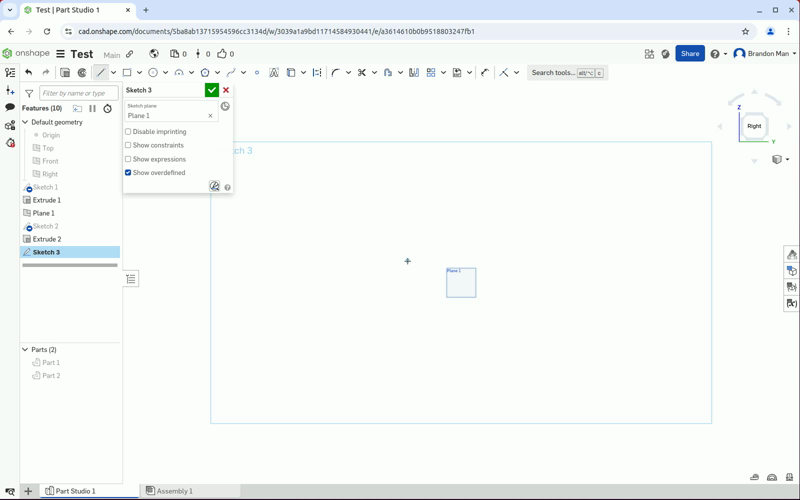
key_down(shift)
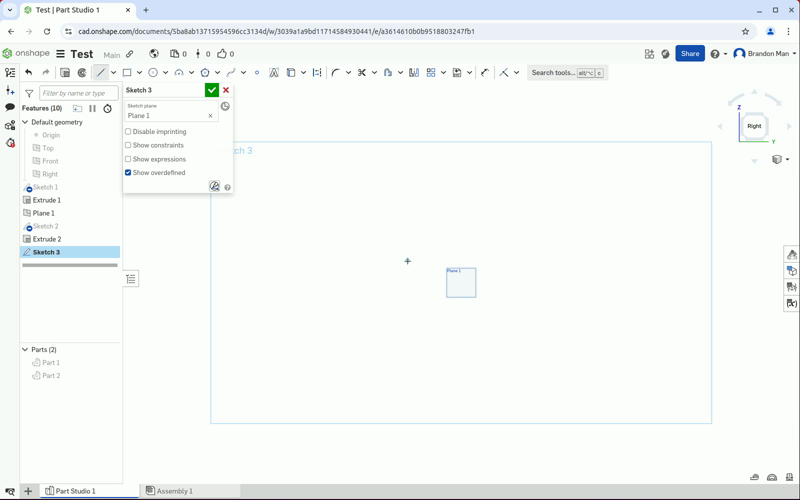
mouse_move(513, 260)
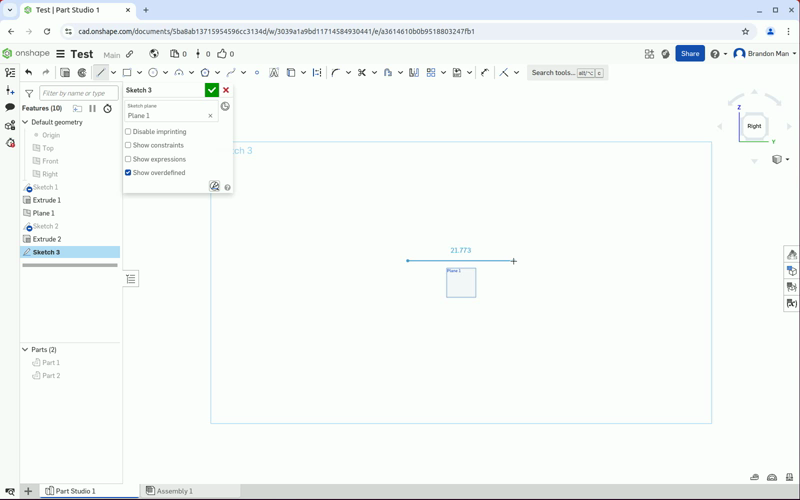
click(513, 260)
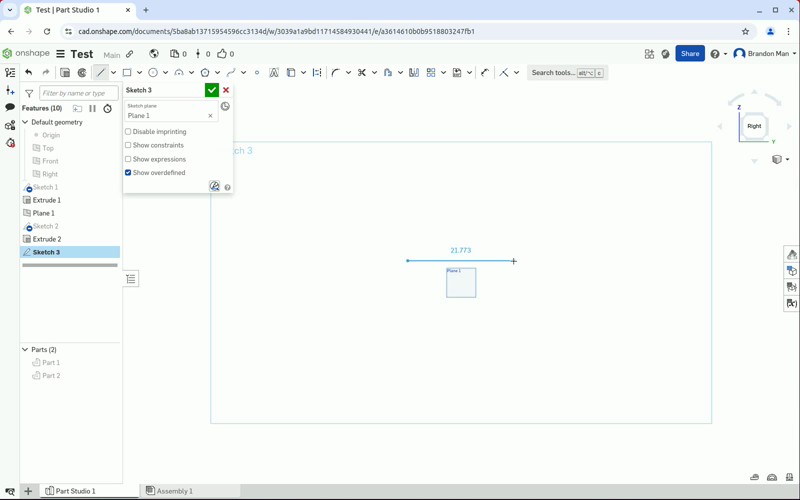
key_up(shift)
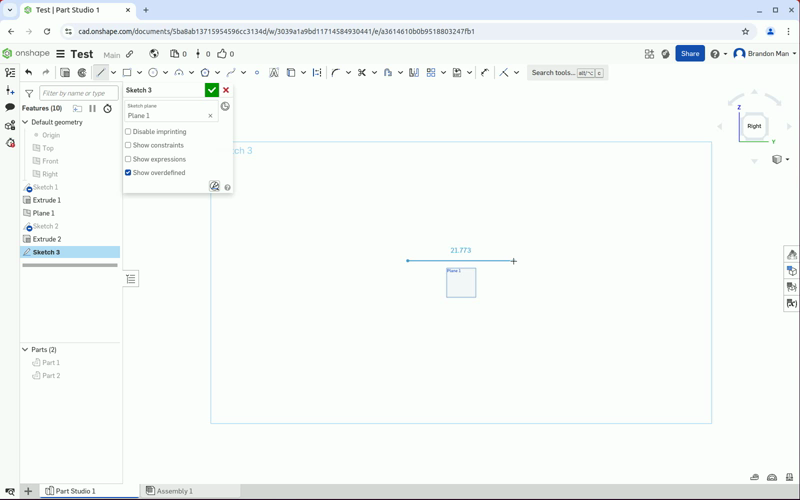
key_down(shift)
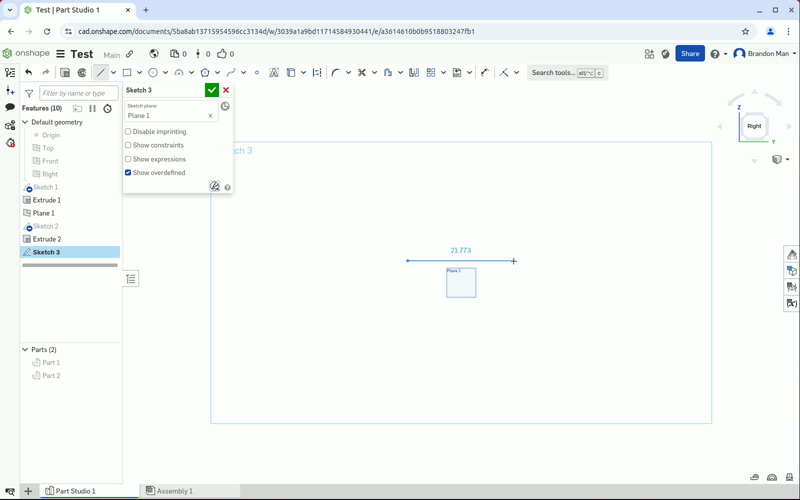
mouse_move(543, 260)
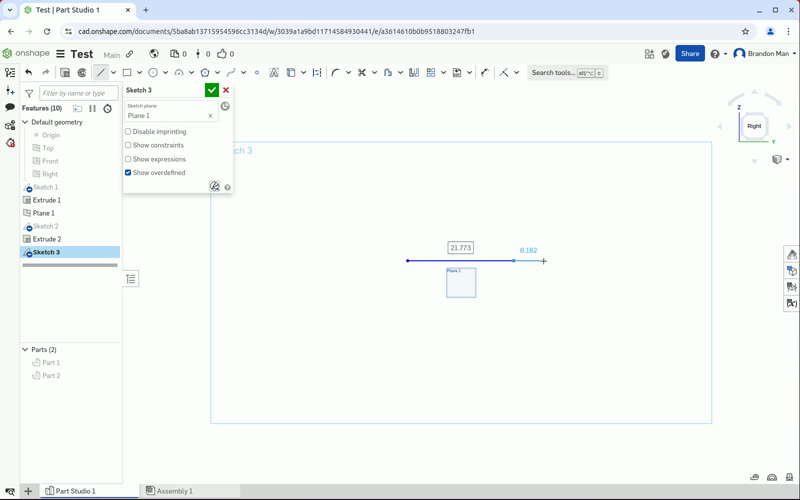
mouse_move(513, 257)
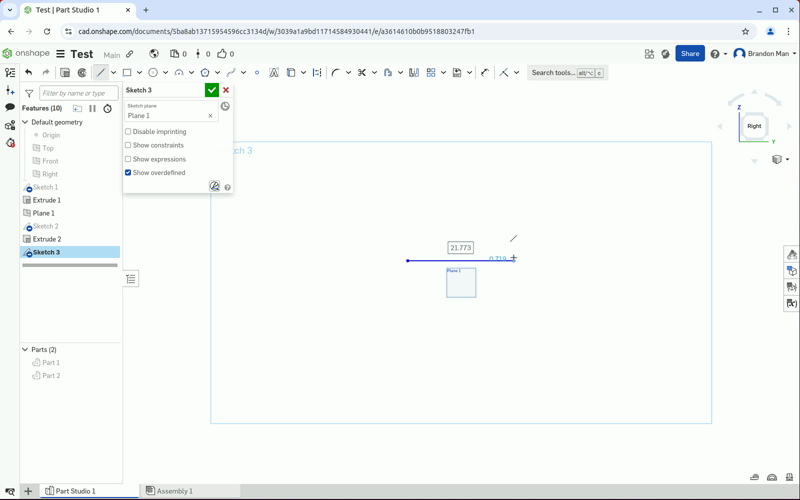
scroll(6)
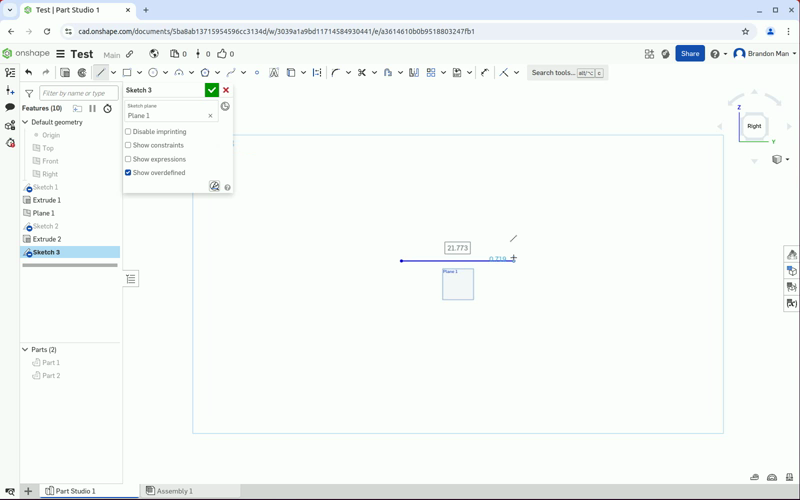
scroll(6)
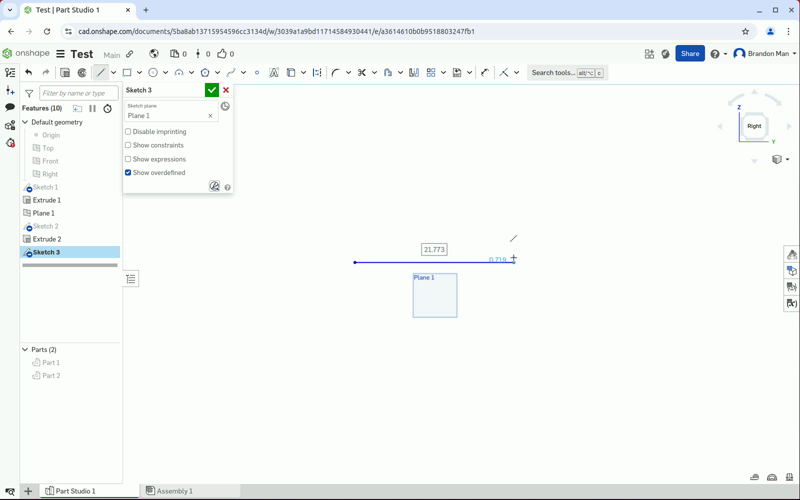
scroll(6)
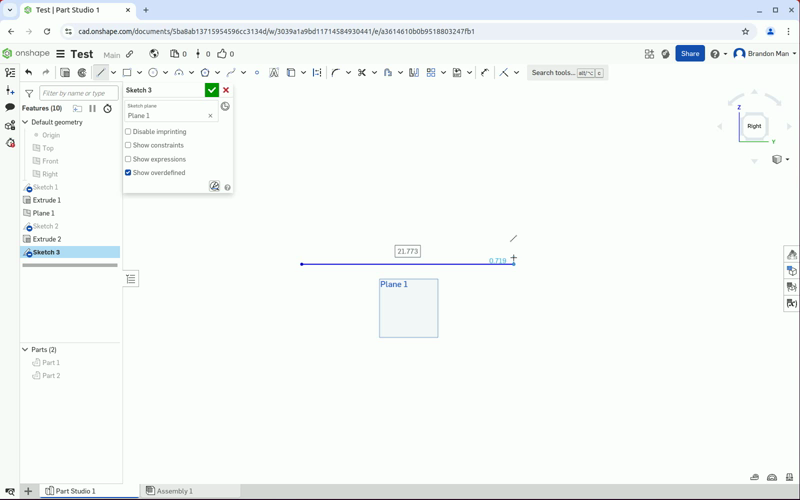
scroll(6)
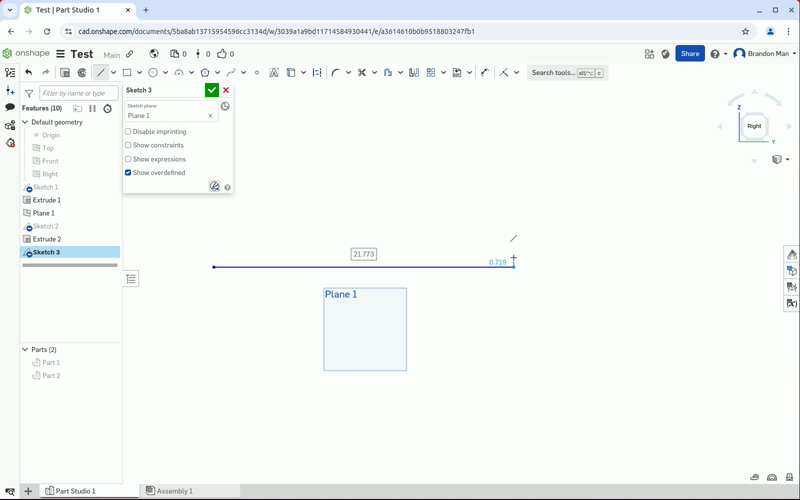
scroll(6)
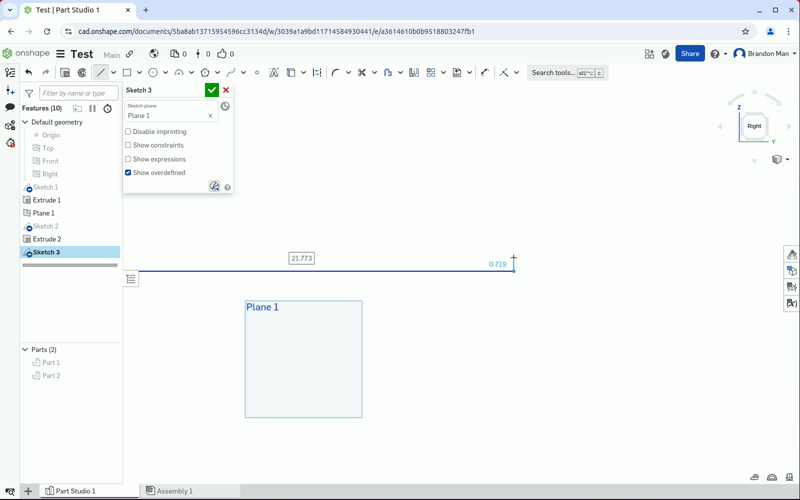
scroll(6)
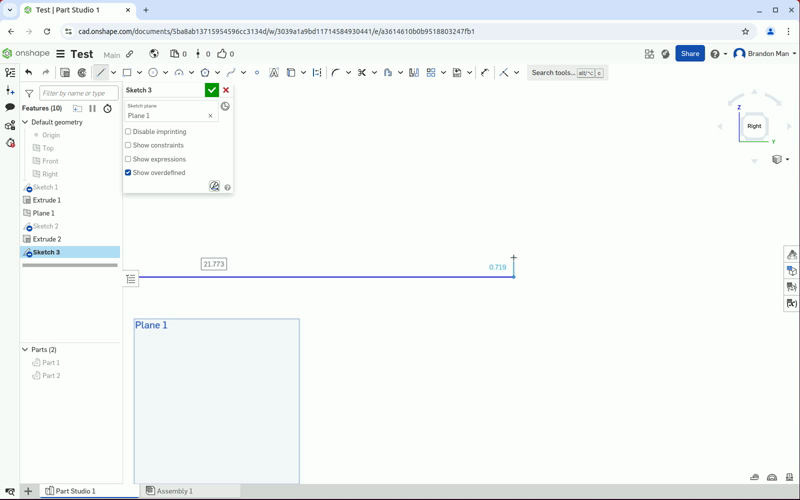
scroll(6)
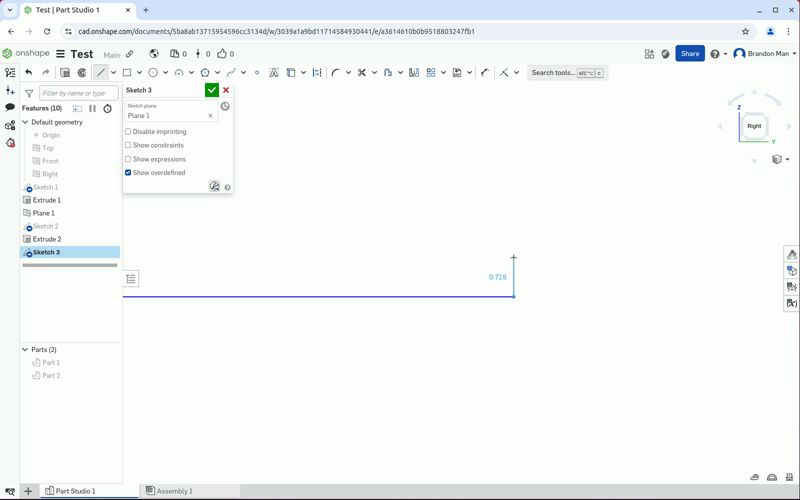
click(513, 257)
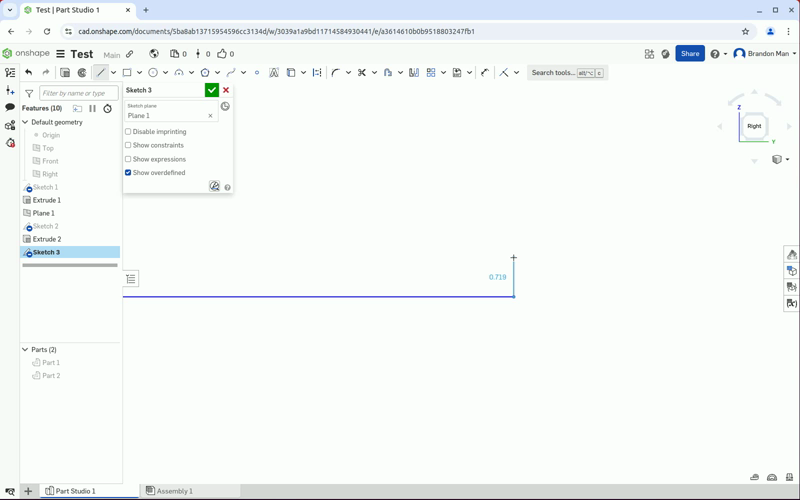
scroll(-6)
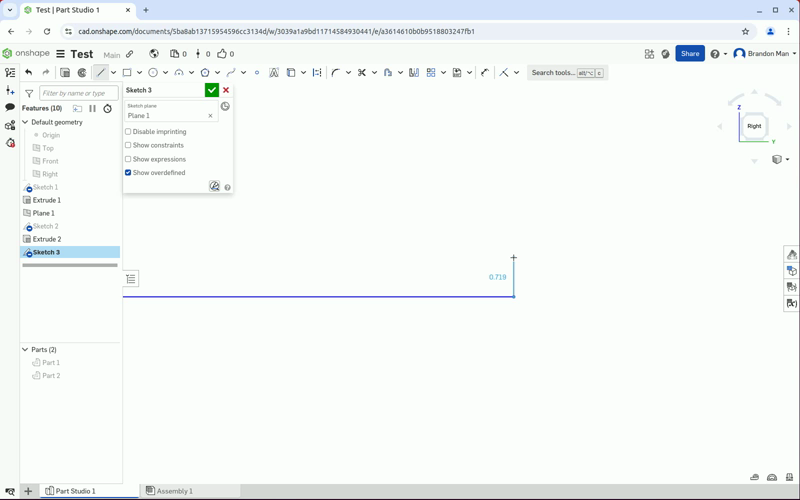
scroll(-6)
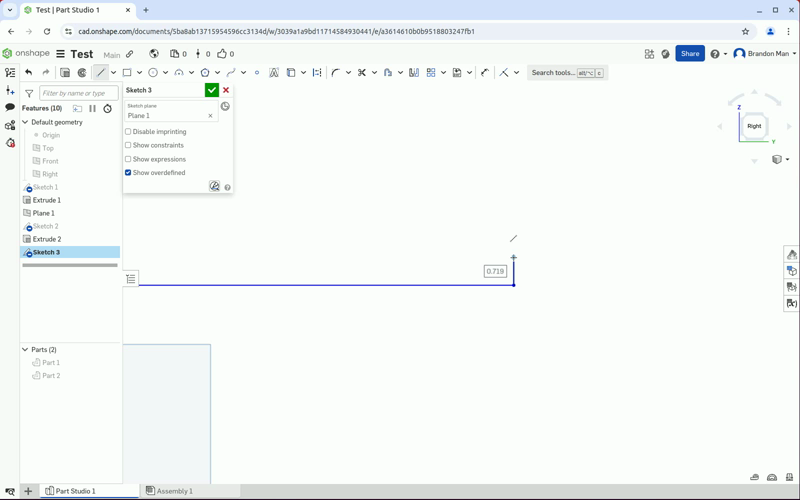
scroll(-6)
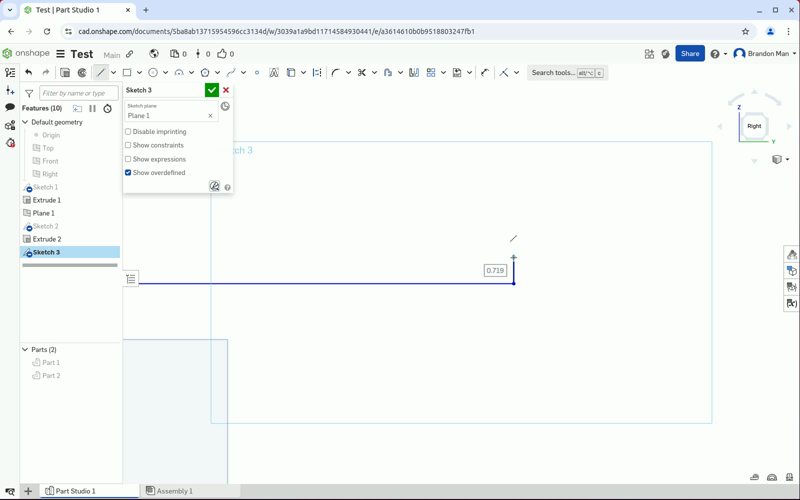
scroll(-6)
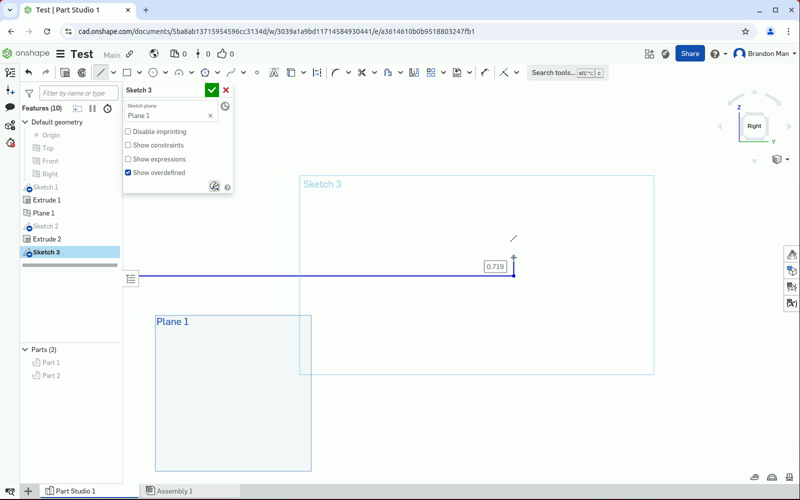
scroll(-6)
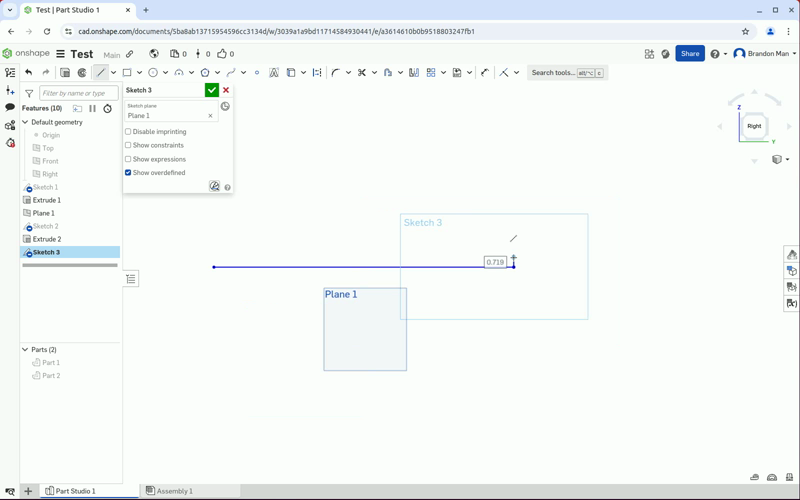
scroll(-6)
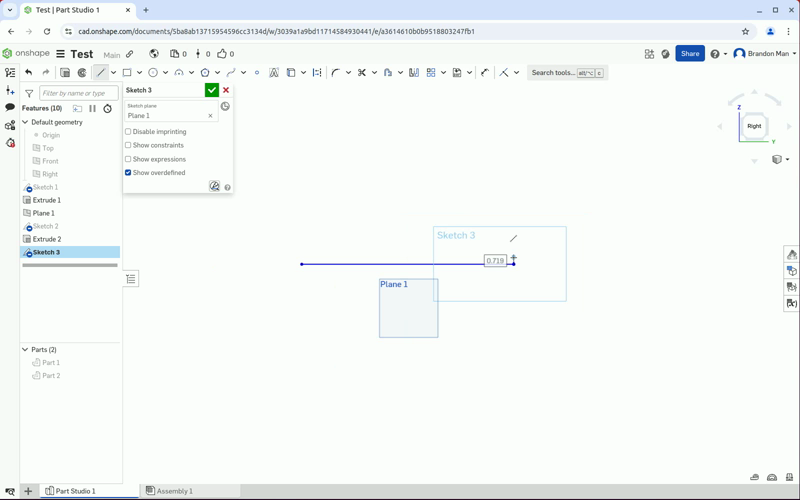
scroll(-6)
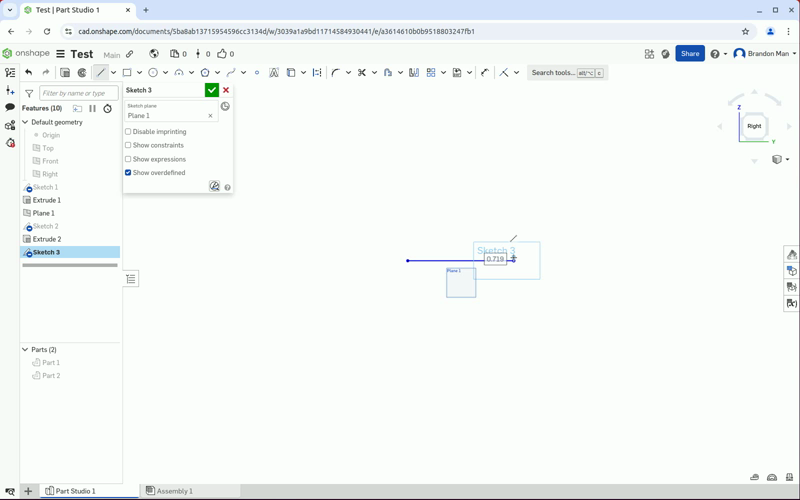
key_up(shift)
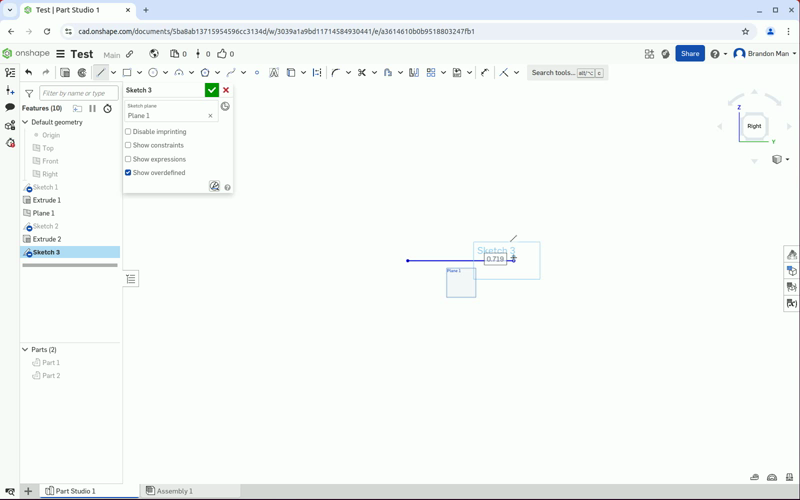
key_down(shift)
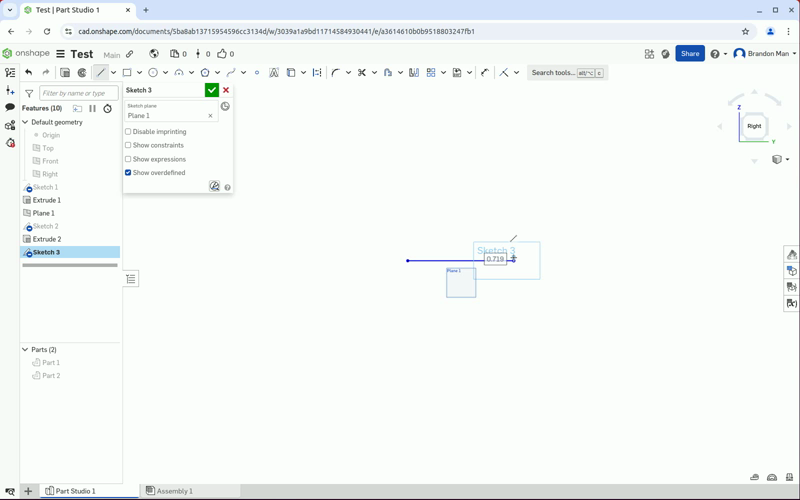
mouse_move(407, 257)
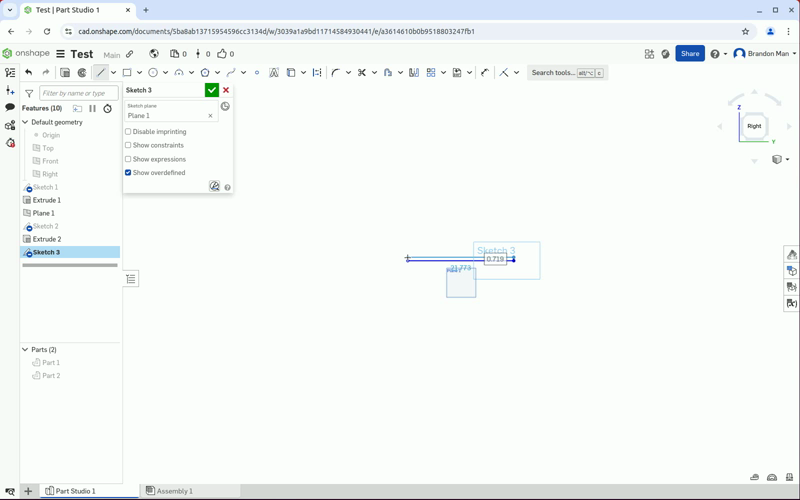
scroll(6)
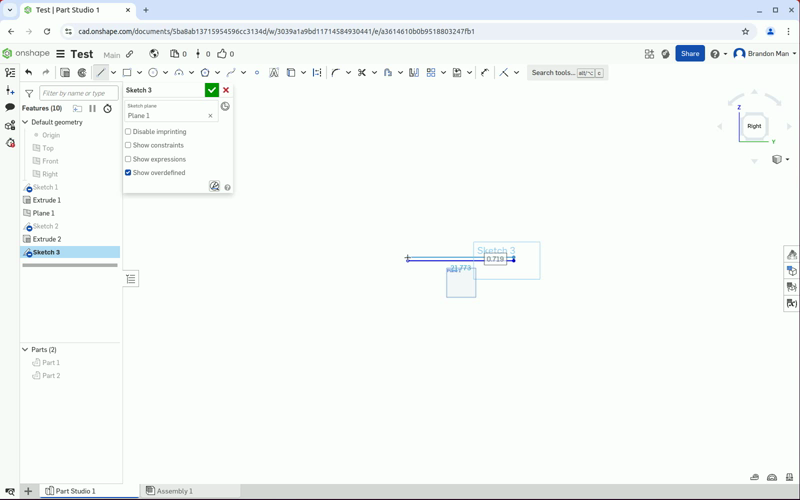
scroll(6)
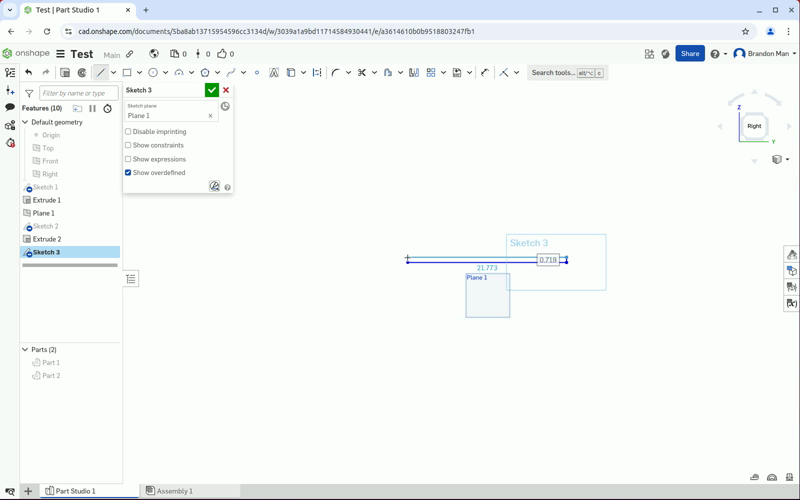
scroll(6)
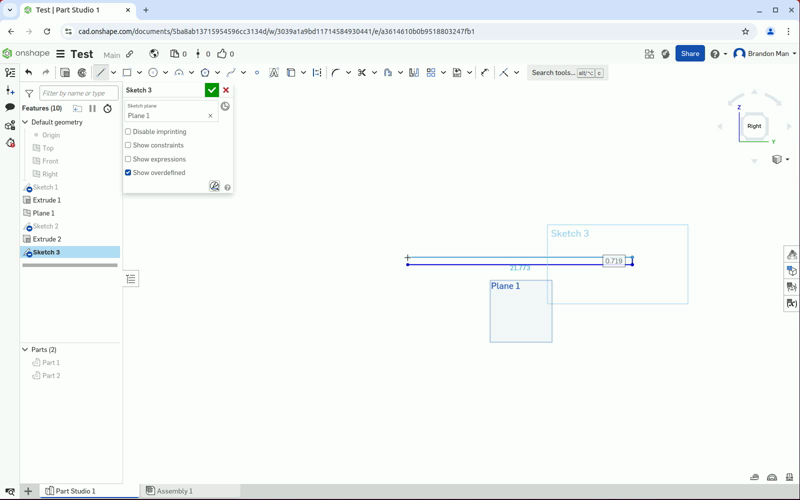
scroll(6)
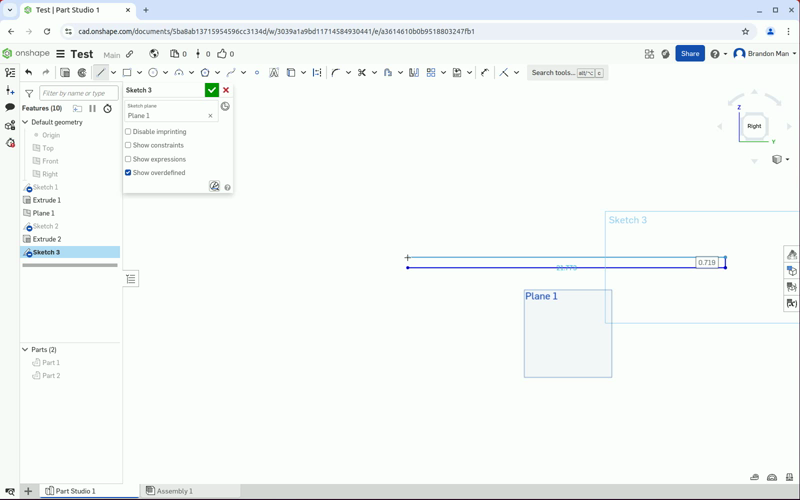
scroll(6)
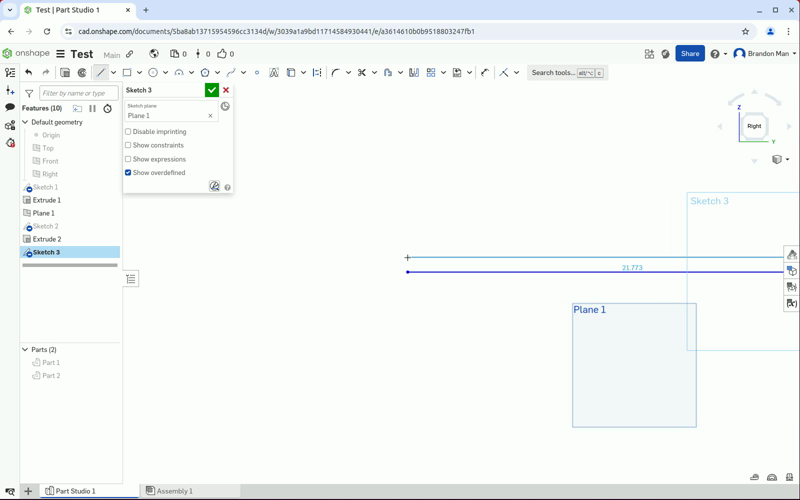
scroll(6)
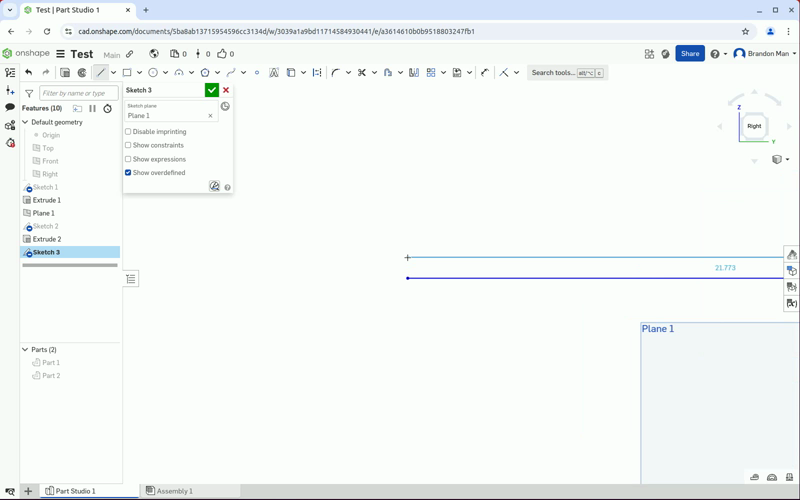
scroll(6)
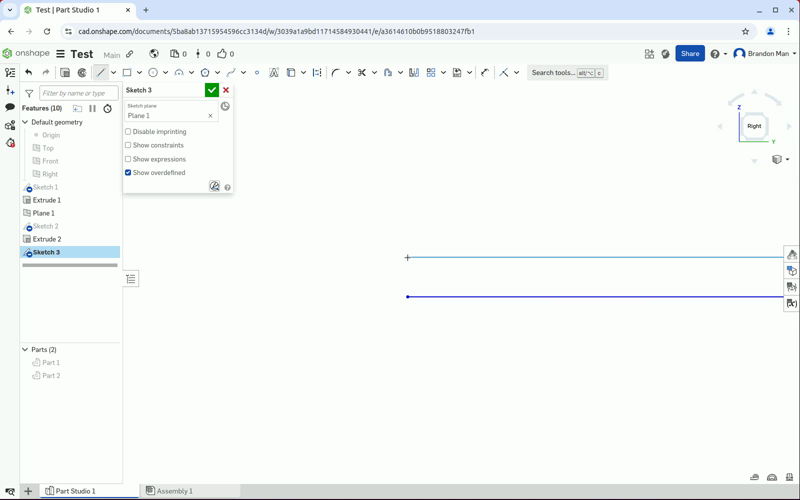
click(407, 257)
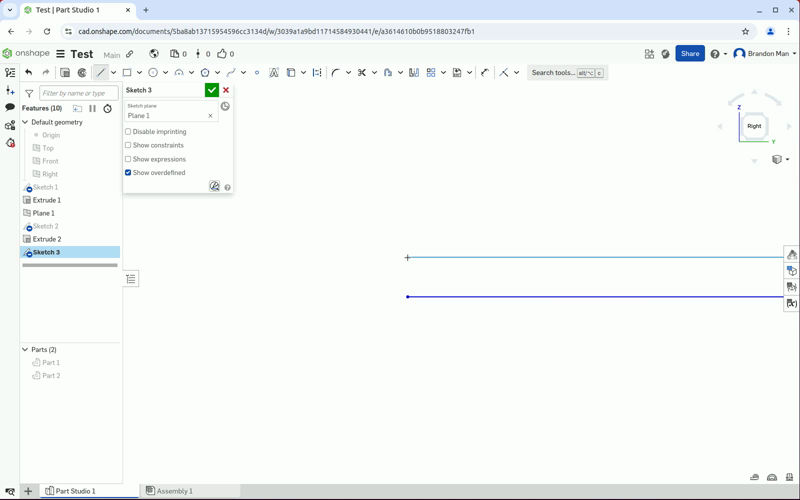
scroll(-6)
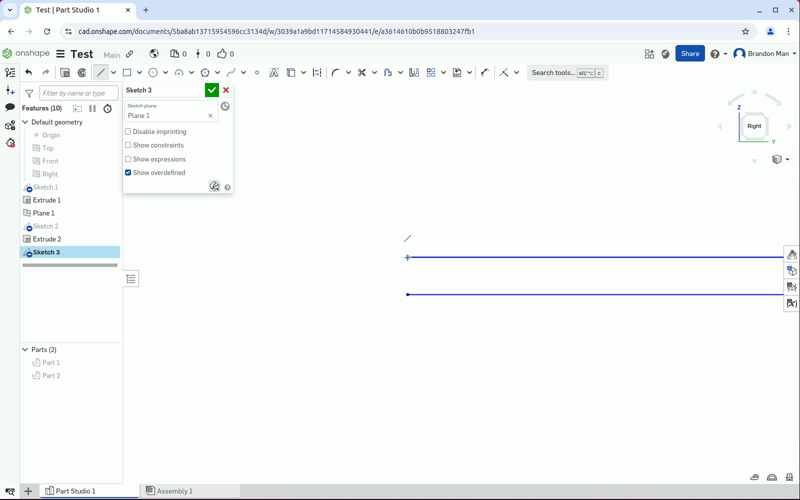
scroll(-6)
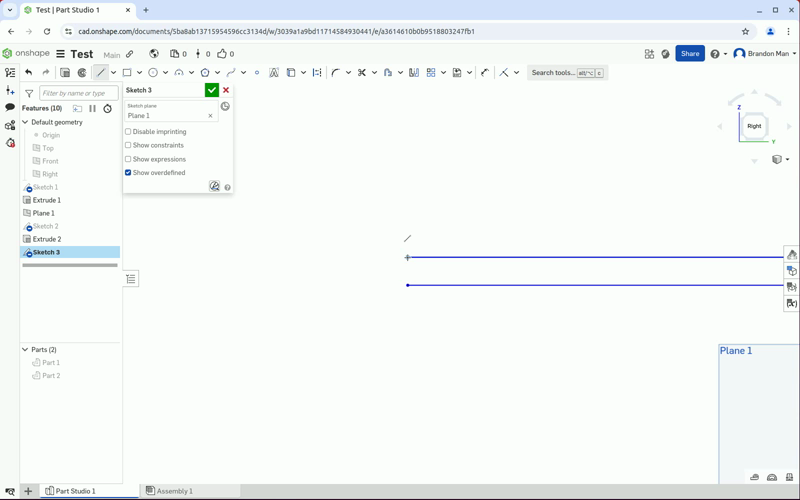
scroll(-6)
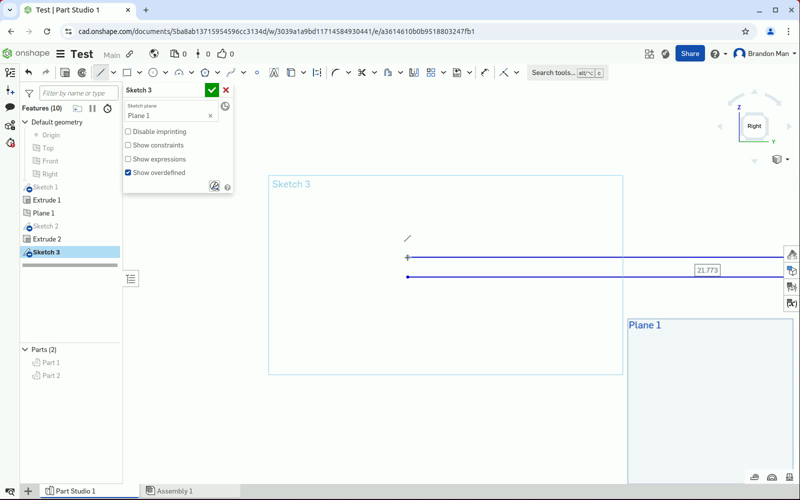
scroll(-6)
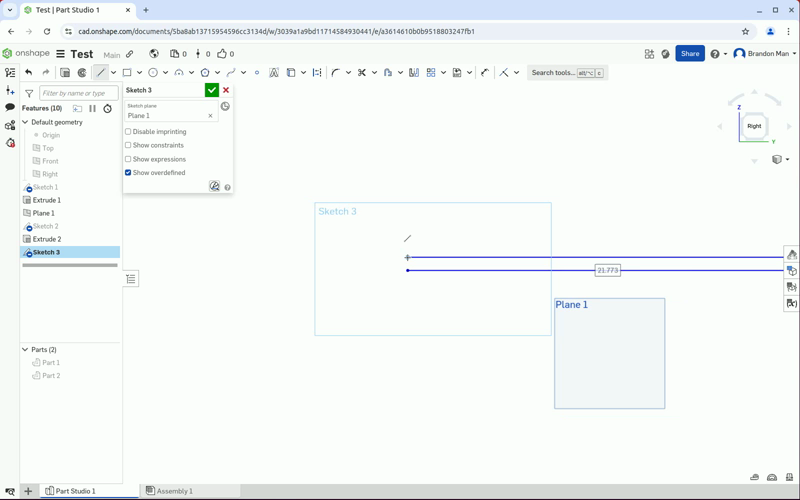
scroll(-6)
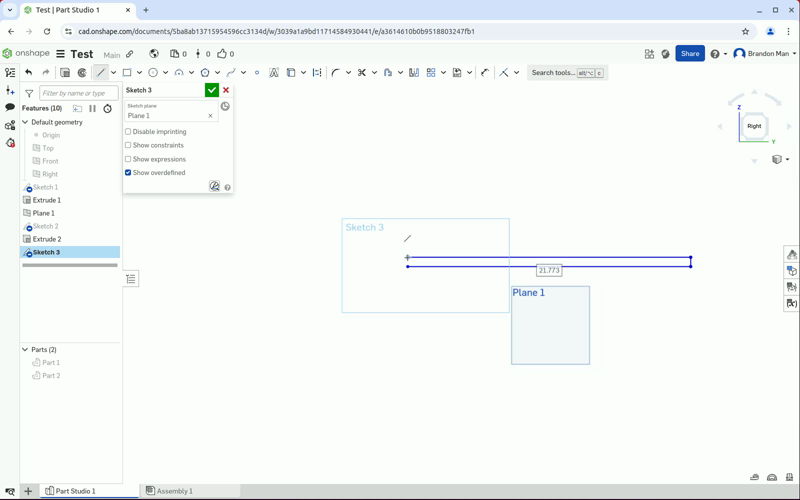
scroll(-6)
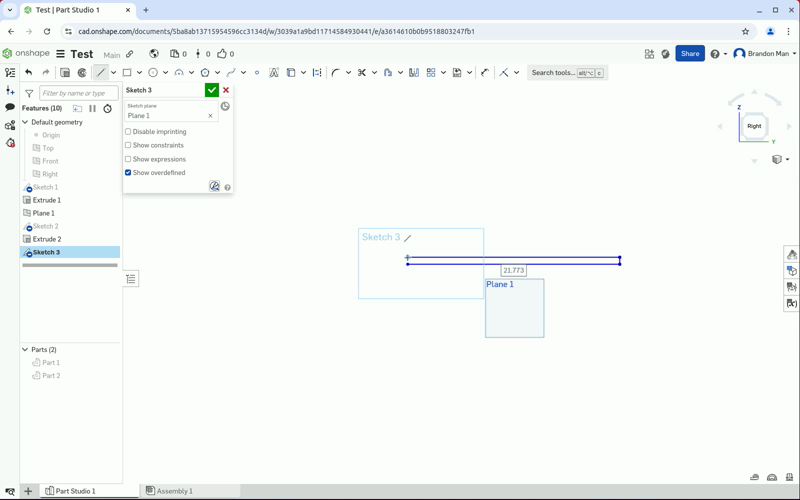
scroll(-6)
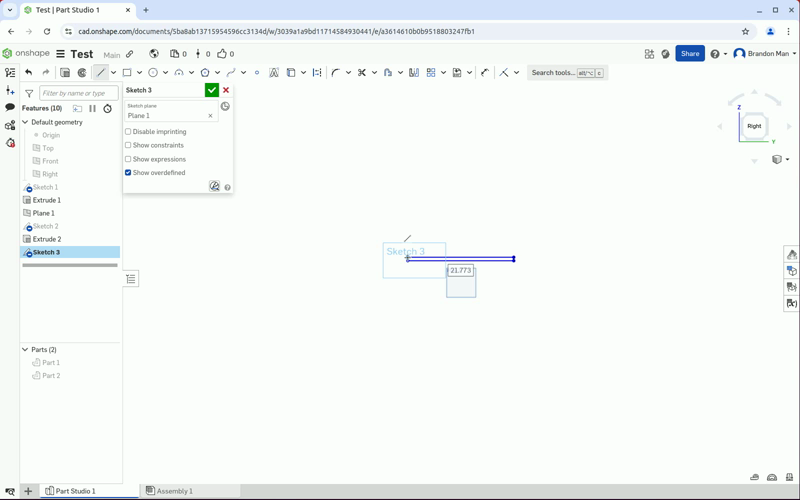
key_up(shift)
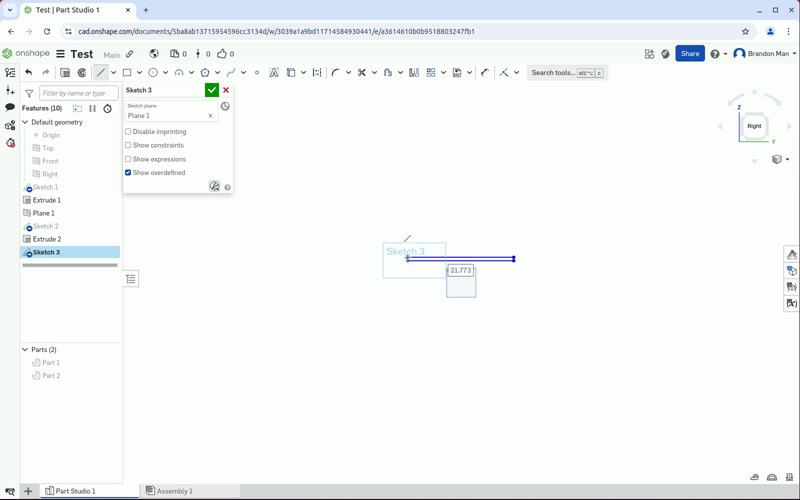
mouse_move(437, 257)
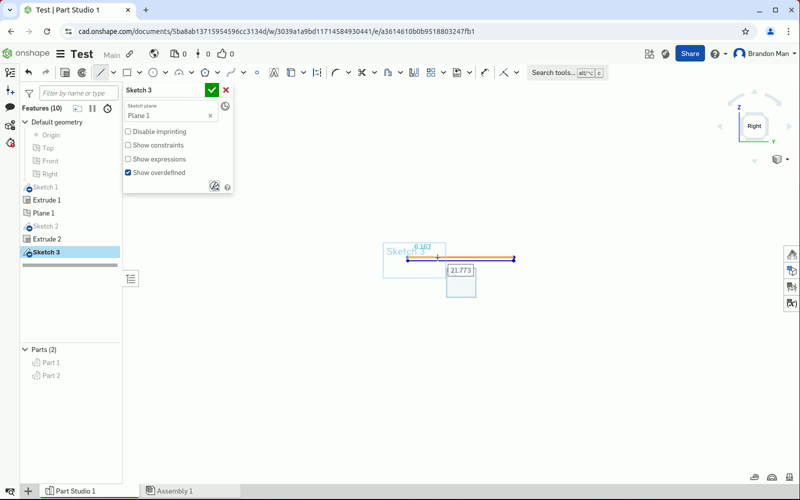
key_down(shift)
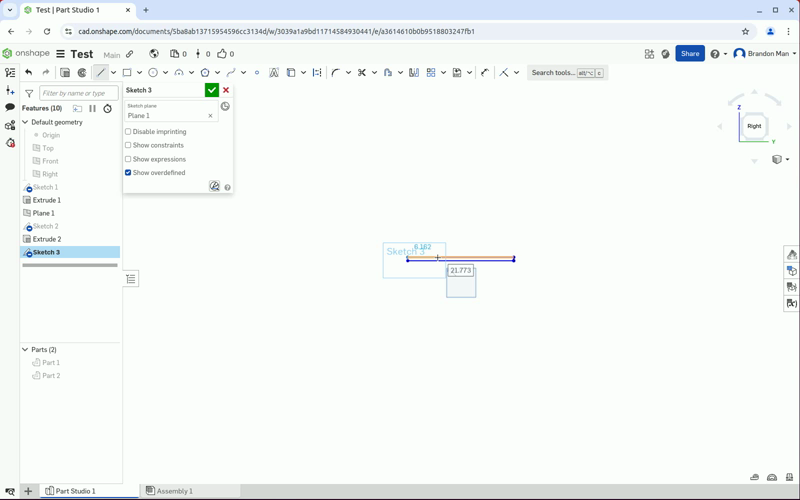
mouse_move(407, 260)
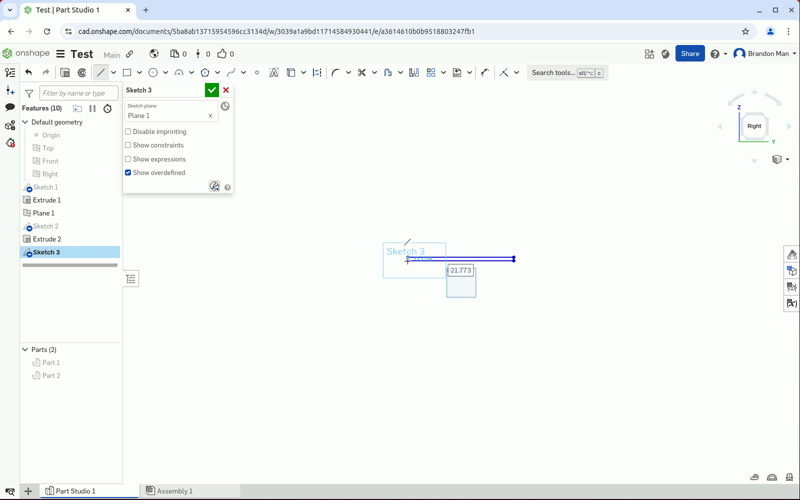
scroll(6)
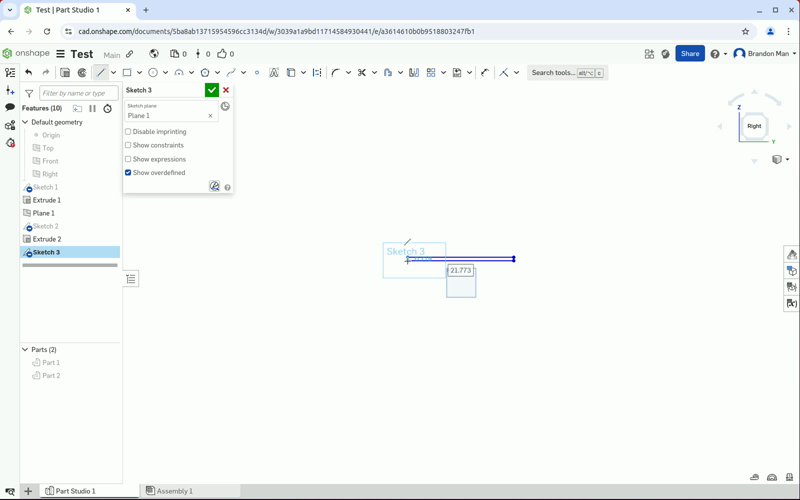
scroll(6)
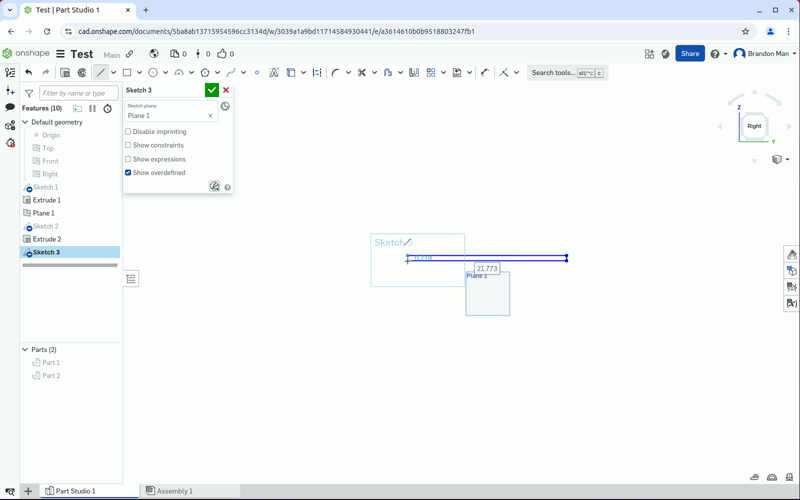
scroll(6)
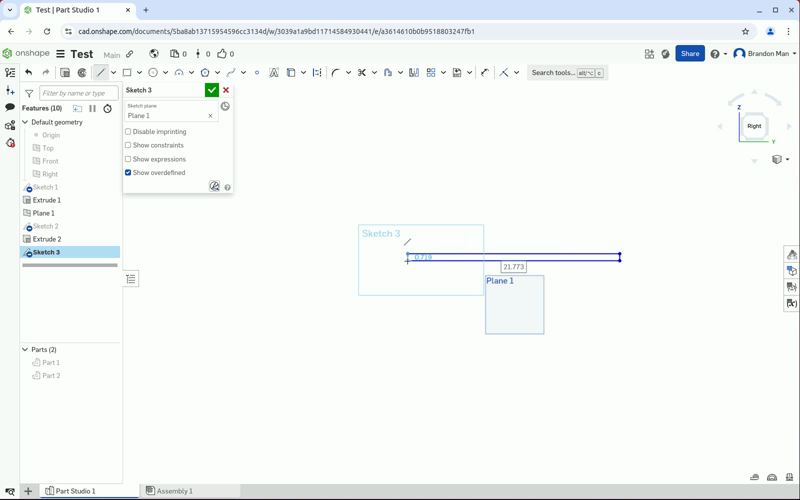
scroll(6)
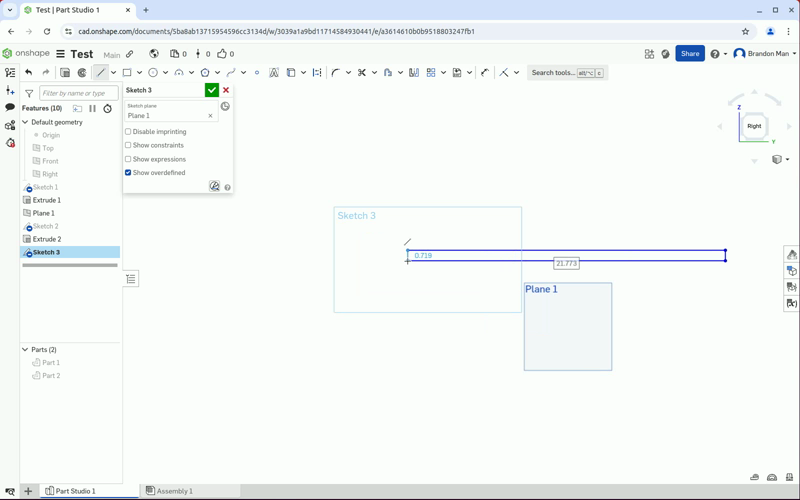
scroll(6)
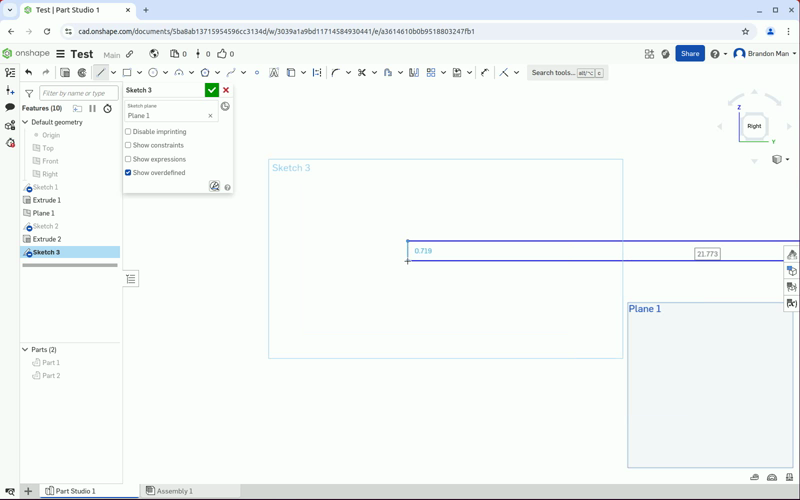
scroll(6)
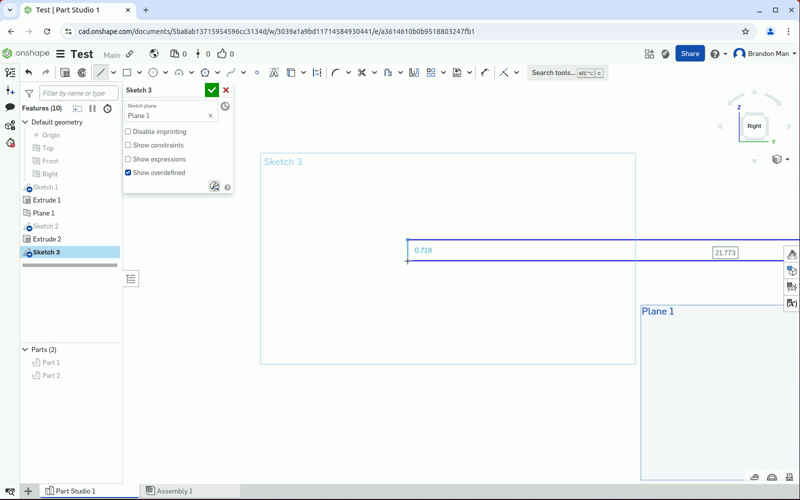
scroll(6)
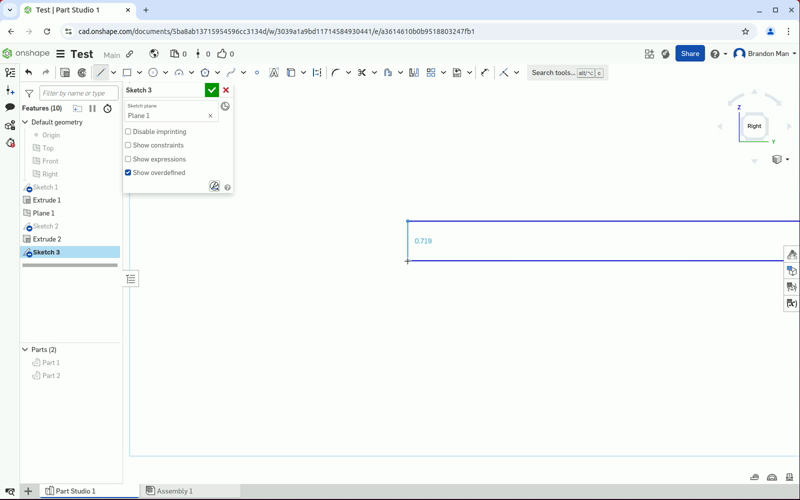
key_up(shift)
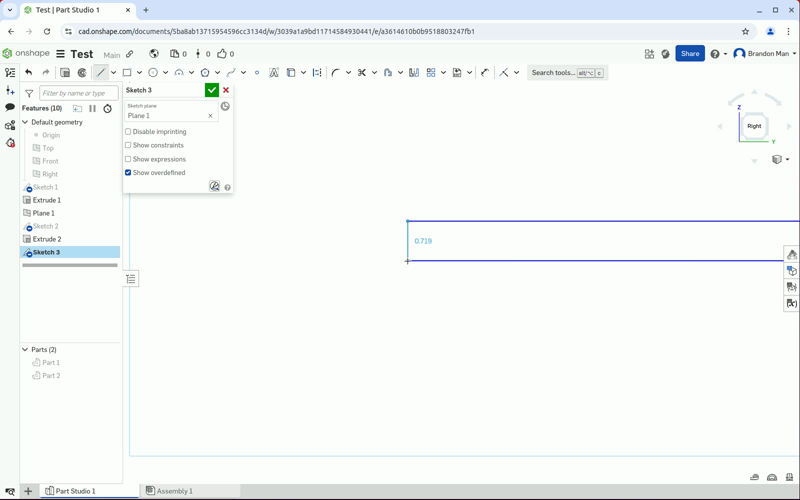
click(407, 260)
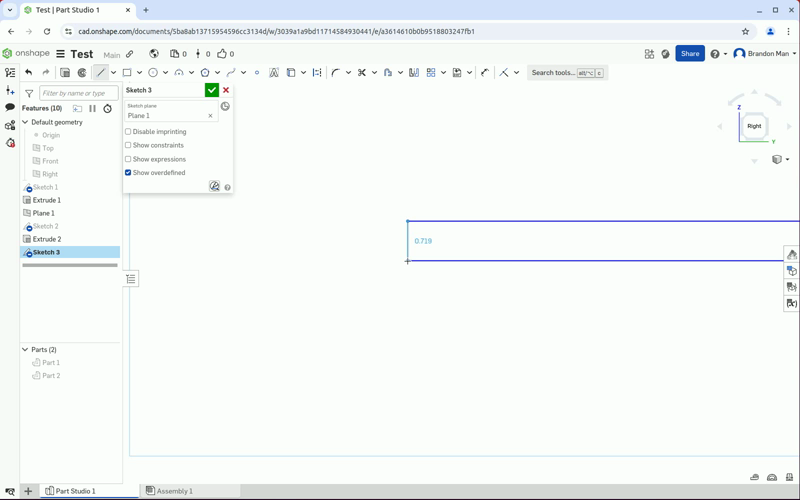
scroll(-6)
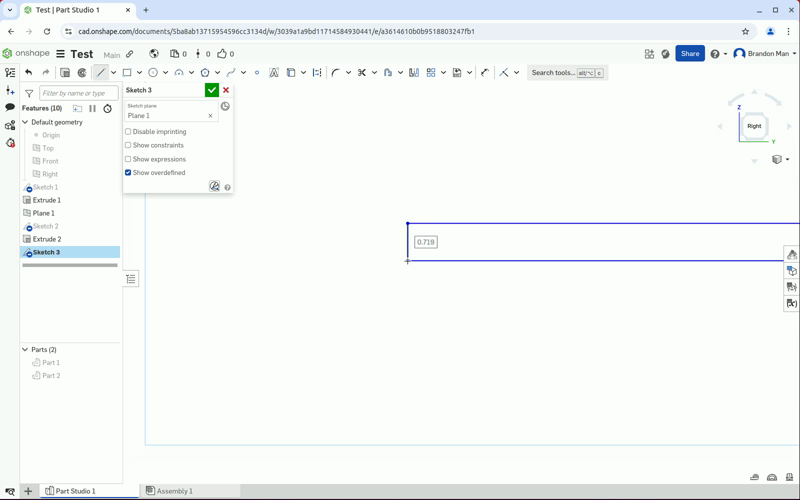
scroll(-6)
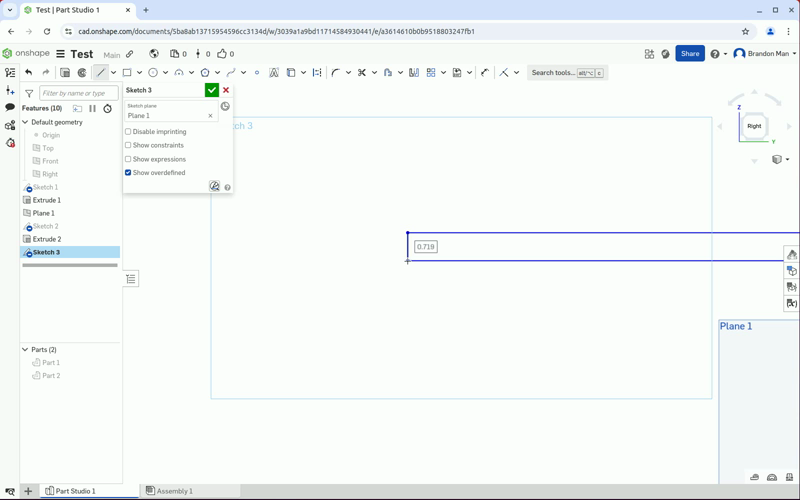
scroll(-6)
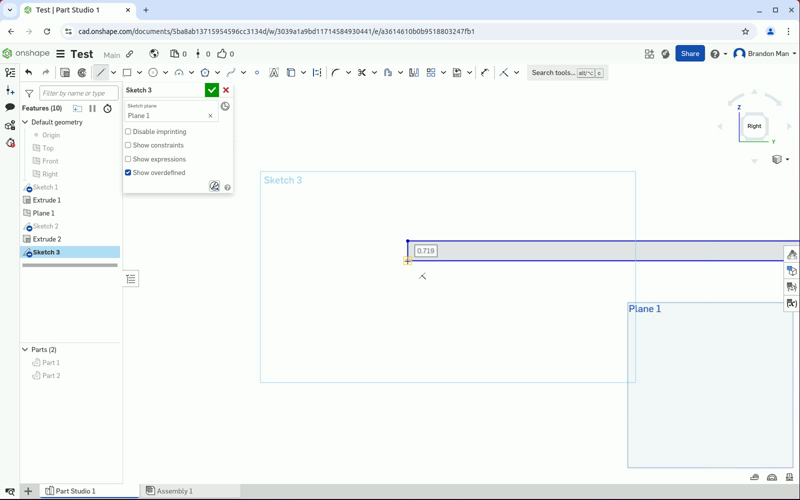
scroll(-6)
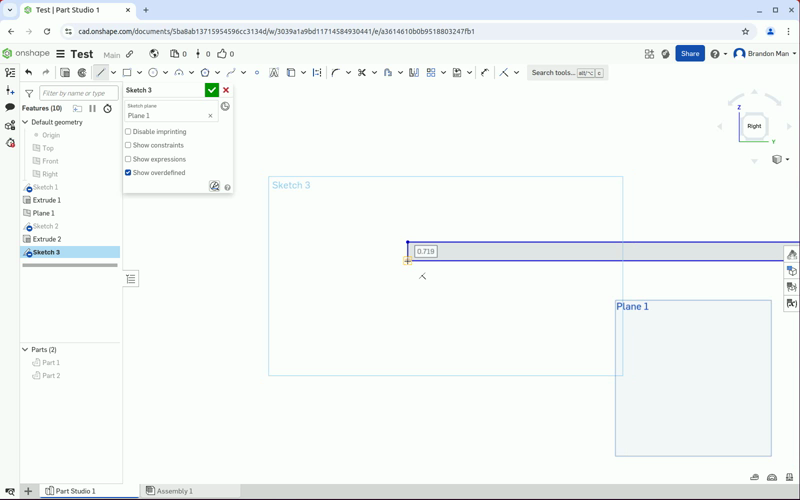
scroll(-6)
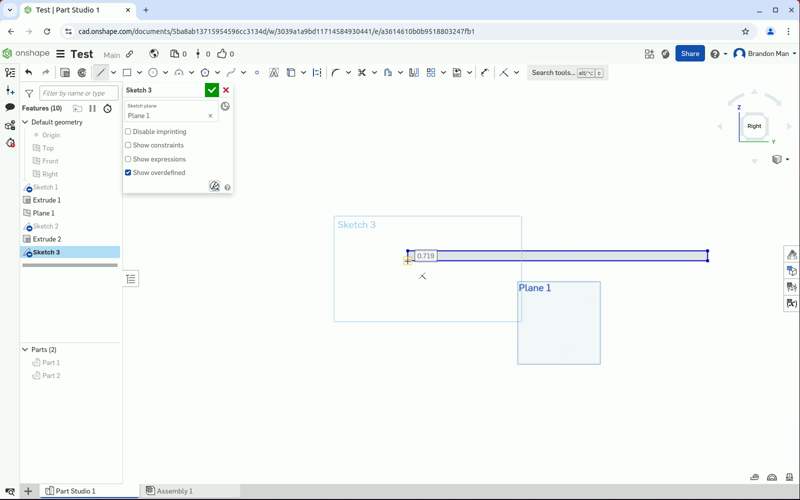
scroll(-6)
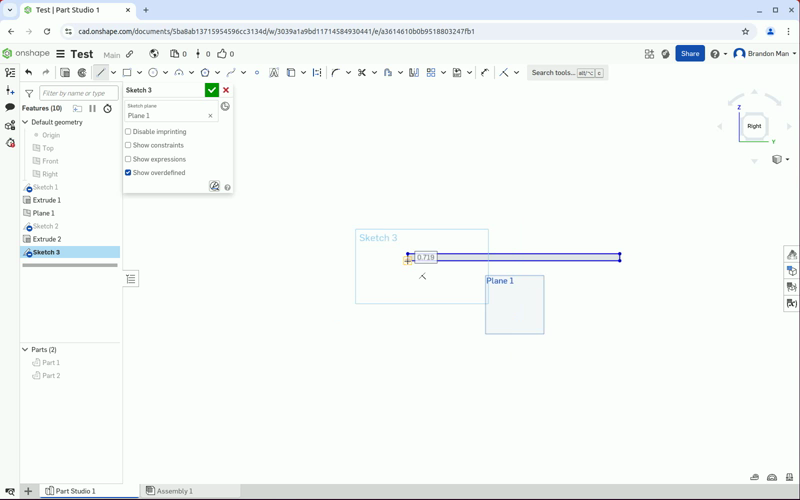
scroll(-6)
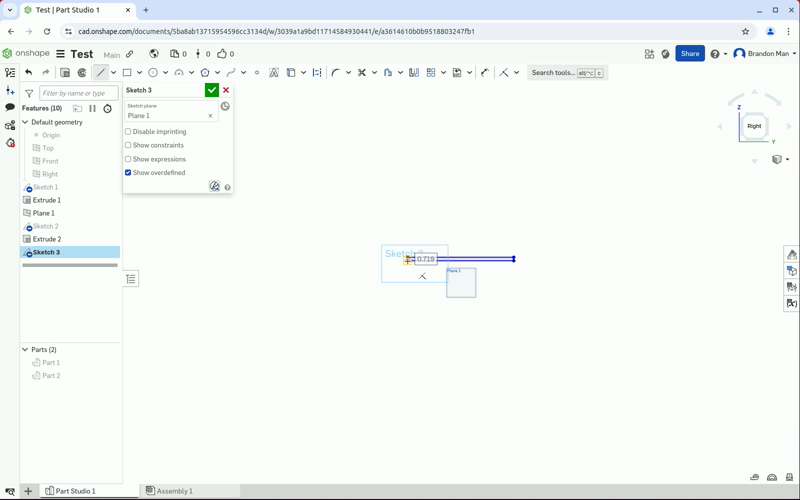
key(esc)
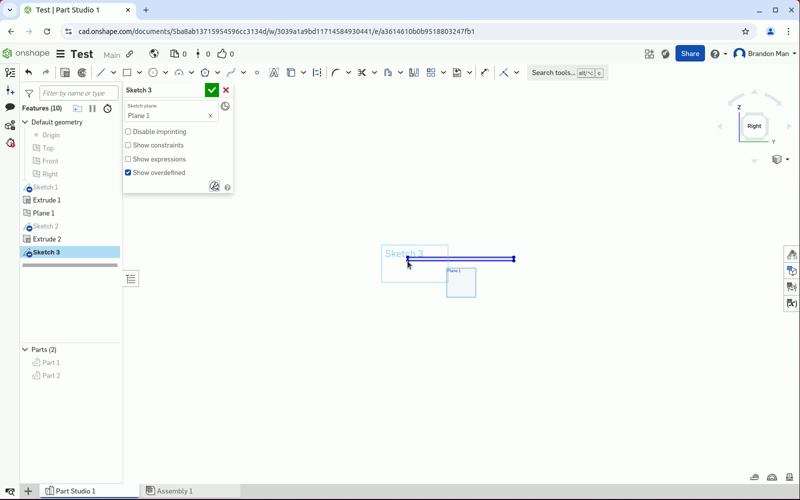
mouse_move(466, 258)
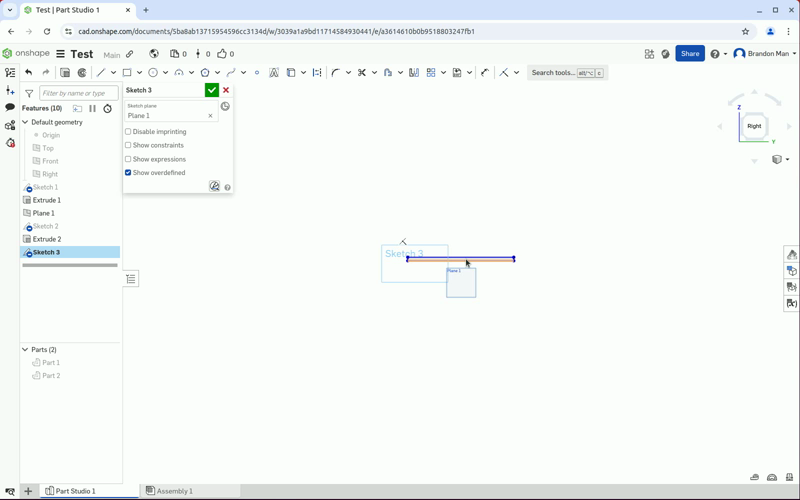
scroll(6)
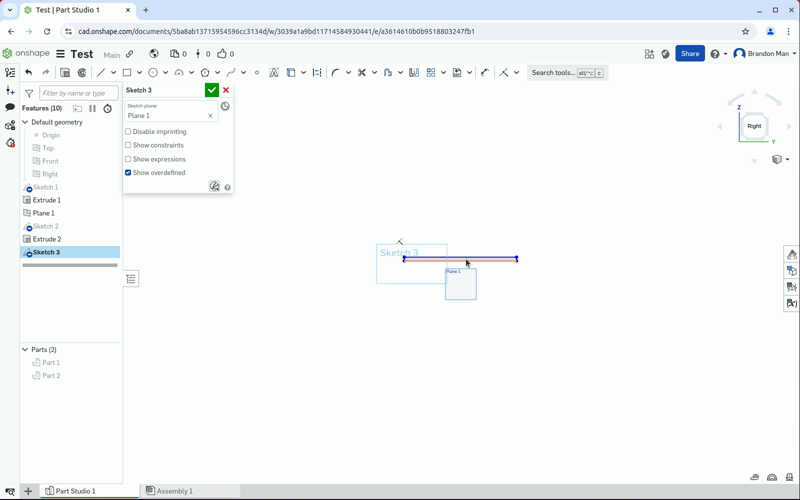
scroll(6)
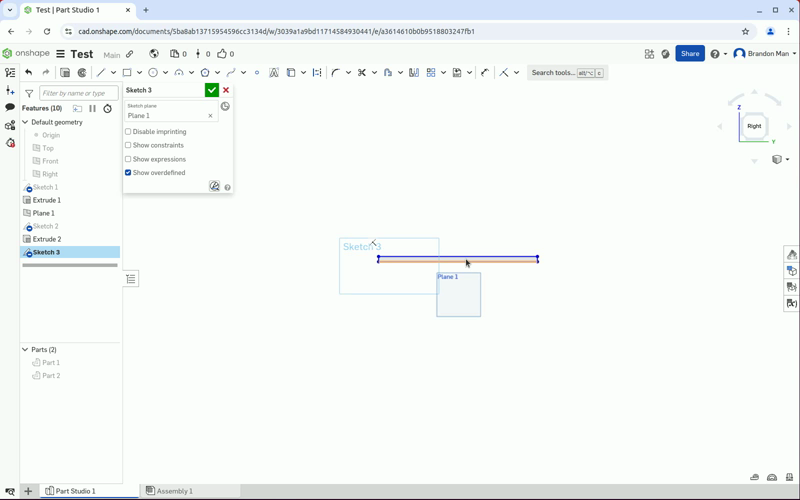
scroll(6)
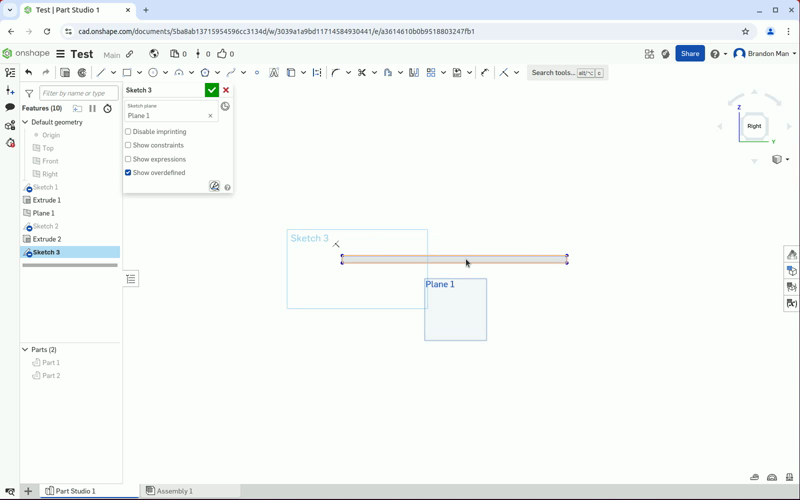
scroll(6)
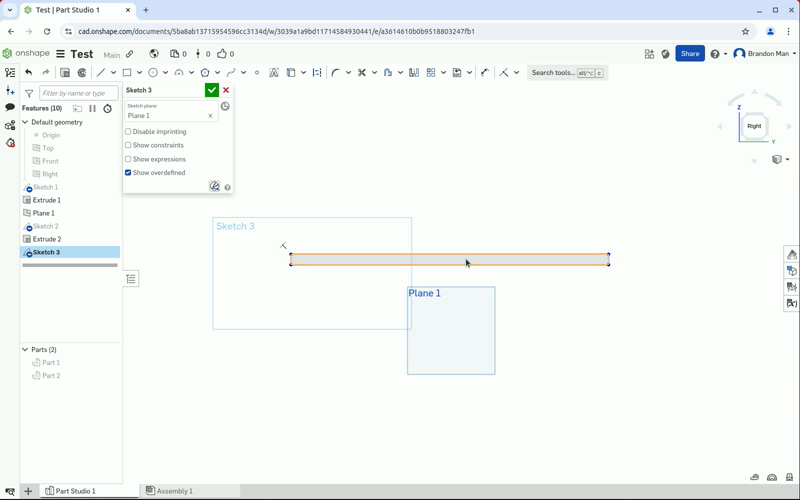
scroll(6)
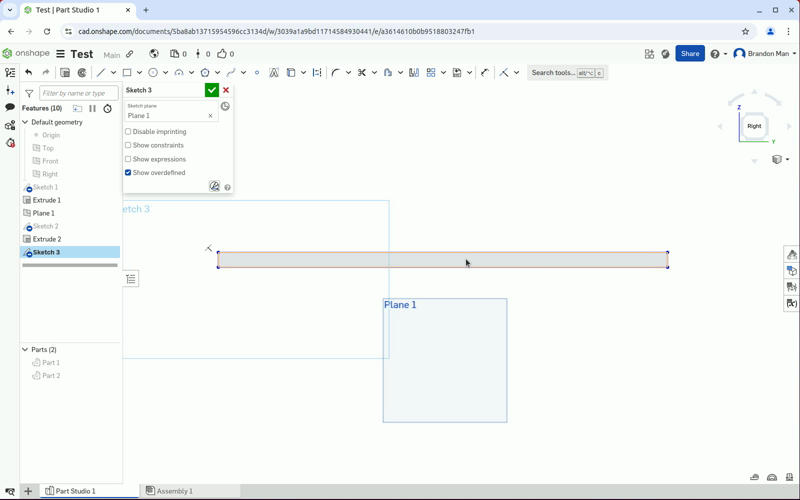
scroll(6)
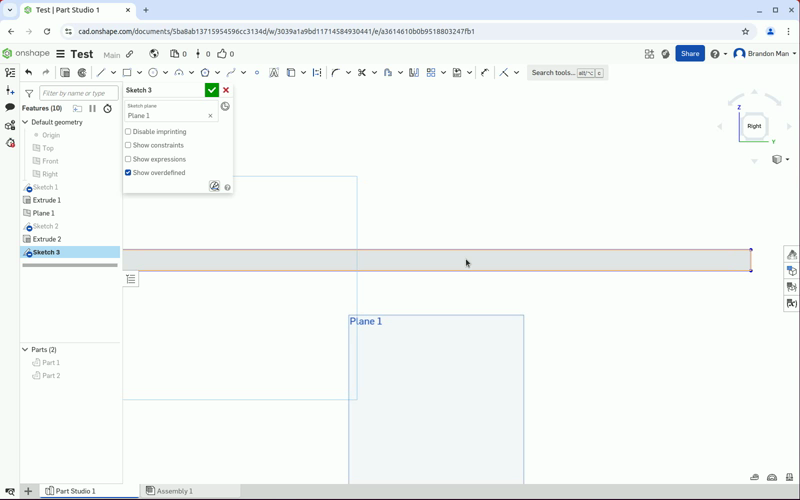
scroll(6)
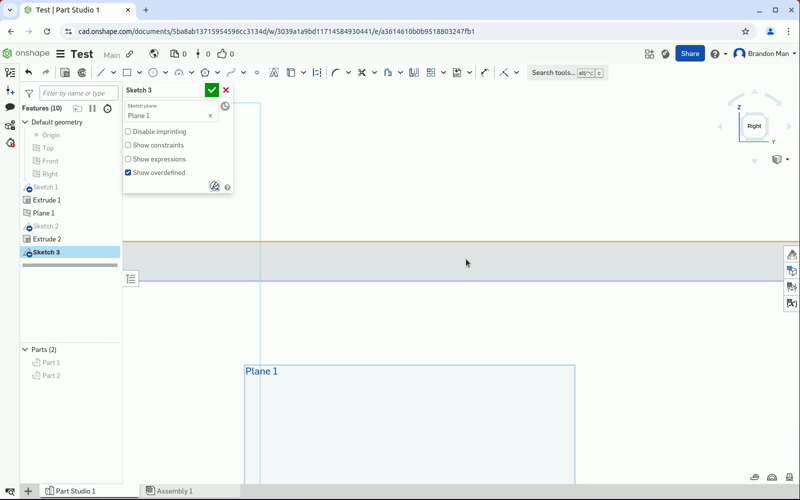
click(466, 258)
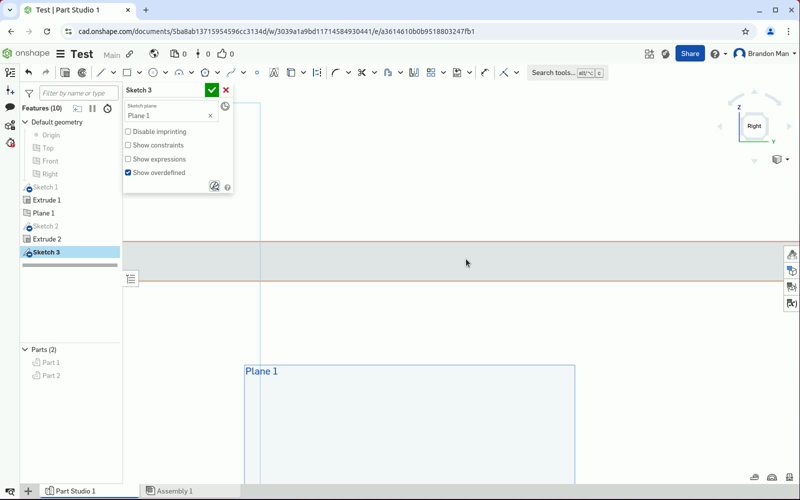
scroll(-6)
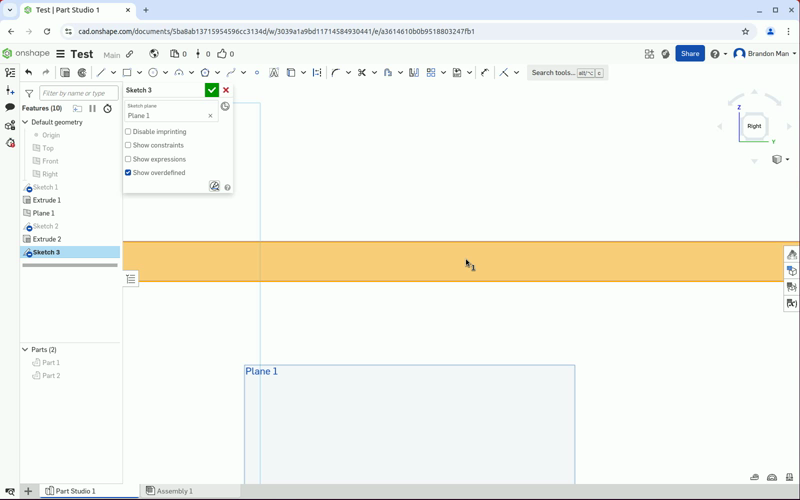
scroll(-6)
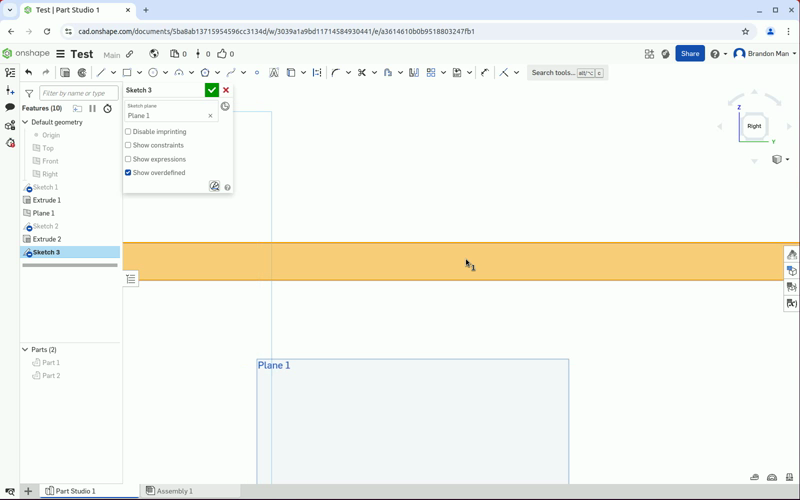
scroll(-6)
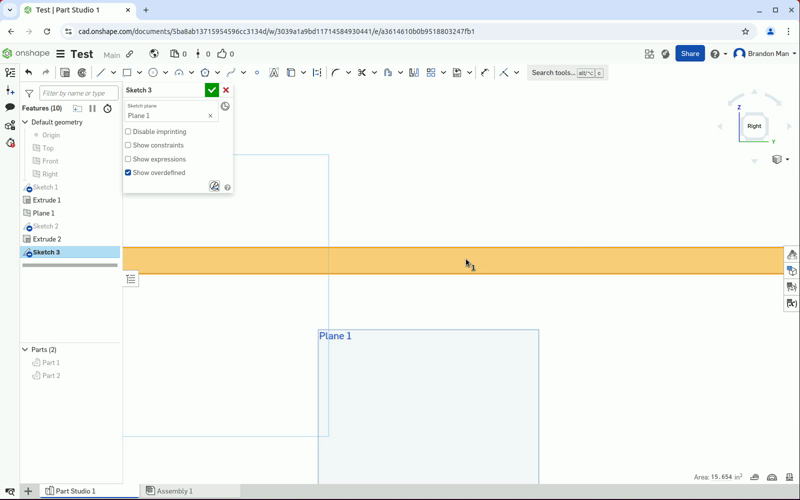
scroll(-6)
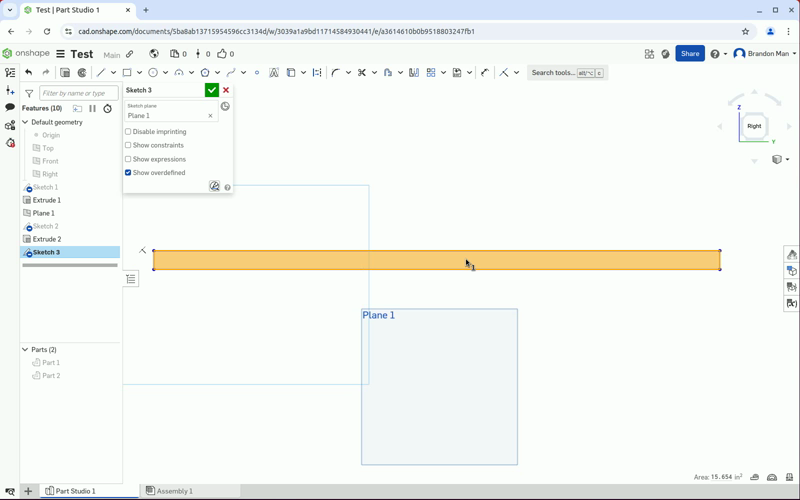
scroll(-6)
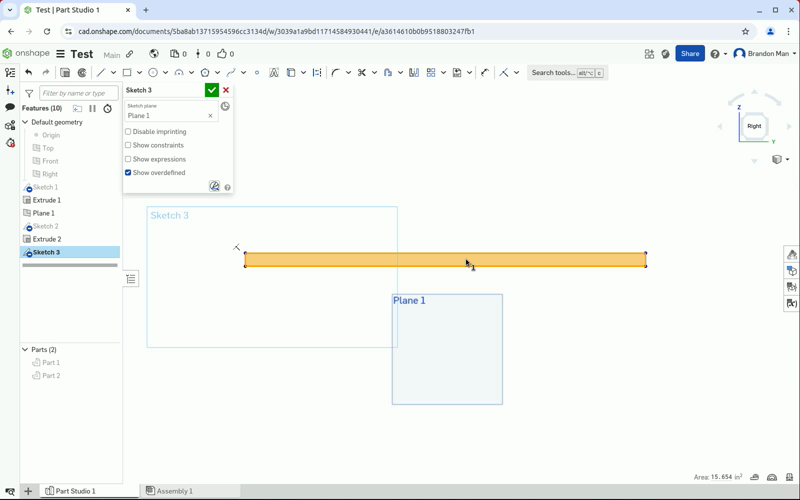
scroll(-6)
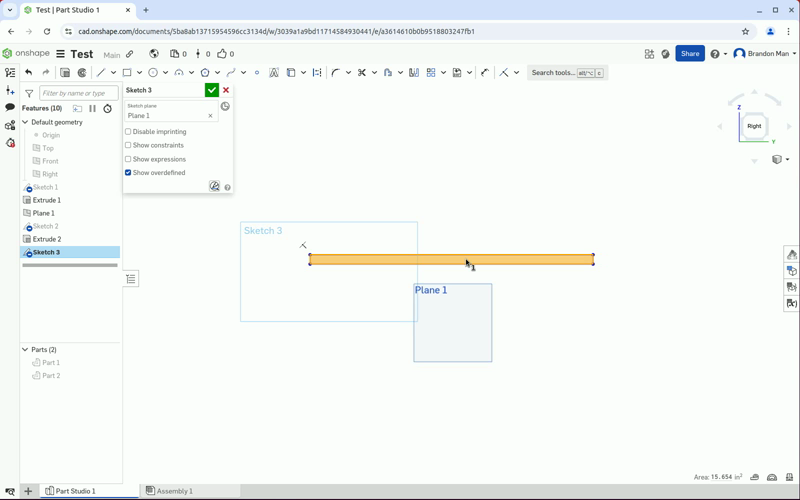
scroll(-6)
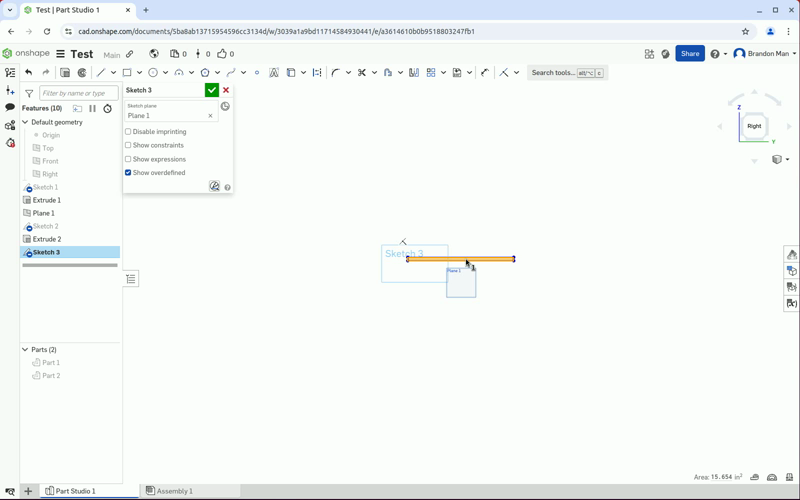
mouse_move(73, 352)
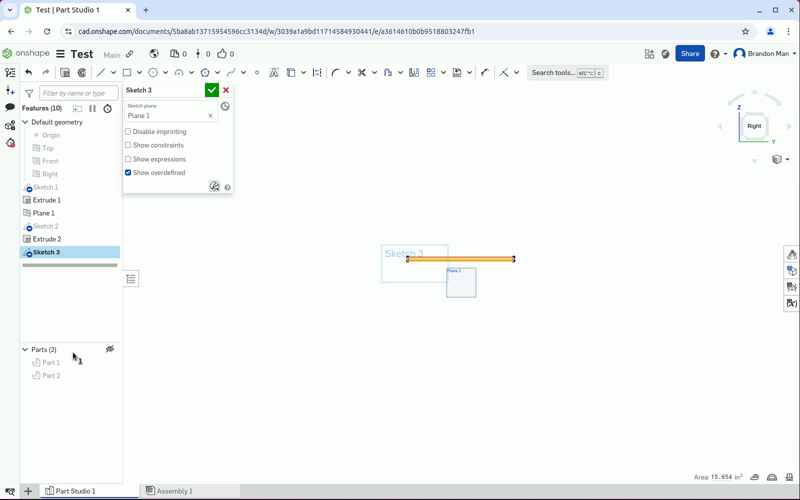
key(shift+y)
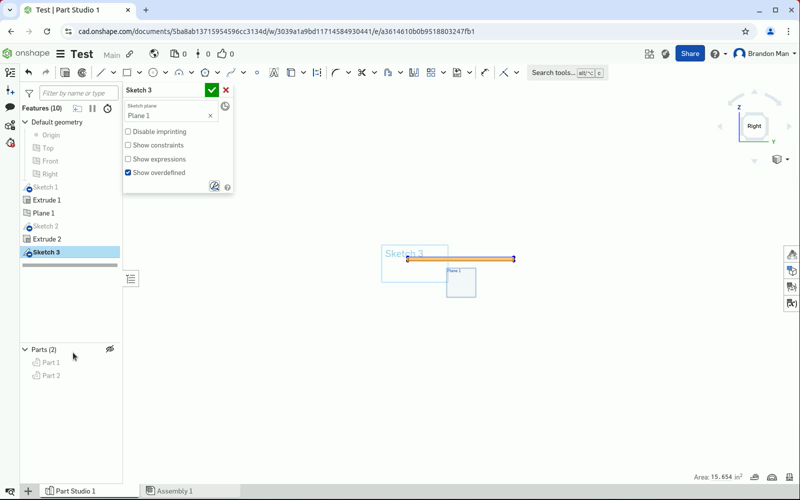
key(shift+e)
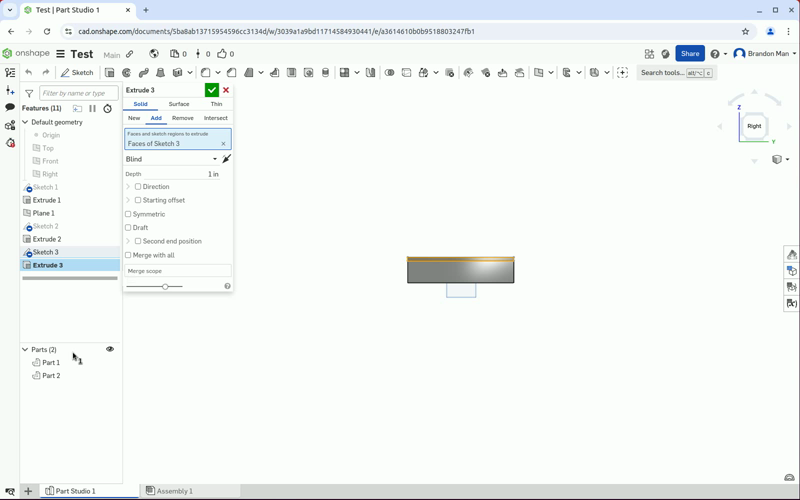
mouse_move(143, 106)
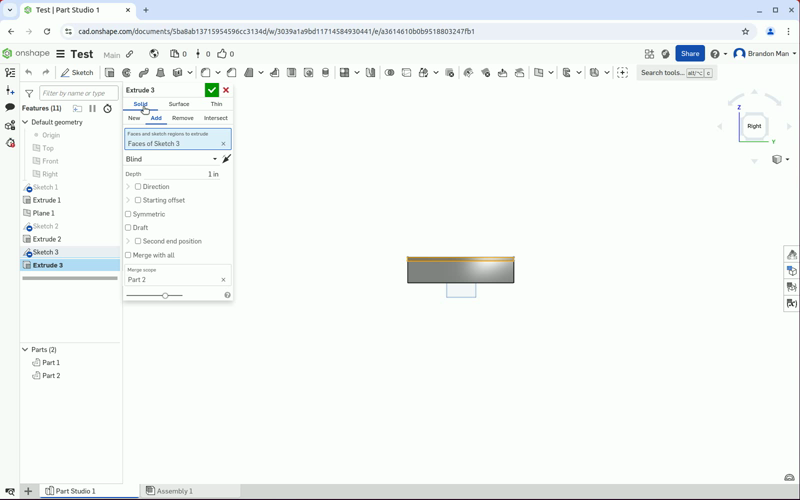
click(143, 106)
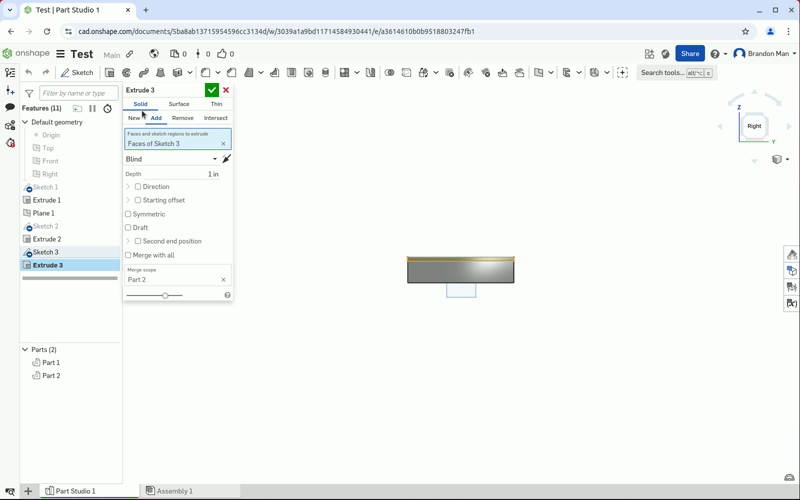
mouse_move(137, 120)
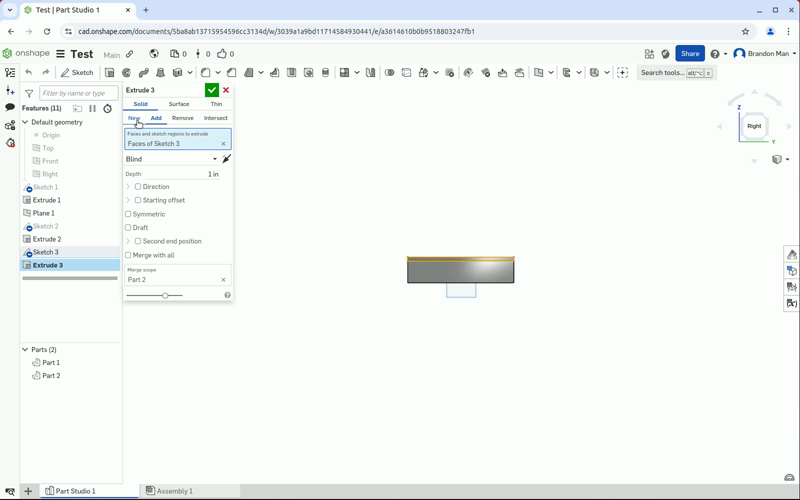
click(137, 120)
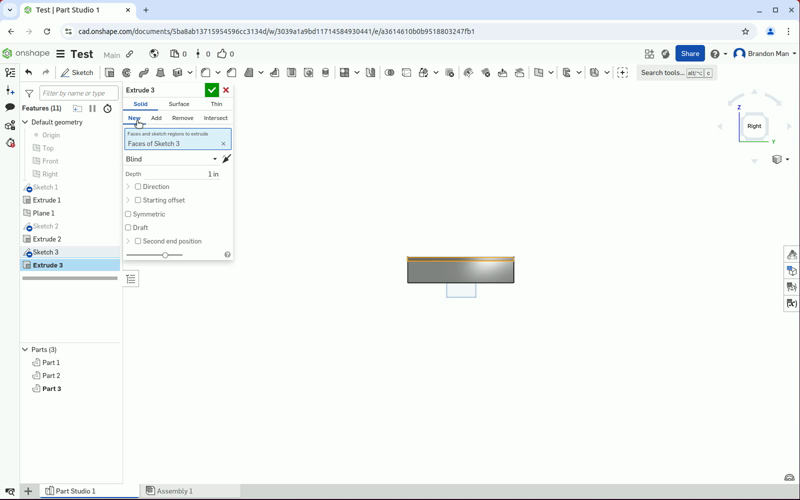
key(tab, 4)
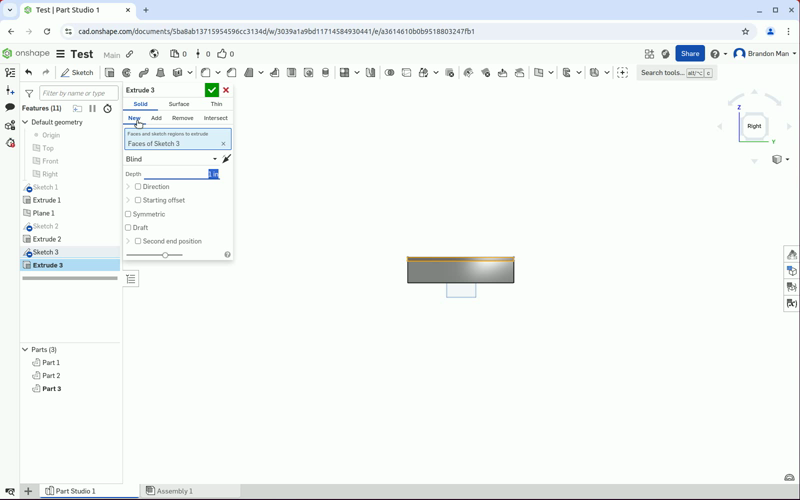
text(0.722)
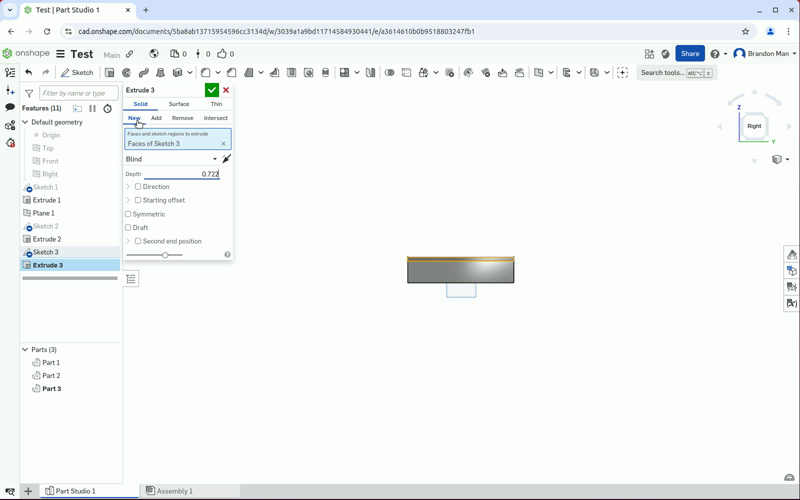
key(enter)
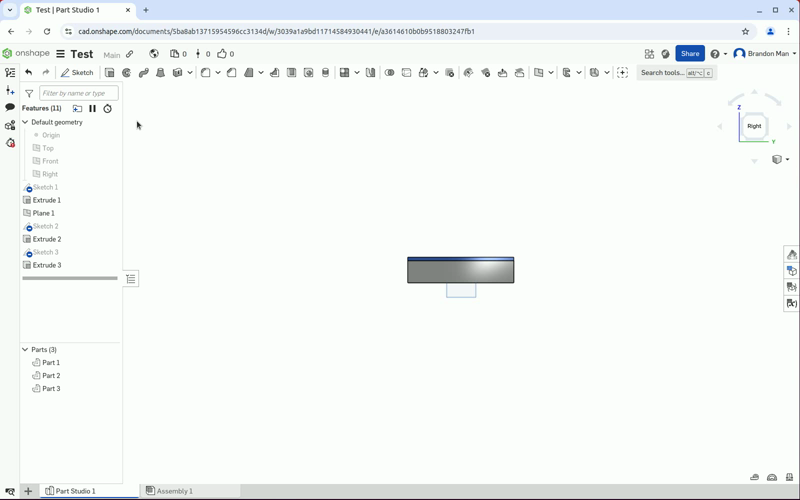
key(shift+h)
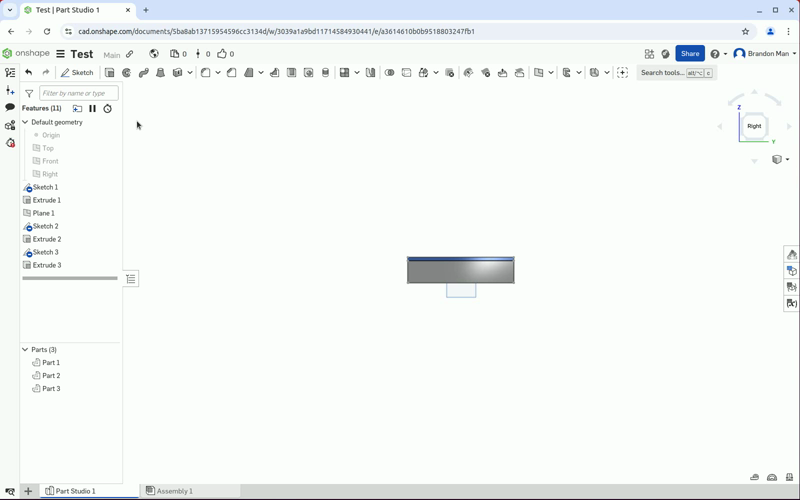
key(shift+h)
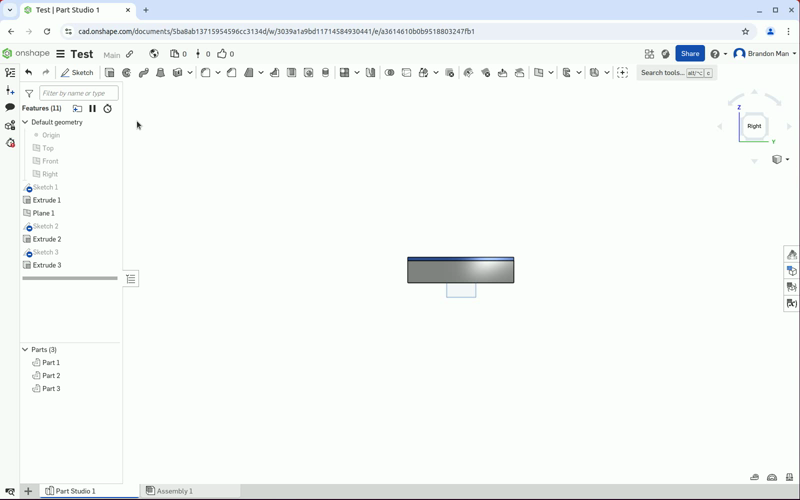
mouse_move(73, 189)
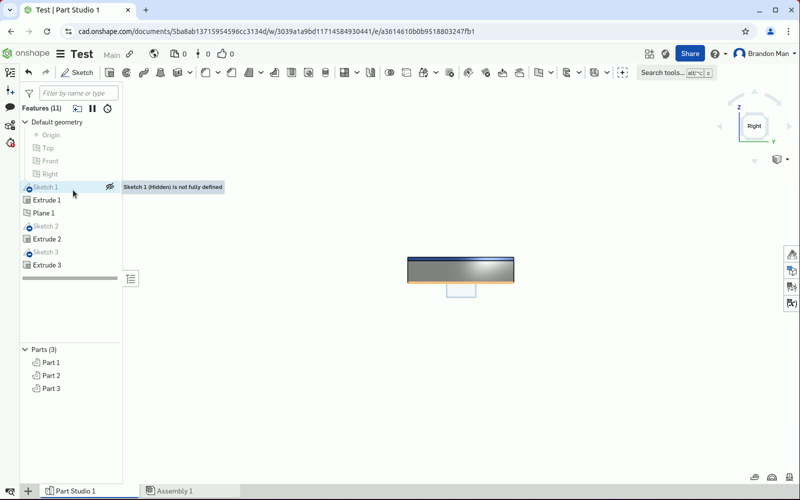
click(73, 189)
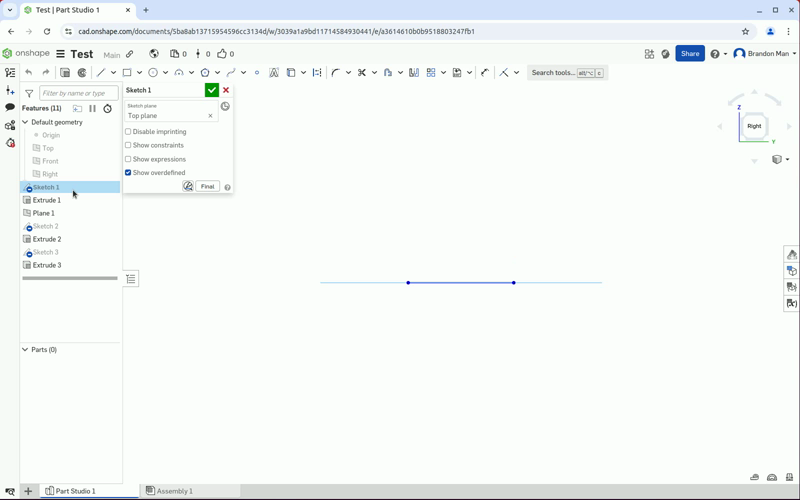
mouse_move(229, 92)
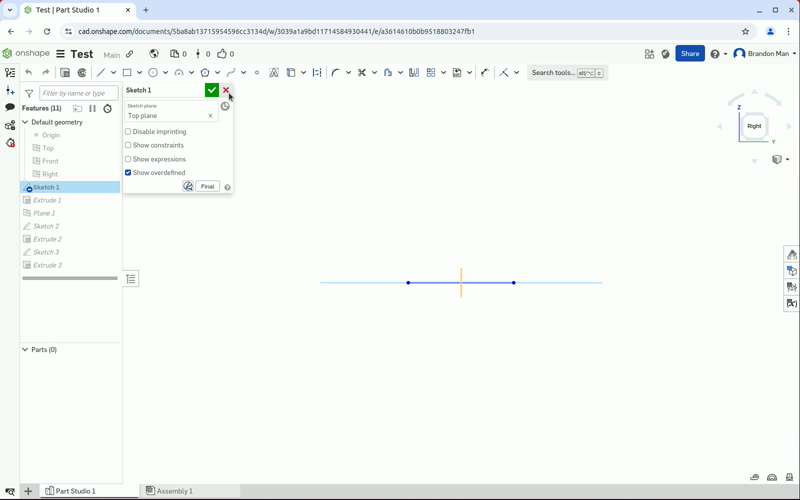
click(229, 92)
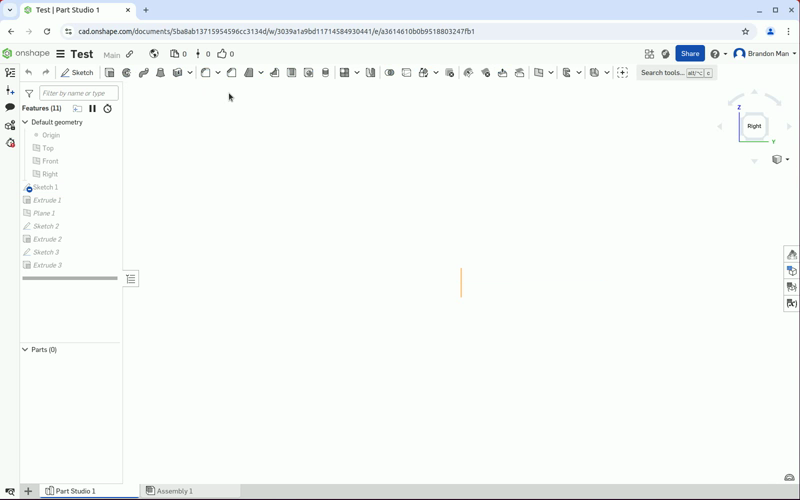
mouse_move(73, 352)
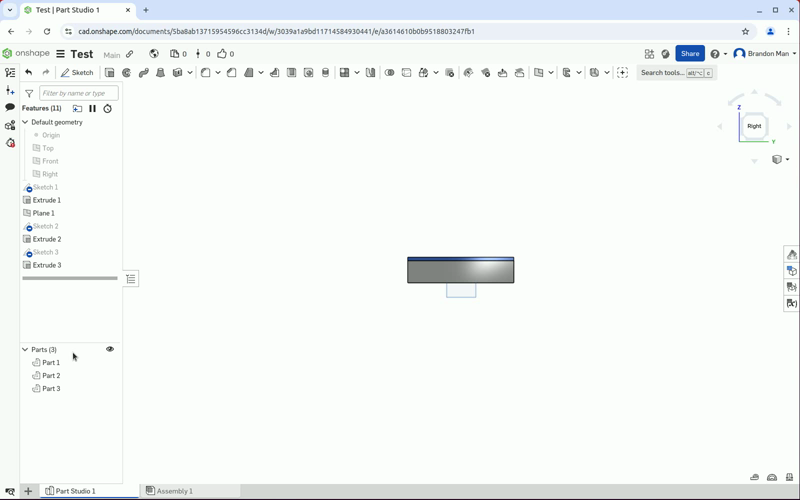
key(y)
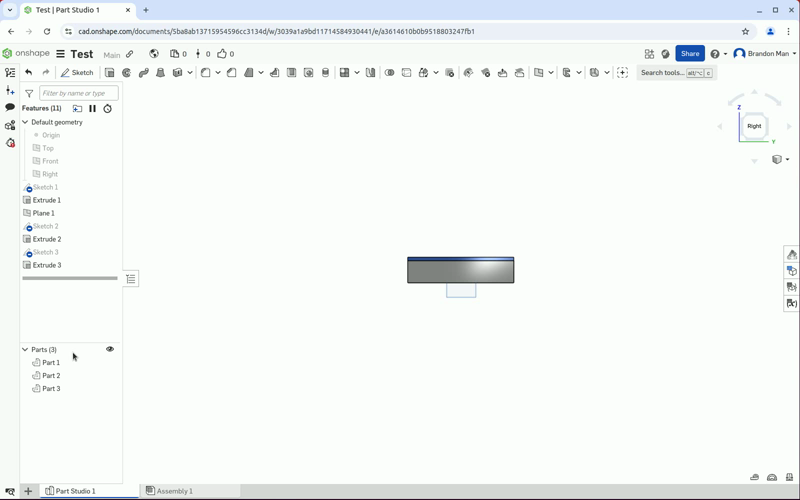
key(shift+p)
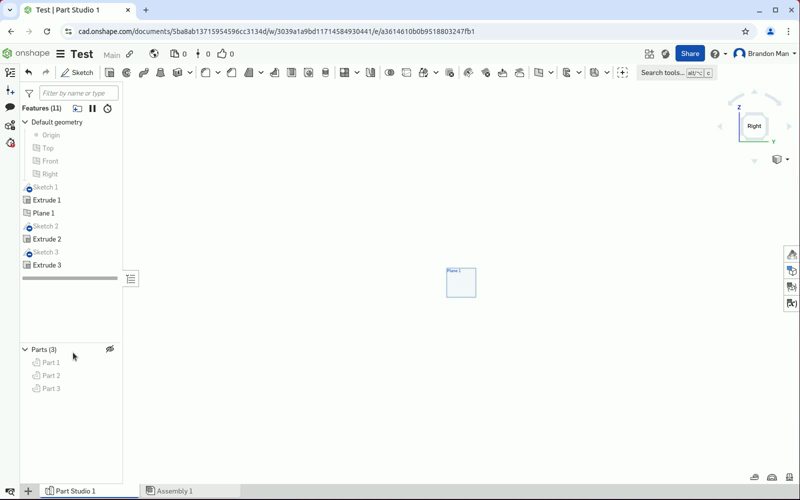
key(space)
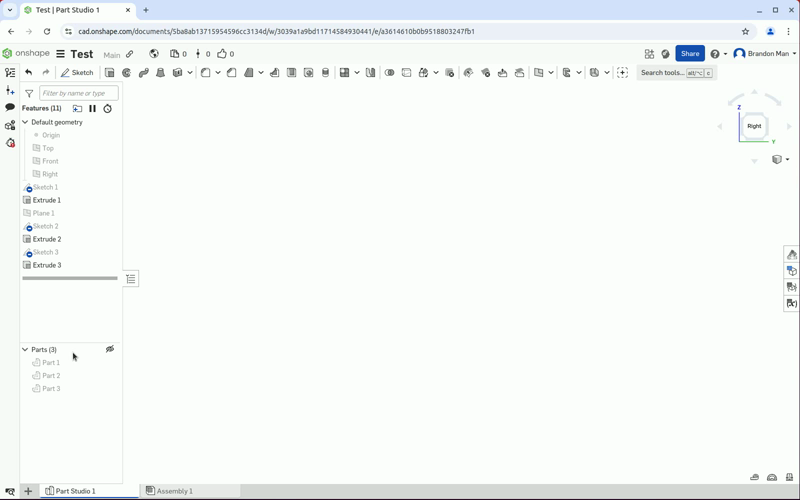
key_down(shift)
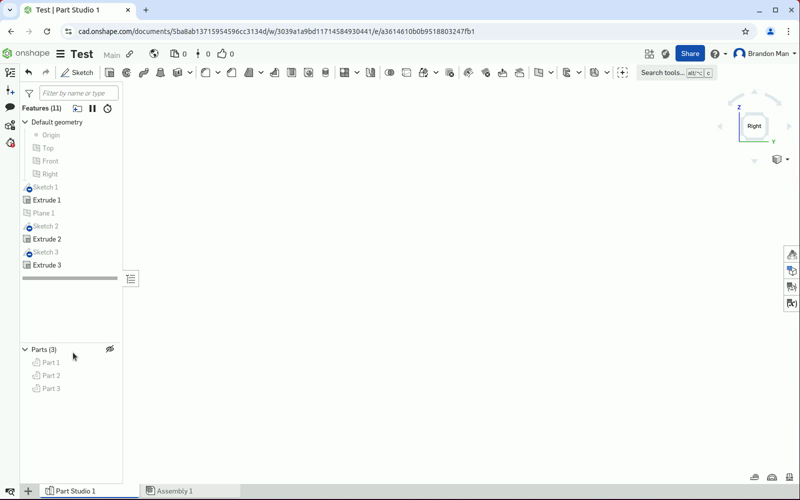
key(right)
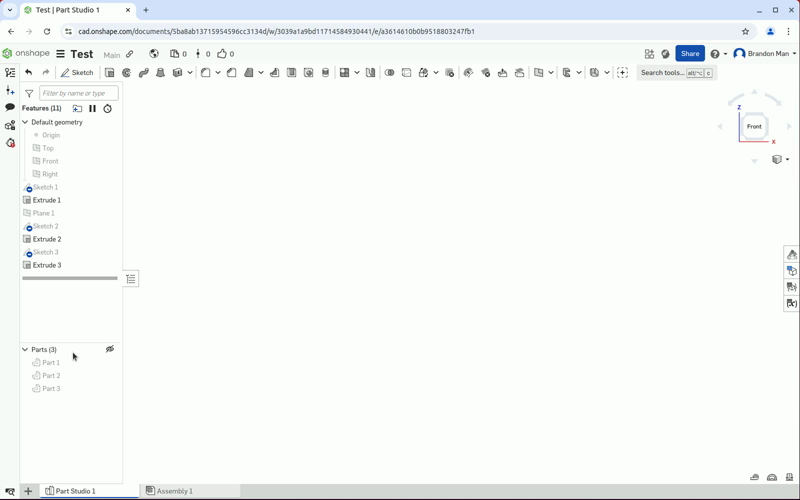
key_up(shift)
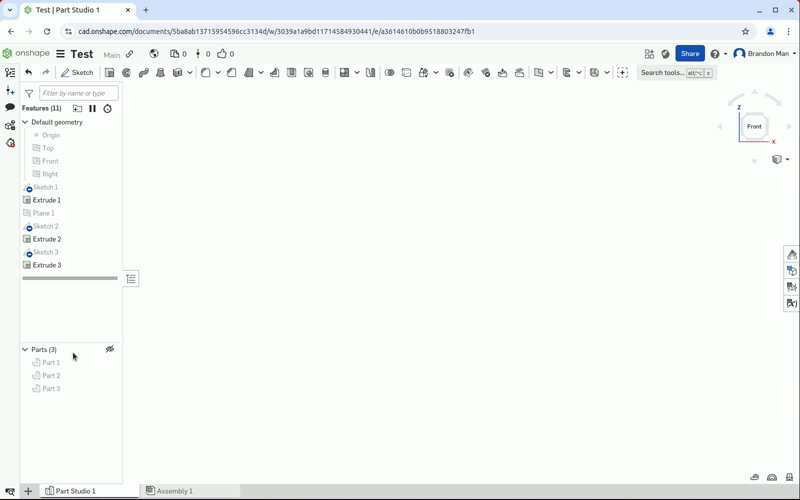
mouse_move(73, 352)
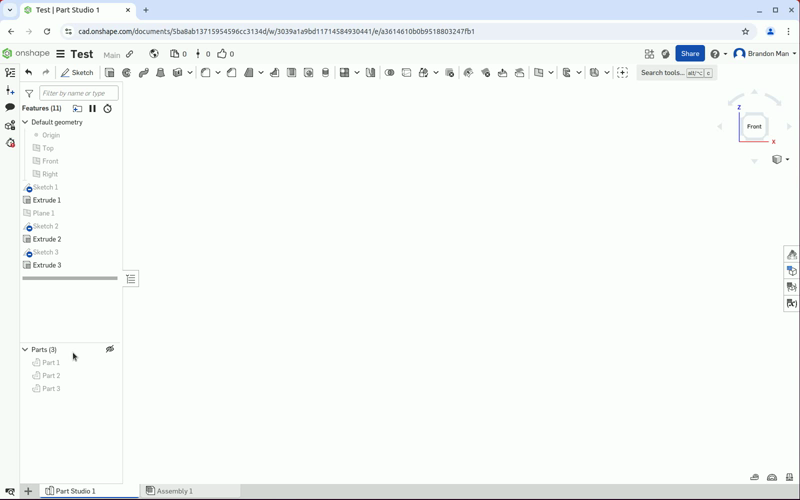
key(shift+y)
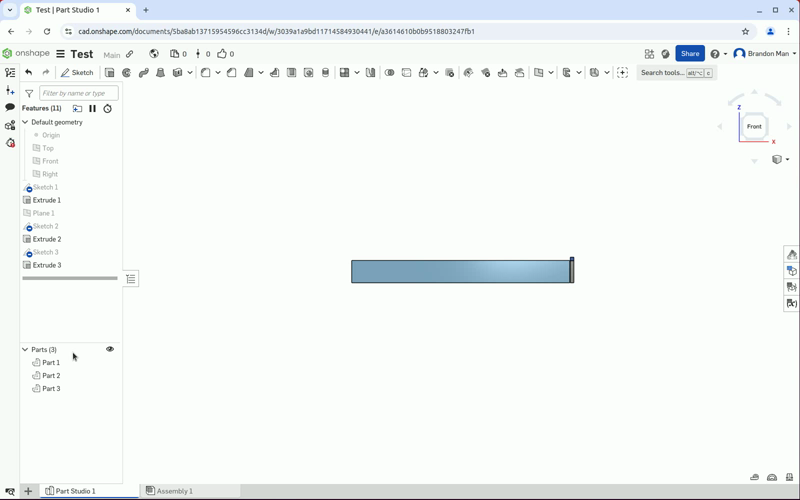
mouse_move(541, 75)
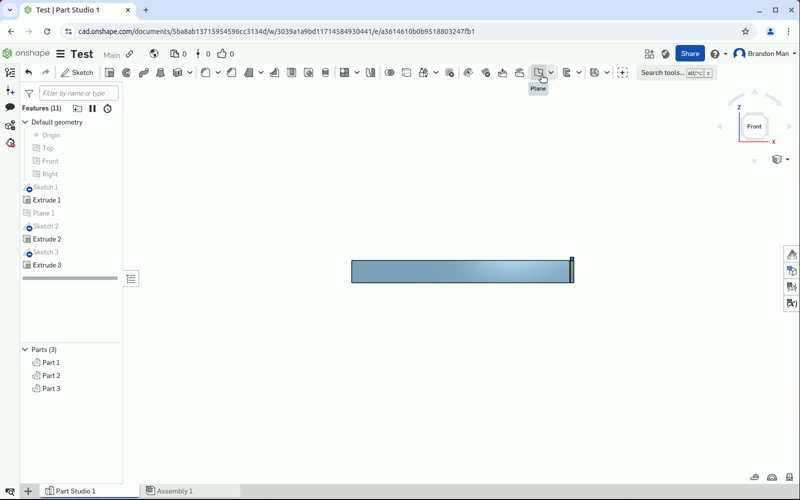
click(541, 75)
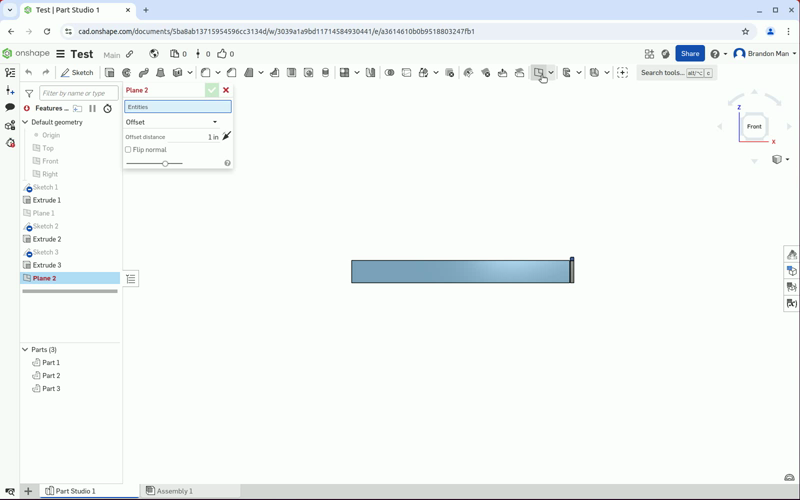
mouse_move(73, 163)
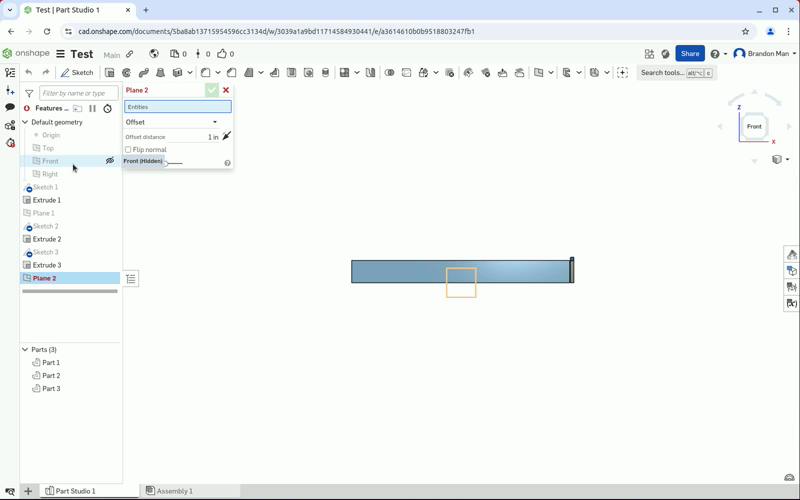
click(73, 163)
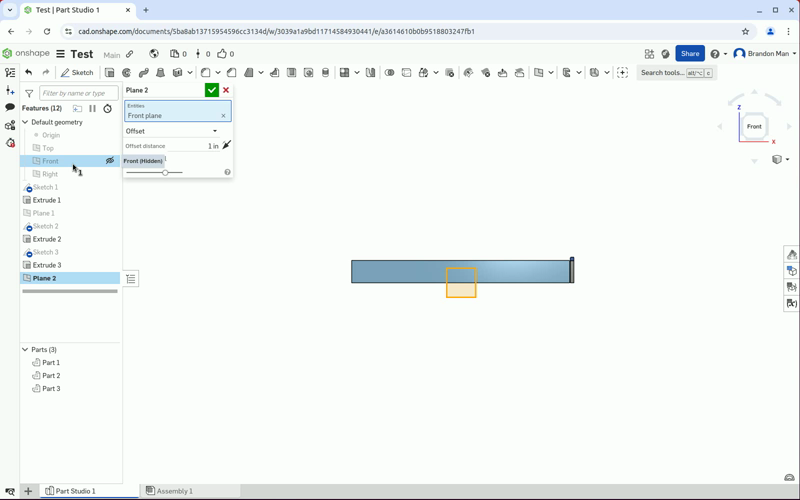
key(tab, 2)
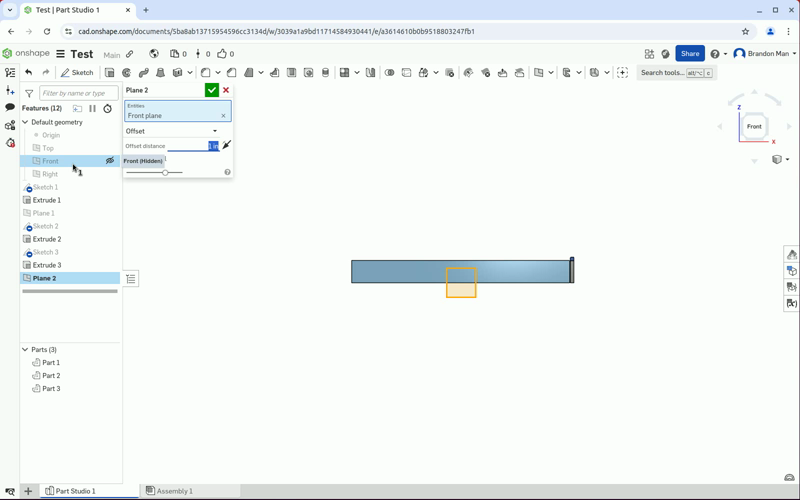
text(10.845)
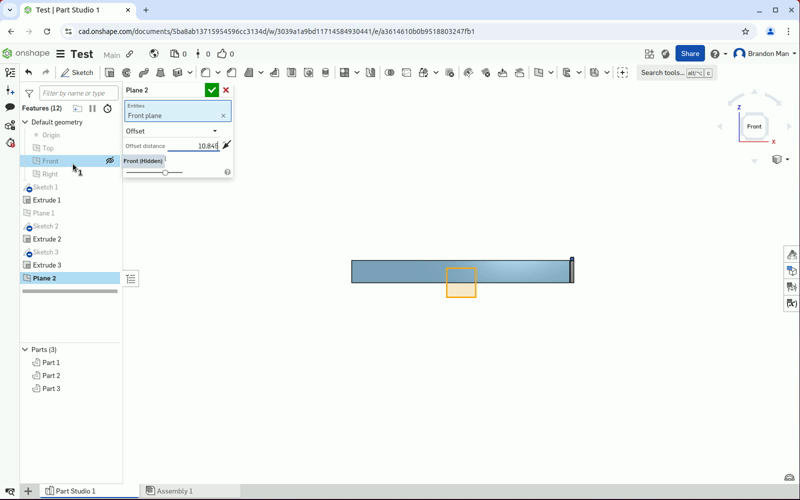
key(enter, 2)
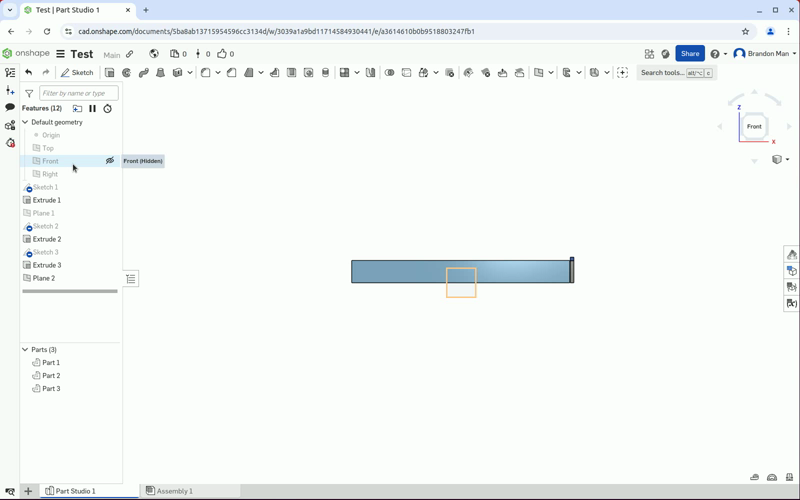
key(shift+s)
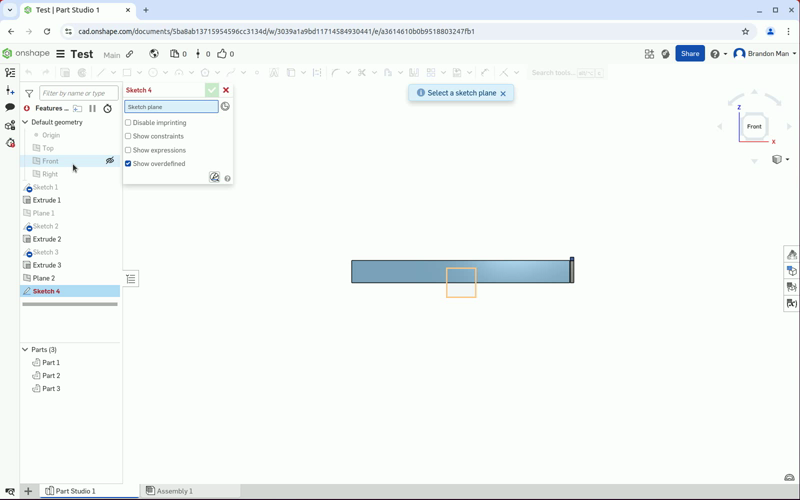
mouse_move(73, 280)
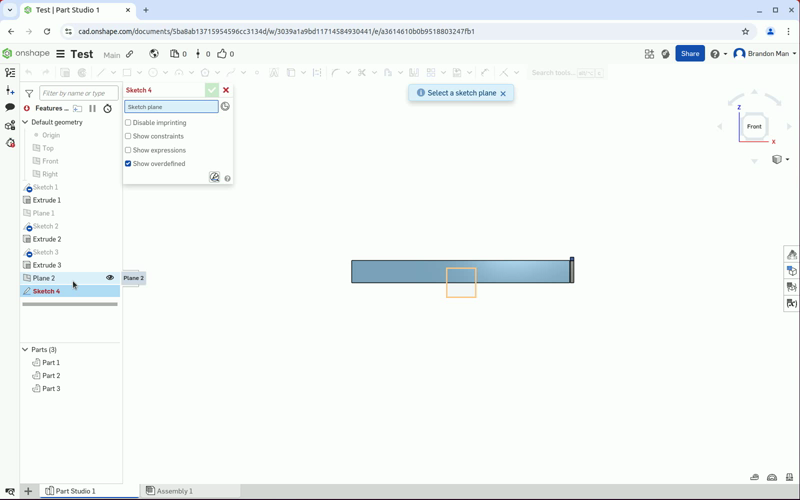
click(73, 280)
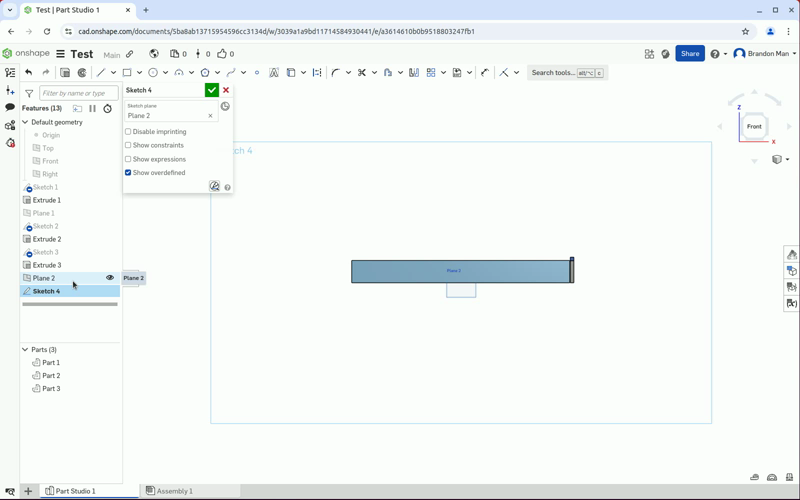
mouse_move(73, 352)
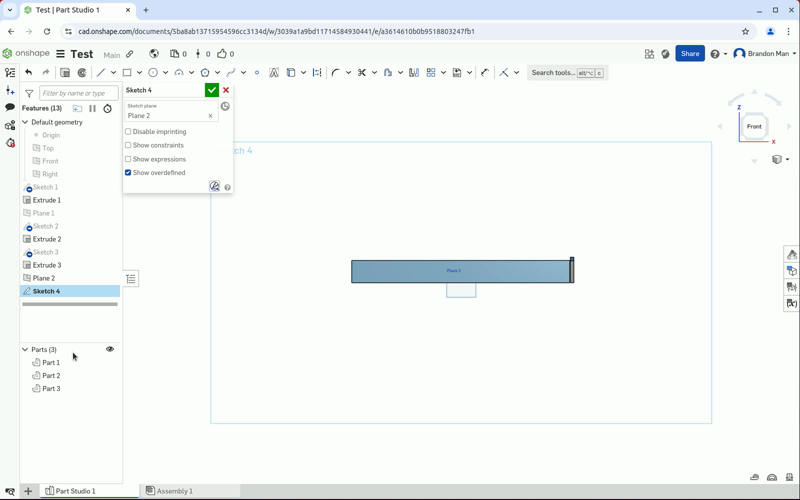
key(y)
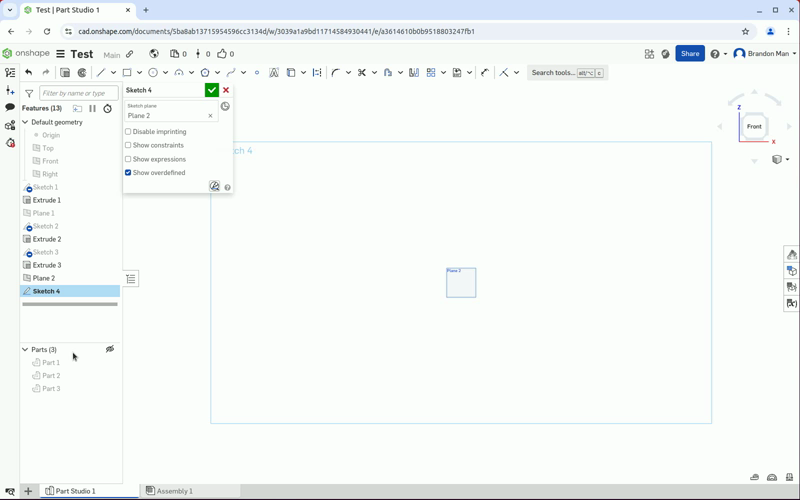
key(l)
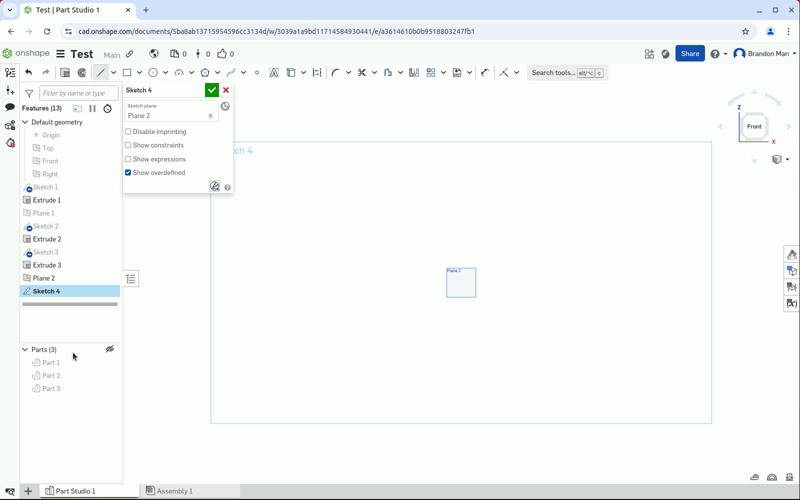
key_down(shift)
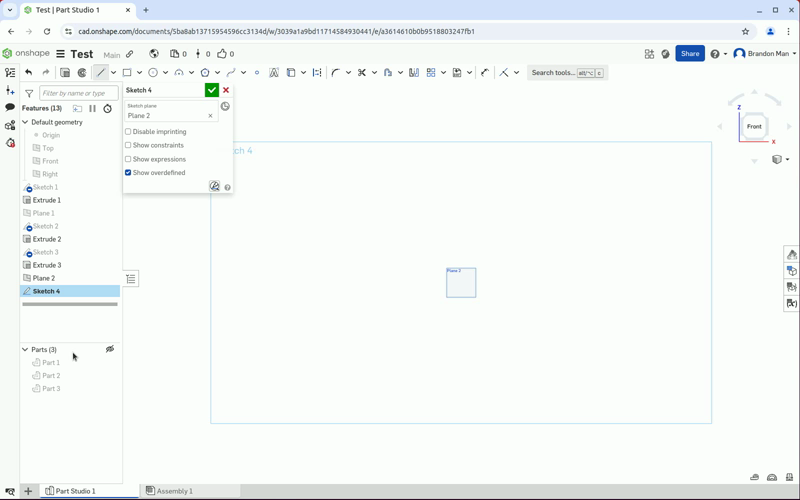
mouse_move(348, 282)
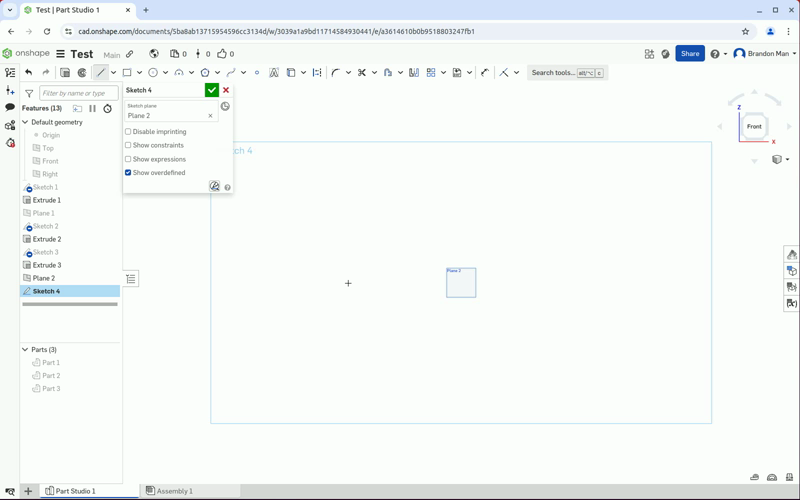
click(348, 282)
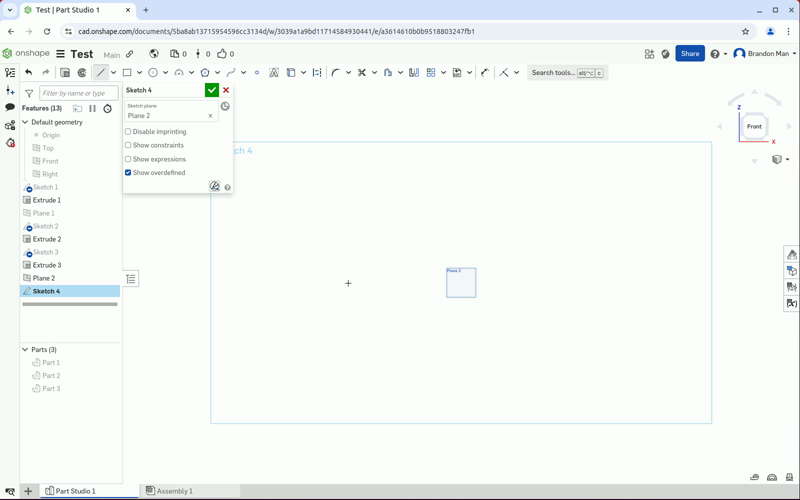
key_up(shift)
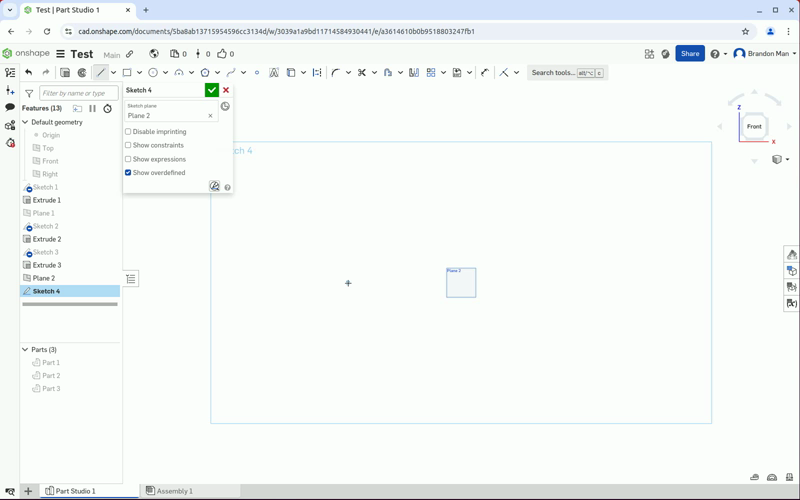
key_down(shift)
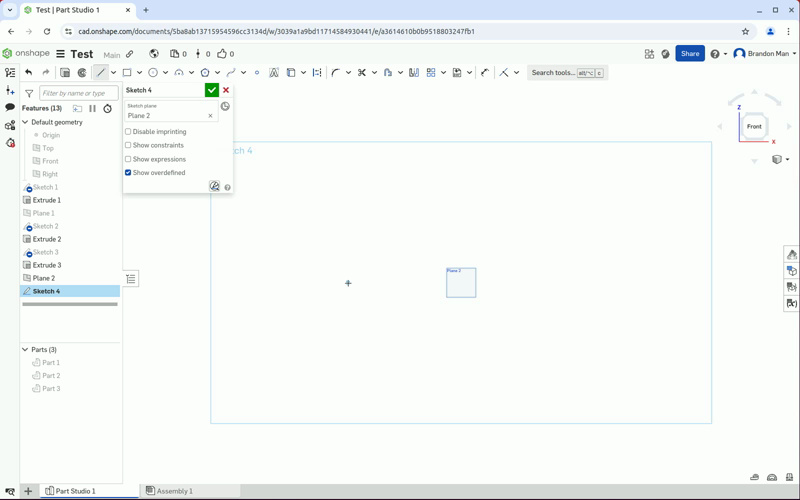
mouse_move(378, 282)
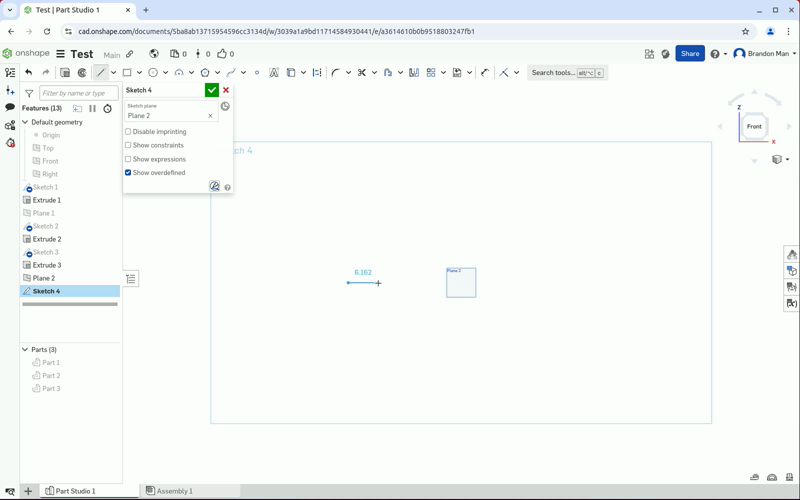
mouse_move(350, 282)
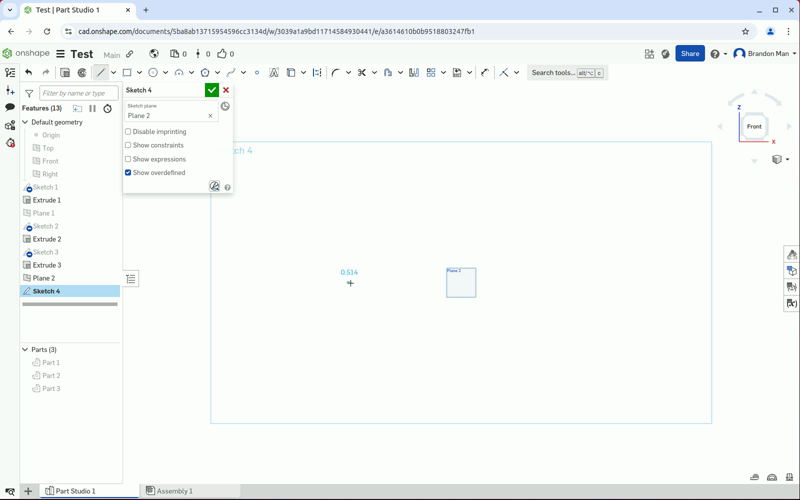
scroll(6)
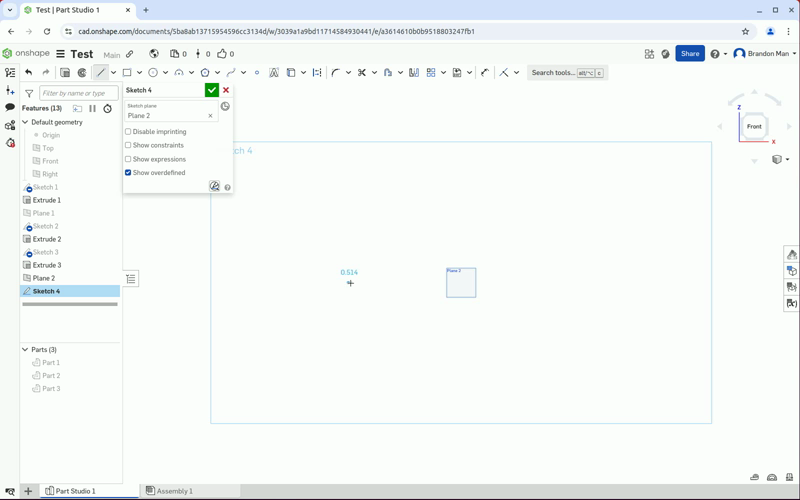
scroll(6)
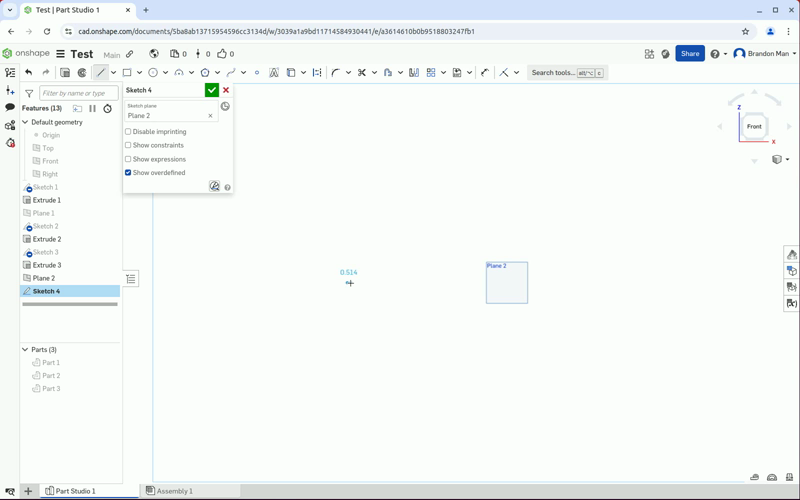
scroll(6)
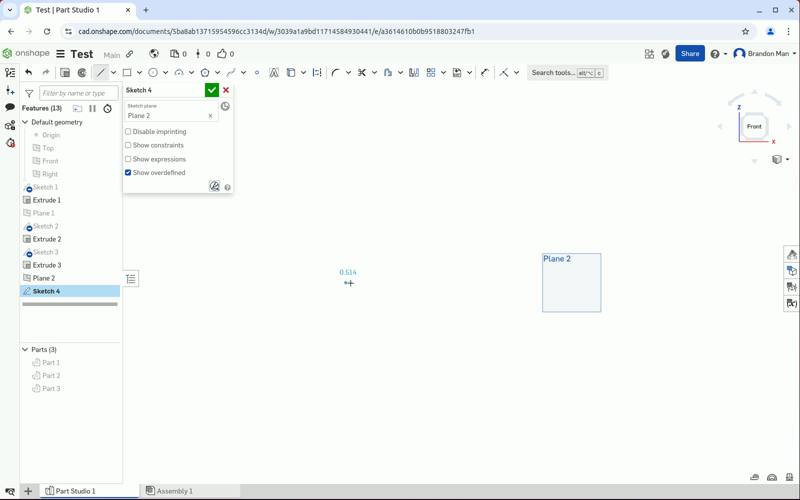
scroll(6)
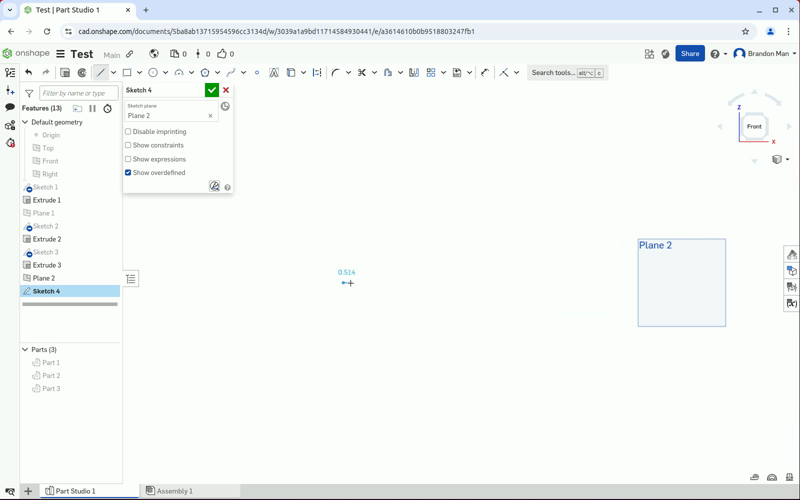
scroll(6)
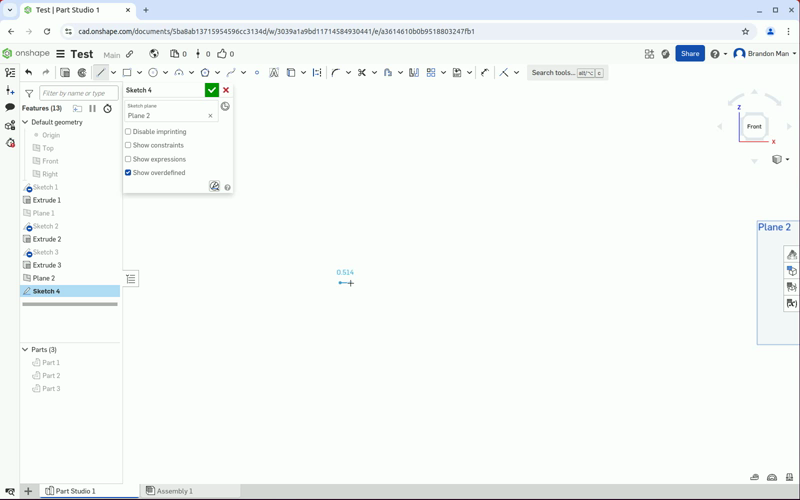
scroll(6)
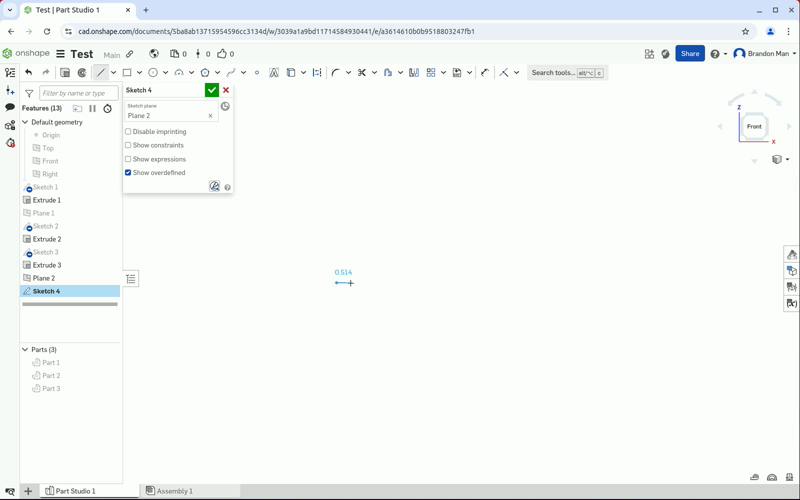
scroll(6)
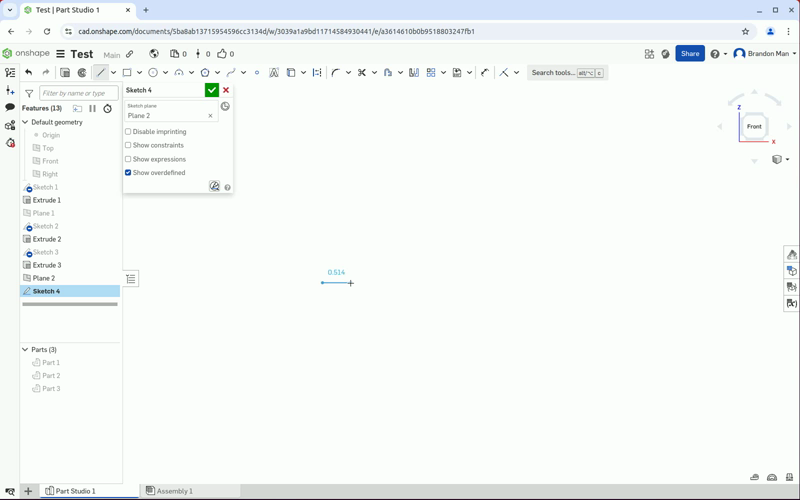
click(350, 282)
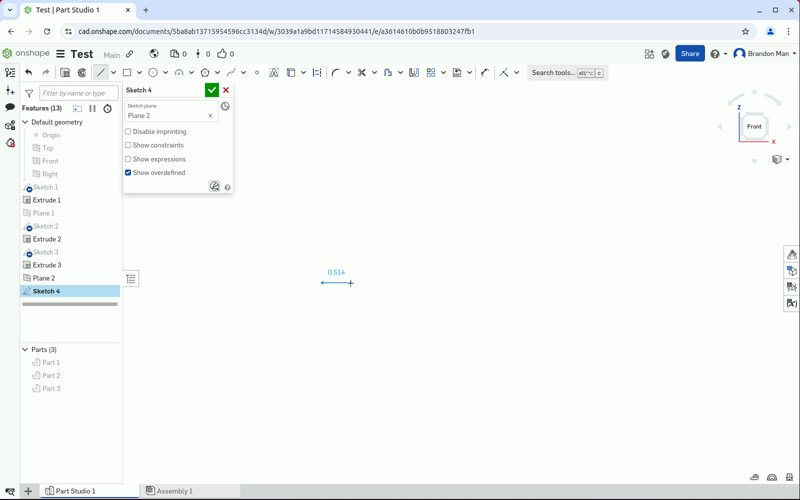
scroll(-6)
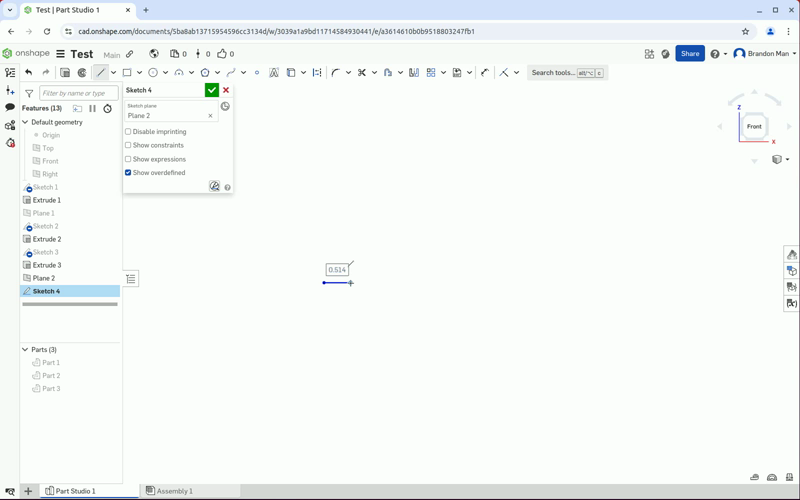
scroll(-6)
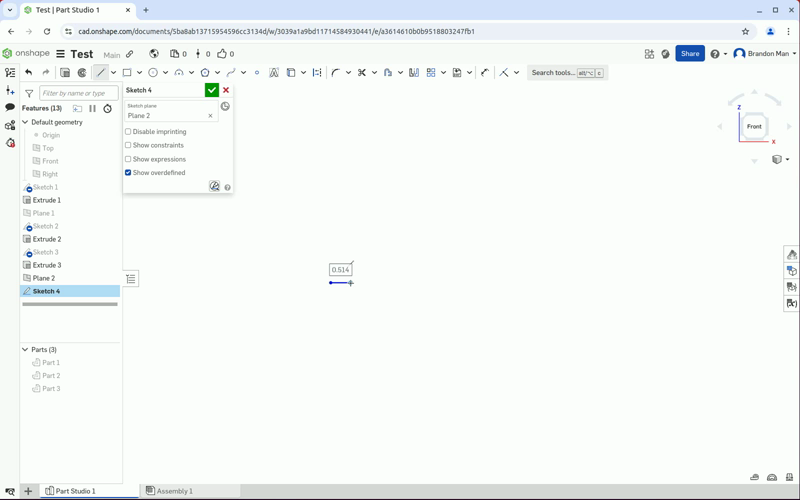
scroll(-6)
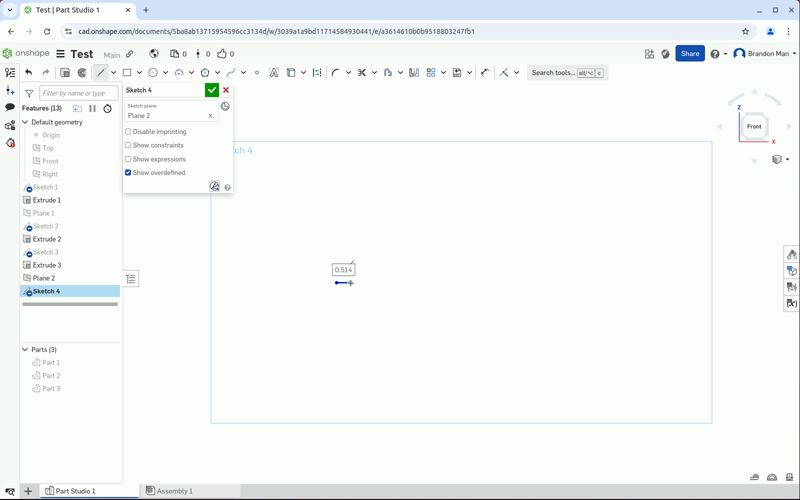
scroll(-6)
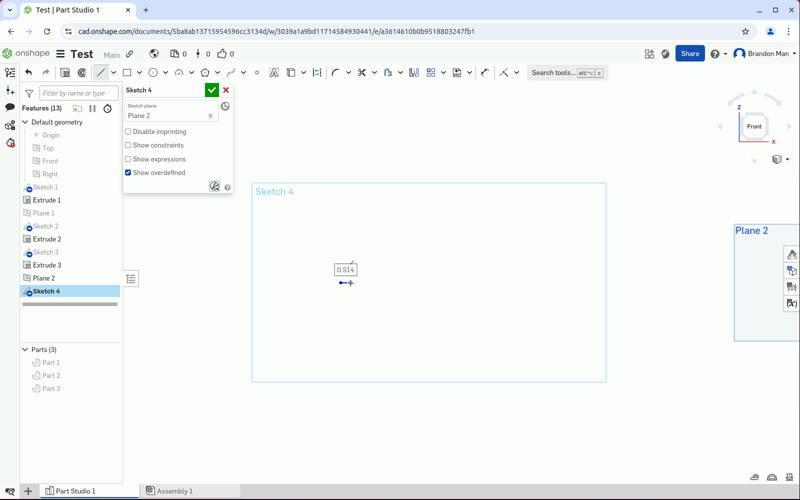
scroll(-6)
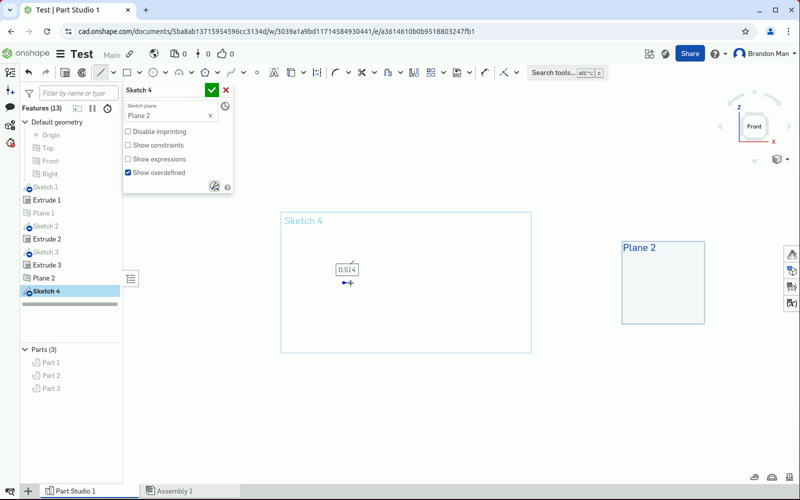
scroll(-6)
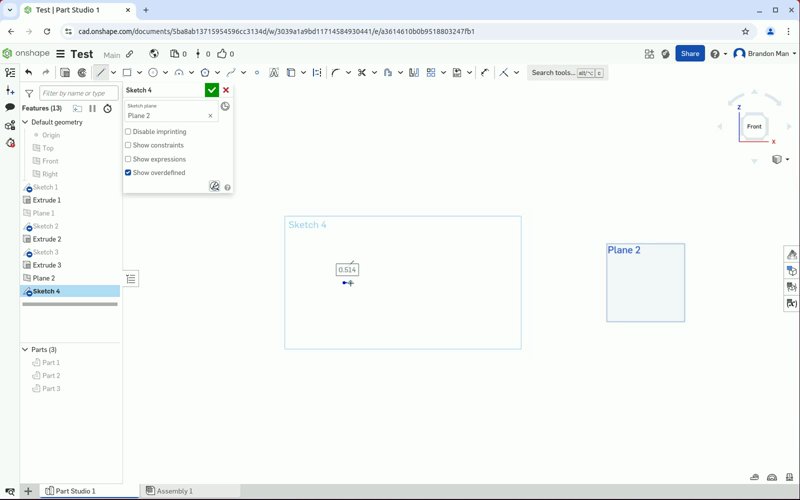
scroll(-6)
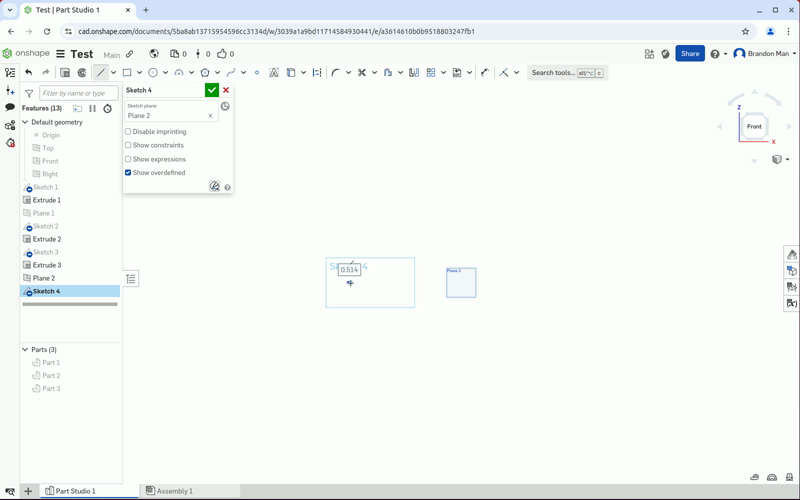
key_up(shift)
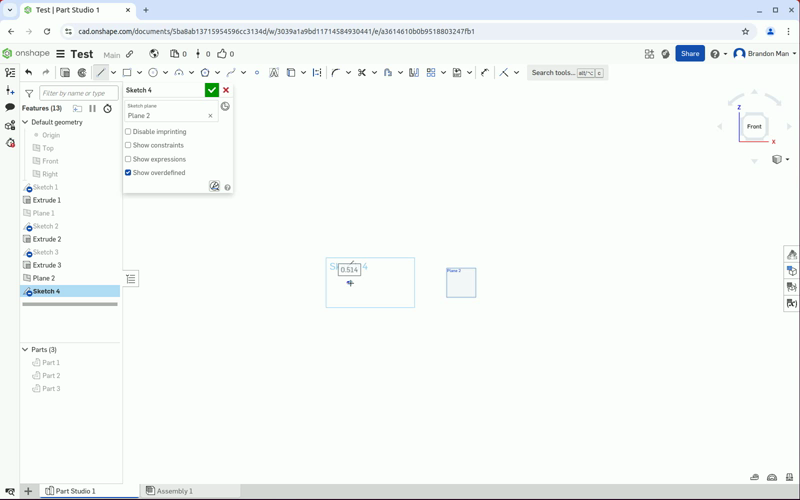
key_down(shift)
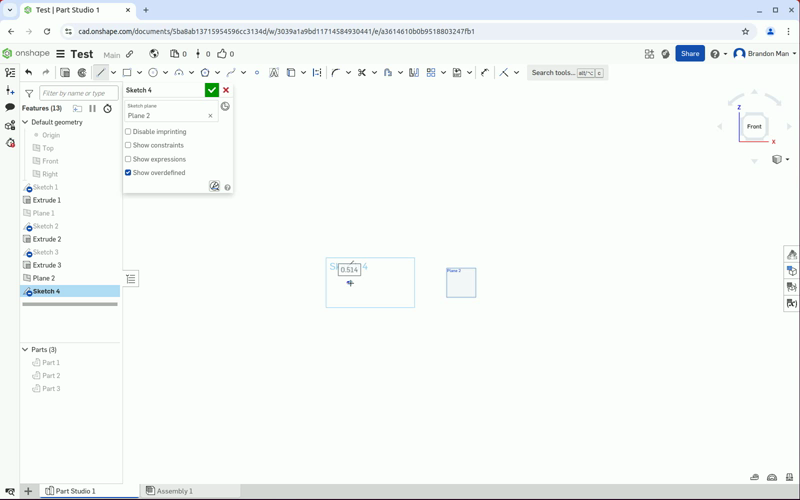
mouse_move(380, 282)
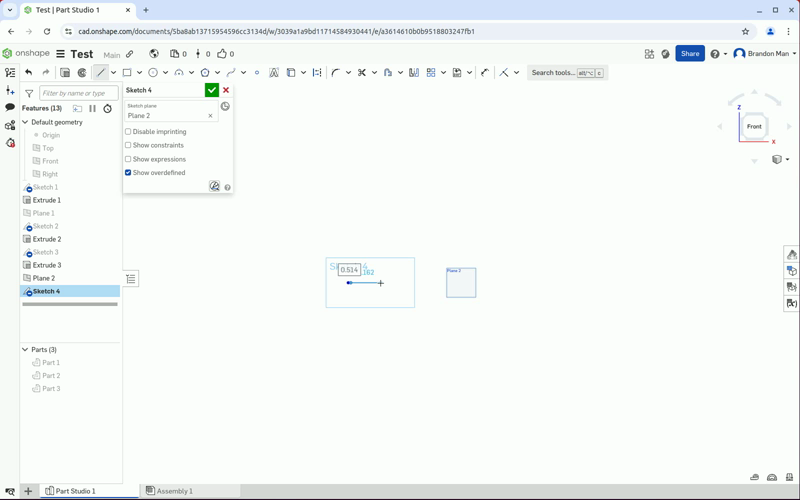
mouse_move(350, 259)
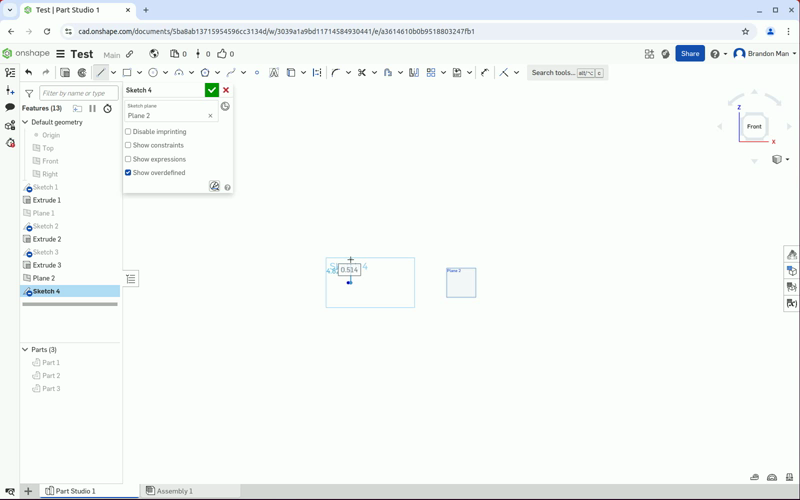
click(350, 259)
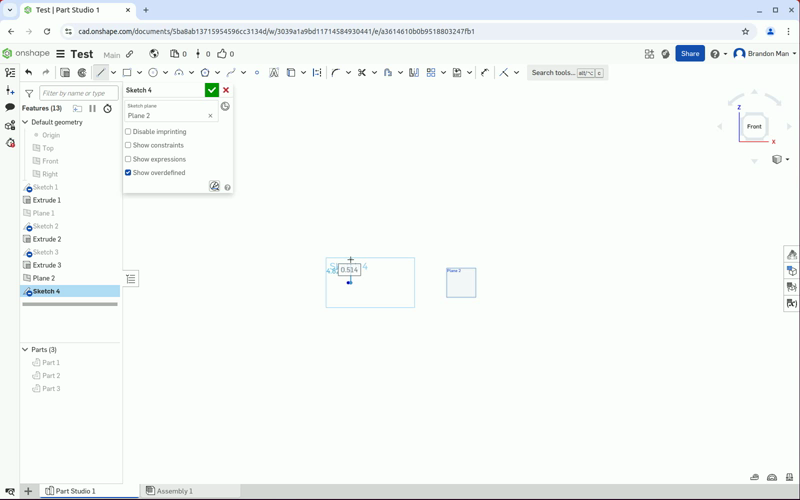
key_up(shift)
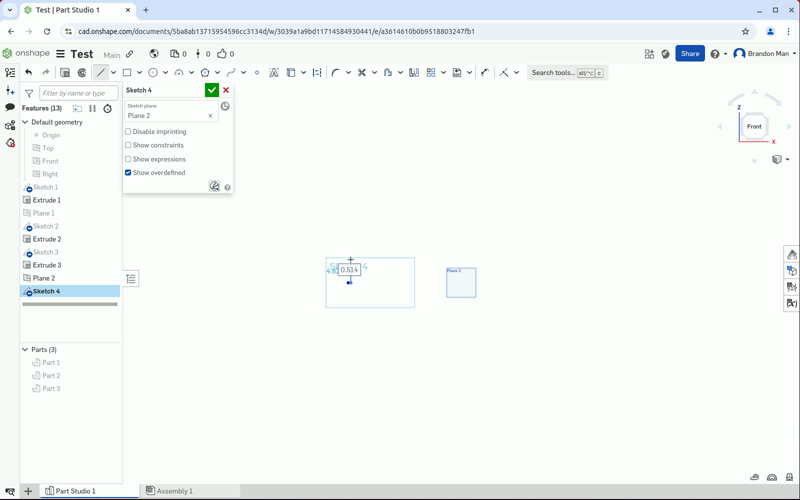
key_down(shift)
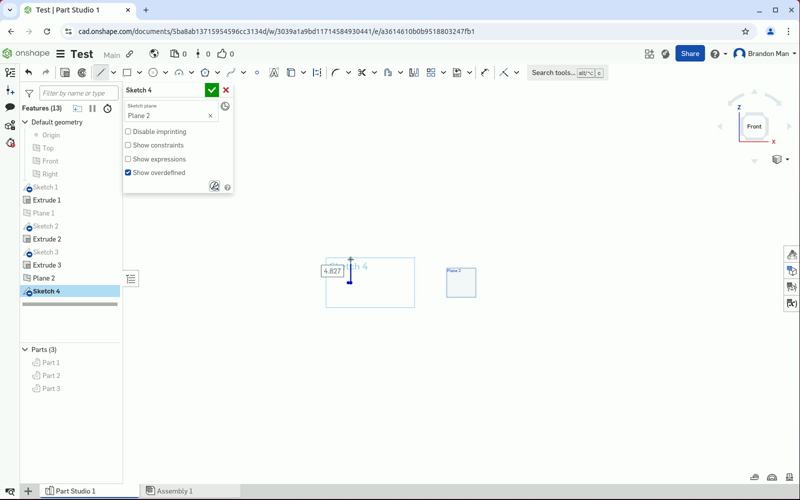
mouse_move(569, 259)
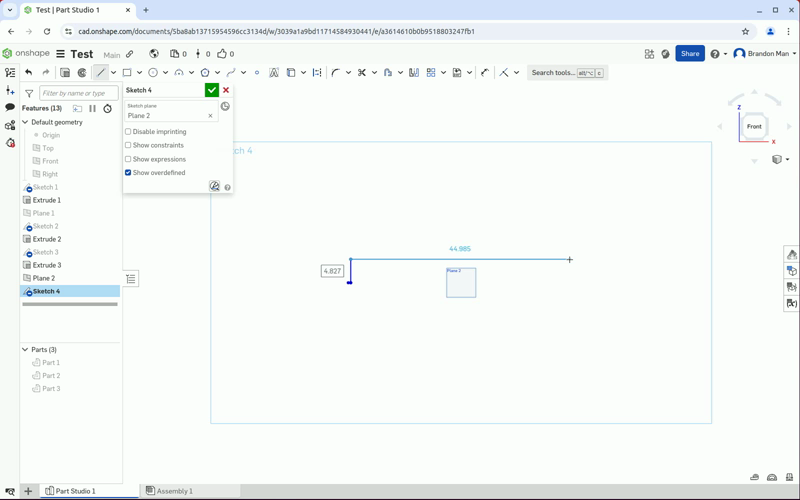
click(569, 259)
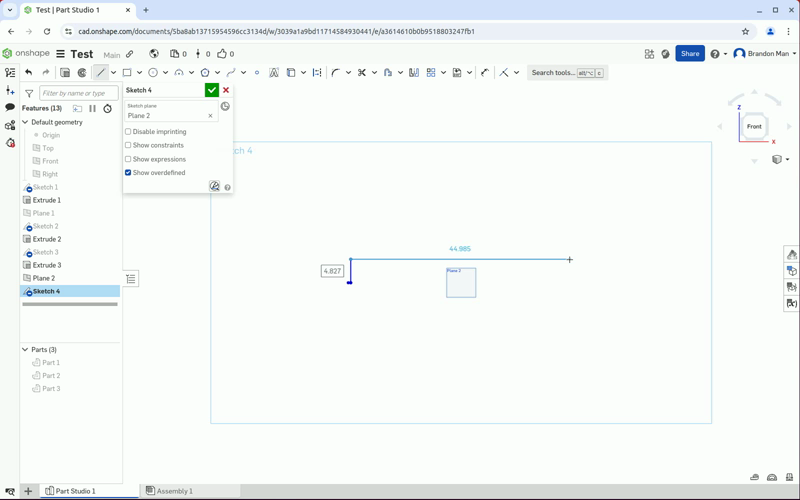
key_up(shift)
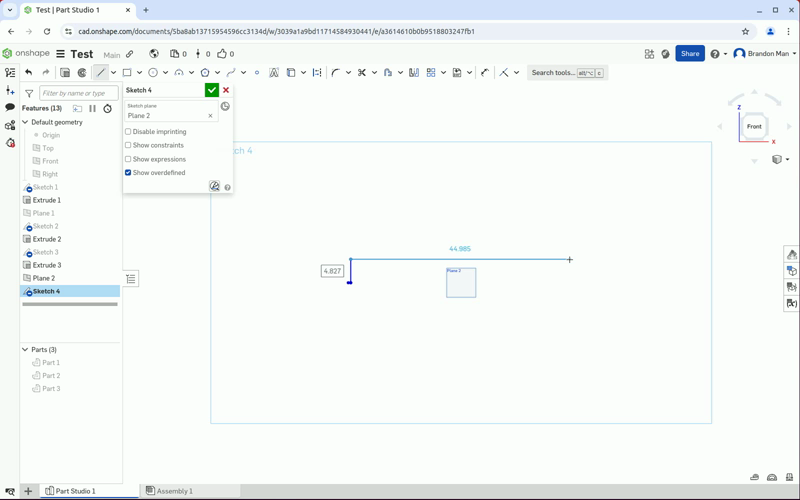
key_down(shift)
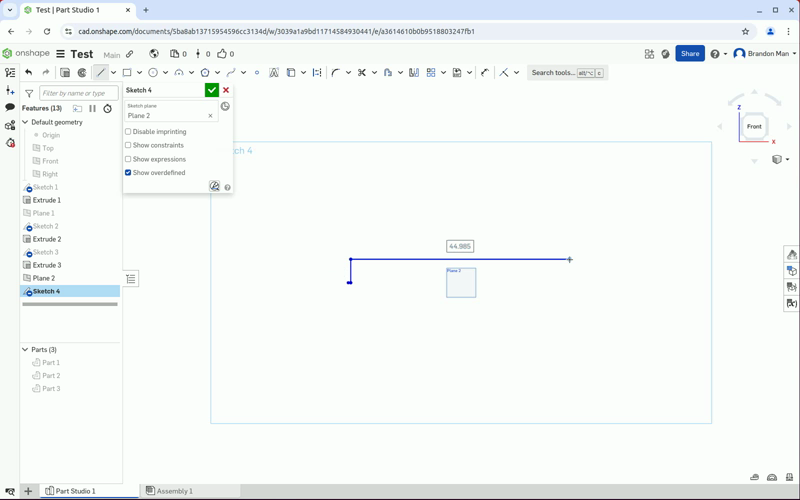
mouse_move(589, 259)
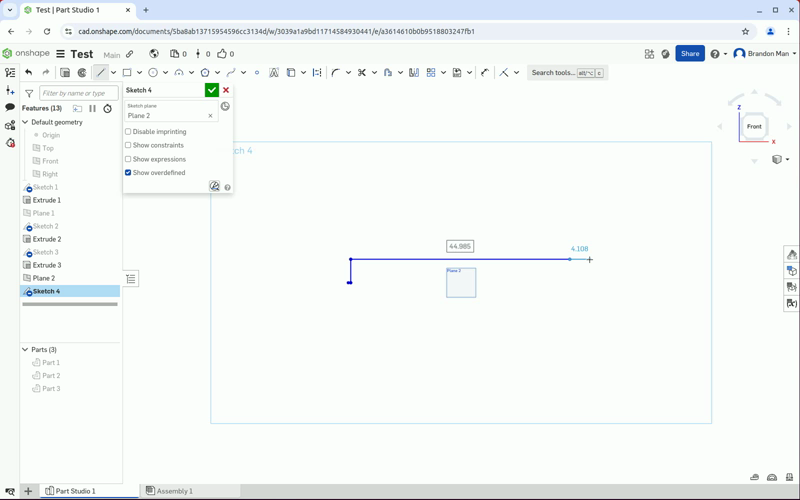
mouse_move(569, 282)
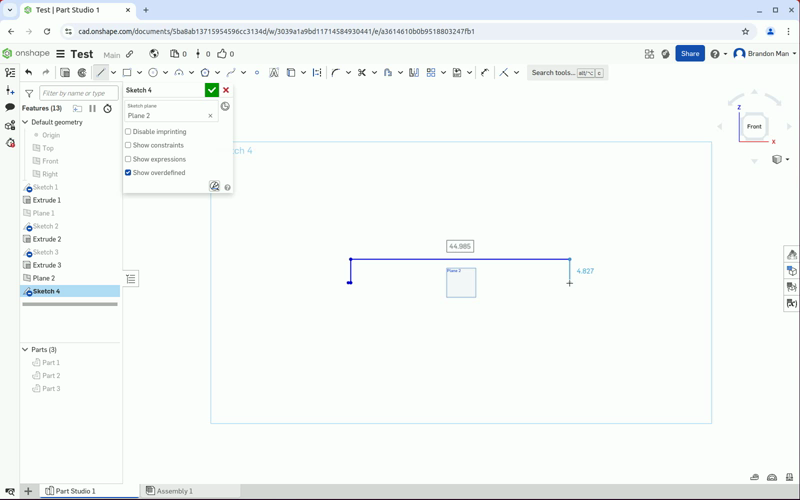
click(569, 282)
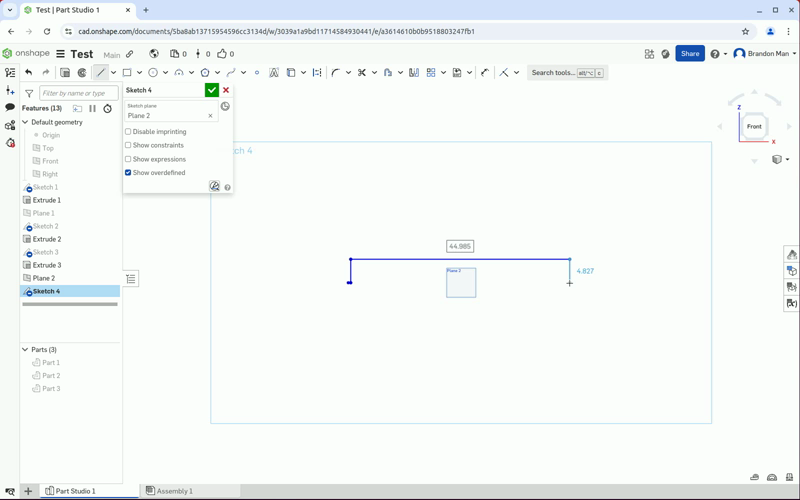
key_up(shift)
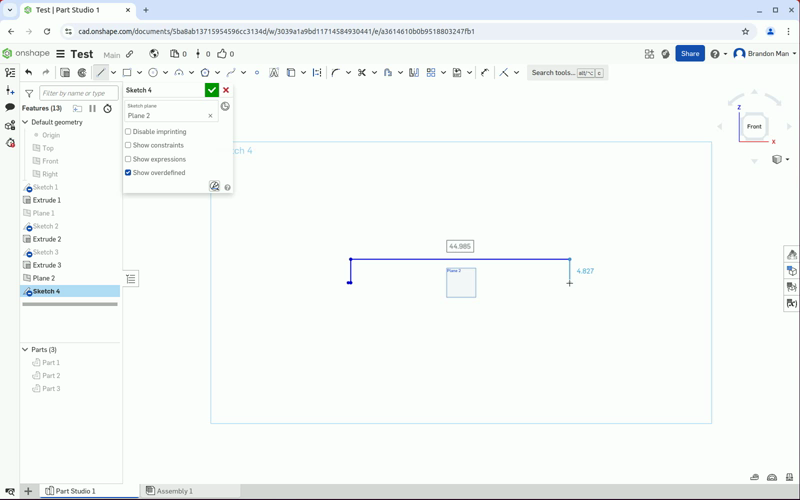
key_down(shift)
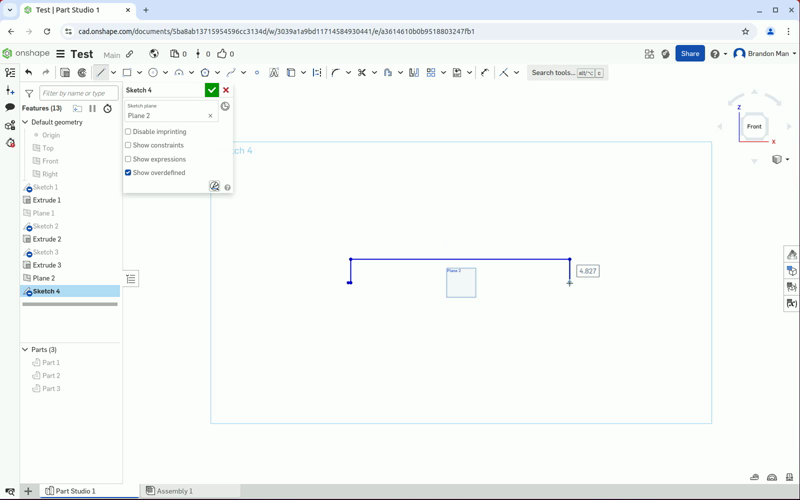
mouse_move(589, 282)
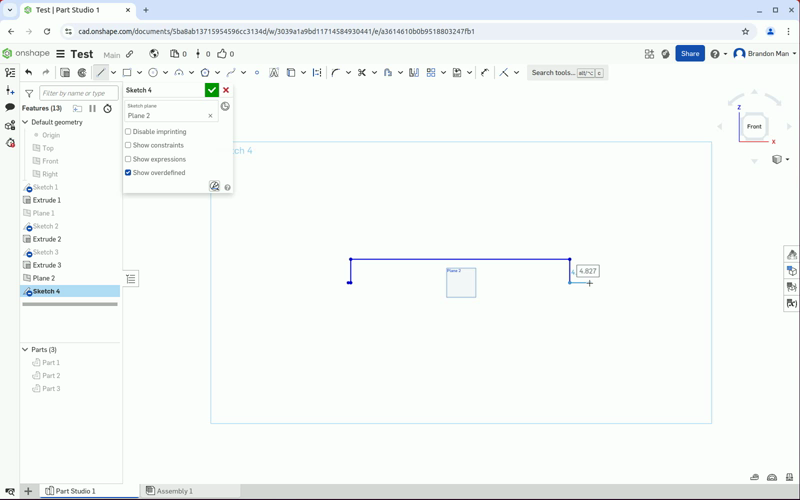
mouse_move(572, 282)
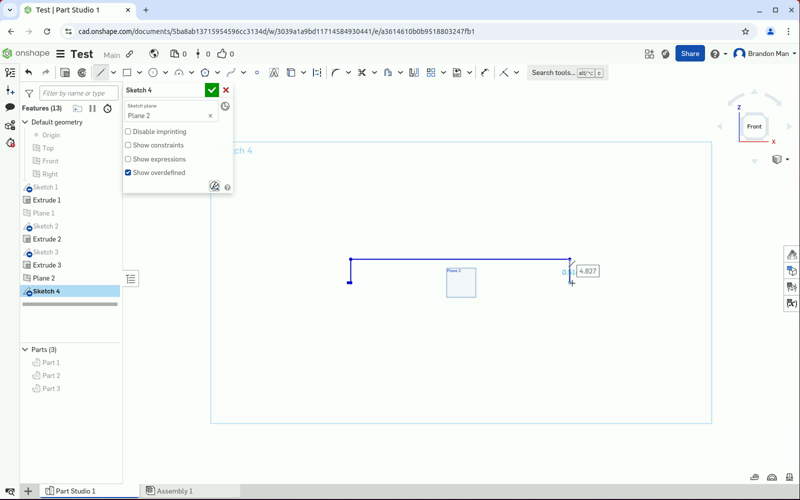
scroll(6)
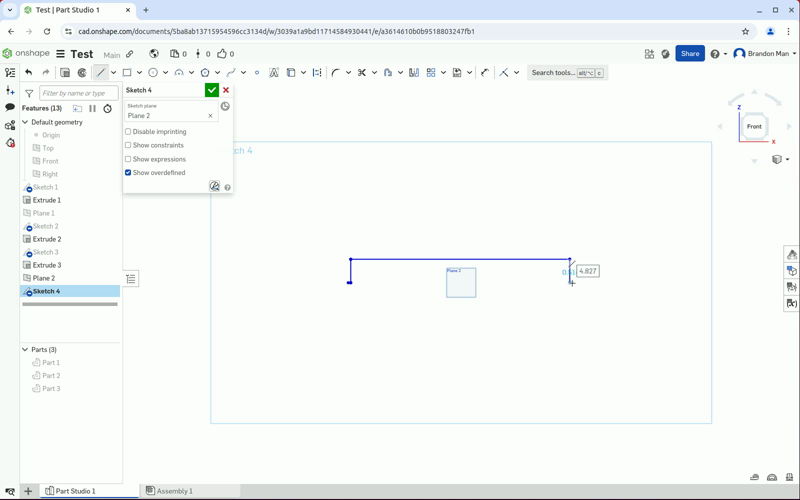
scroll(6)
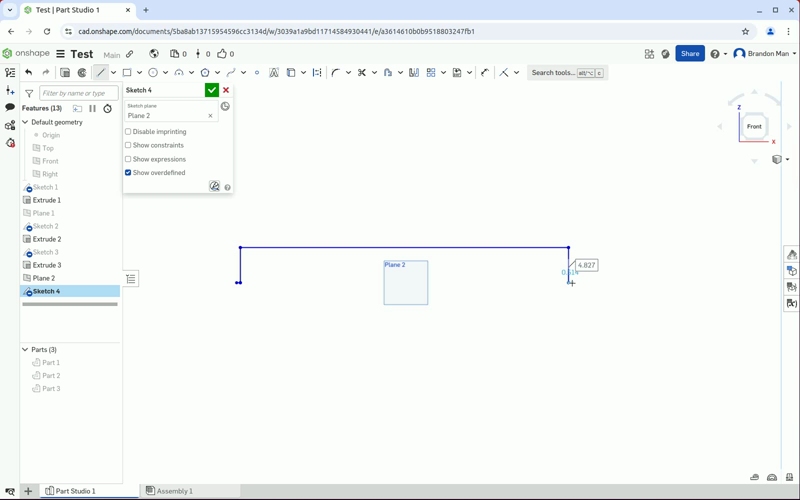
scroll(6)
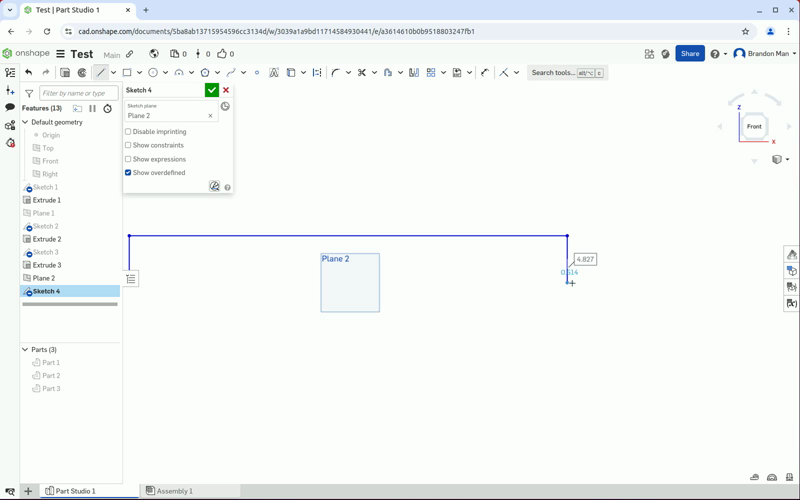
scroll(6)
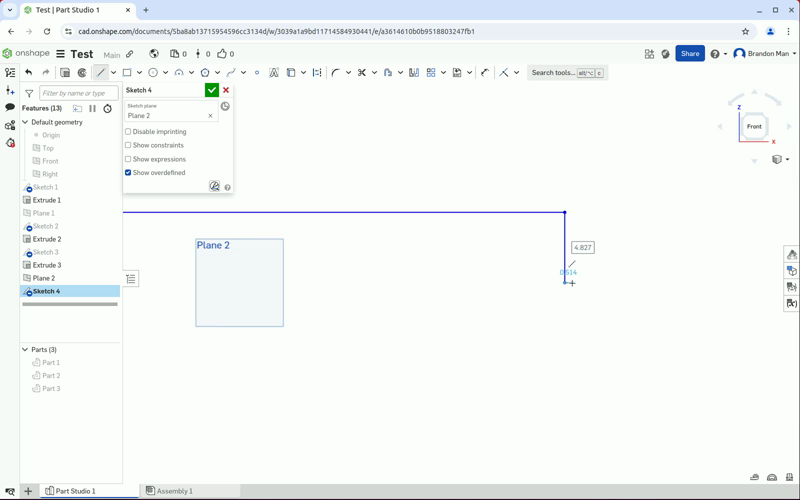
scroll(6)
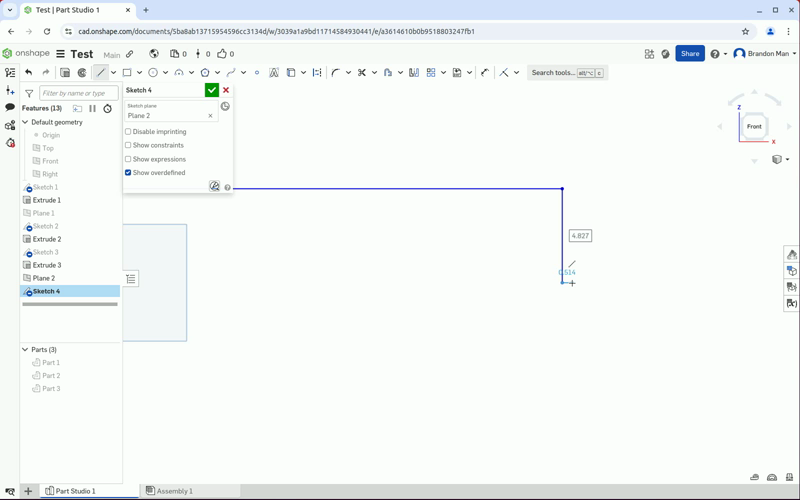
scroll(6)
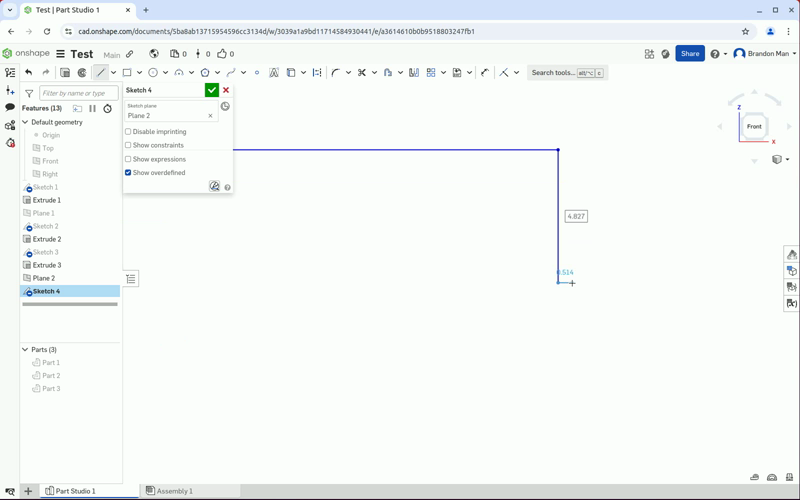
scroll(6)
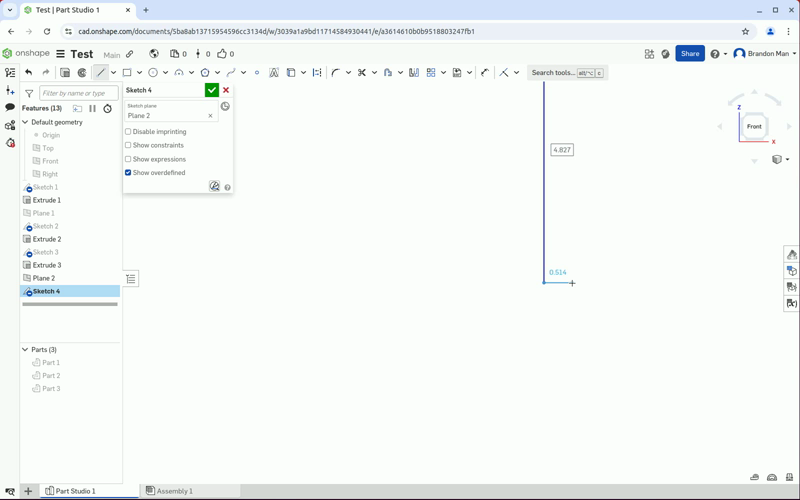
click(572, 282)
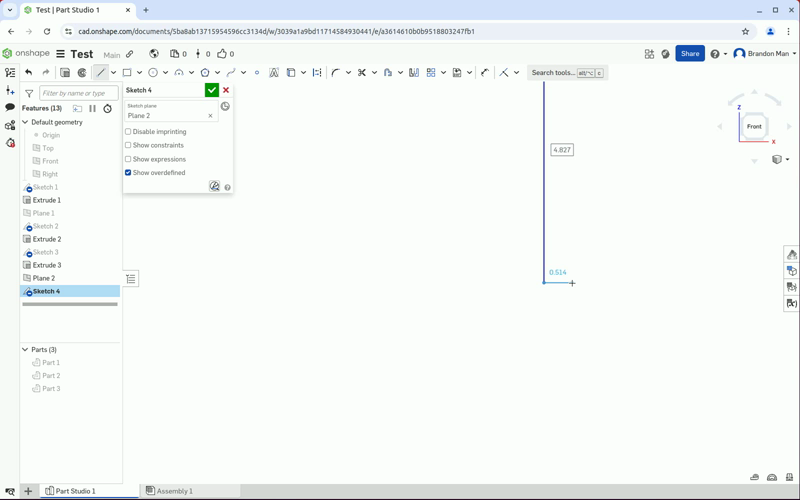
scroll(-6)
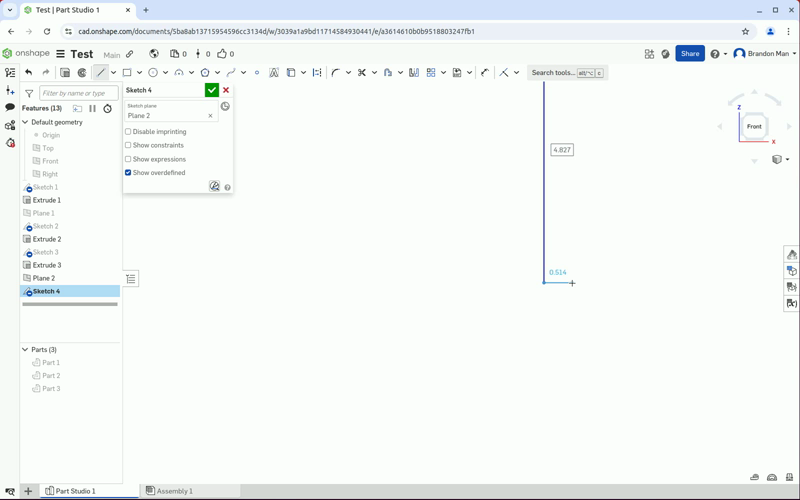
scroll(-6)
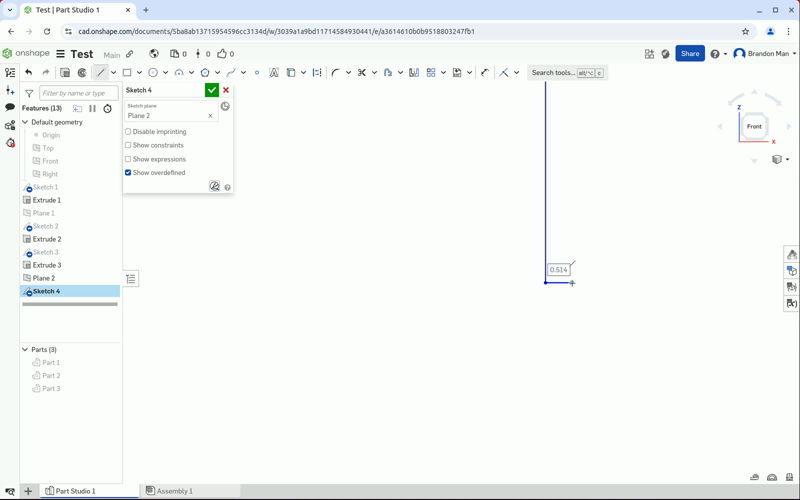
scroll(-6)
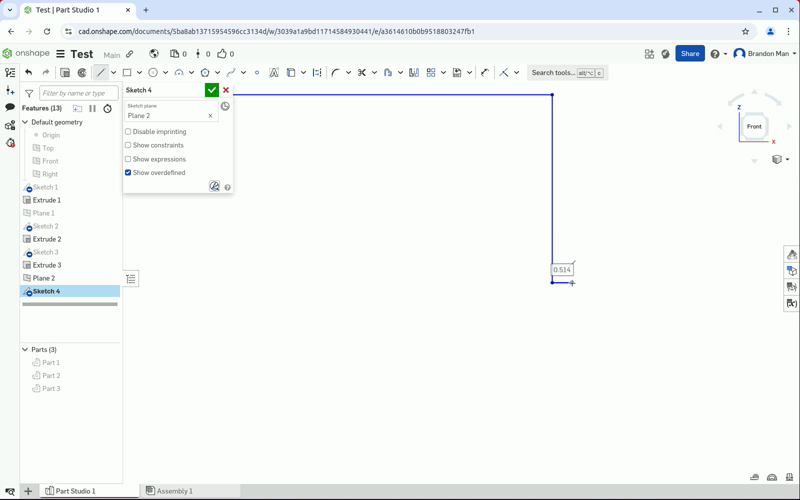
scroll(-6)
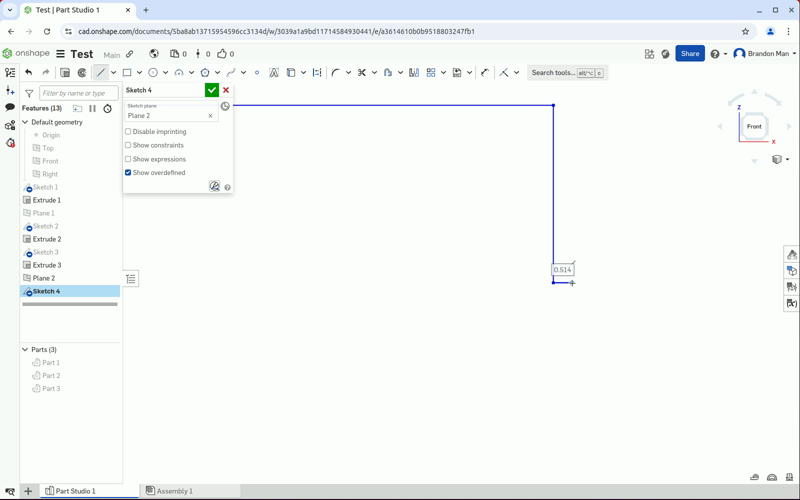
scroll(-6)
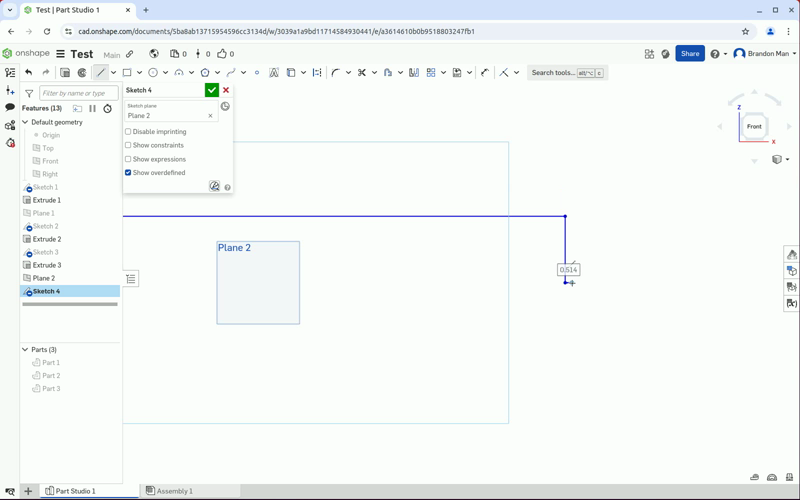
scroll(-6)
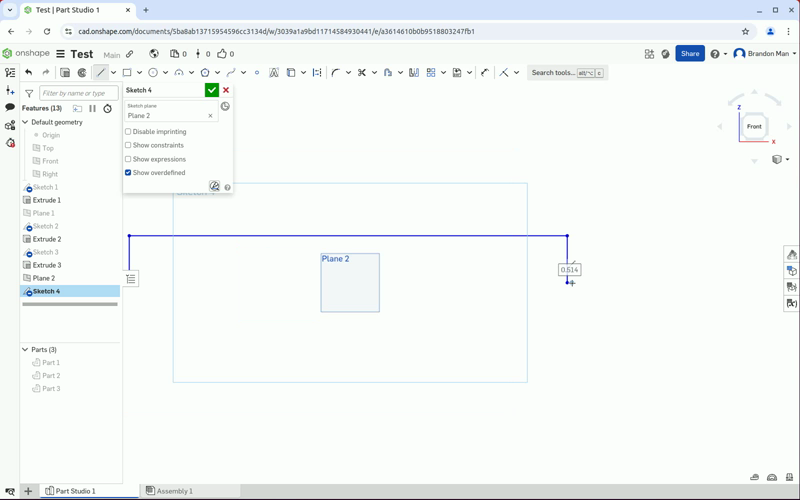
scroll(-6)
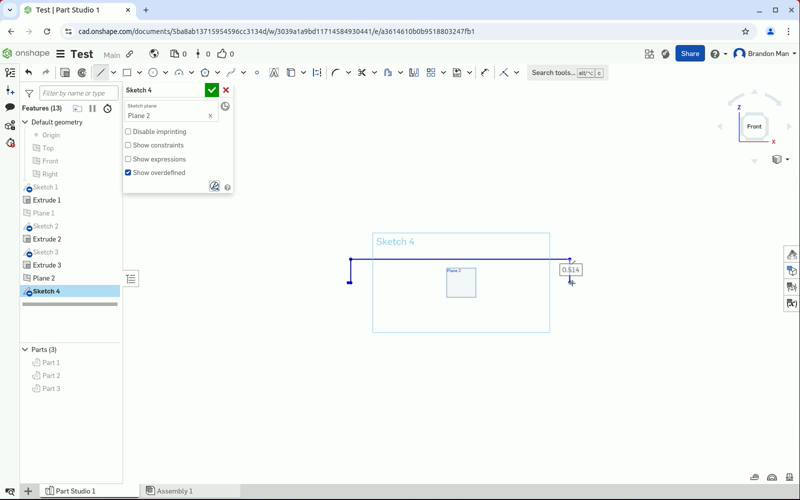
key_up(shift)
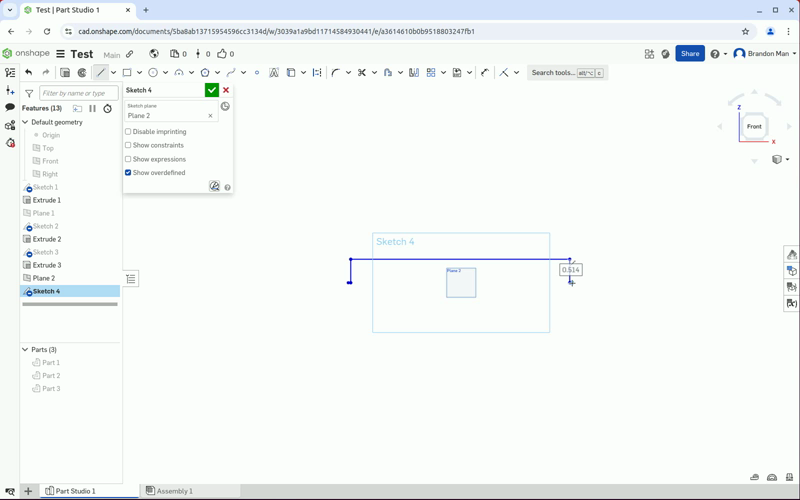
key_down(shift)
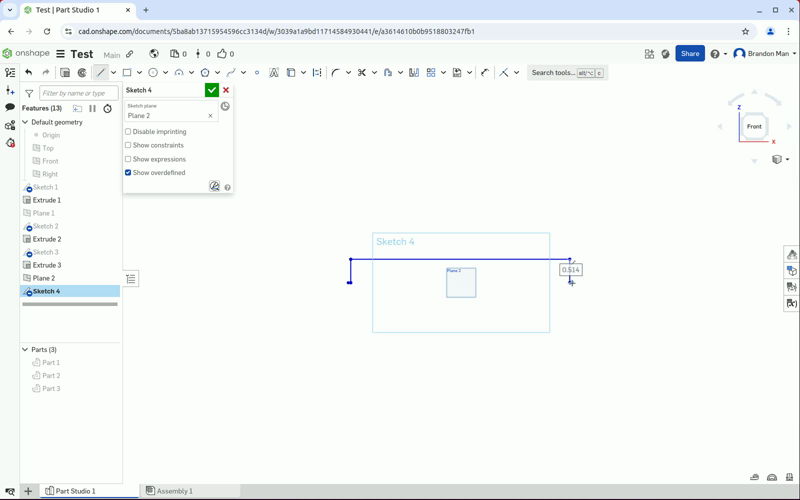
mouse_move(589, 282)
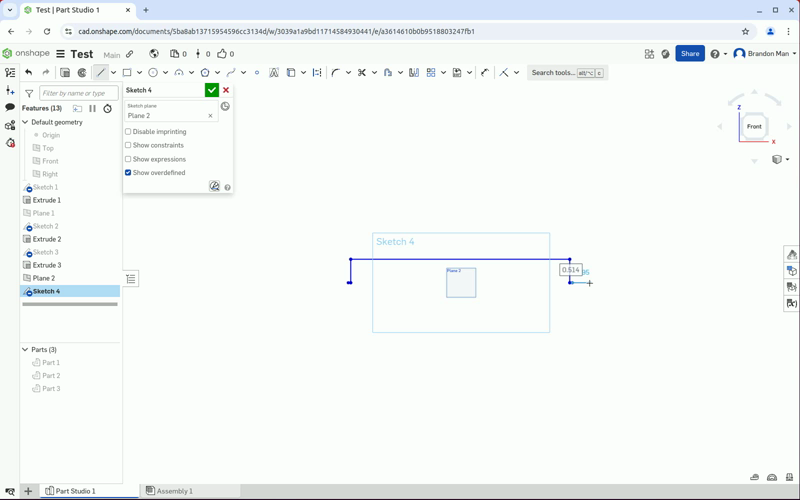
mouse_move(572, 257)
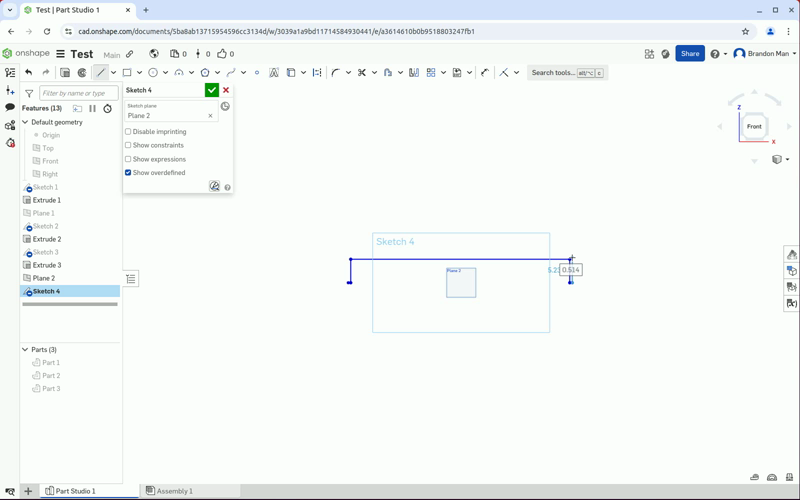
scroll(6)
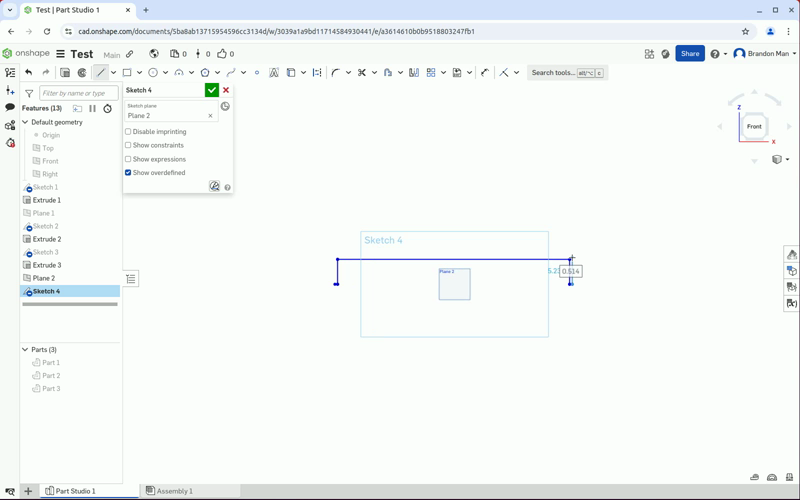
scroll(6)
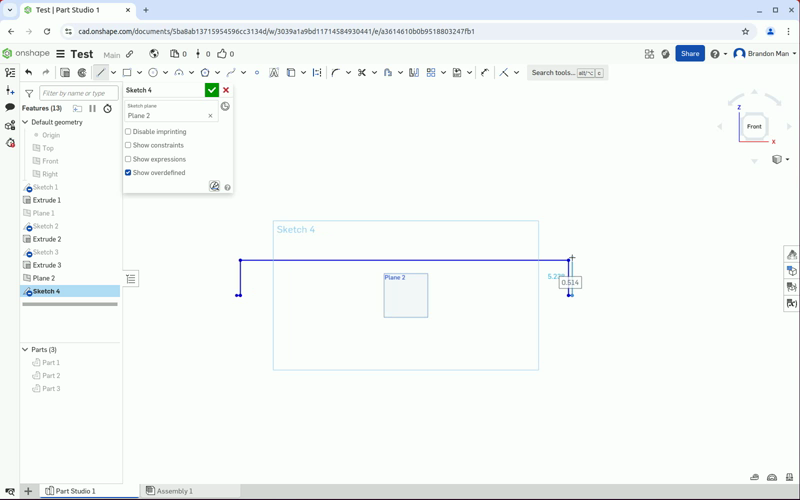
scroll(6)
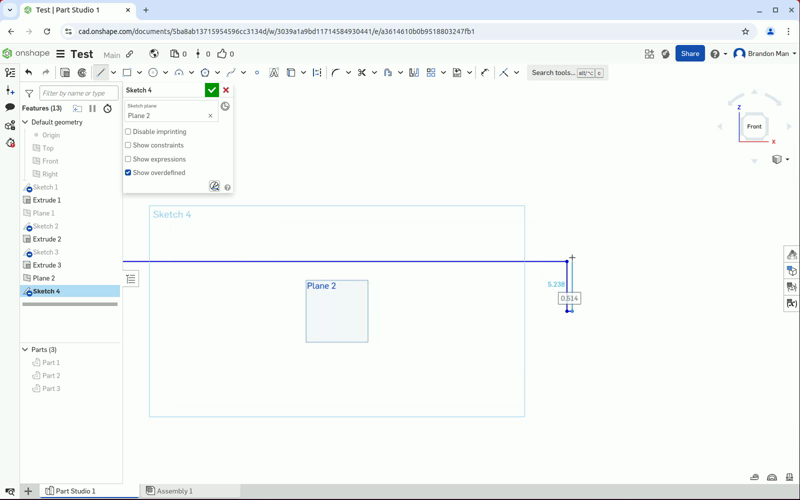
scroll(6)
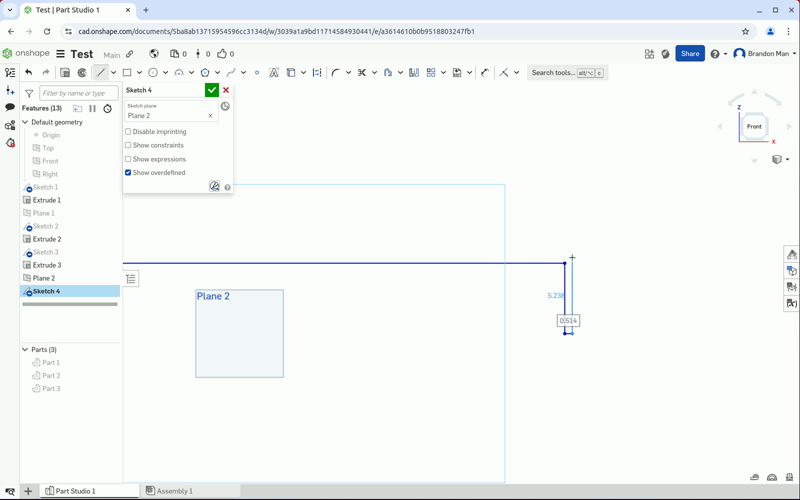
scroll(6)
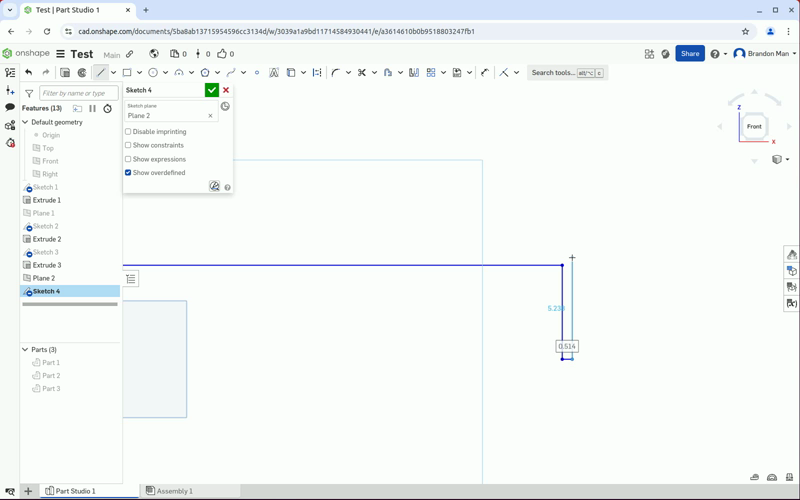
scroll(6)
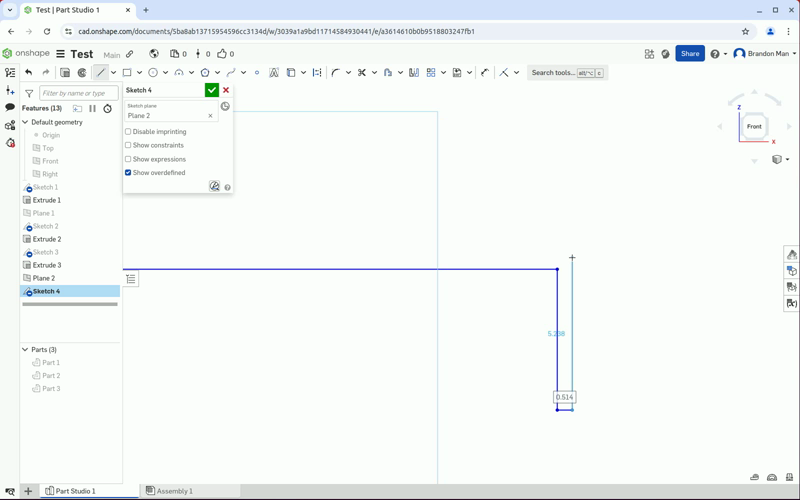
scroll(6)
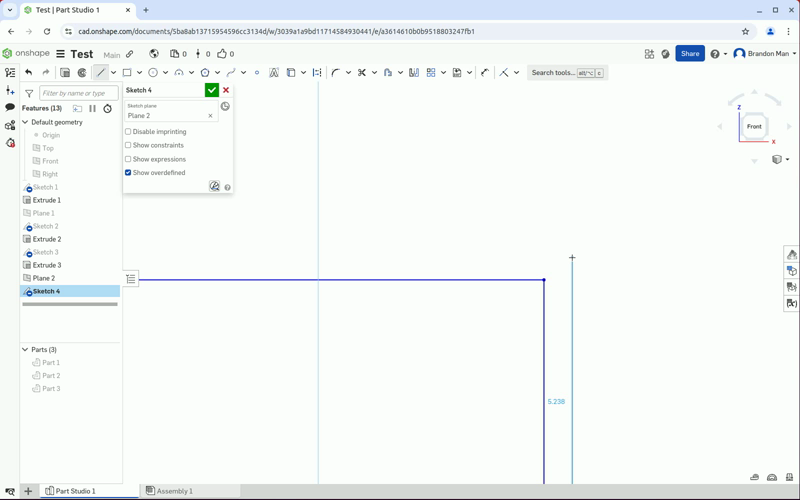
click(572, 257)
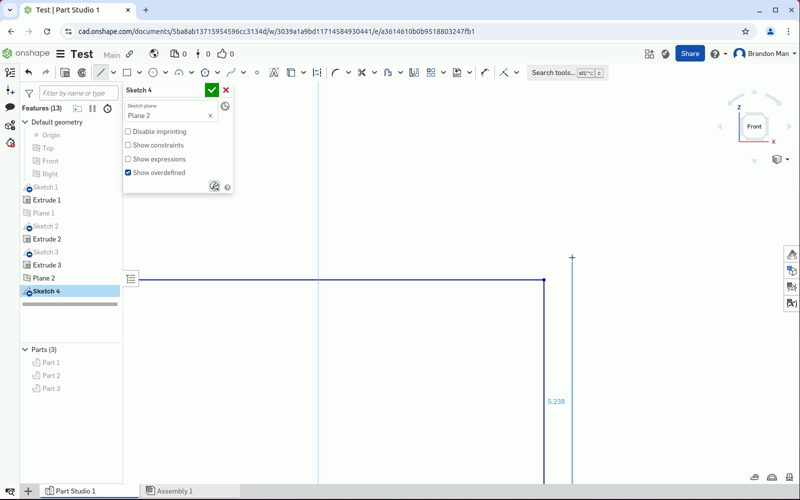
scroll(-6)
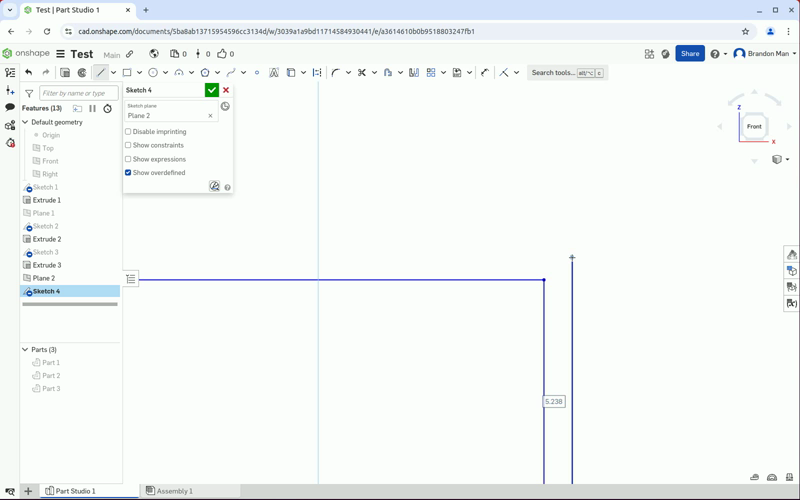
scroll(-6)
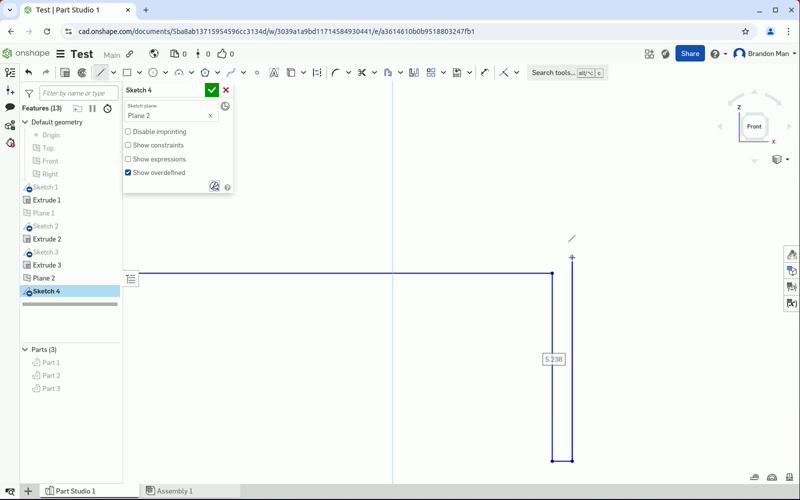
scroll(-6)
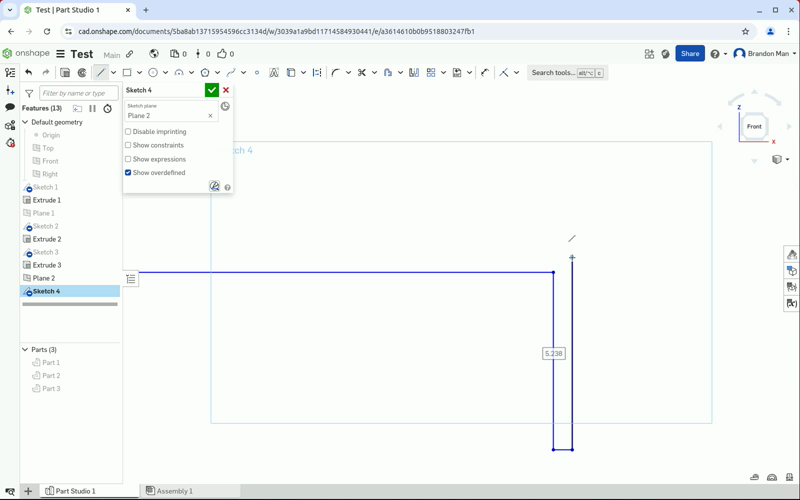
scroll(-6)
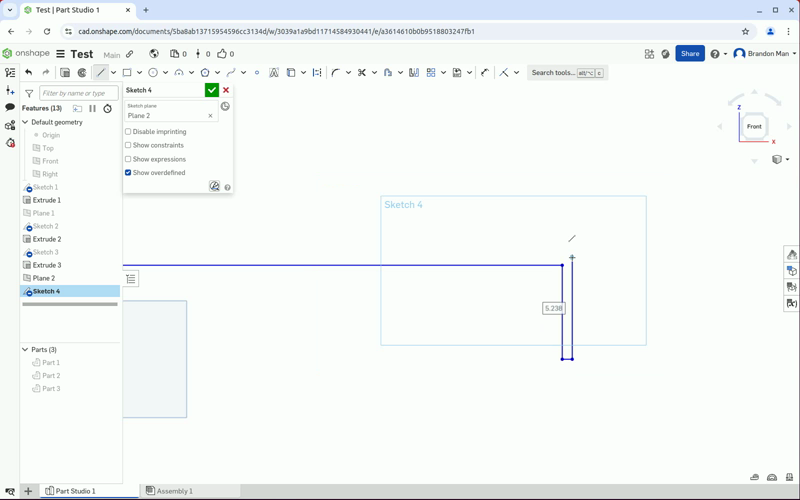
scroll(-6)
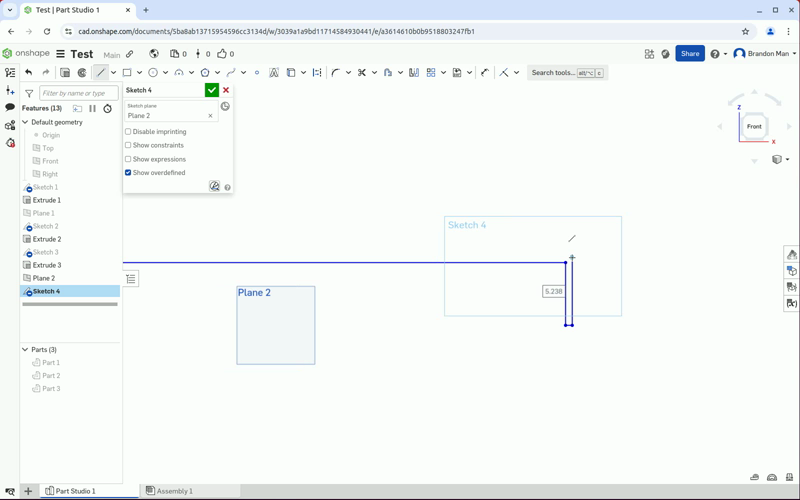
scroll(-6)
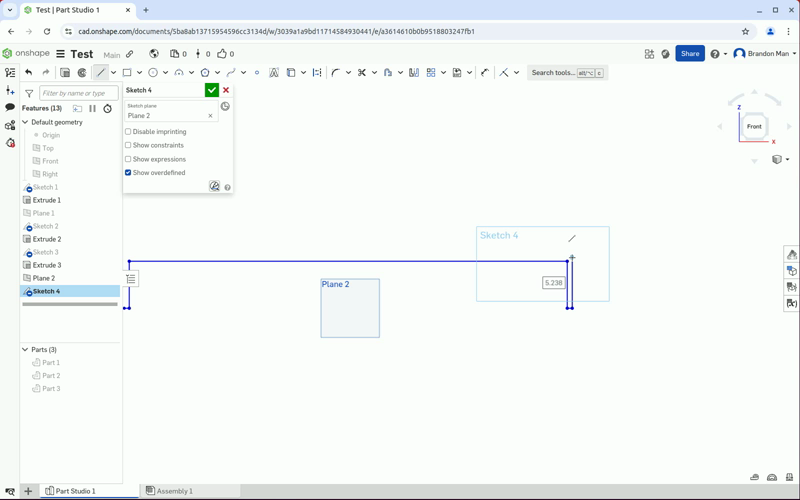
scroll(-6)
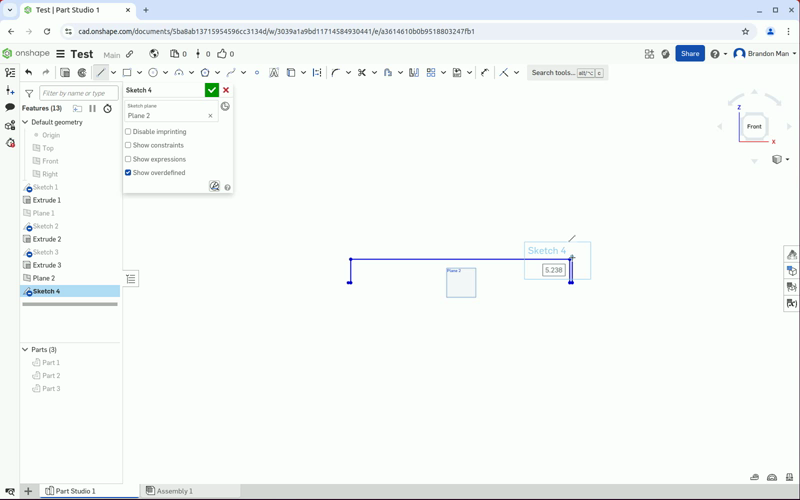
key_up(shift)
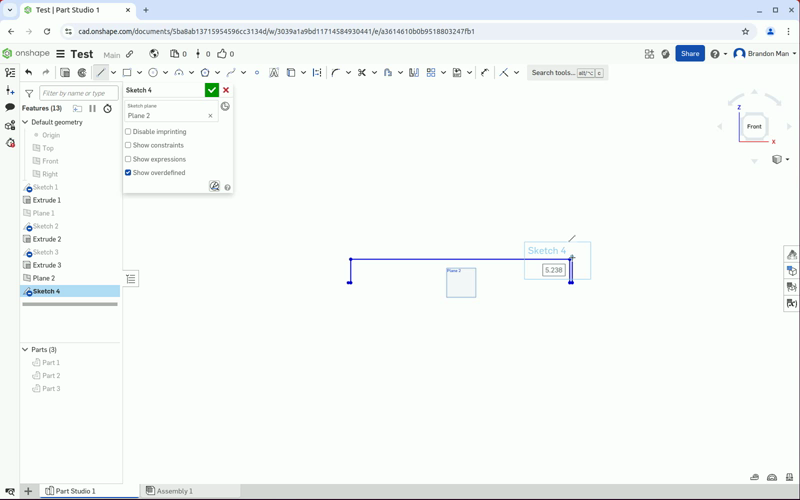
key_down(shift)
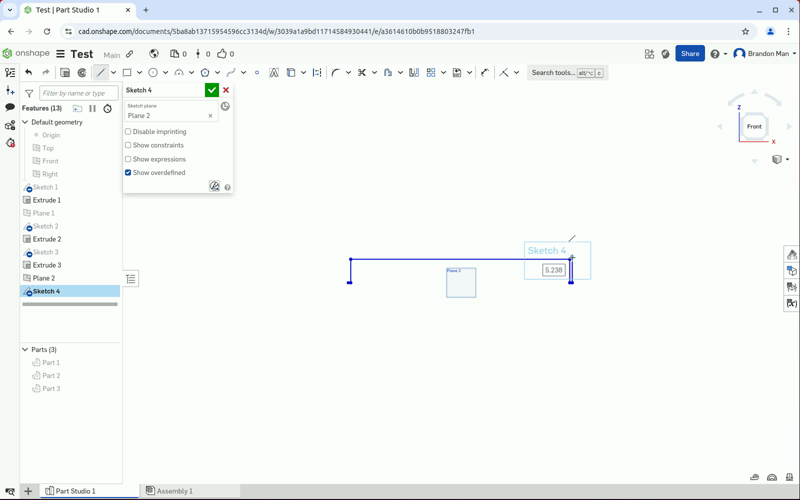
mouse_move(348, 257)
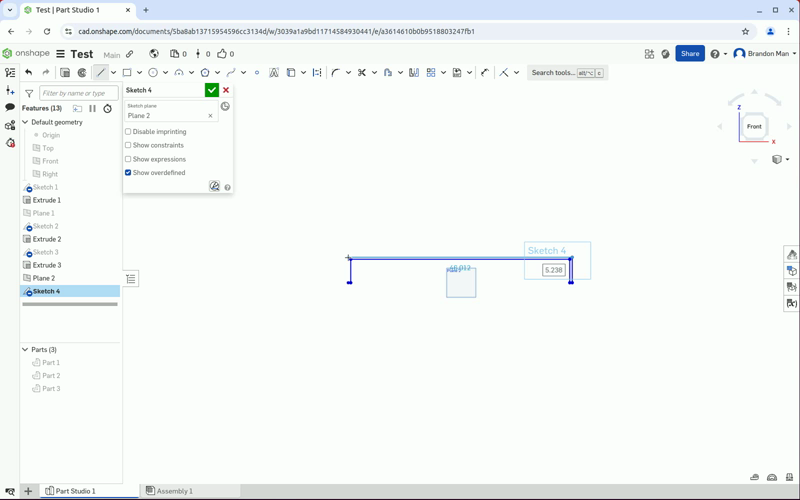
scroll(6)
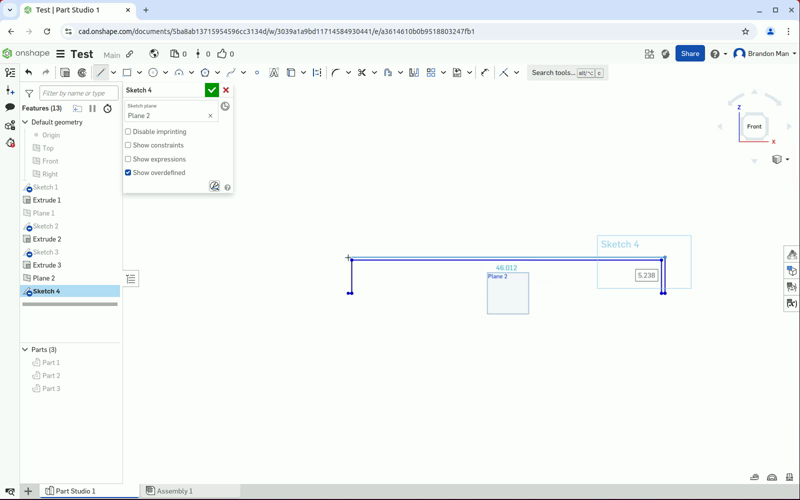
scroll(6)
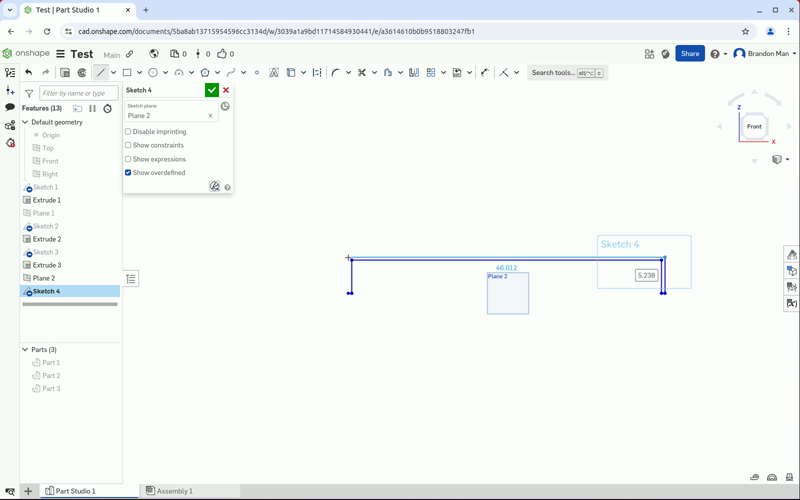
scroll(6)
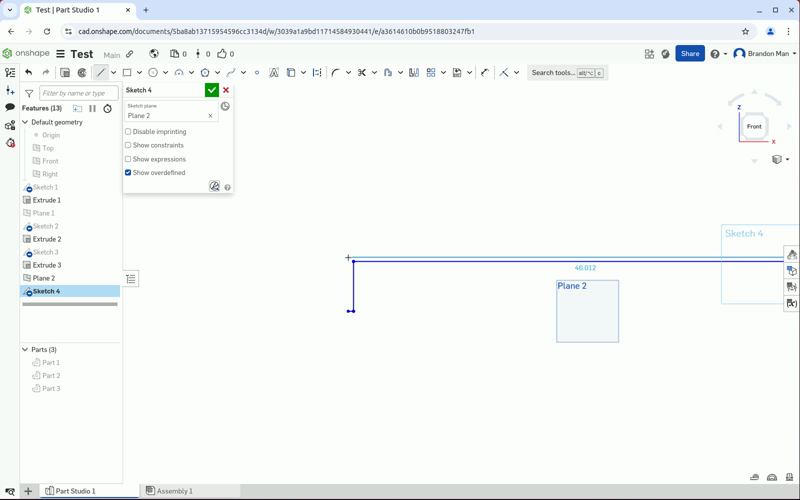
scroll(6)
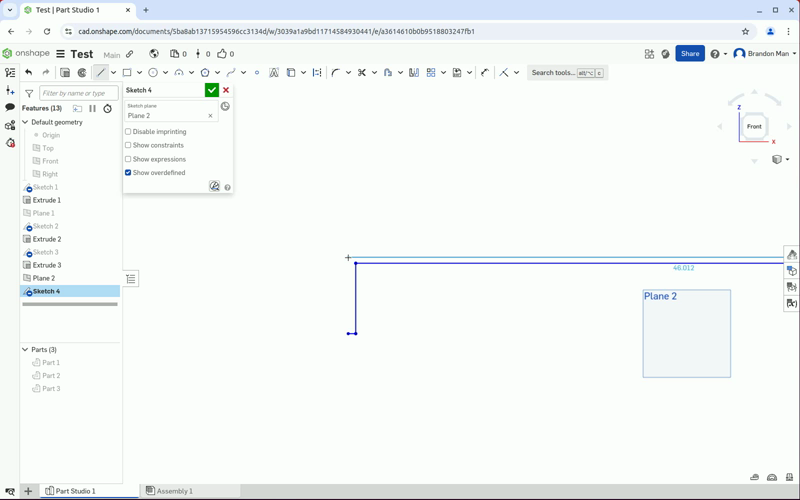
scroll(6)
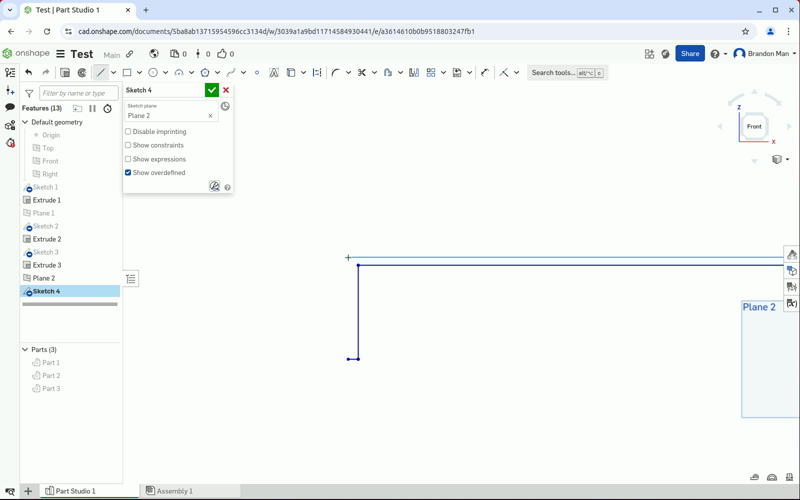
scroll(6)
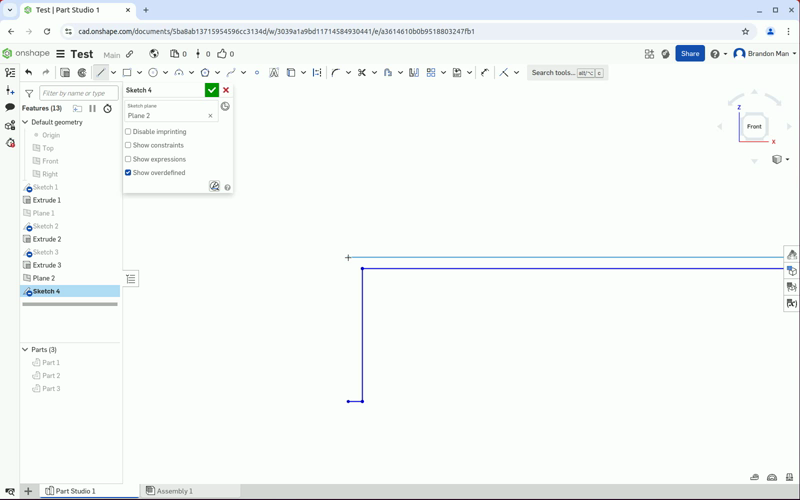
scroll(6)
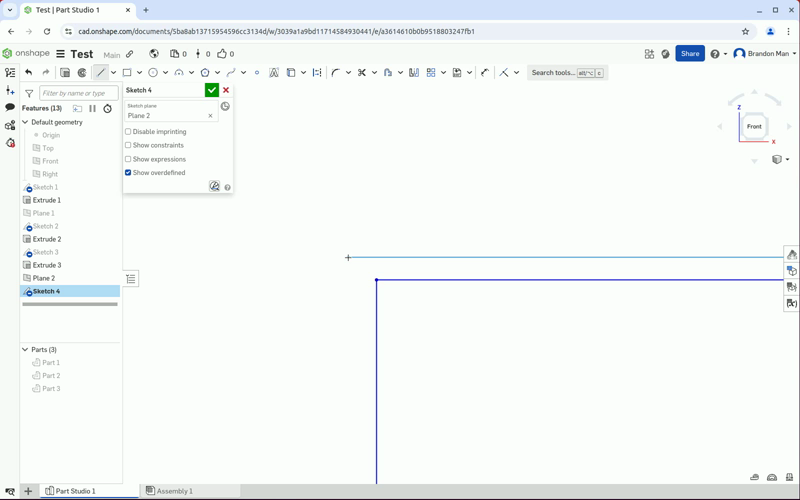
click(348, 257)
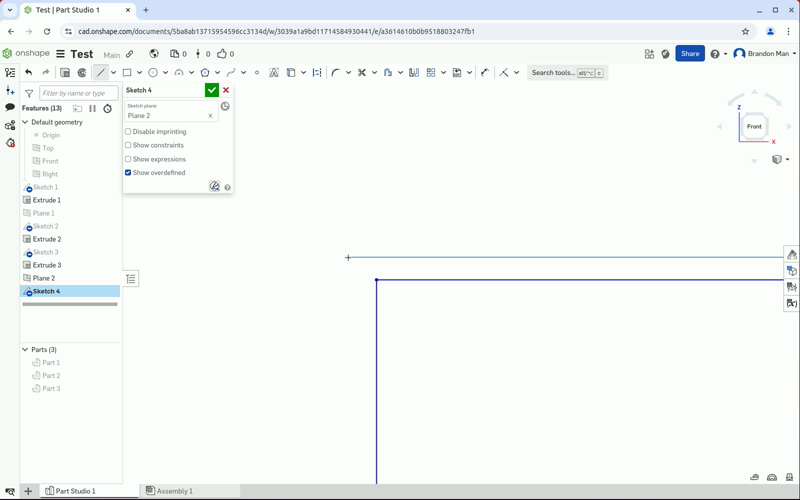
scroll(-6)
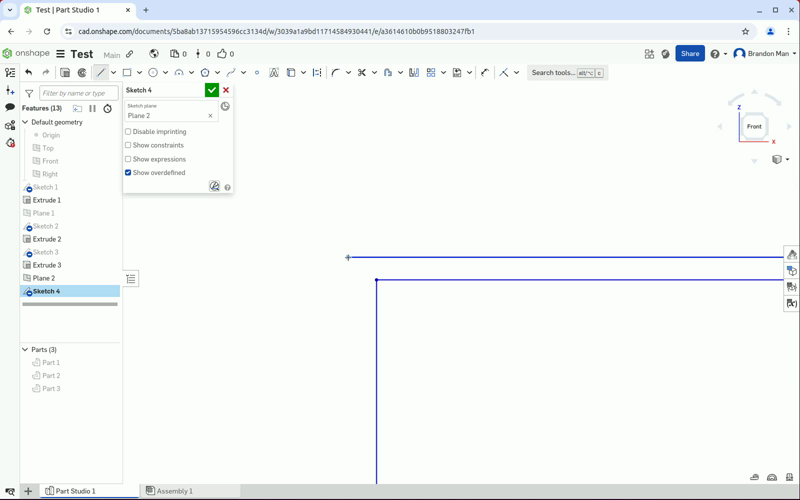
scroll(-6)
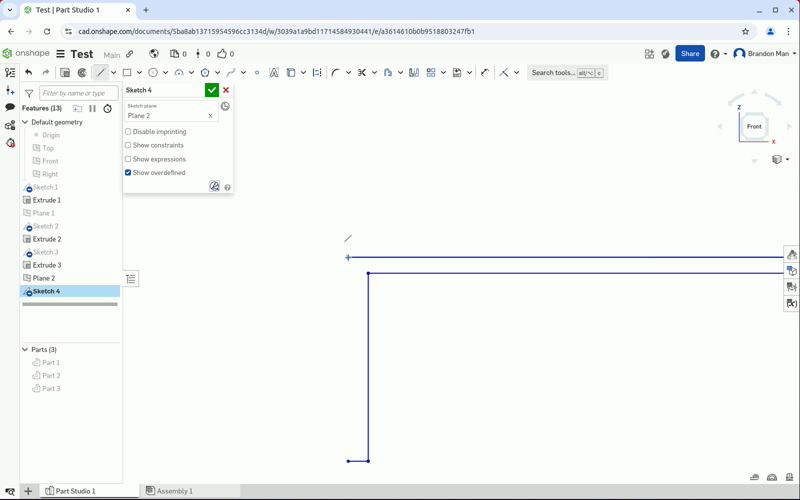
scroll(-6)
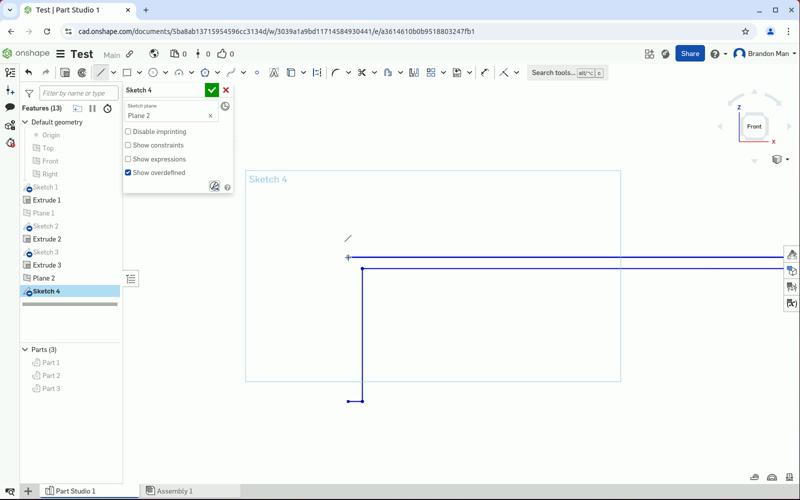
scroll(-6)
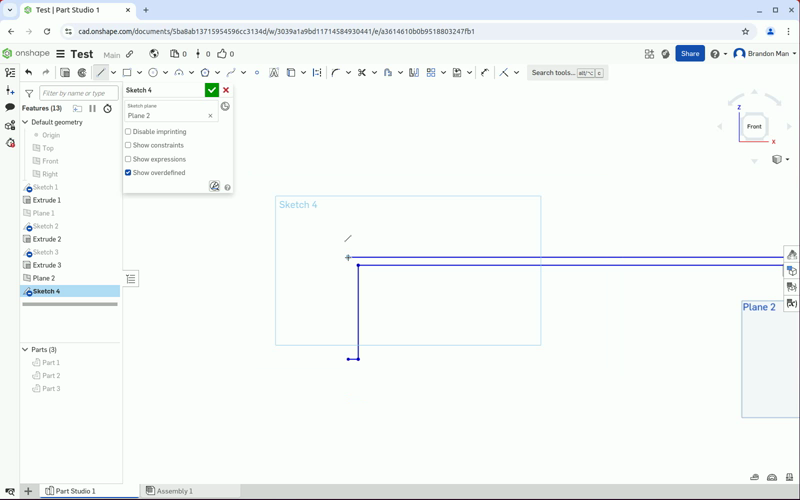
scroll(-6)
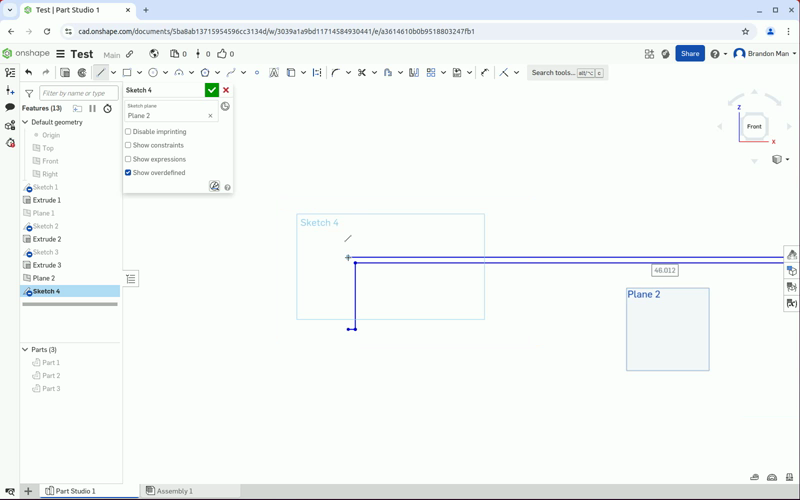
scroll(-6)
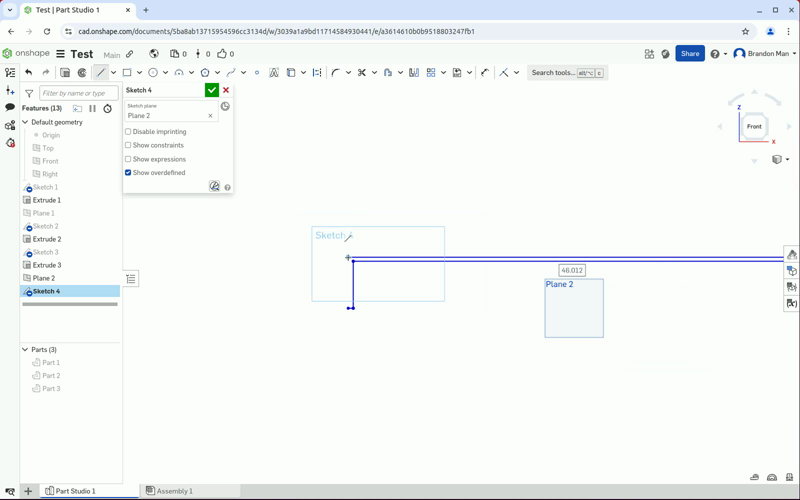
scroll(-6)
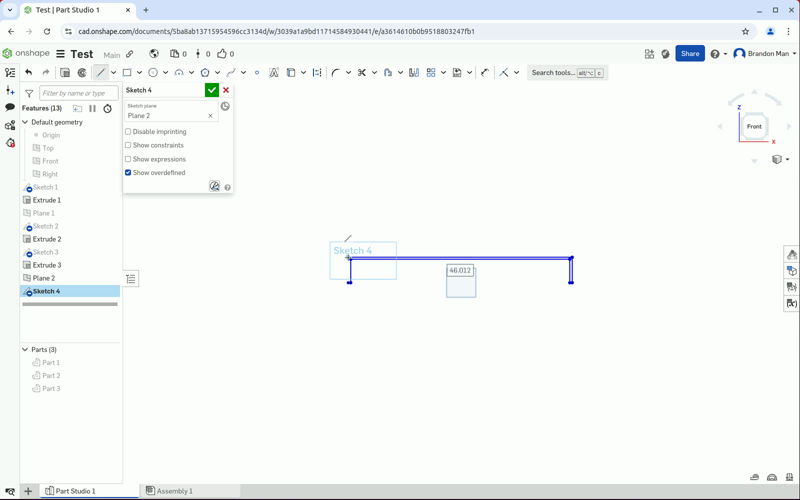
key_up(shift)
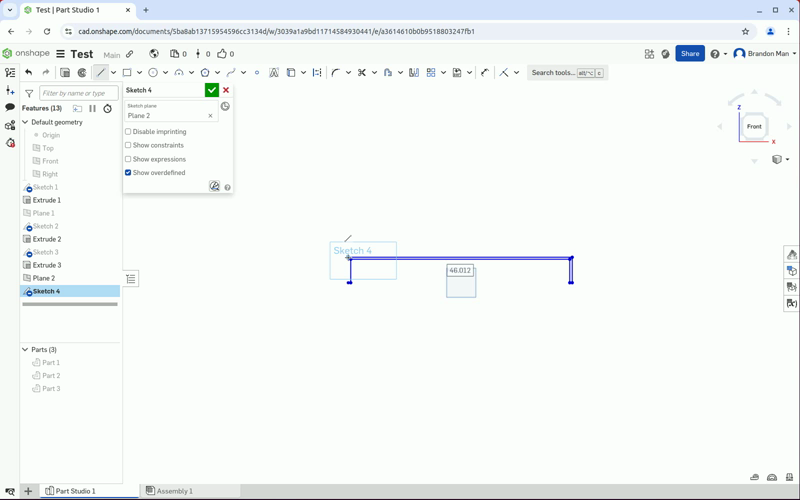
mouse_move(378, 257)
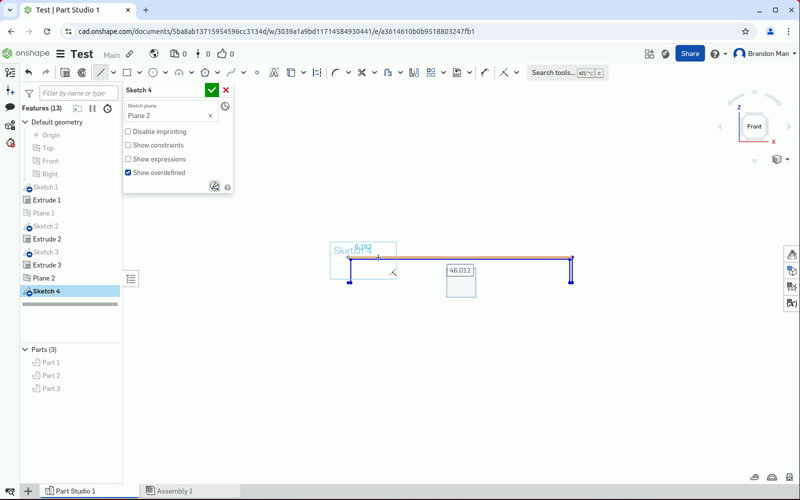
key_down(shift)
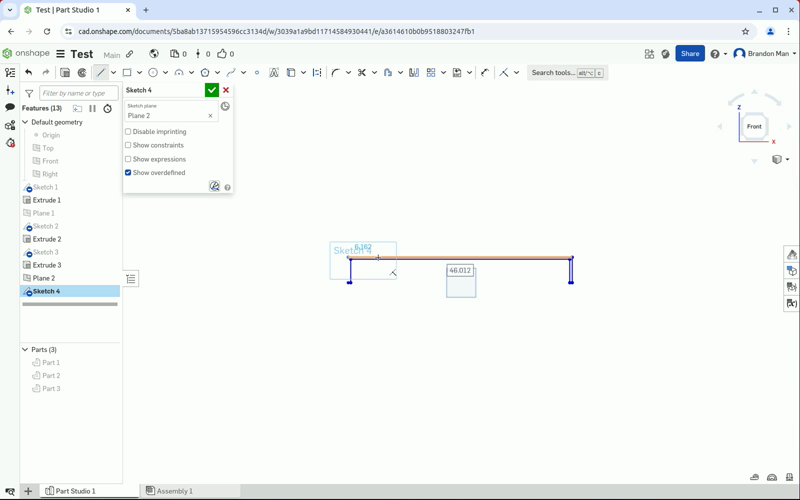
mouse_move(348, 282)
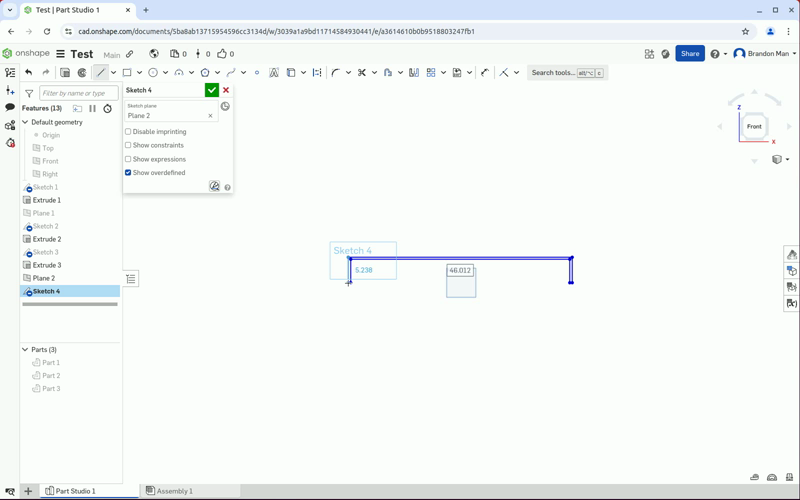
scroll(6)
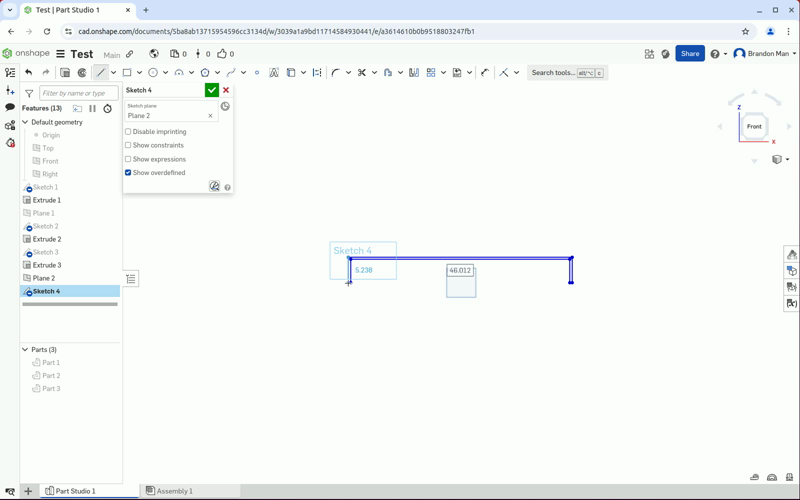
scroll(6)
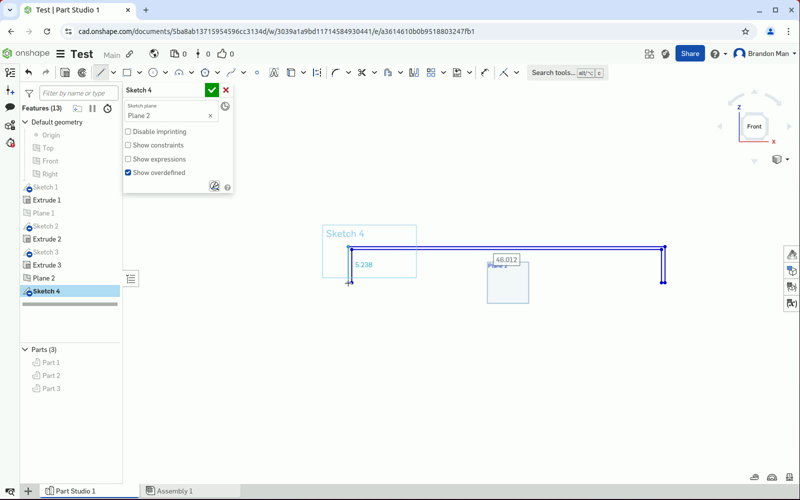
scroll(6)
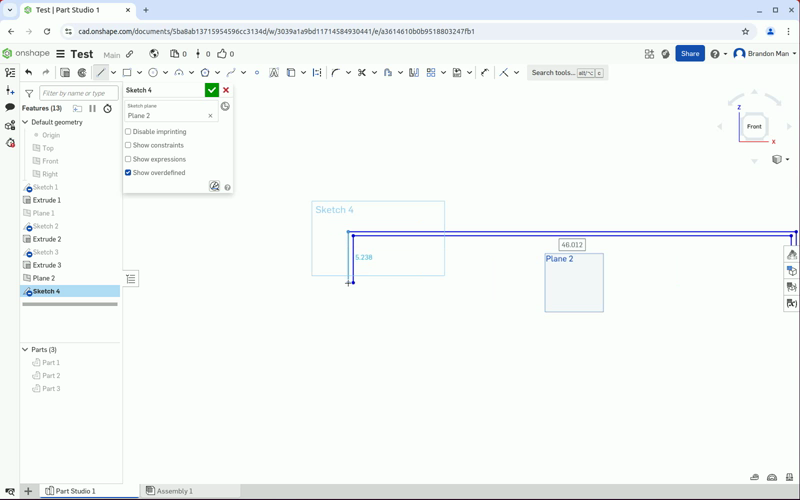
scroll(6)
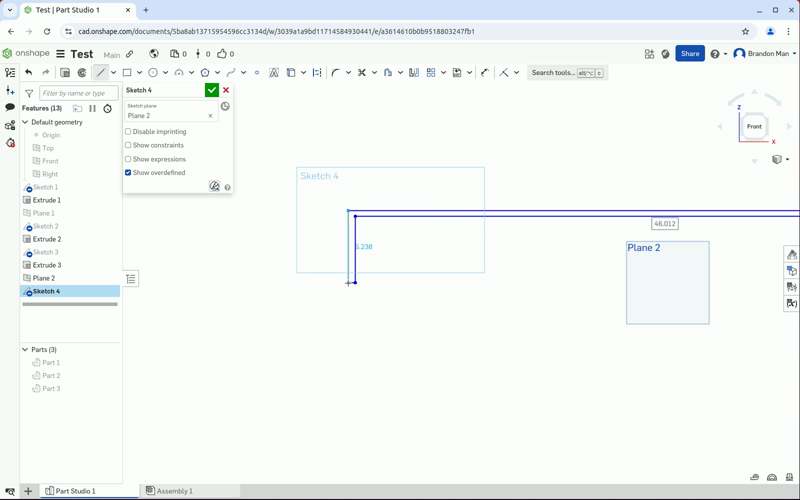
scroll(6)
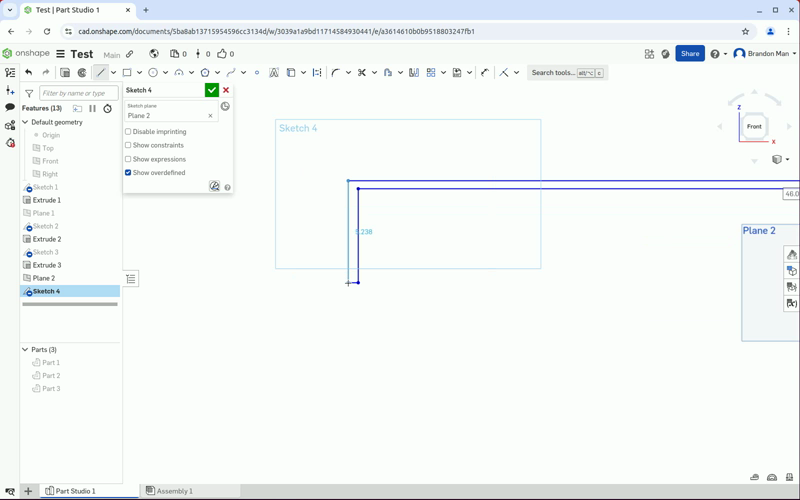
scroll(6)
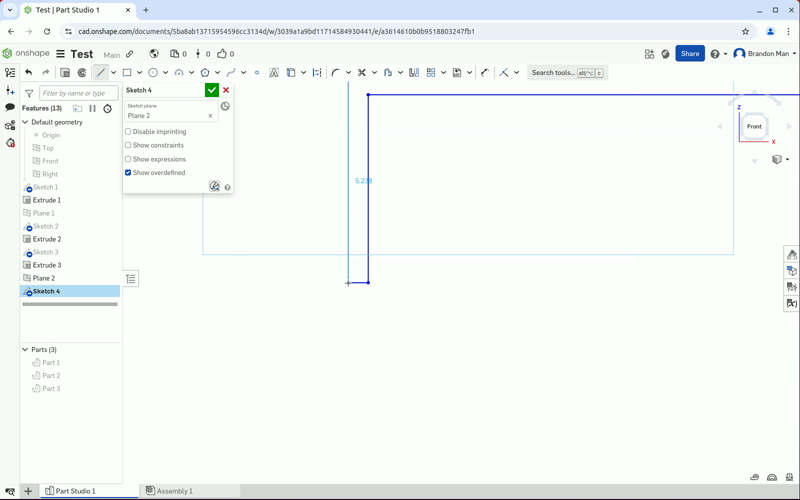
scroll(6)
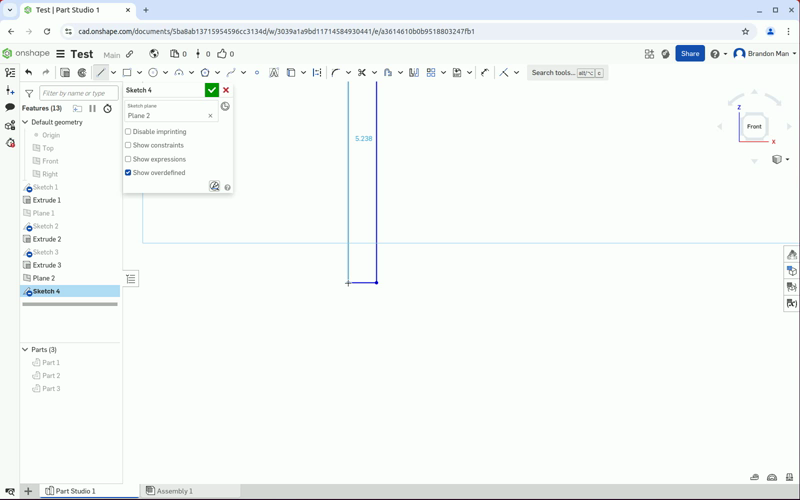
key_up(shift)
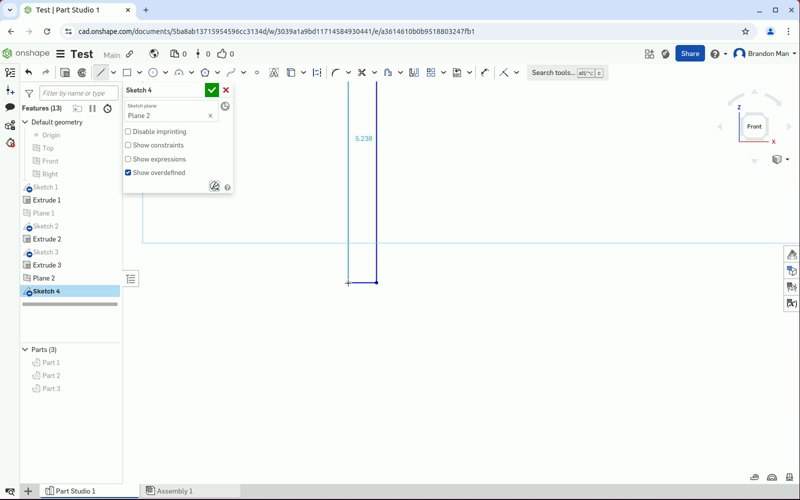
click(348, 282)
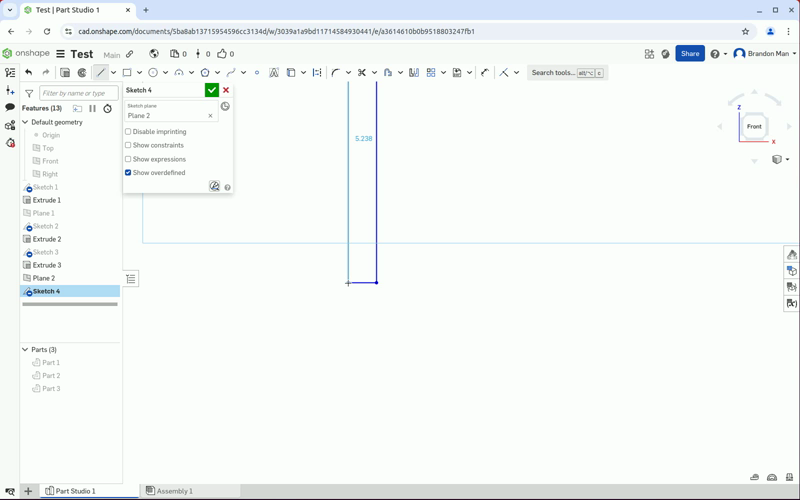
scroll(-6)
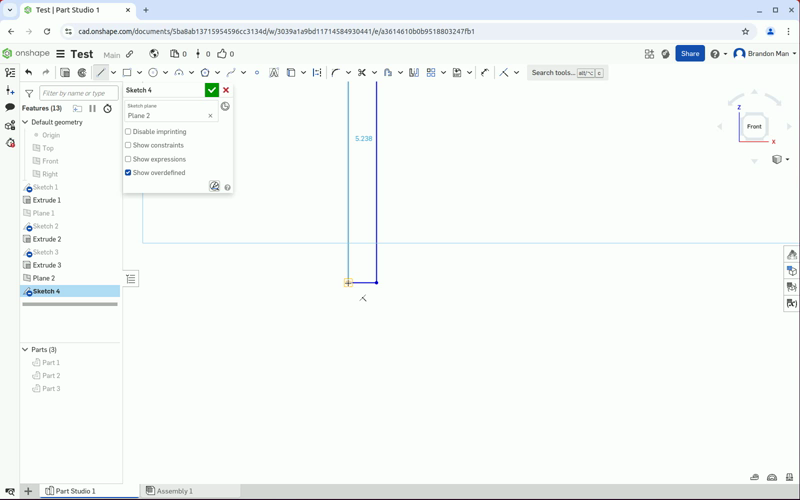
scroll(-6)
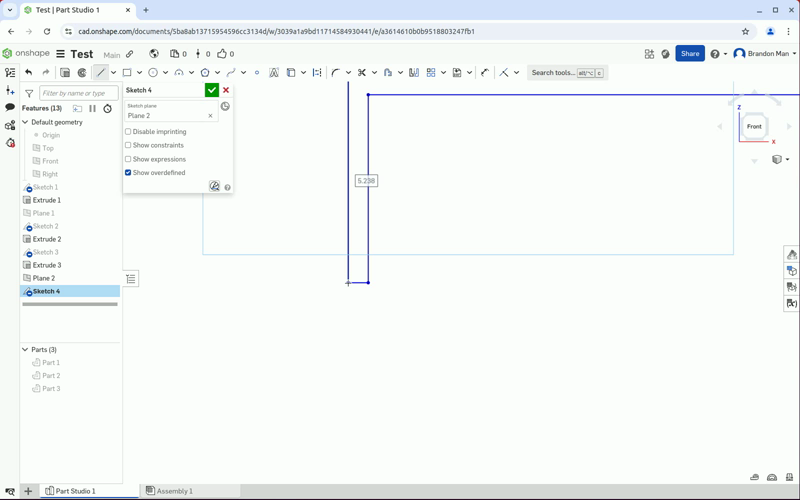
scroll(-6)
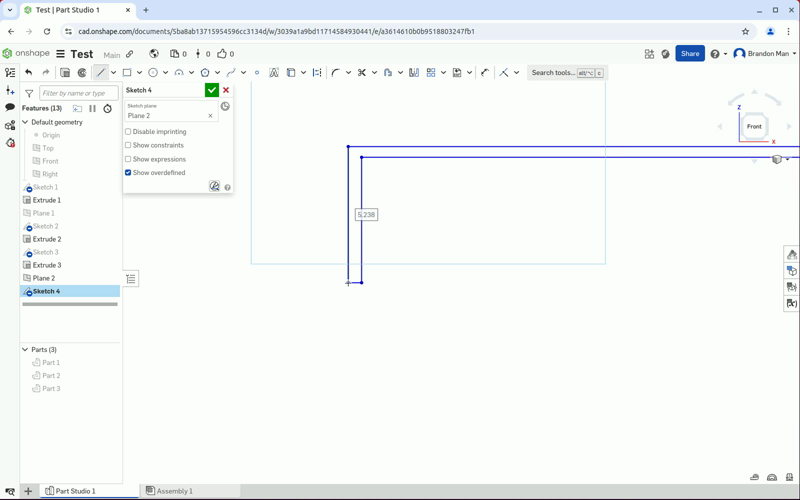
scroll(-6)
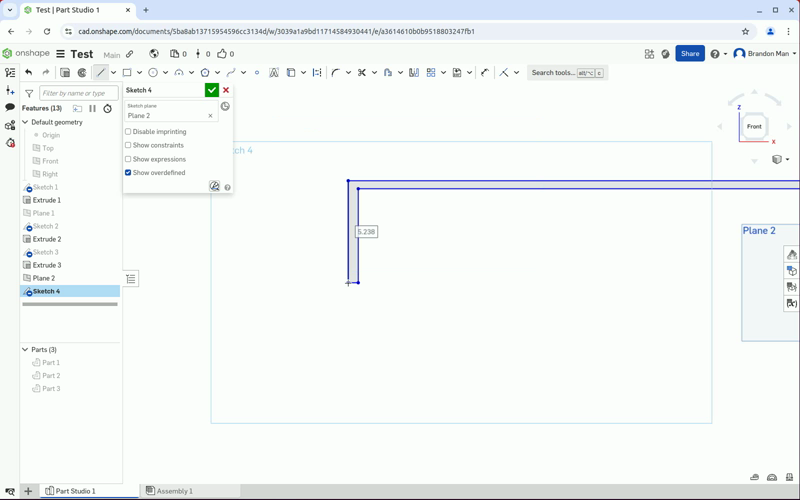
scroll(-6)
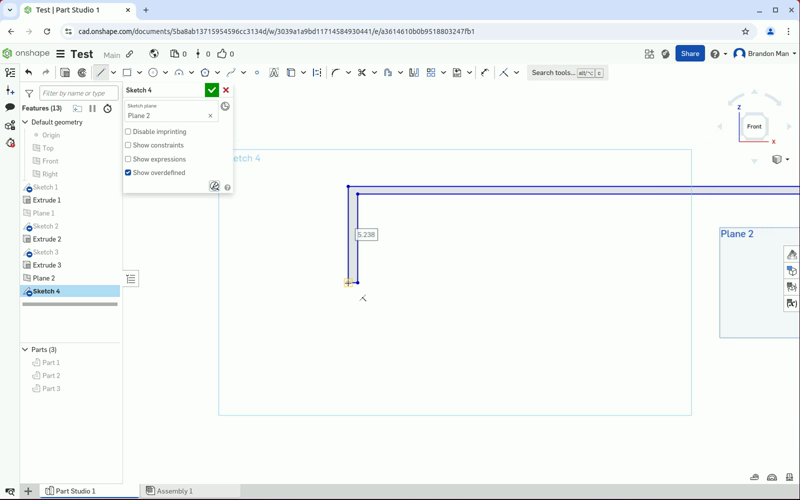
scroll(-6)
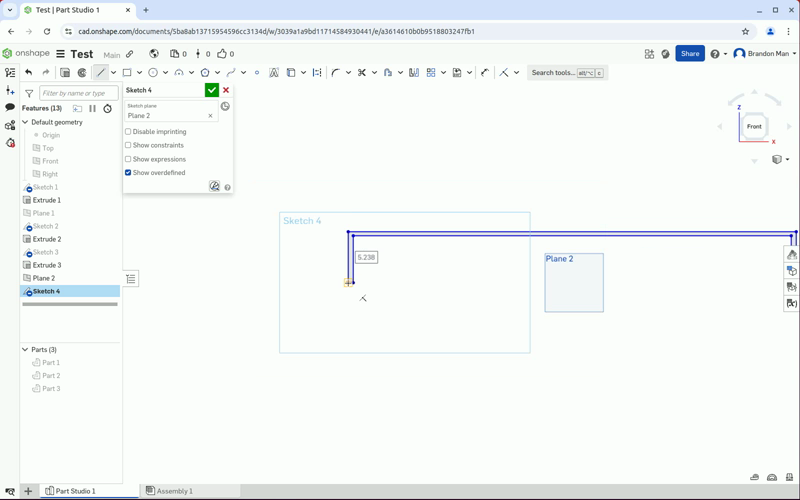
scroll(-6)
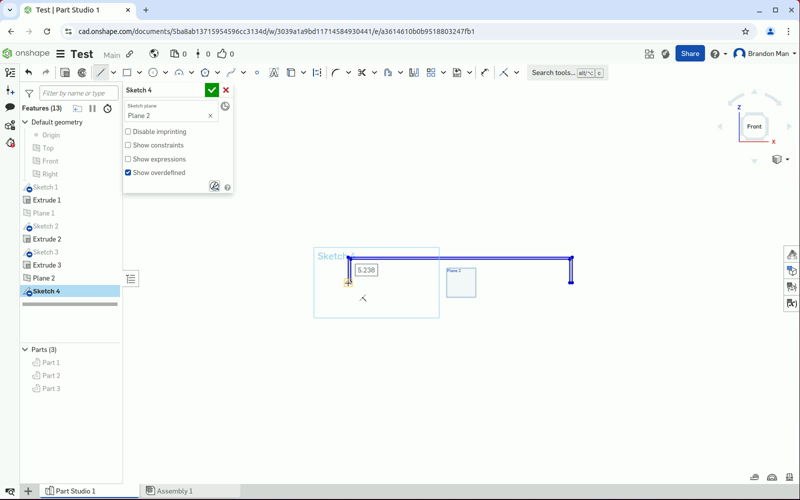
key(esc)
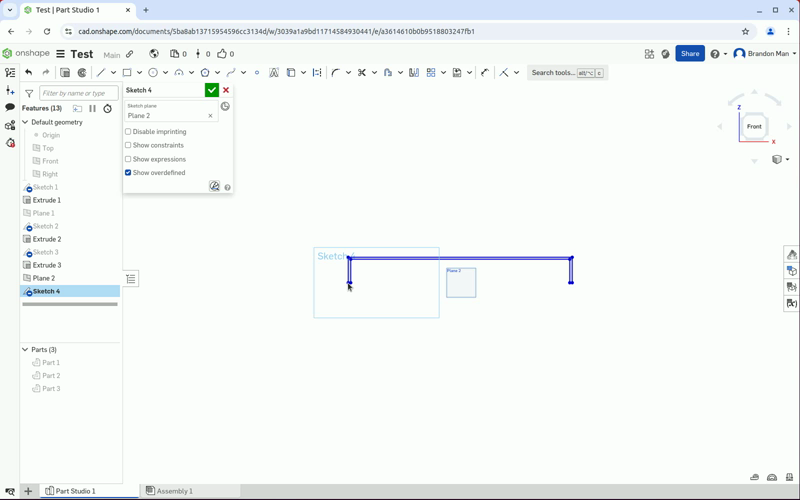
mouse_move(557, 258)
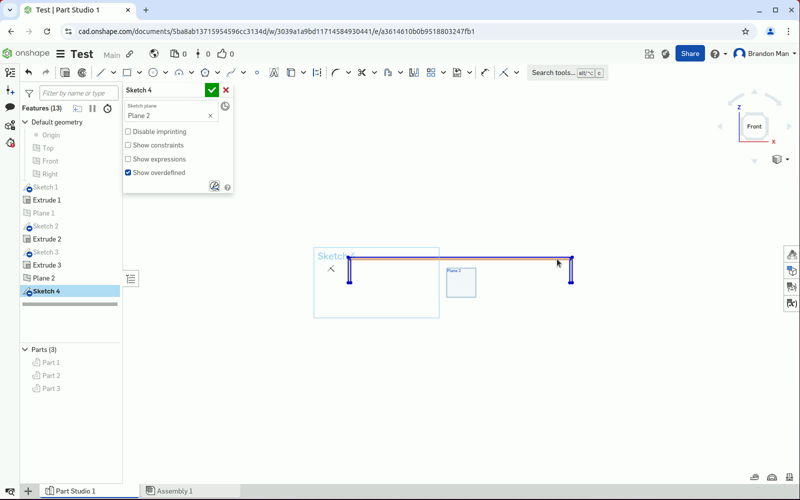
scroll(6)
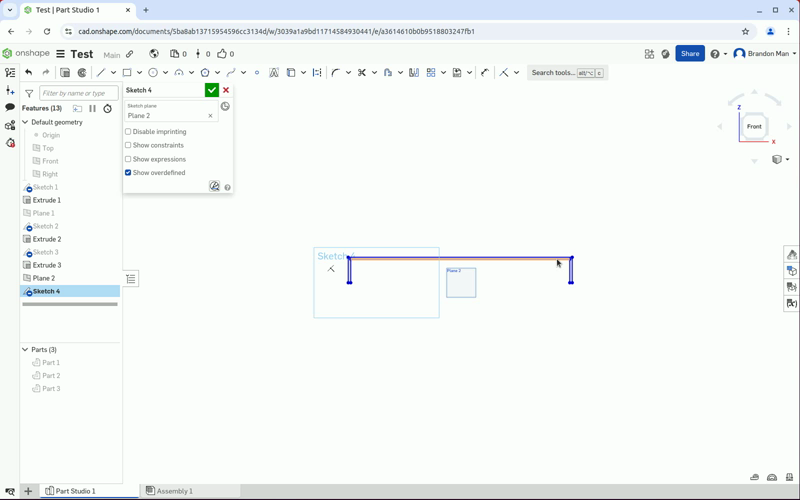
scroll(6)
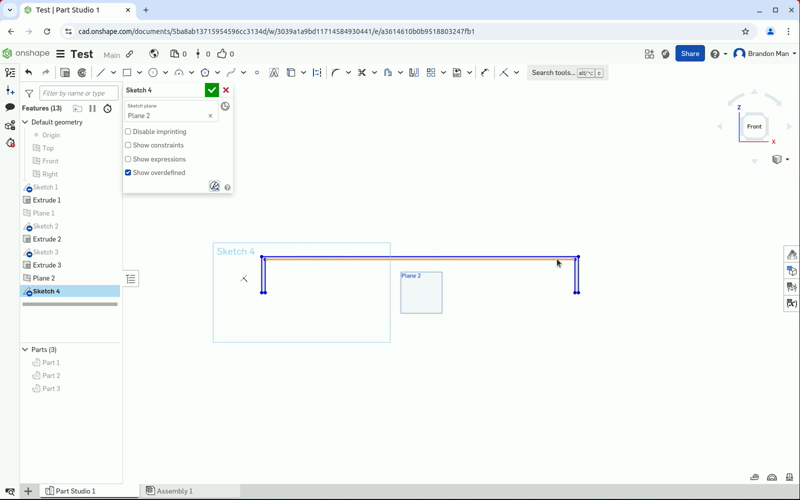
scroll(6)
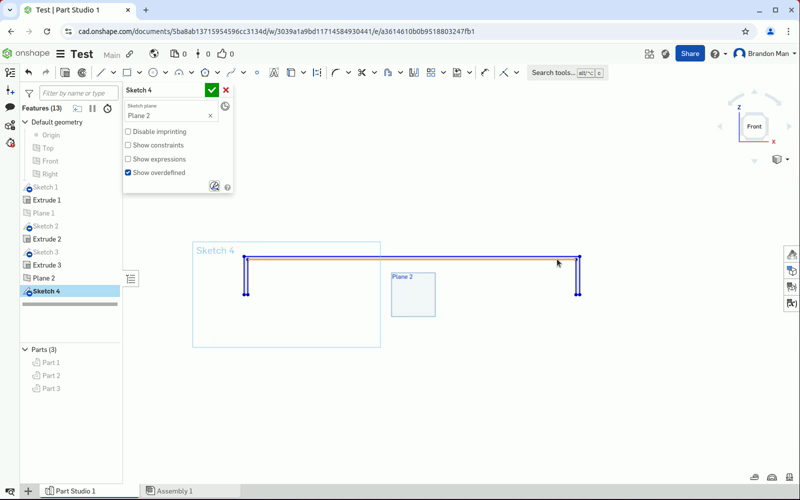
scroll(6)
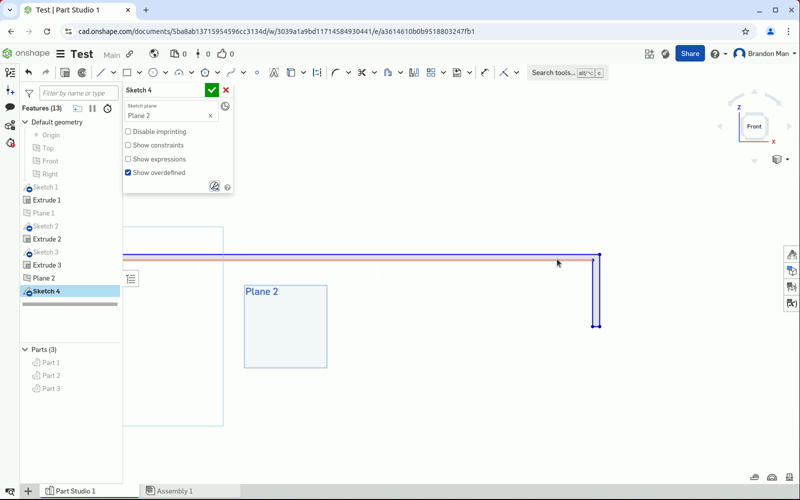
scroll(6)
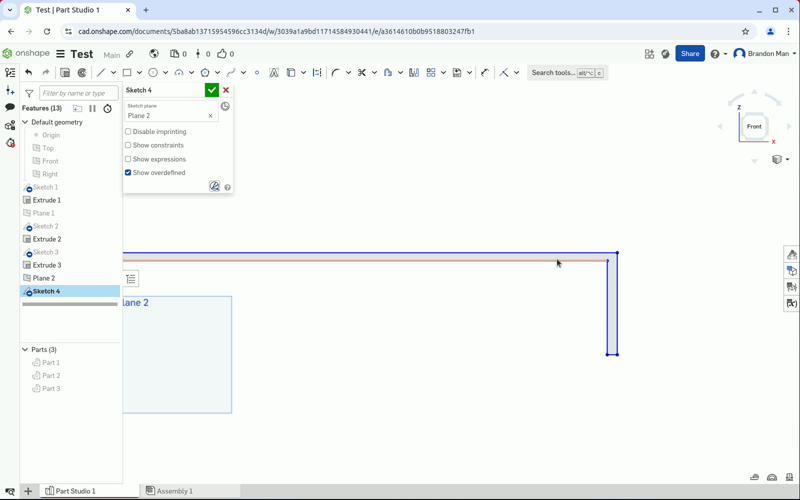
scroll(6)
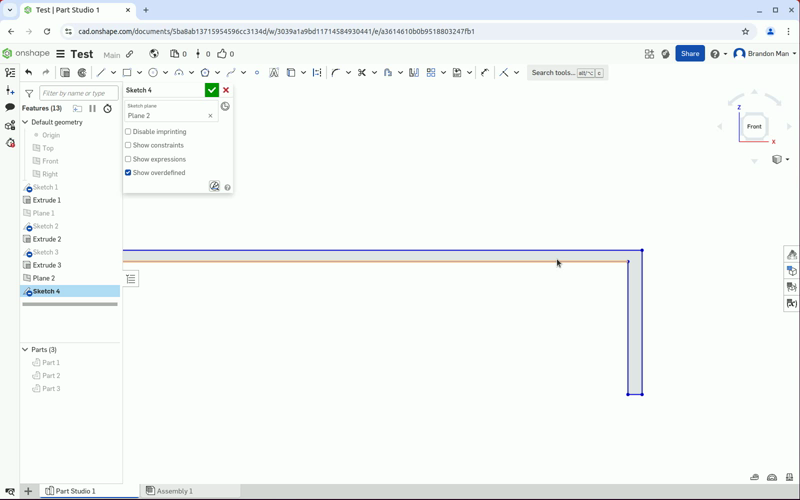
scroll(6)
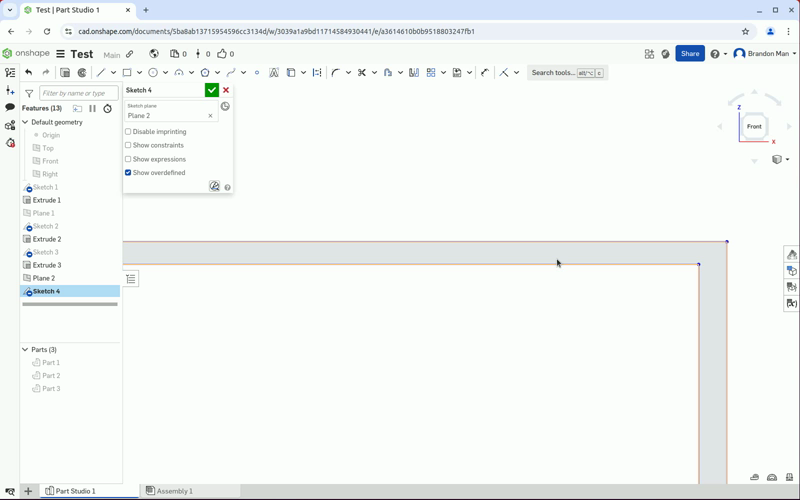
click(557, 258)
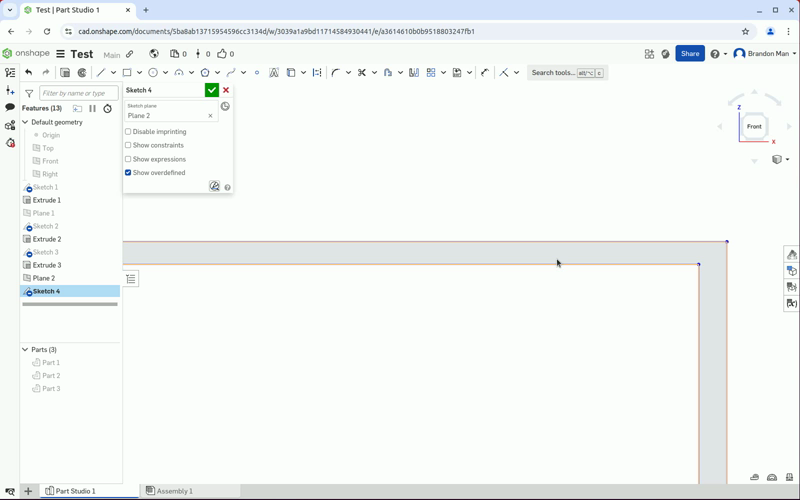
scroll(-6)
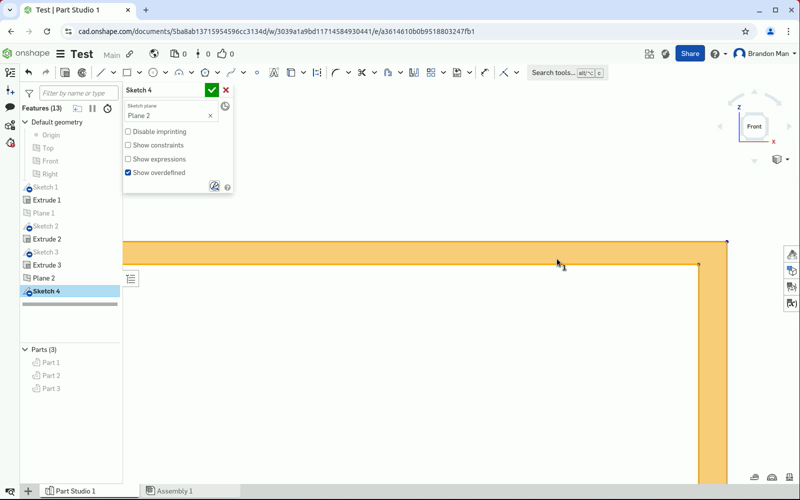
scroll(-6)
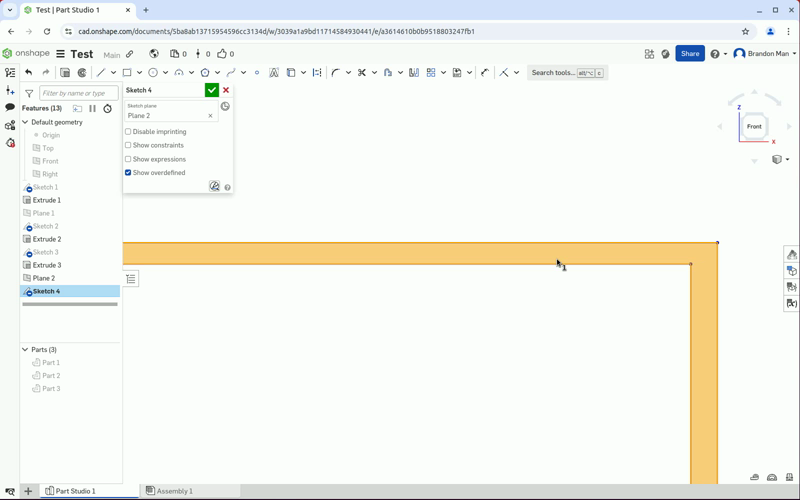
scroll(-6)
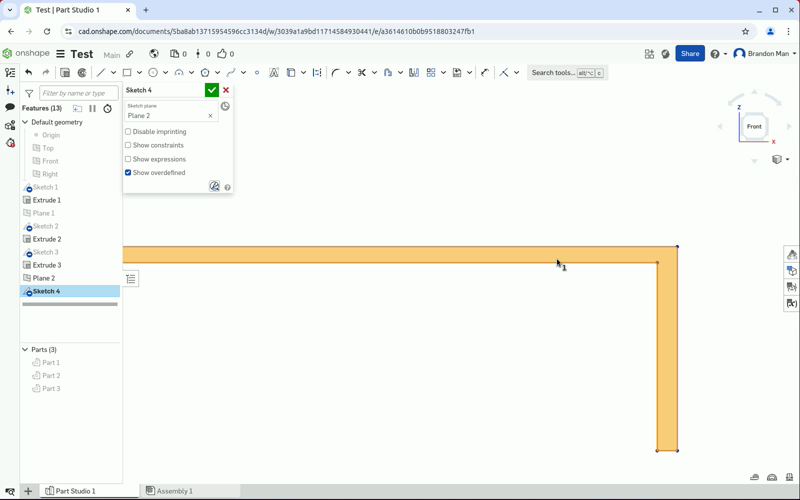
scroll(-6)
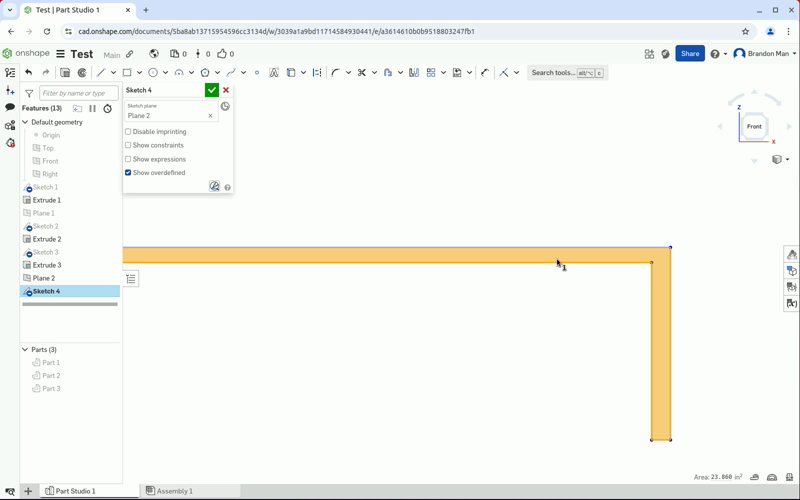
scroll(-6)
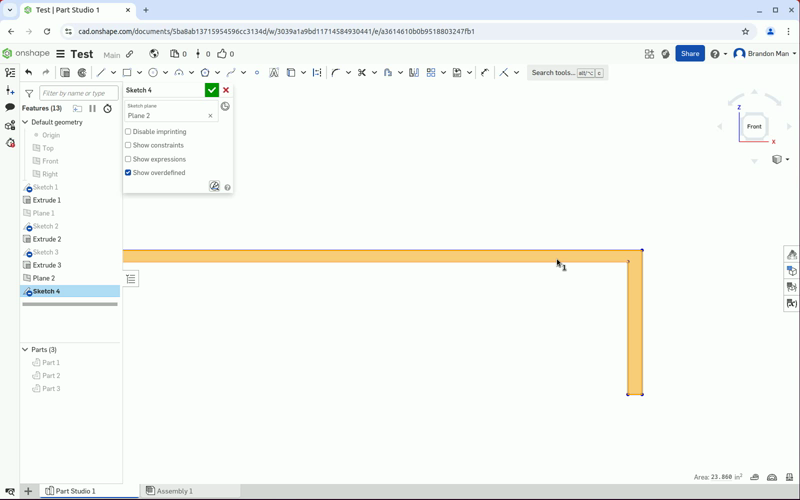
scroll(-6)
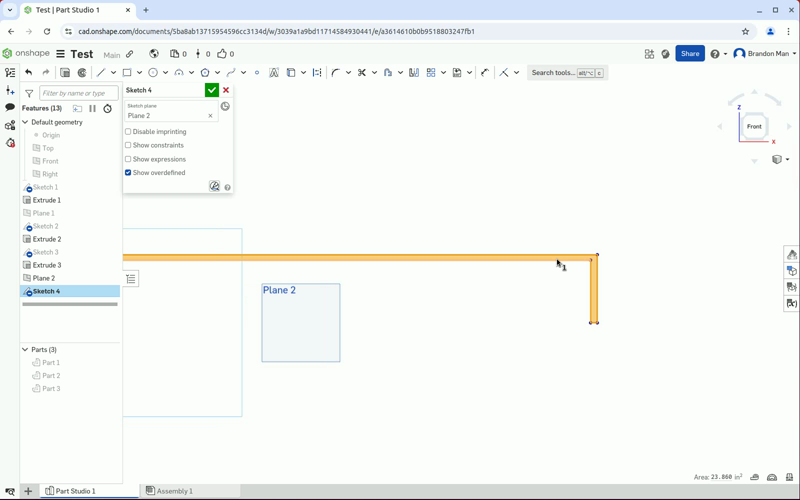
scroll(-6)
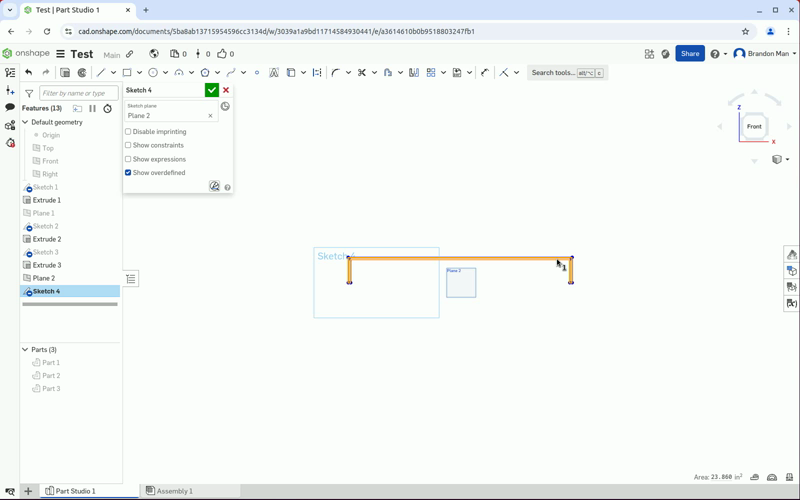
mouse_move(73, 352)
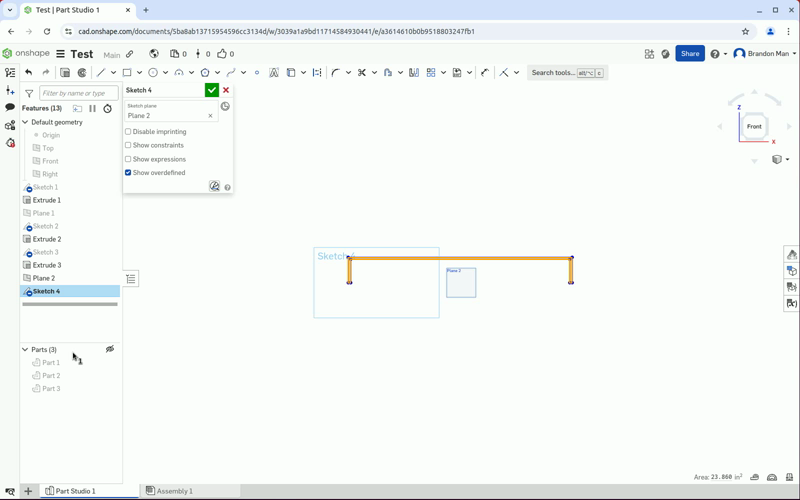
key(shift+y)
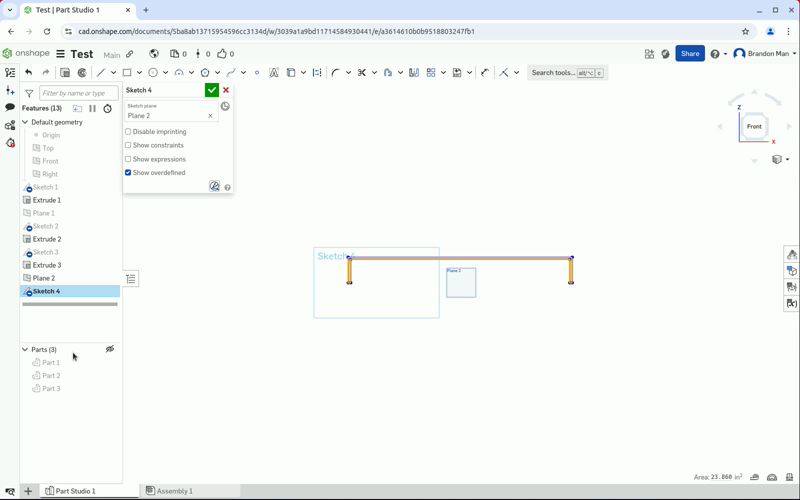
key(shift+e)
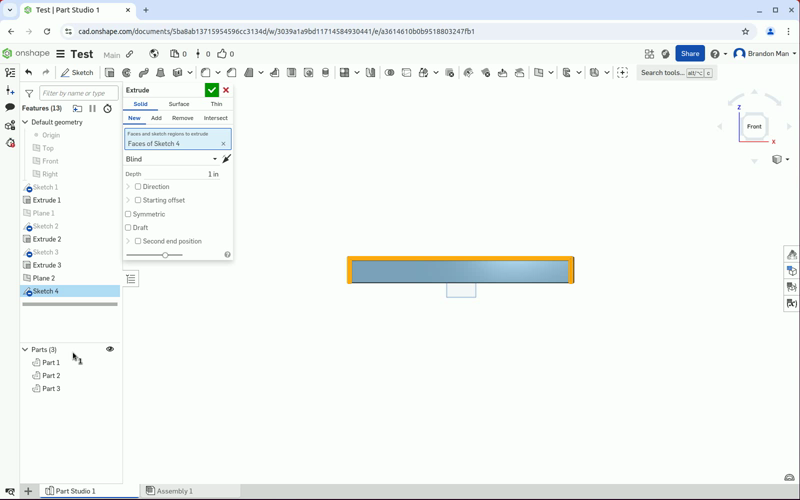
mouse_move(143, 106)
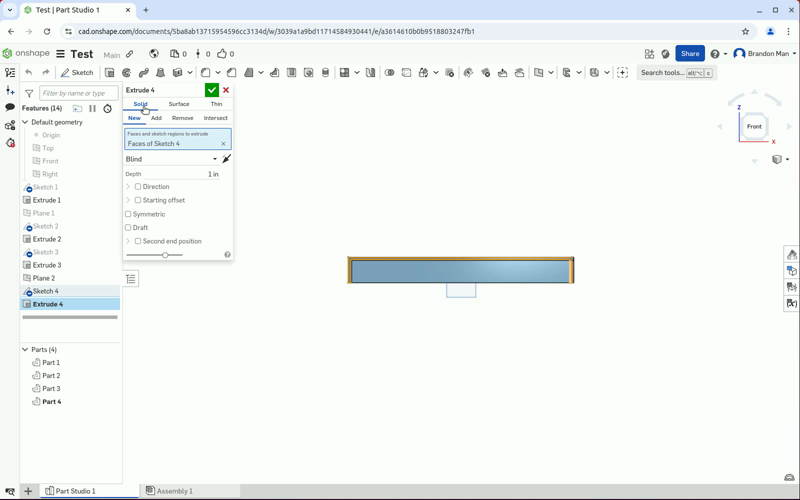
click(143, 106)
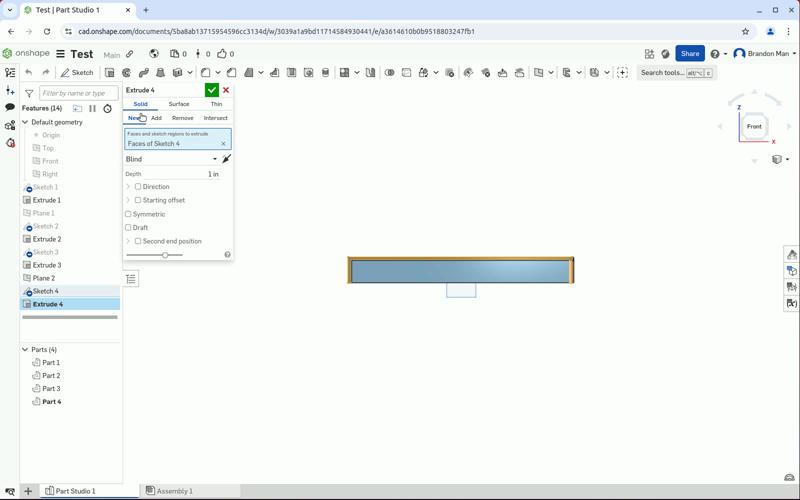
mouse_move(137, 120)
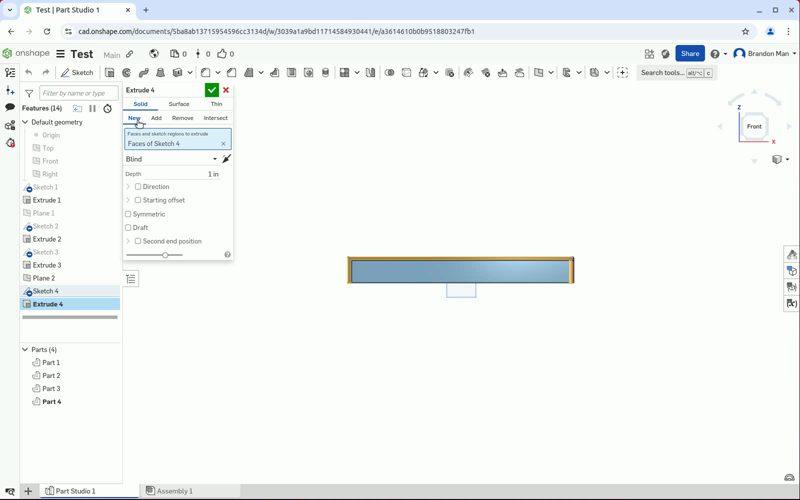
click(137, 120)
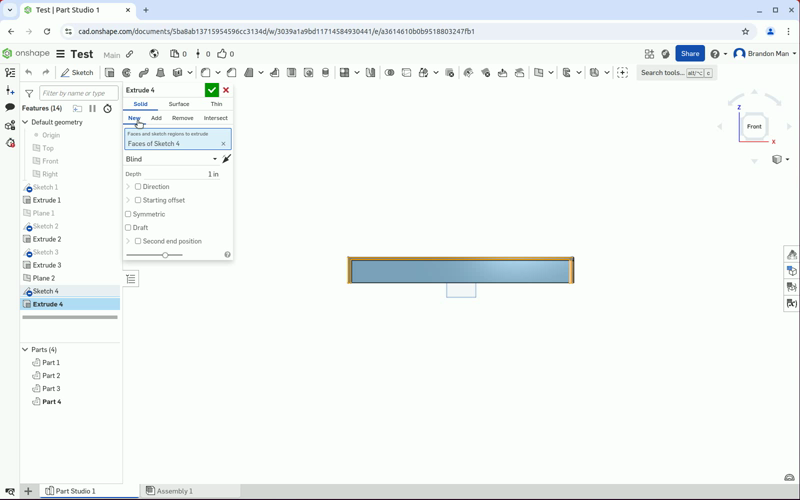
key(tab, 4)
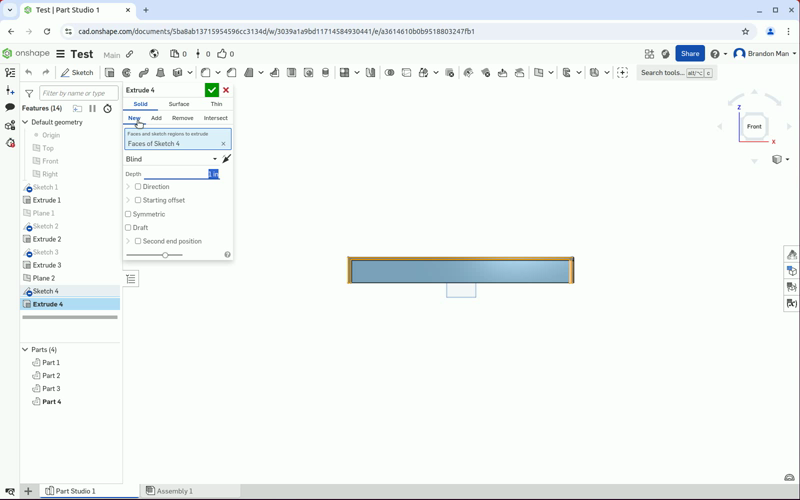
text(0.722)
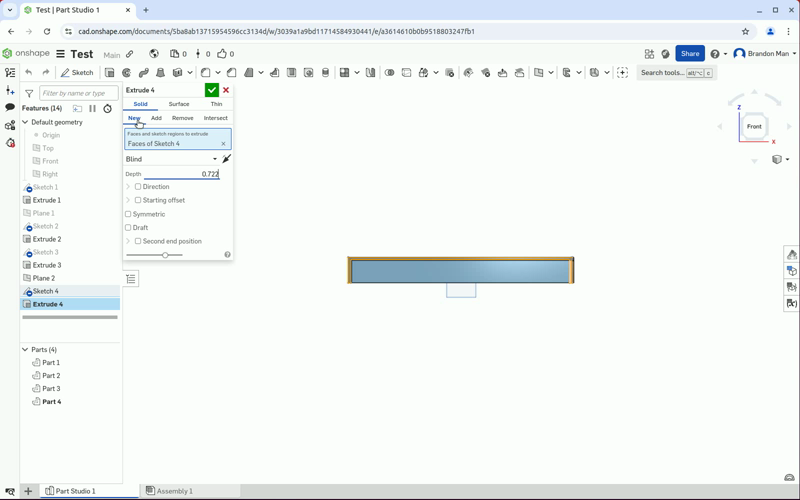
key(enter)
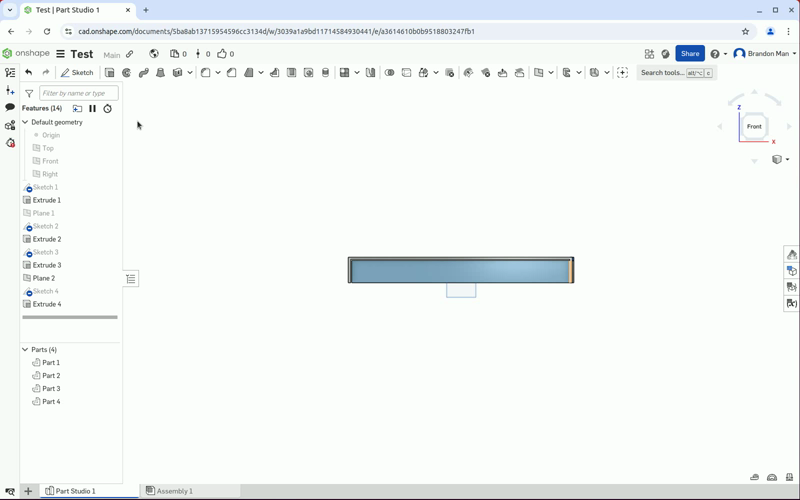
key(shift+h)
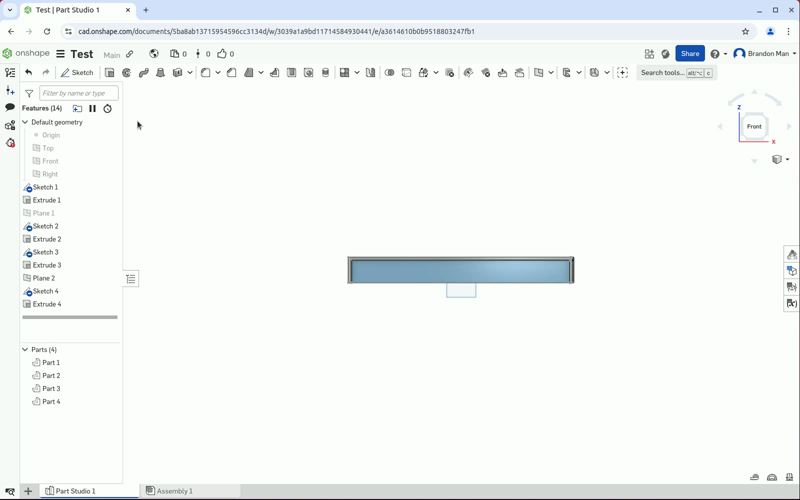
key(shift+h)
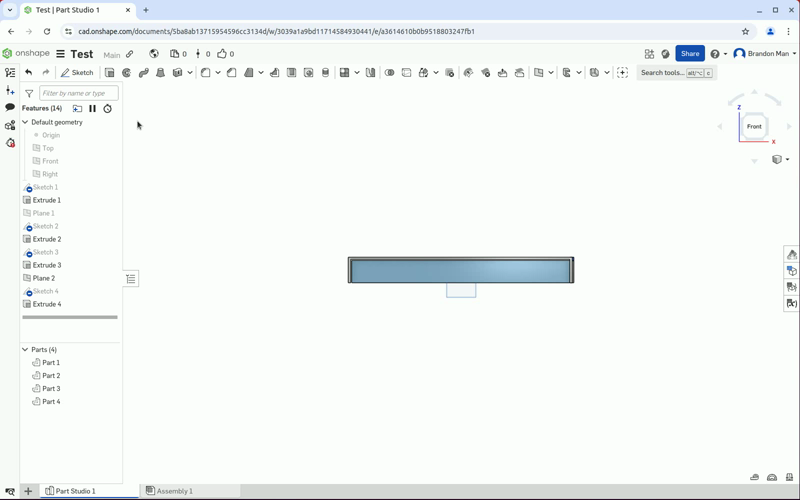
mouse_move(73, 189)
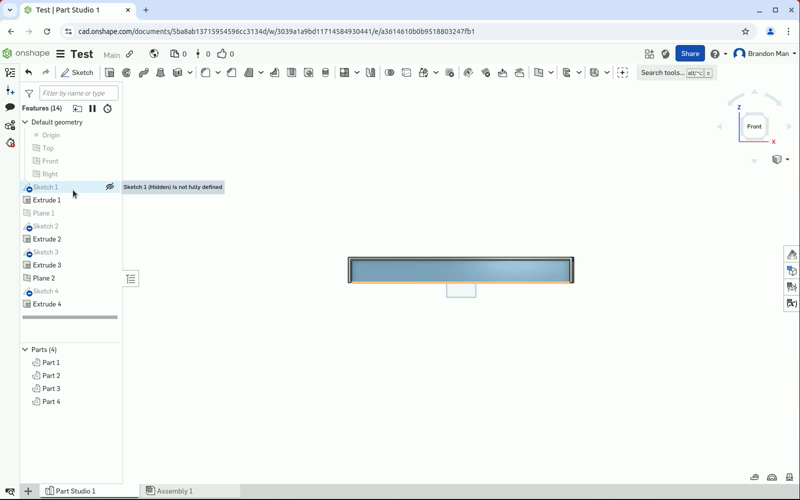
click(73, 189)
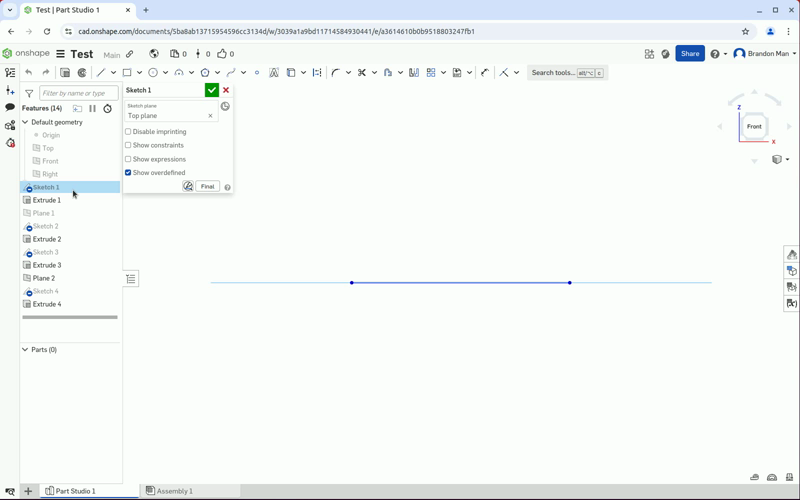
mouse_move(229, 92)
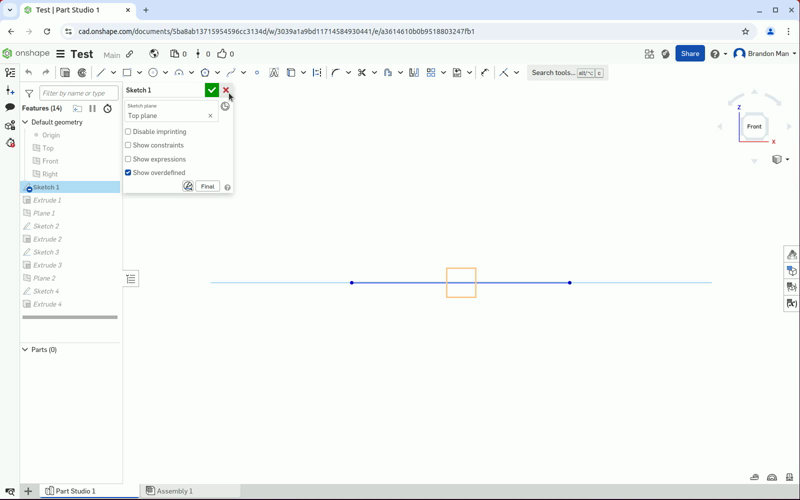
click(229, 92)
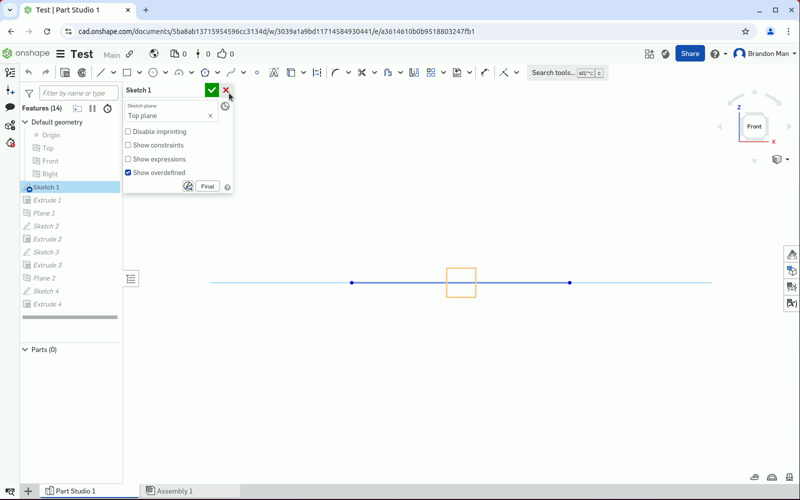
key(shift+s)
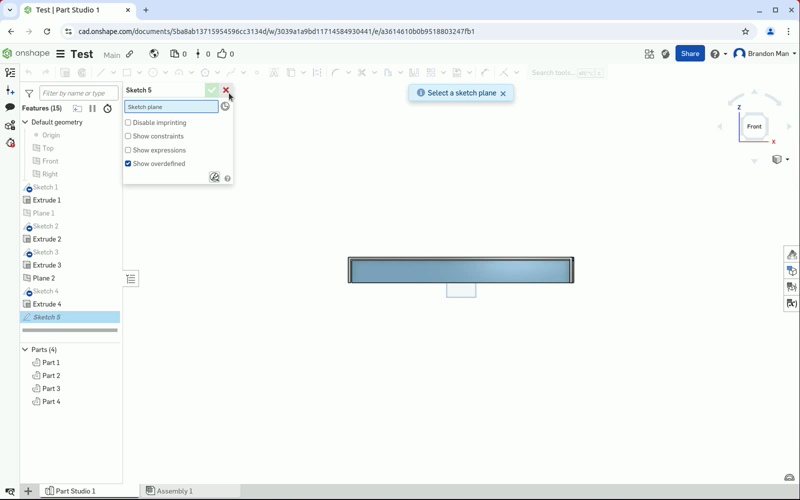
mouse_move(73, 280)
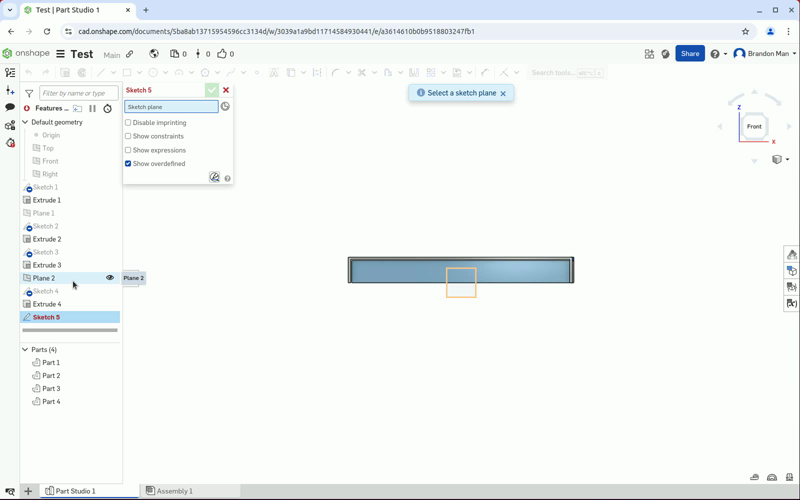
click(73, 280)
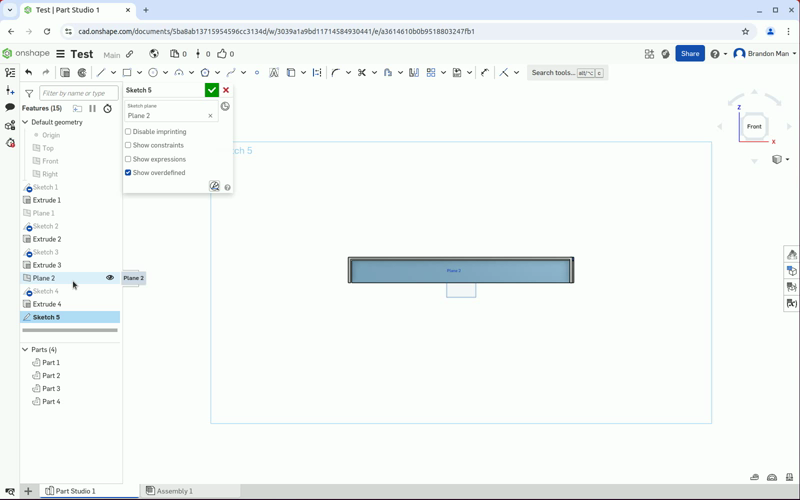
mouse_move(73, 352)
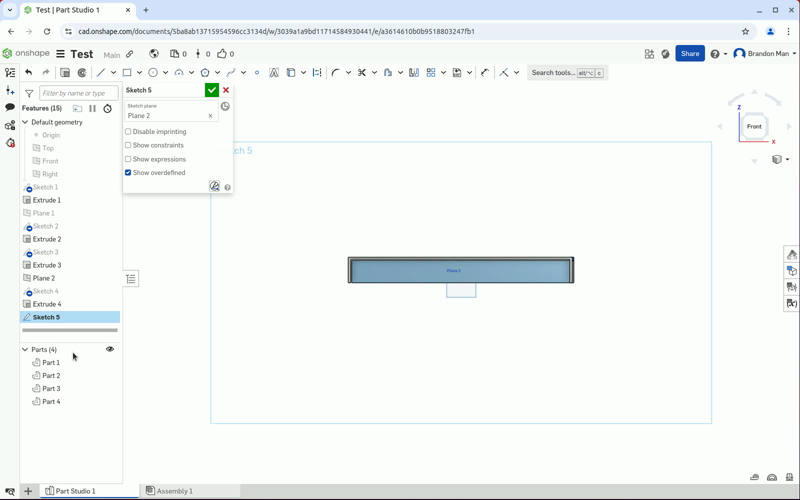
key(y)
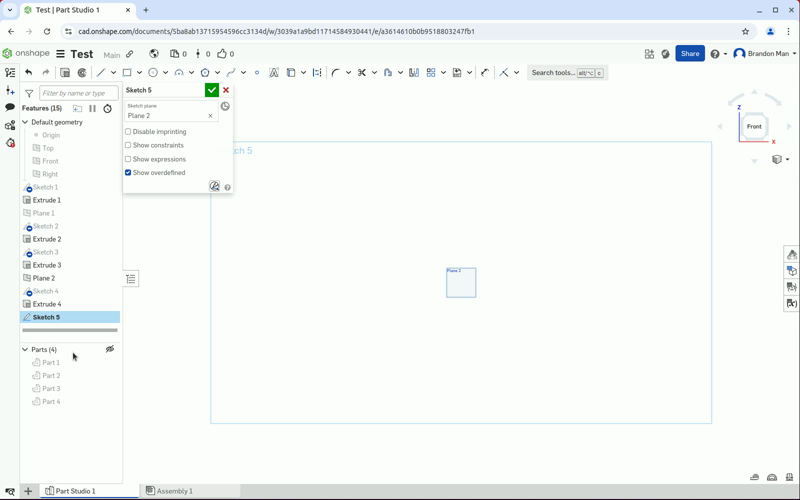
key(l)
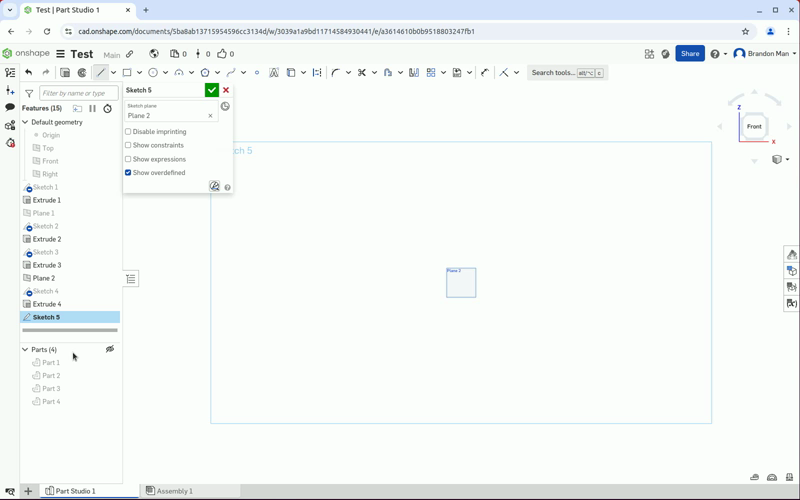
key_down(shift)
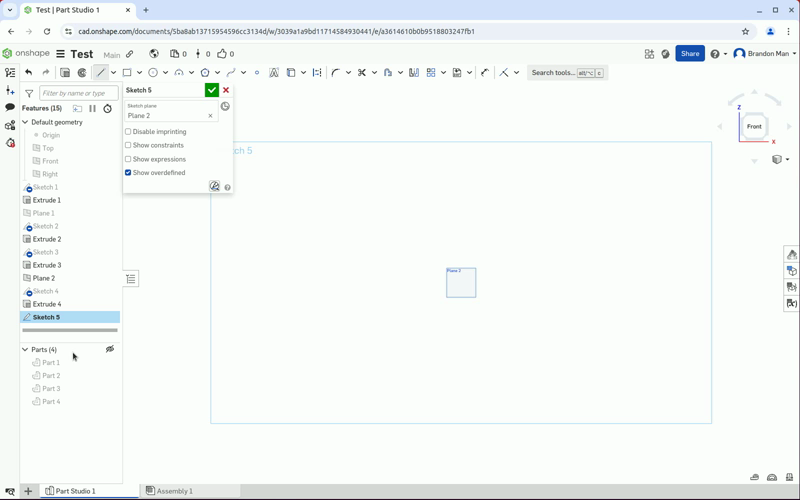
mouse_move(351, 282)
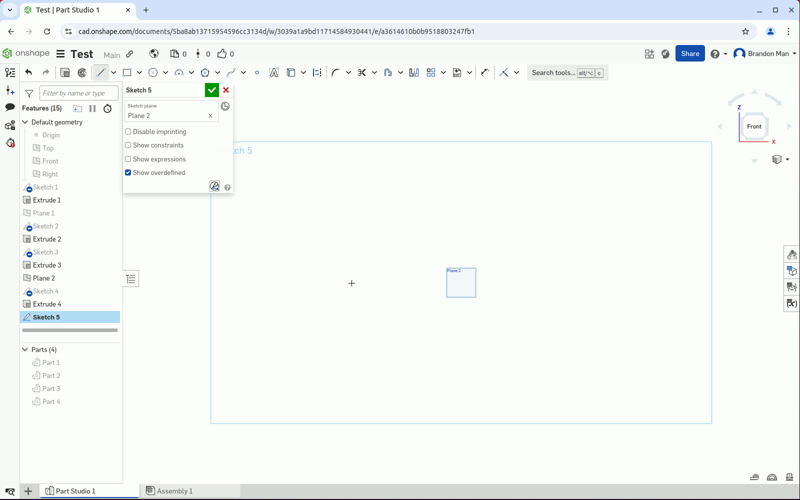
click(351, 282)
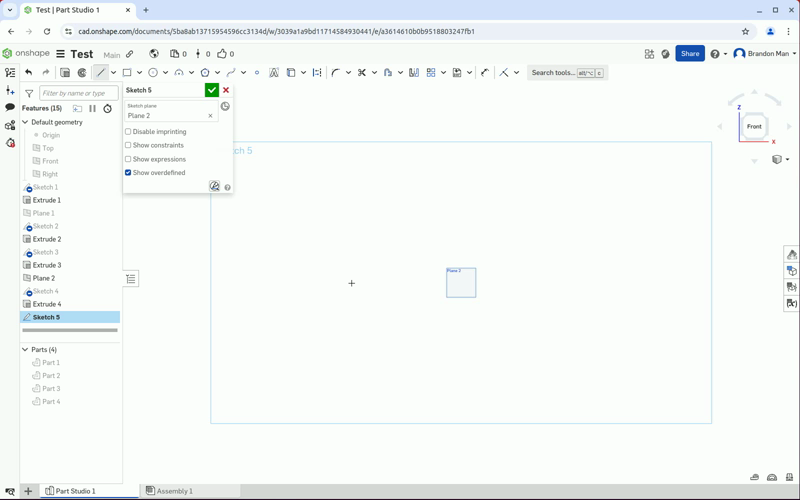
key_up(shift)
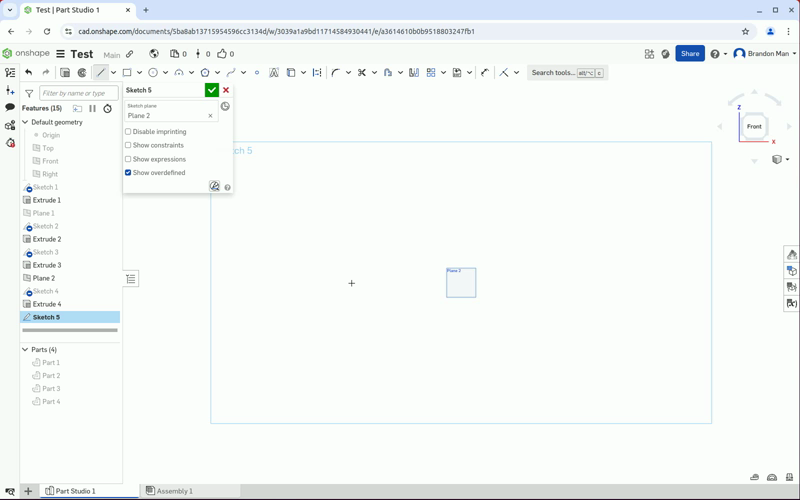
key_down(shift)
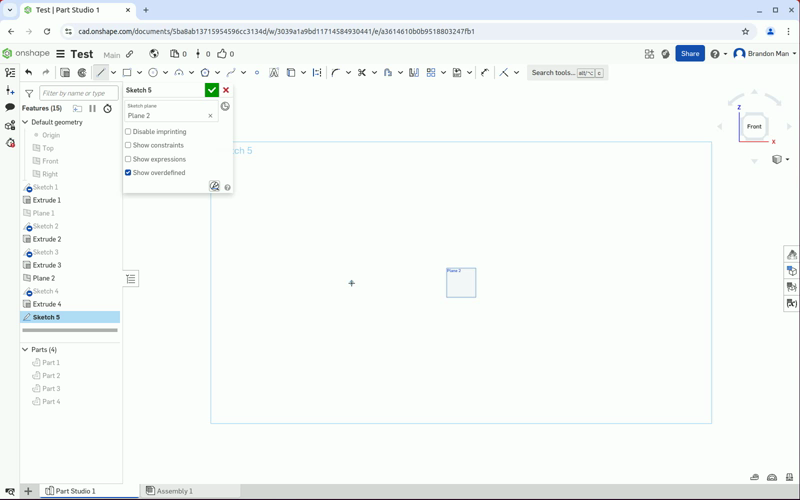
mouse_move(569, 282)
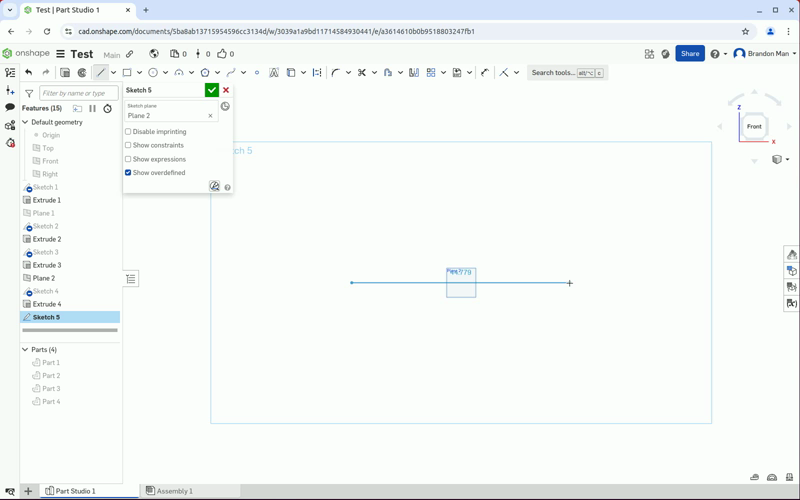
click(569, 282)
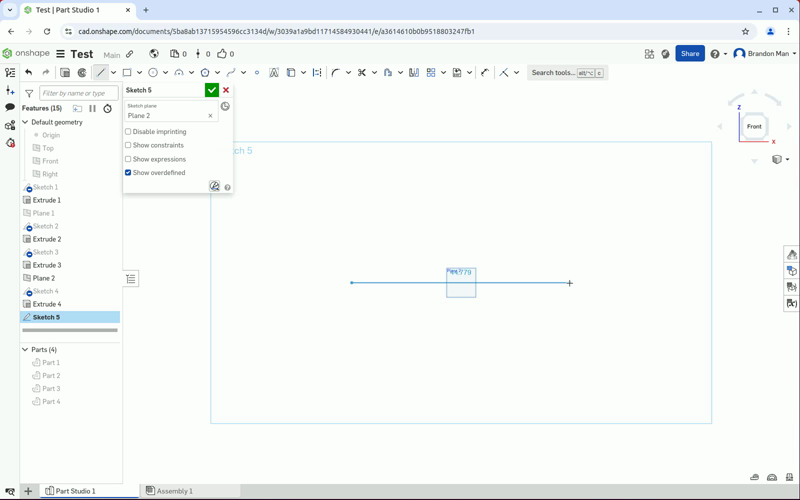
key_up(shift)
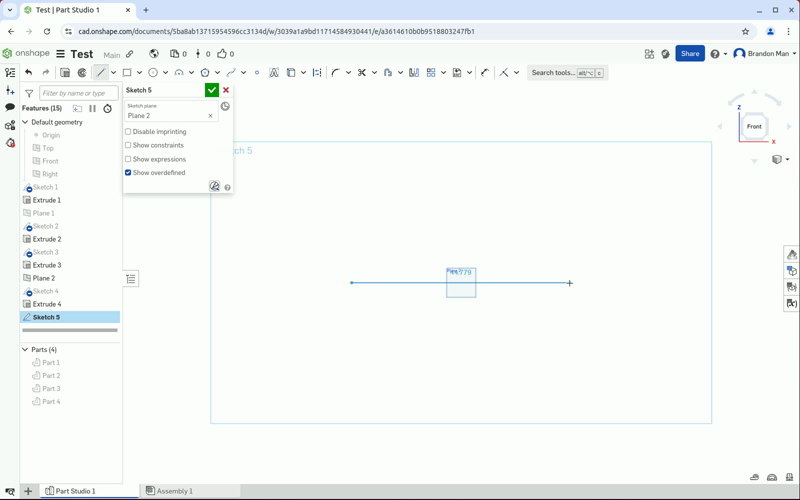
key_down(shift)
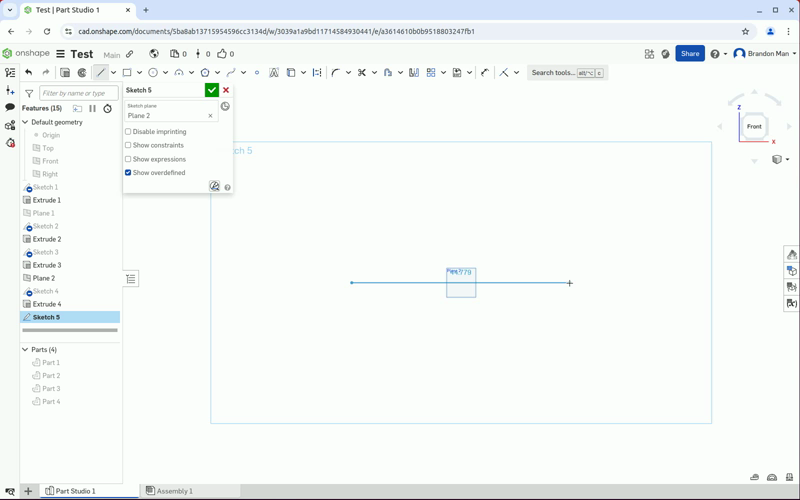
mouse_move(589, 282)
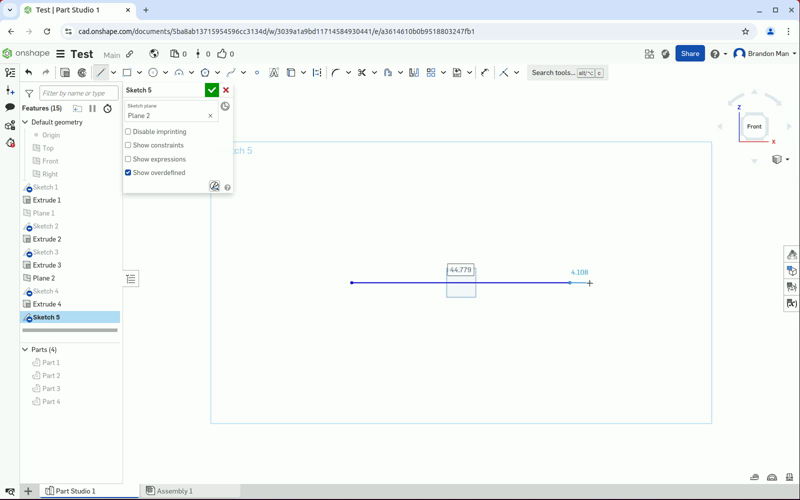
mouse_move(569, 260)
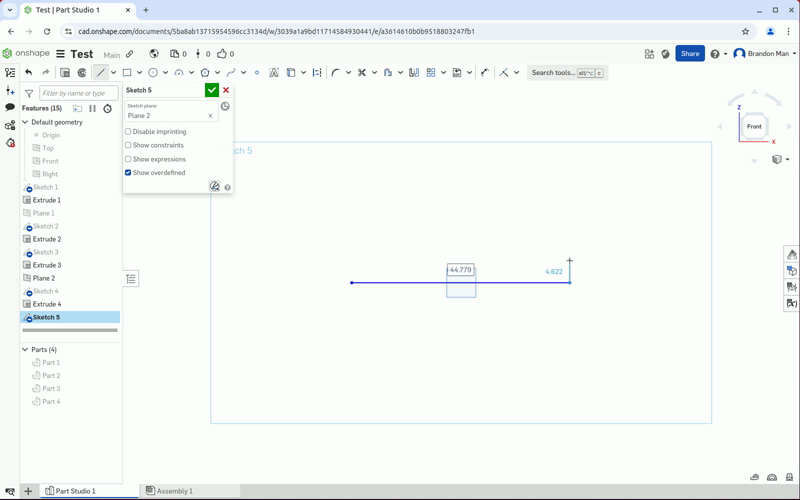
click(569, 260)
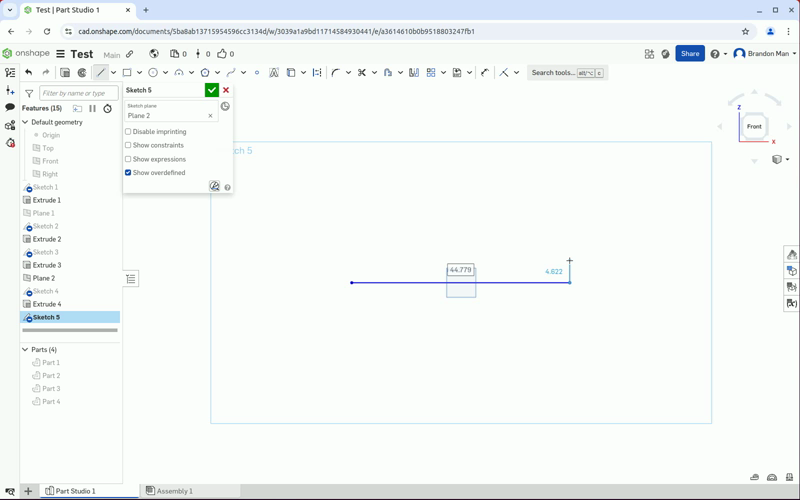
key_up(shift)
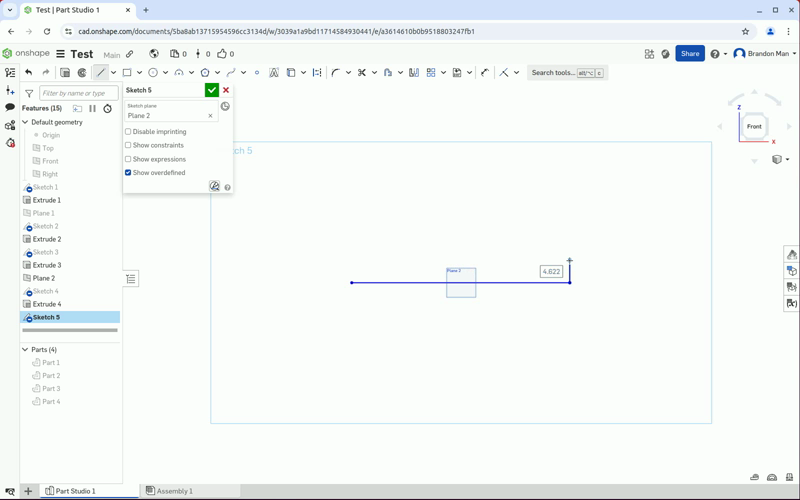
key_down(shift)
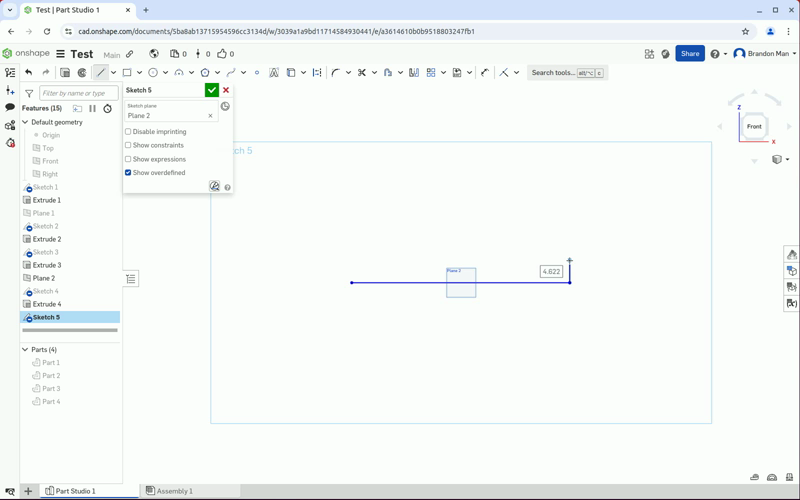
mouse_move(351, 260)
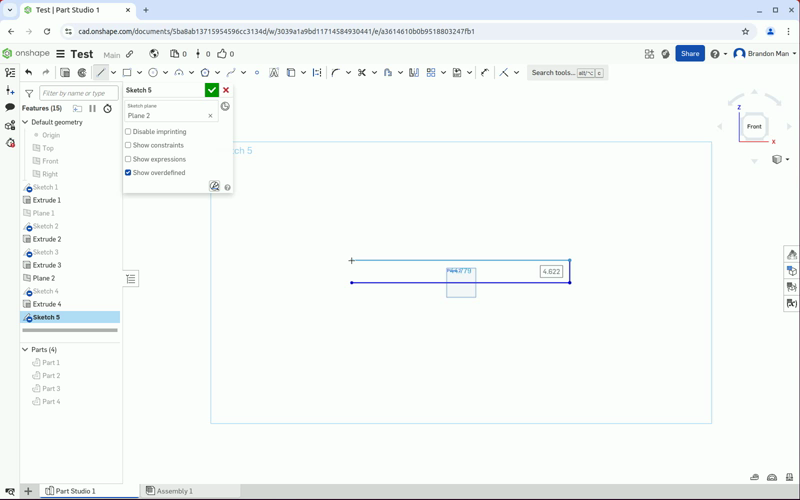
click(351, 260)
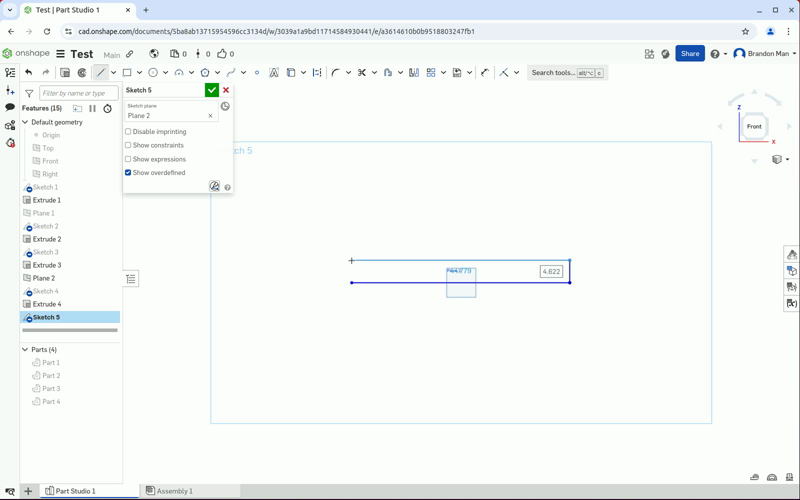
key_up(shift)
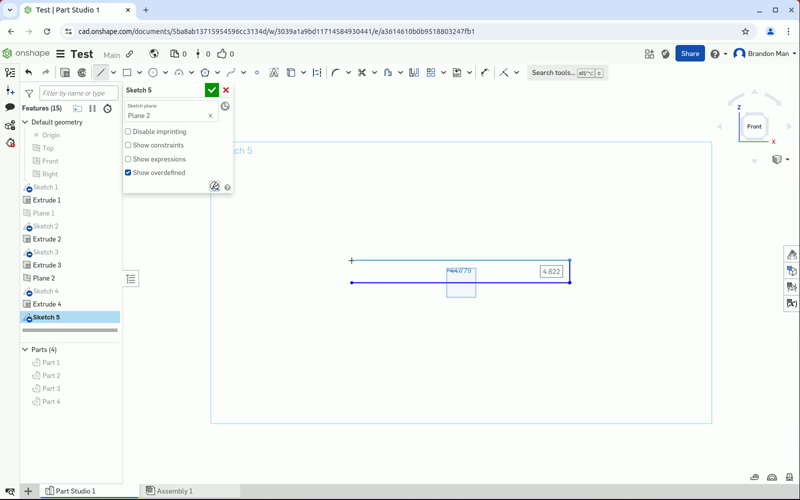
mouse_move(381, 260)
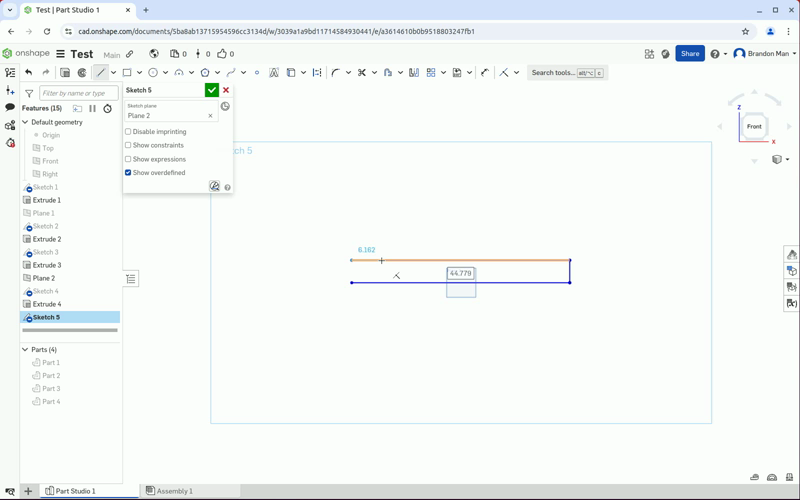
key_down(shift)
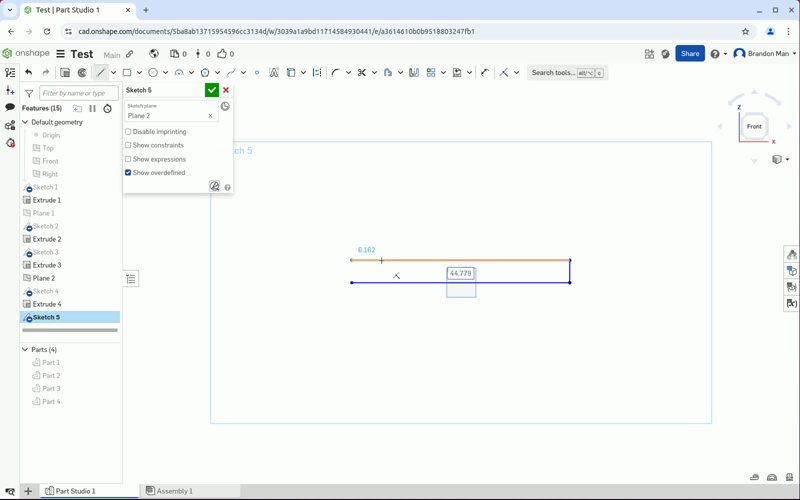
mouse_move(351, 282)
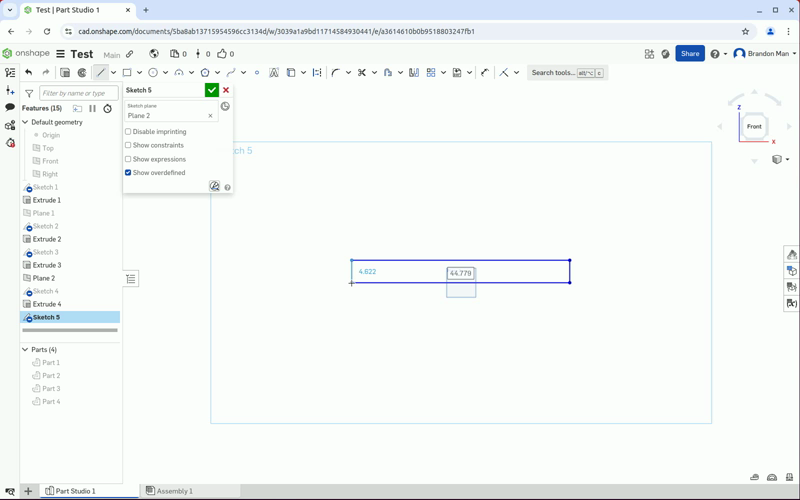
key_up(shift)
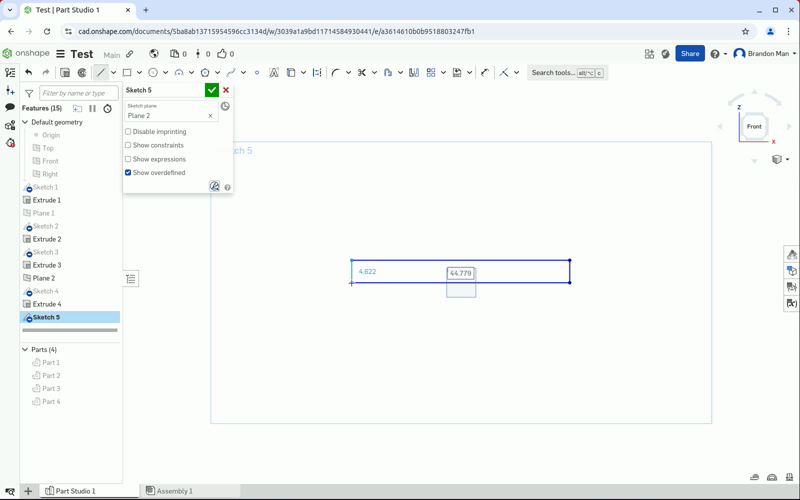
click(351, 282)
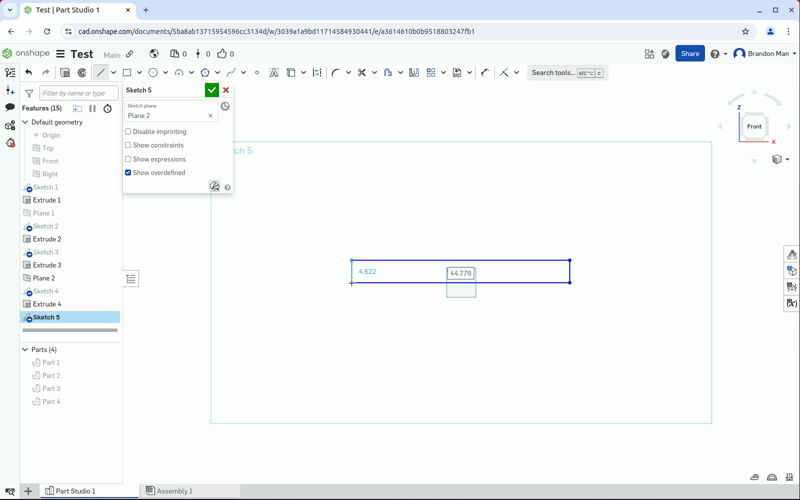
key(esc)
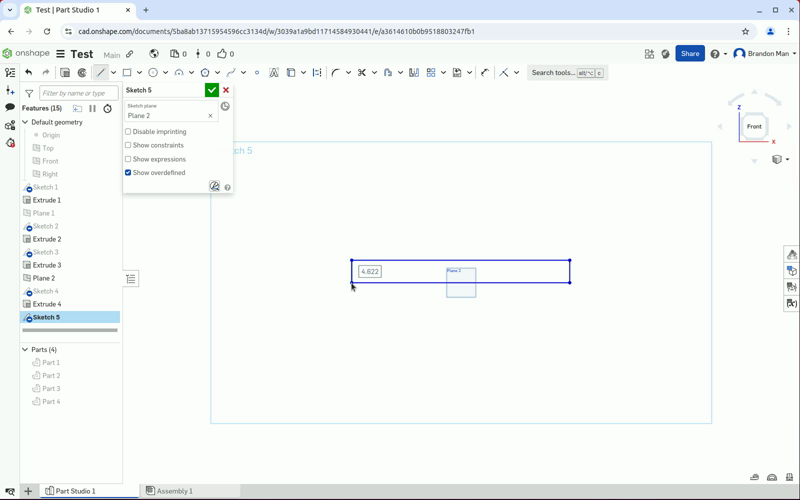
mouse_move(559, 279)
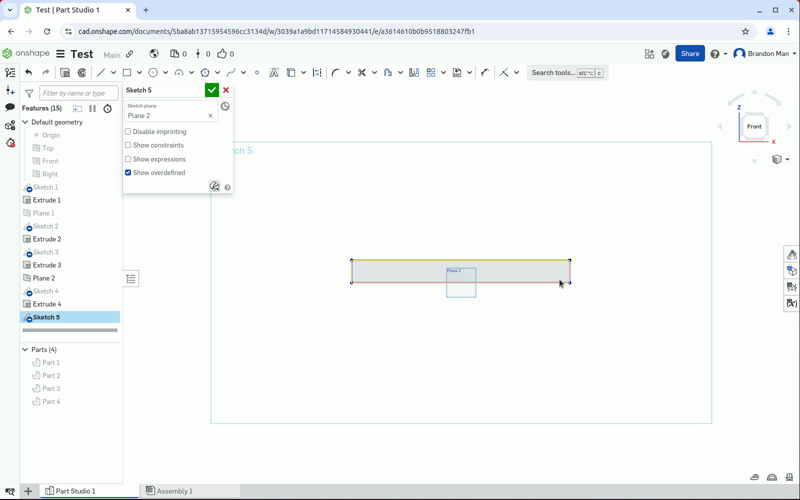
click(559, 279)
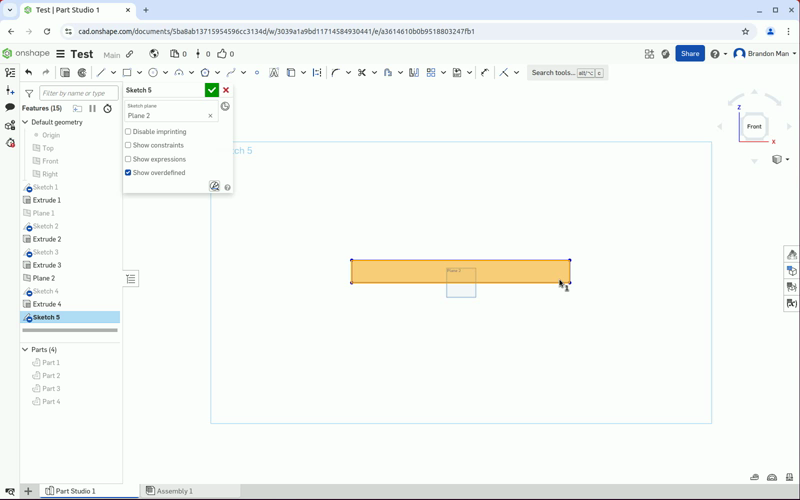
mouse_move(73, 352)
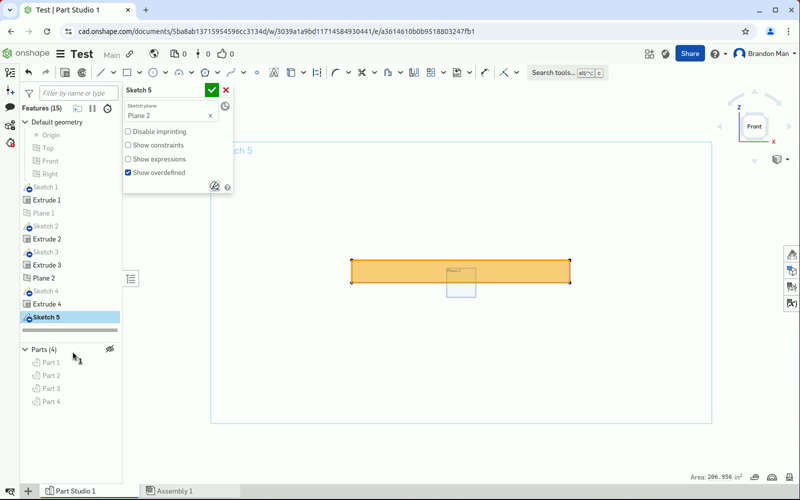
key(shift+y)
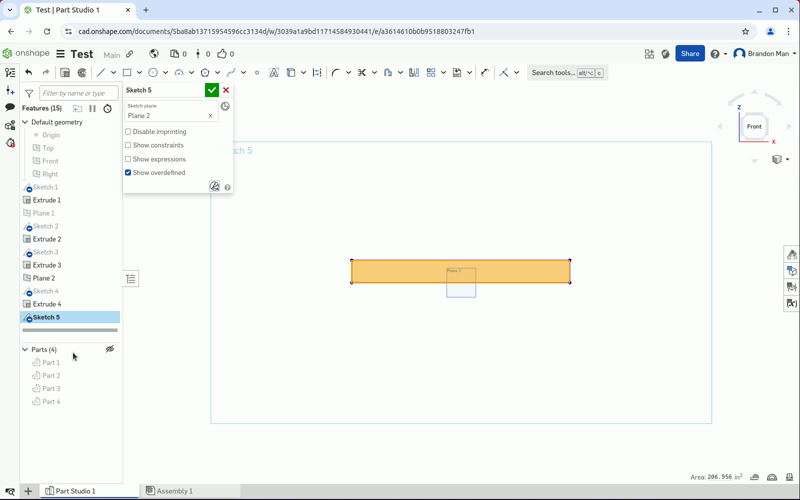
key(shift+e)
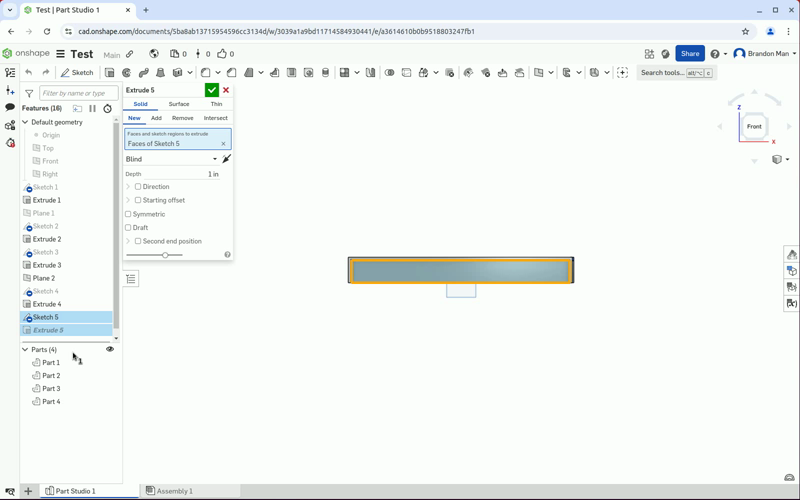
mouse_move(143, 106)
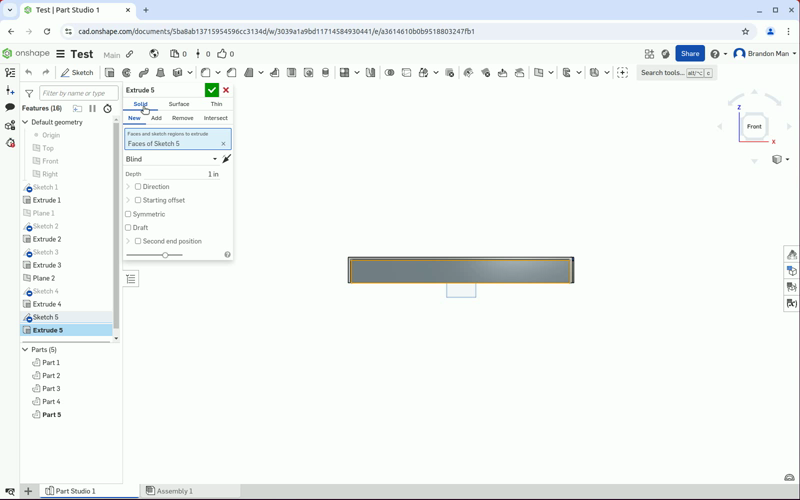
click(143, 106)
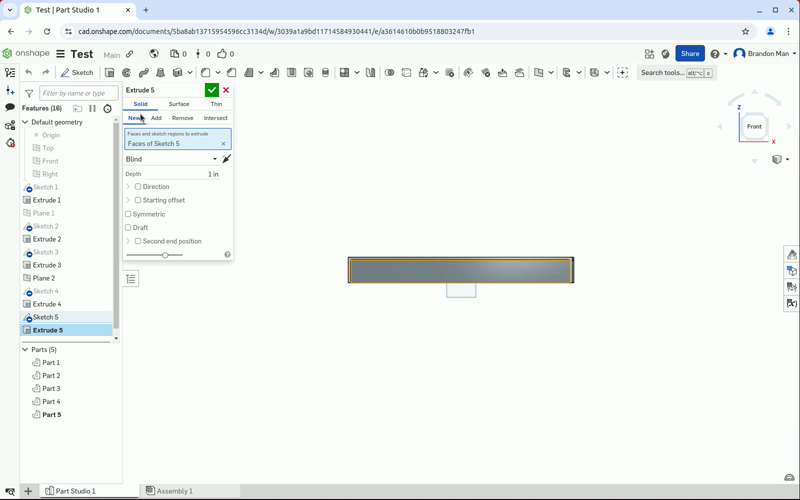
mouse_move(137, 120)
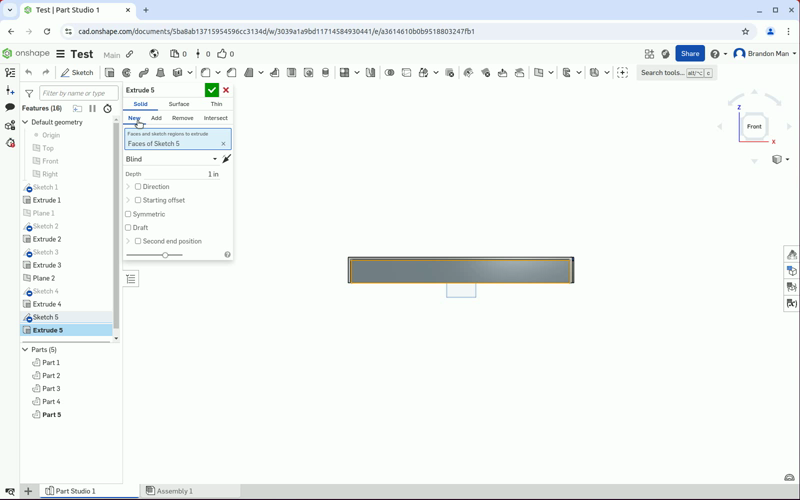
click(137, 120)
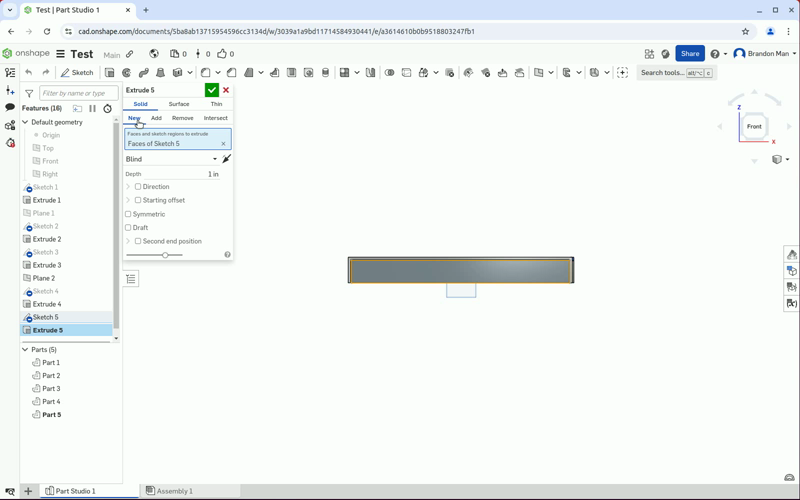
key(tab, 4)
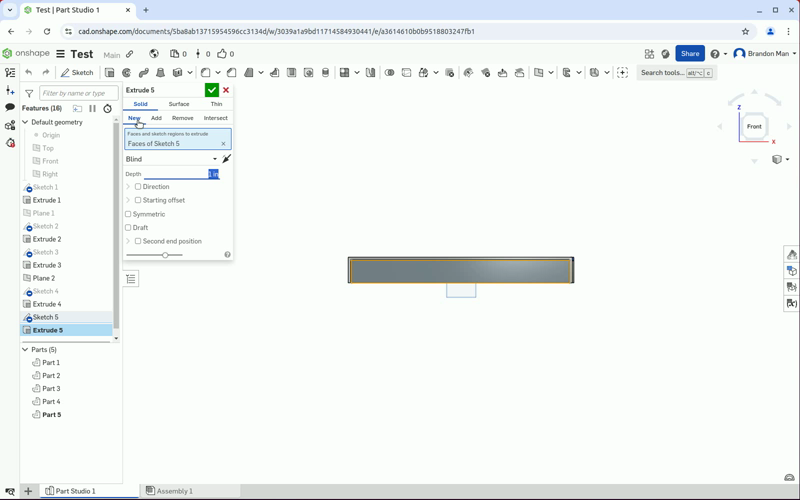
text(0.722)
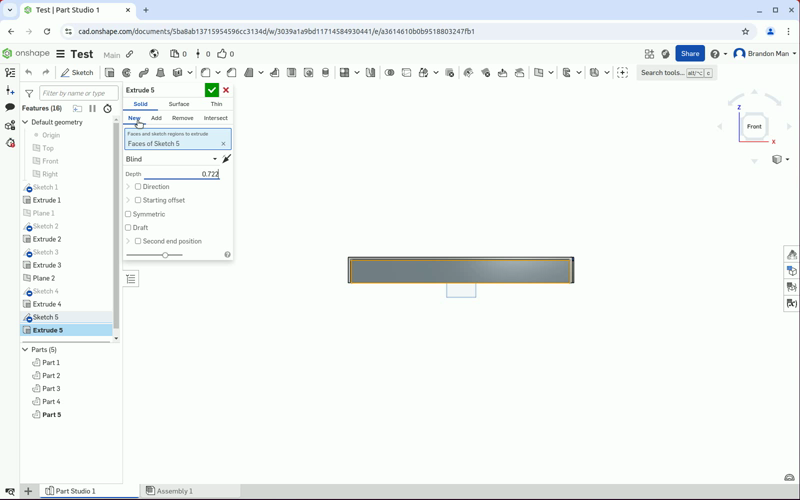
key(enter)
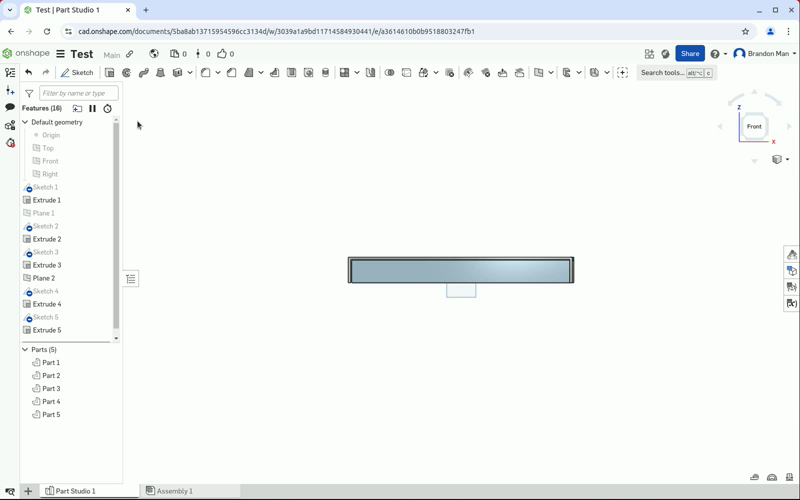
key(shift+h)
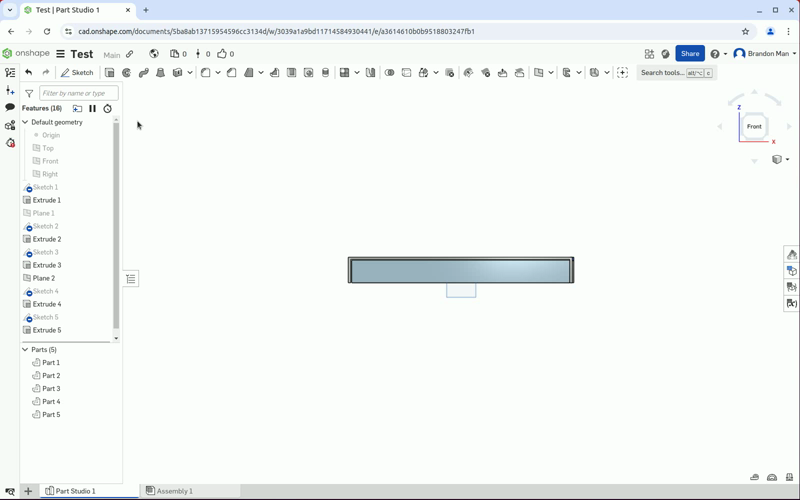
key(shift+h)
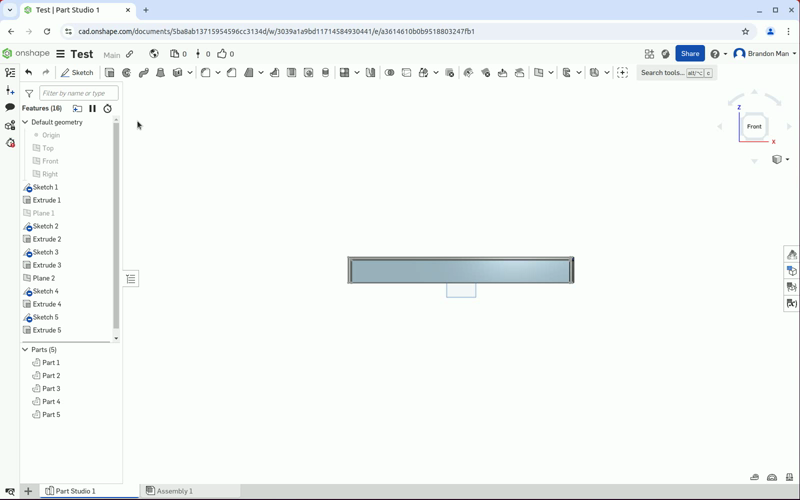
key(shift+7)
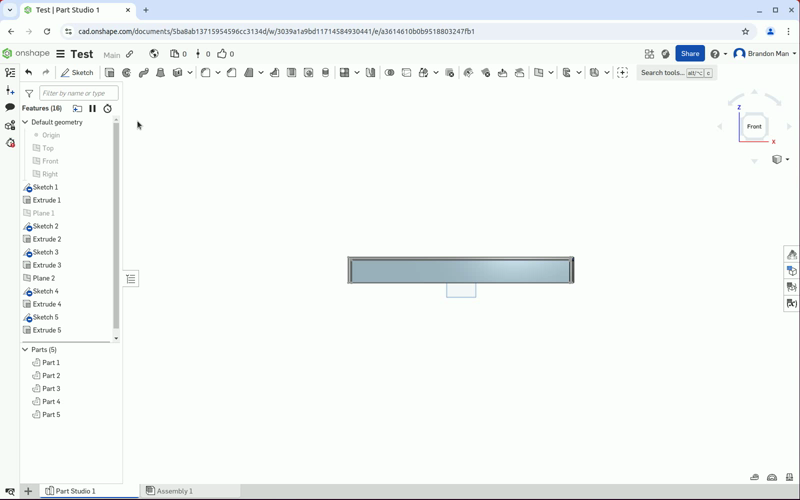
key(left, 2)
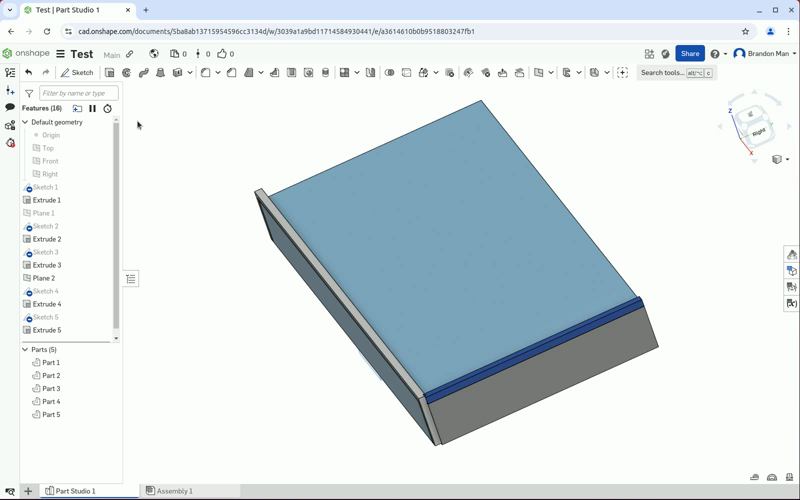
key(down, 2)
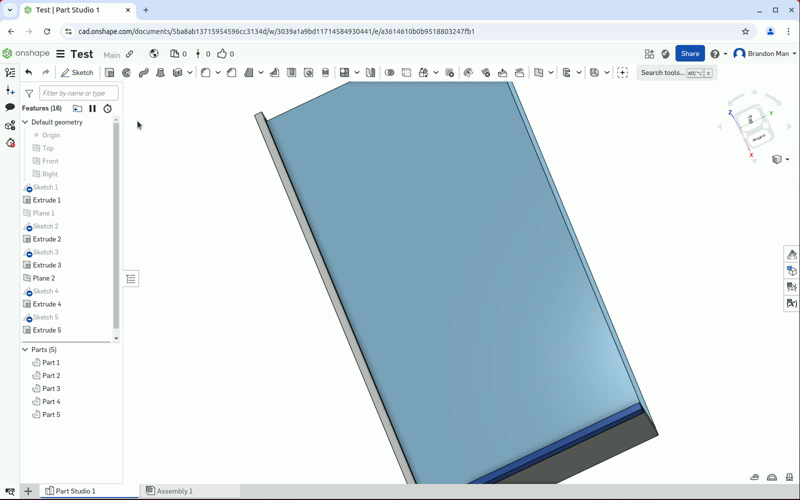
key(up, 2)
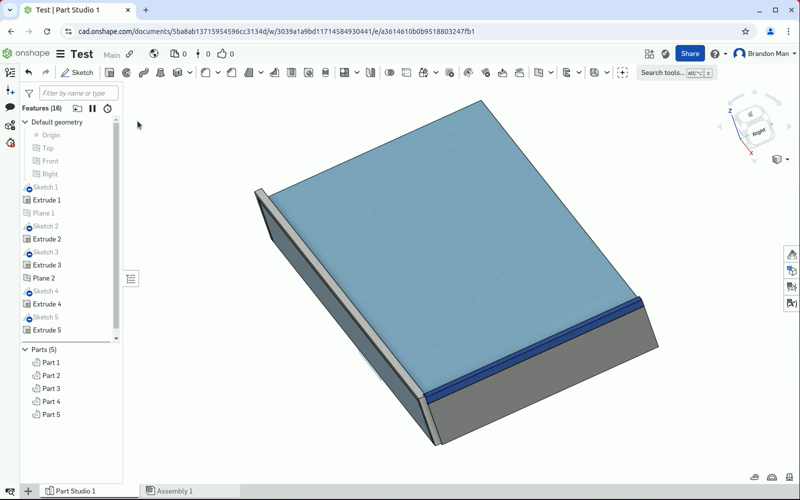
key(right, 2)
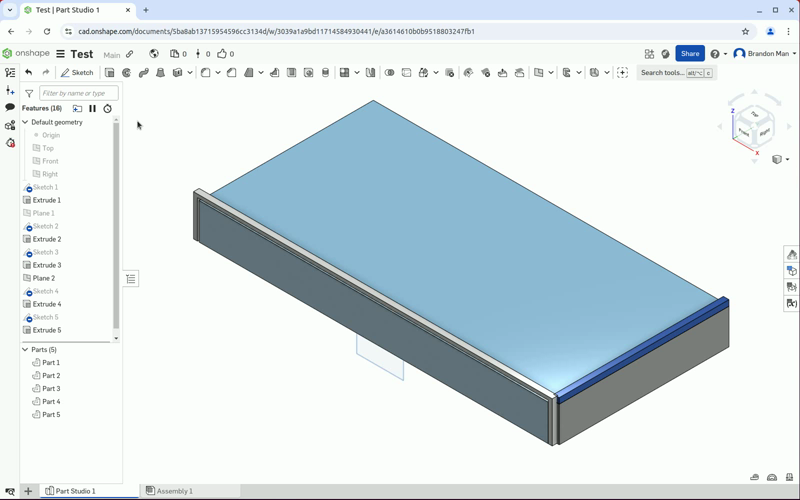
mouse_move(69, 189)
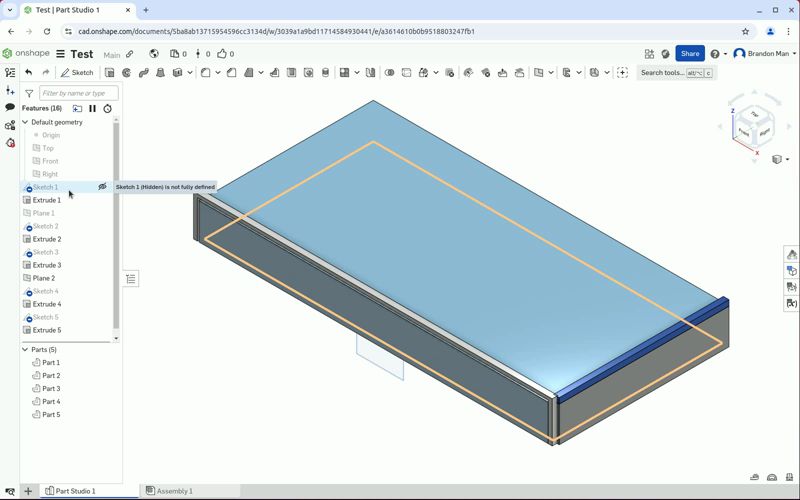
click(69, 189)